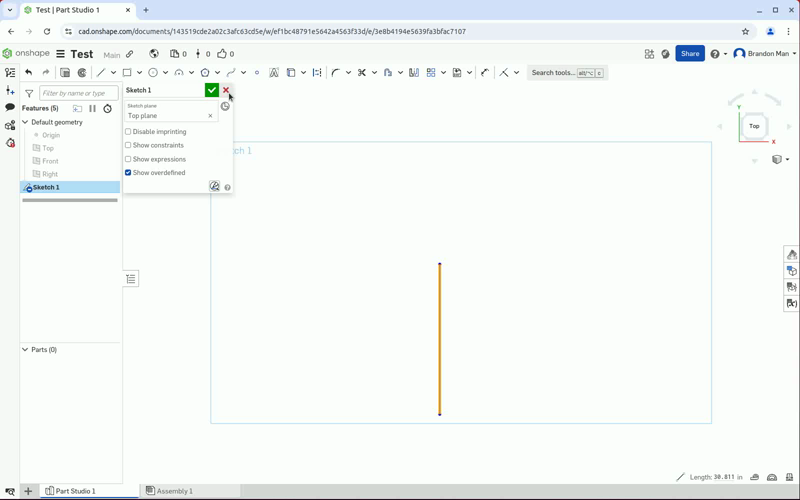
key(shift+h)
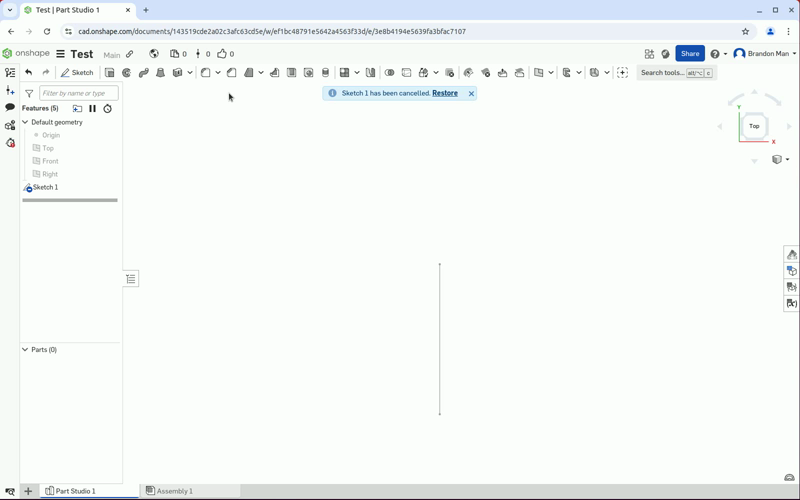
mouse_move(73, 352)
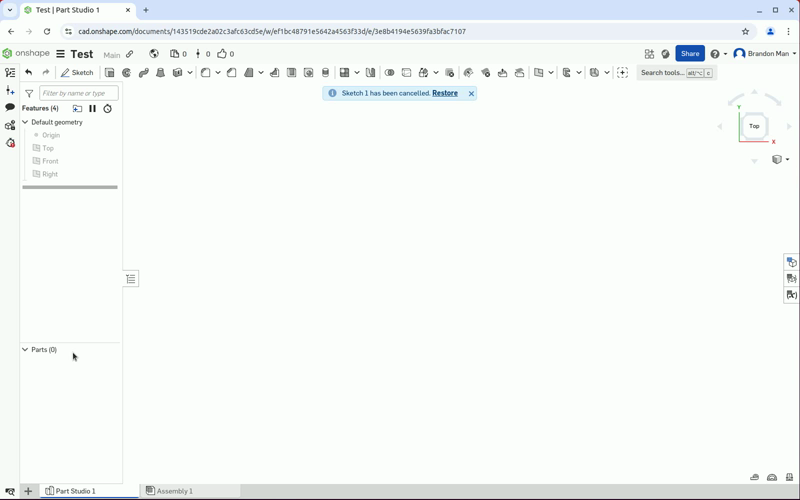
key(y)
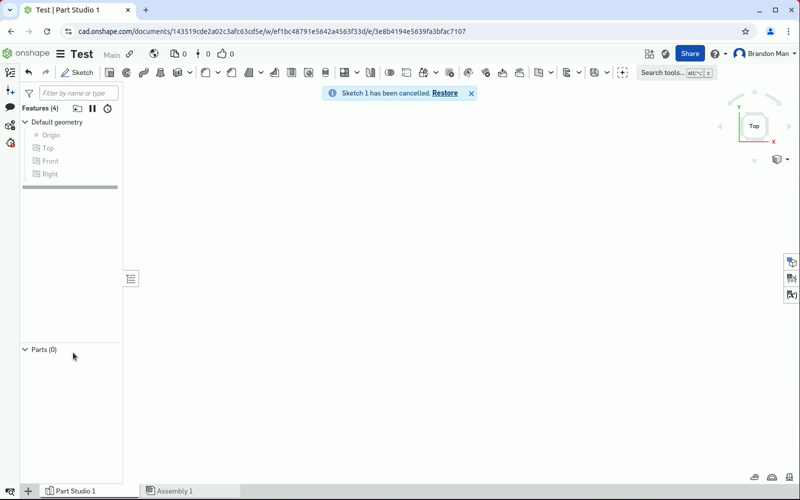
key(shift+p)
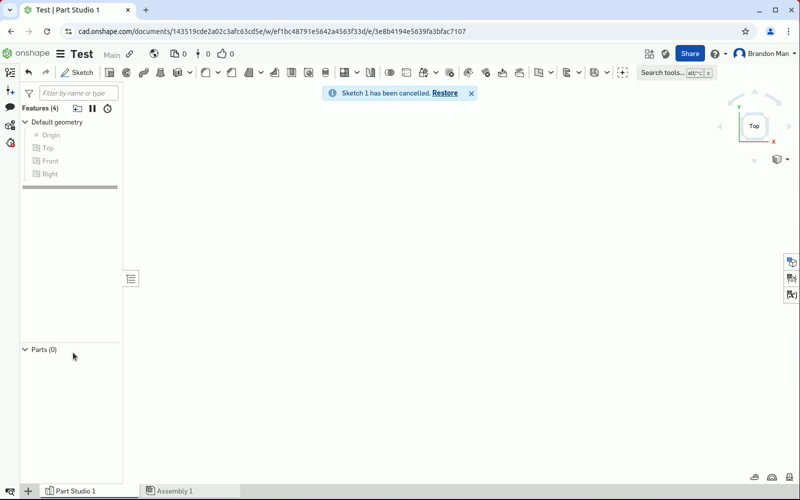
key(space)
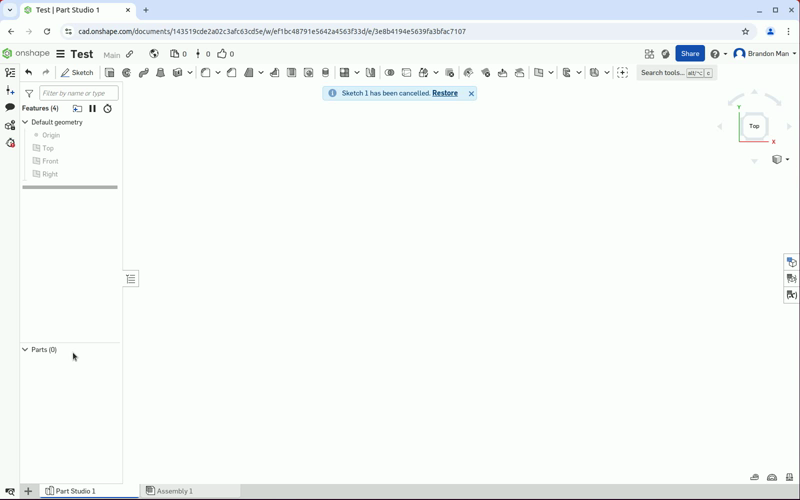
key_down(shift)
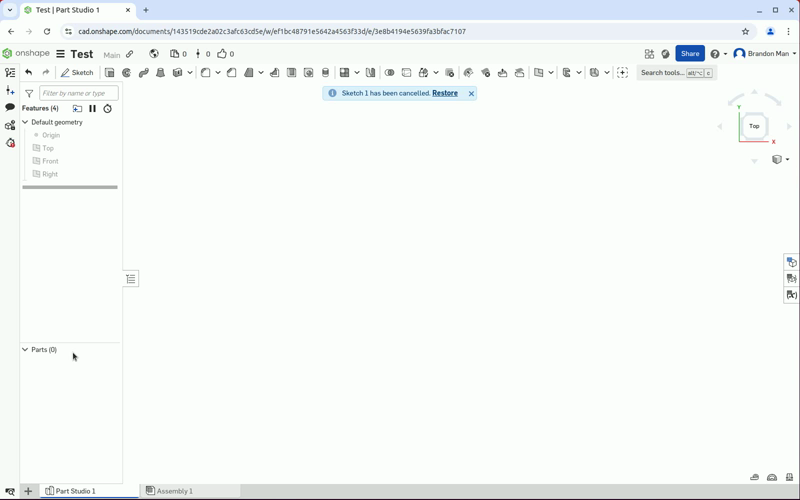
key(up)
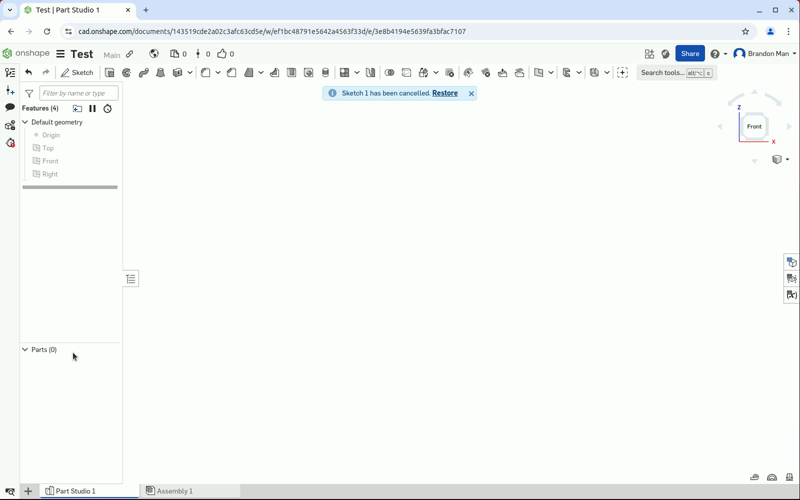
key_up(shift)
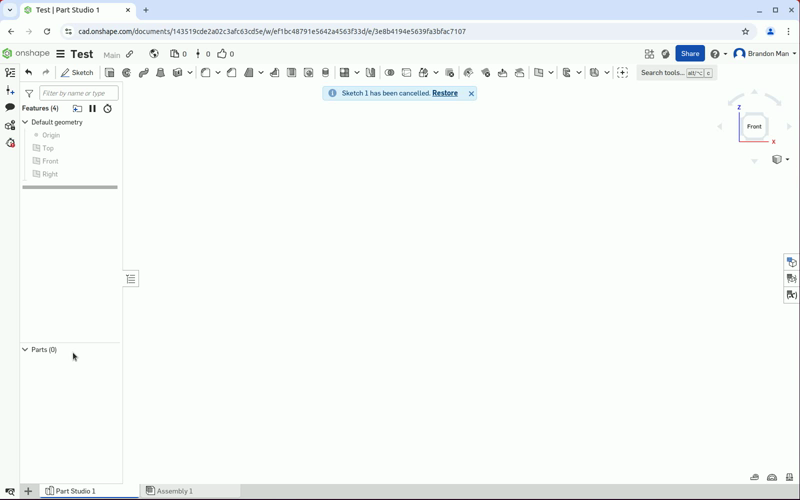
mouse_move(73, 352)
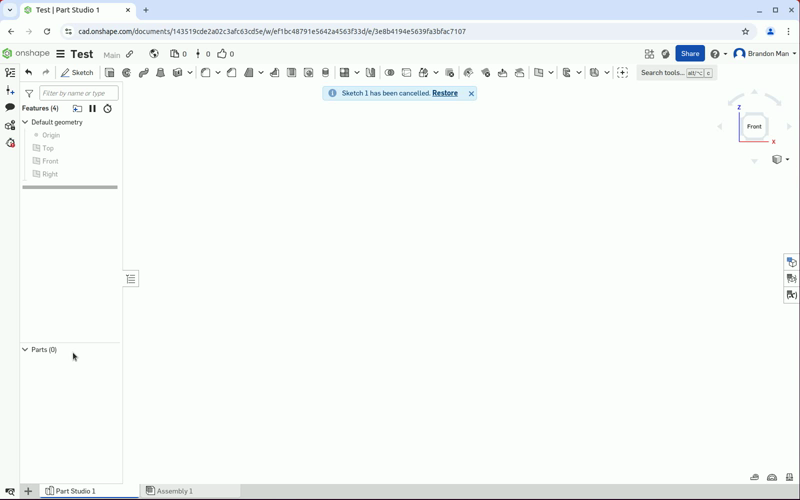
key(shift+y)
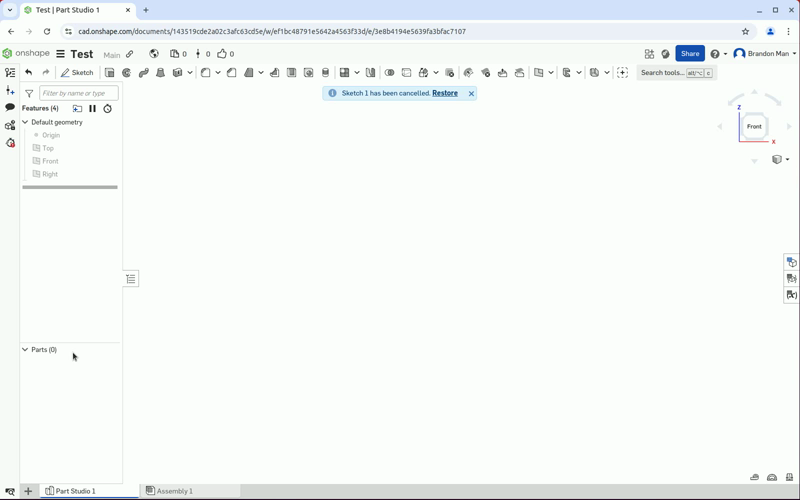
key(shift+s)
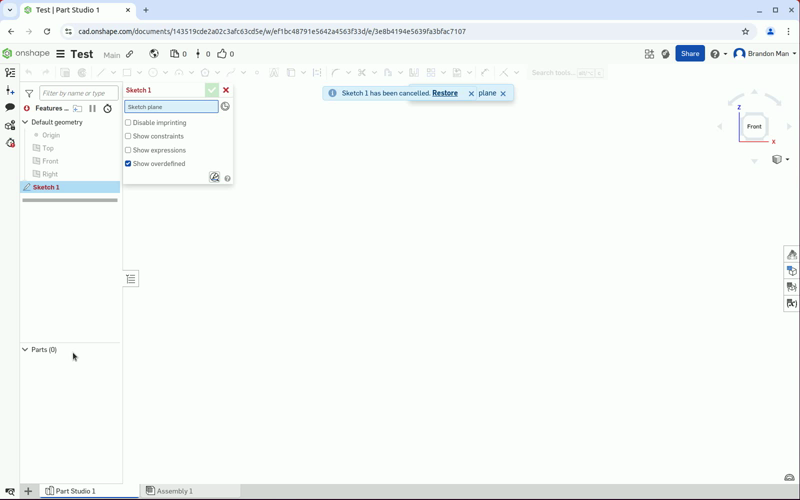
mouse_move(73, 163)
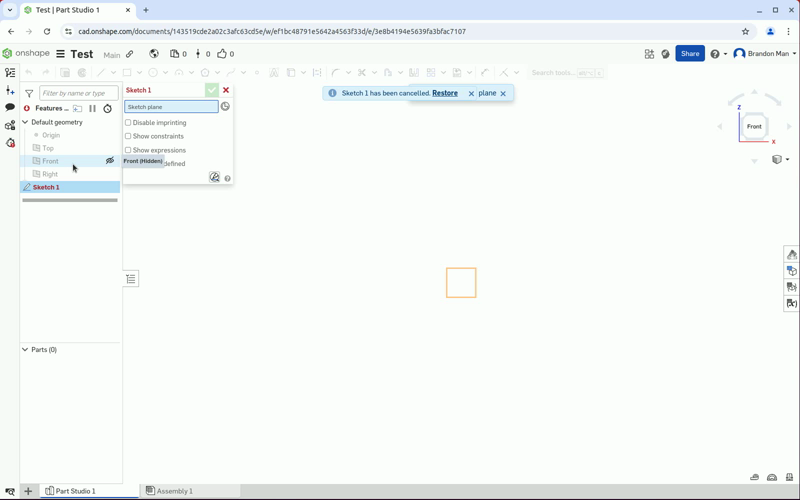
click(73, 163)
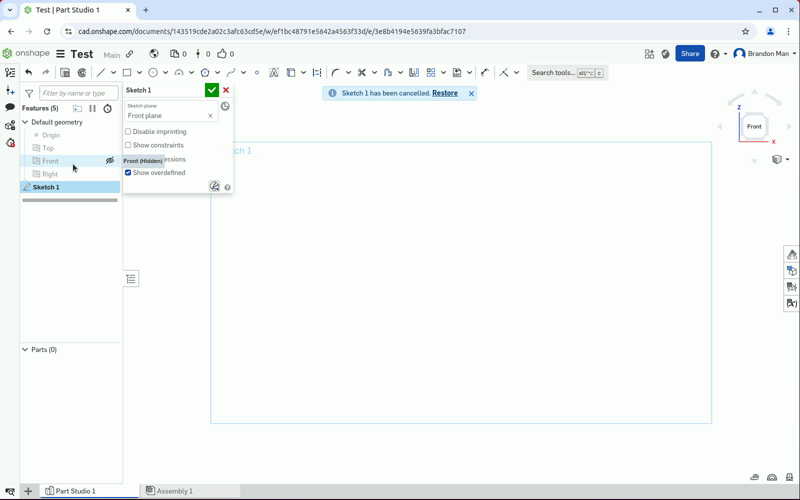
mouse_move(73, 352)
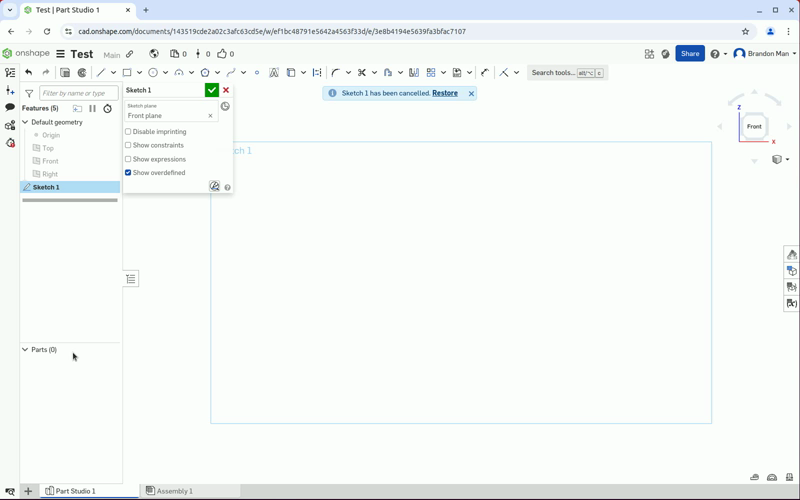
key(y)
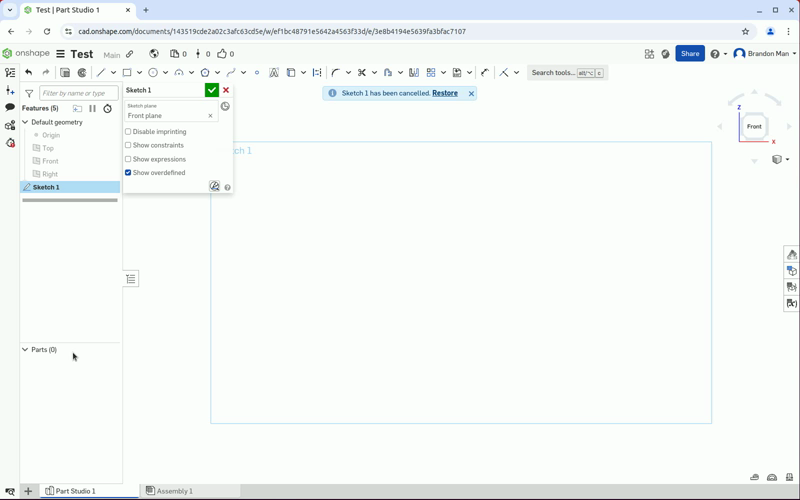
key(l)
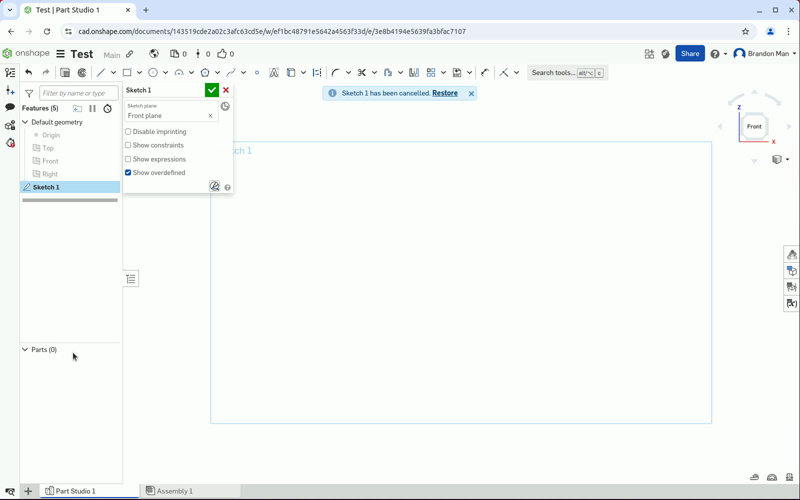
key_down(shift)
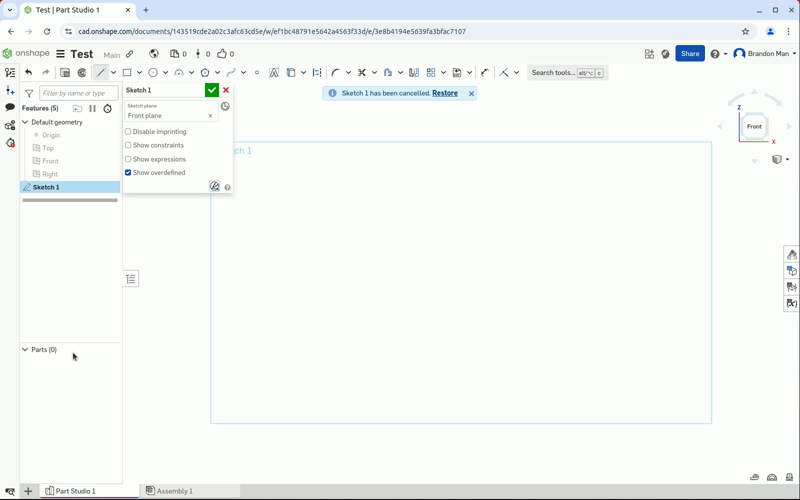
mouse_move(404, 318)
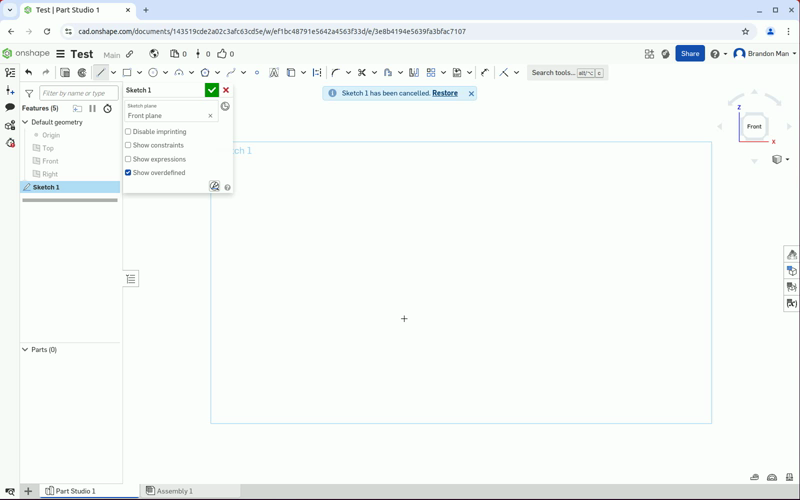
click(404, 318)
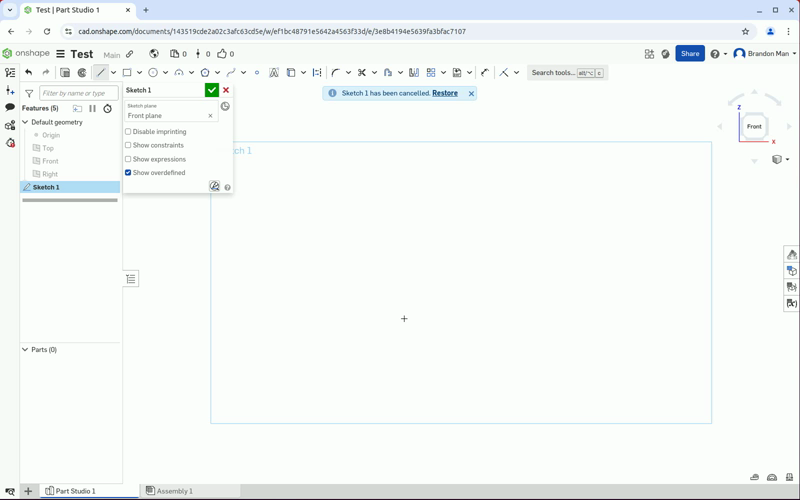
key_up(shift)
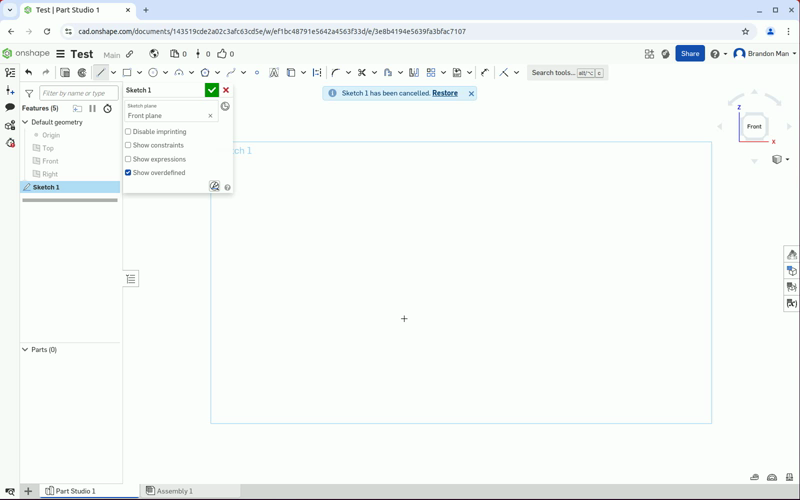
key_down(shift)
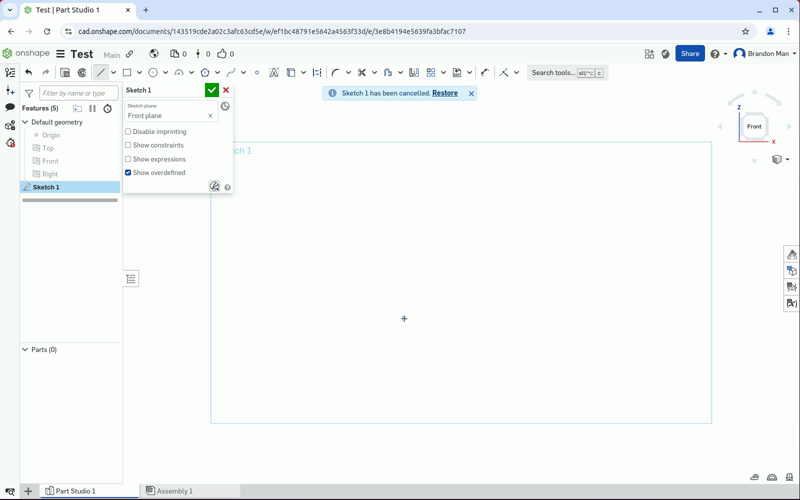
mouse_move(434, 318)
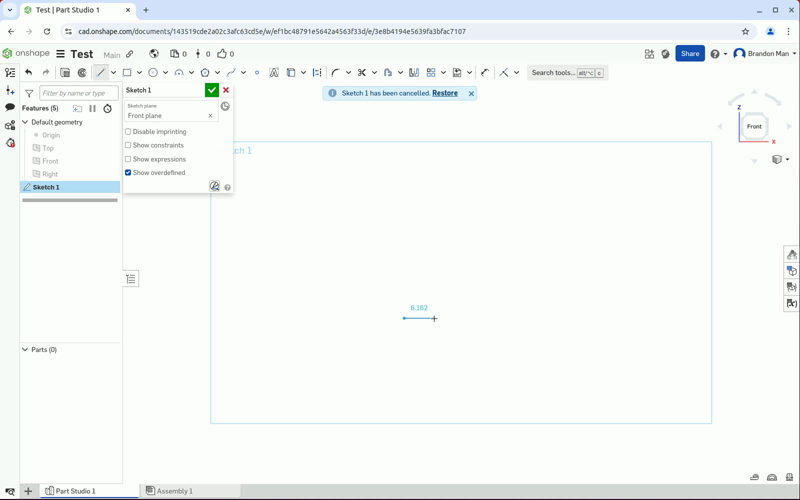
mouse_move(451, 318)
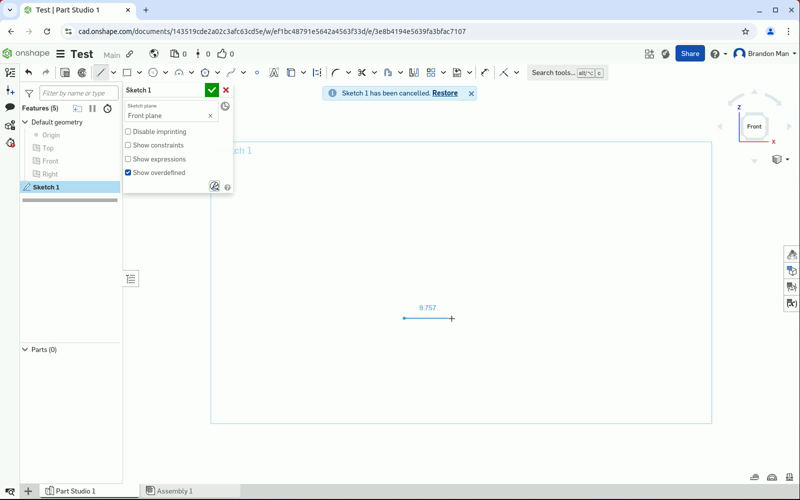
click(451, 318)
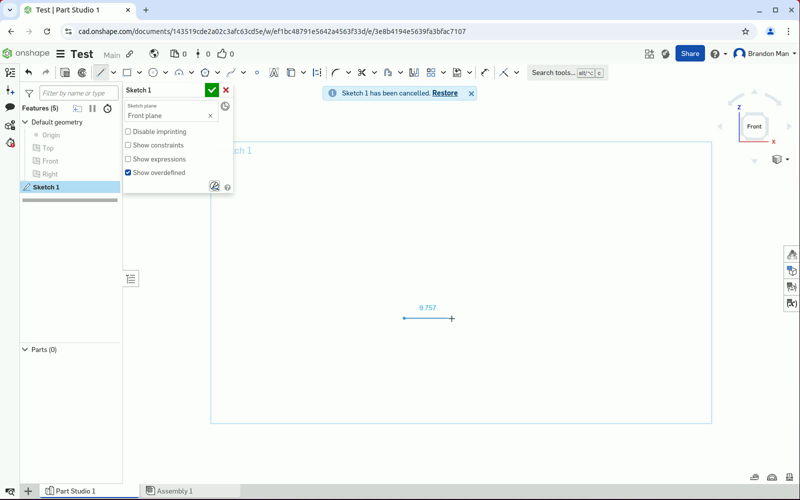
key_up(shift)
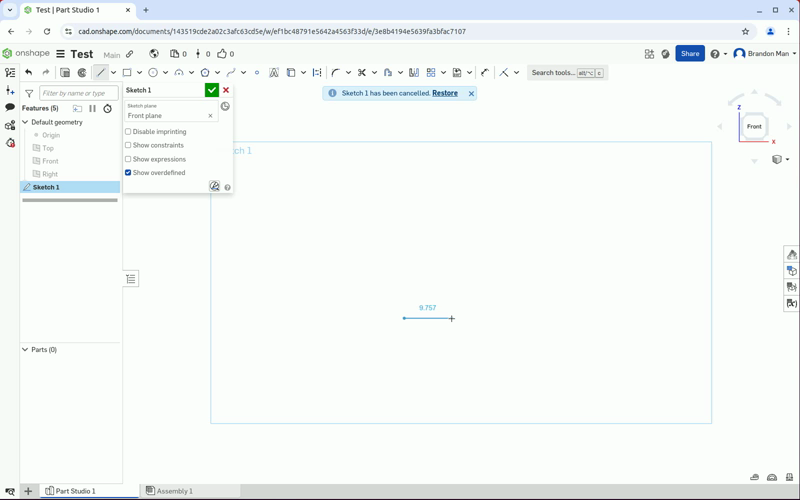
key_down(shift)
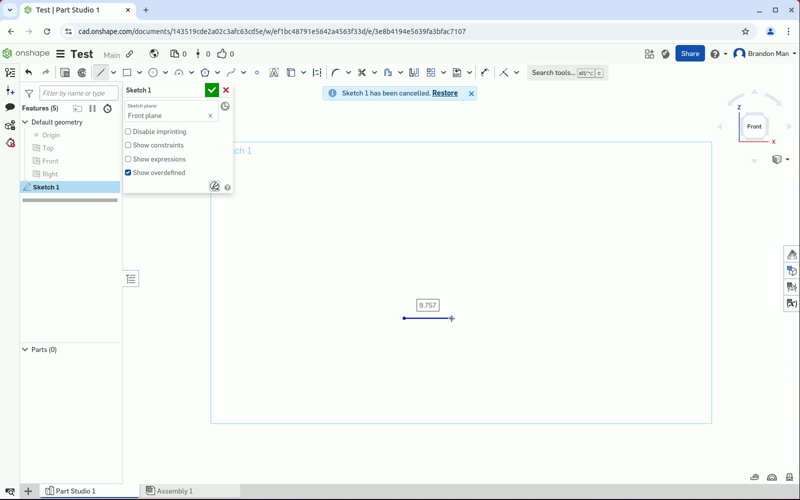
mouse_move(481, 318)
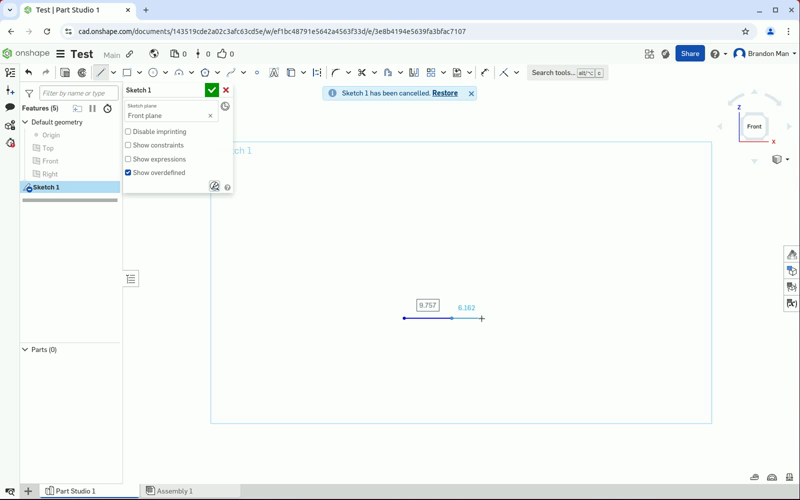
mouse_move(451, 290)
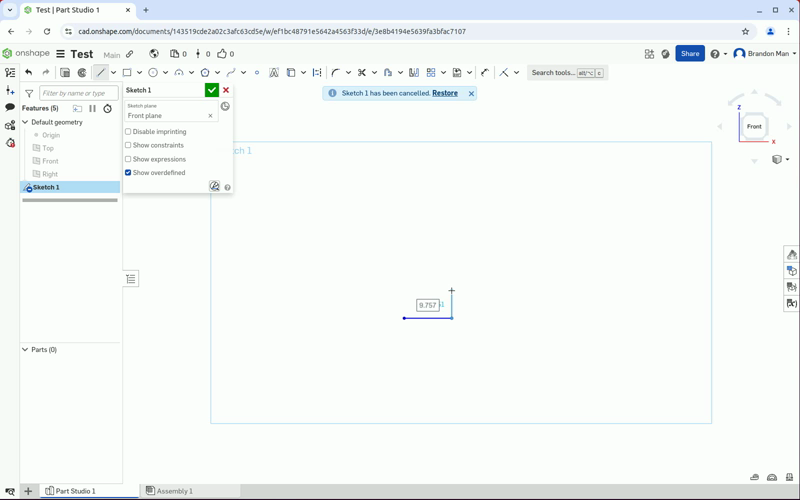
click(451, 290)
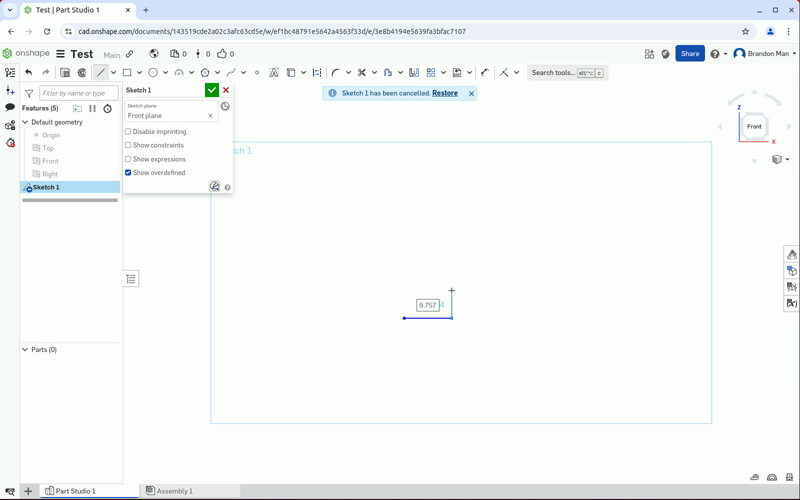
key_up(shift)
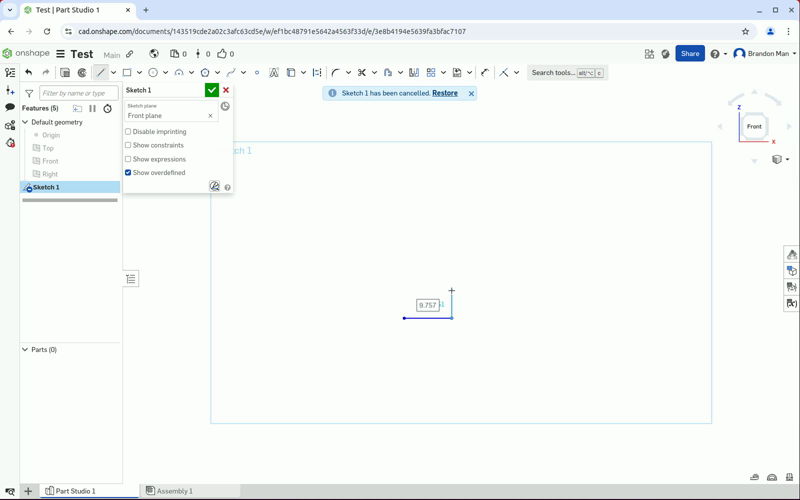
key(esc)
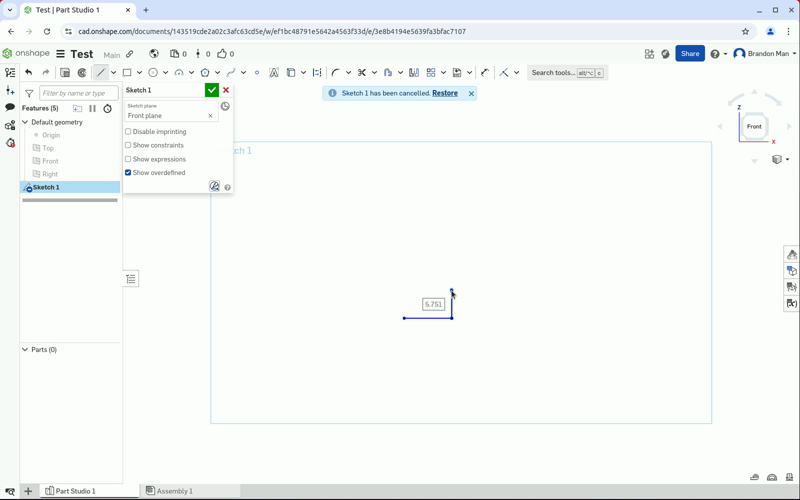
key(a)
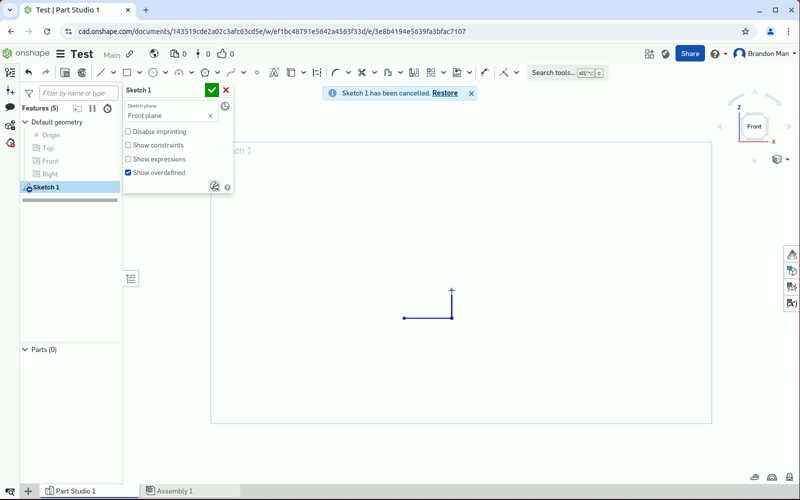
mouse_move(451, 290)
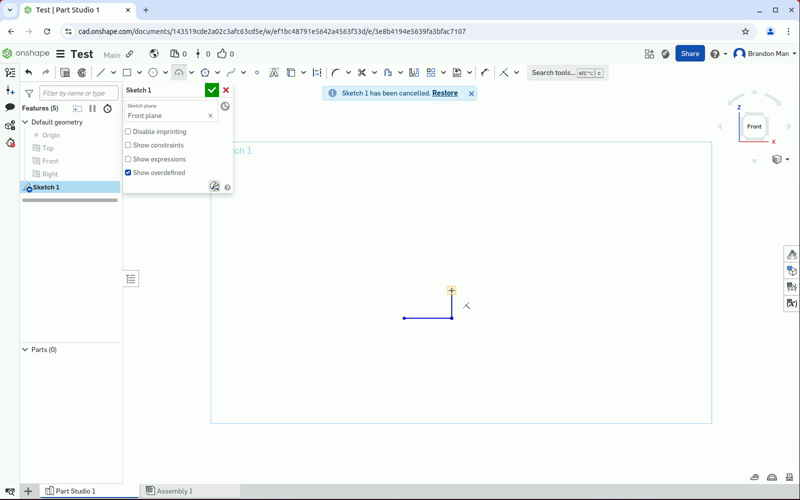
click(451, 290)
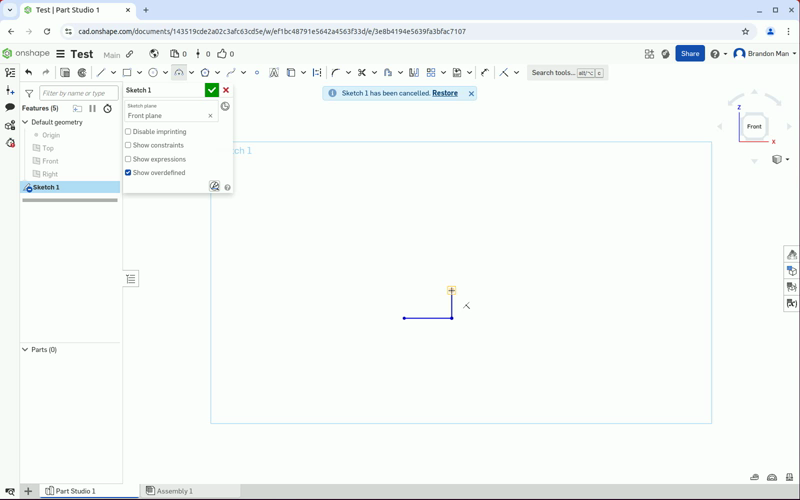
key_down(shift)
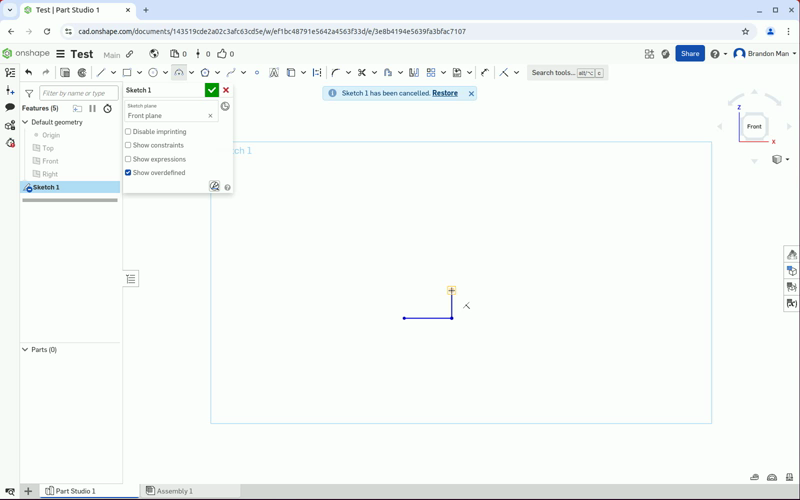
mouse_move(451, 276)
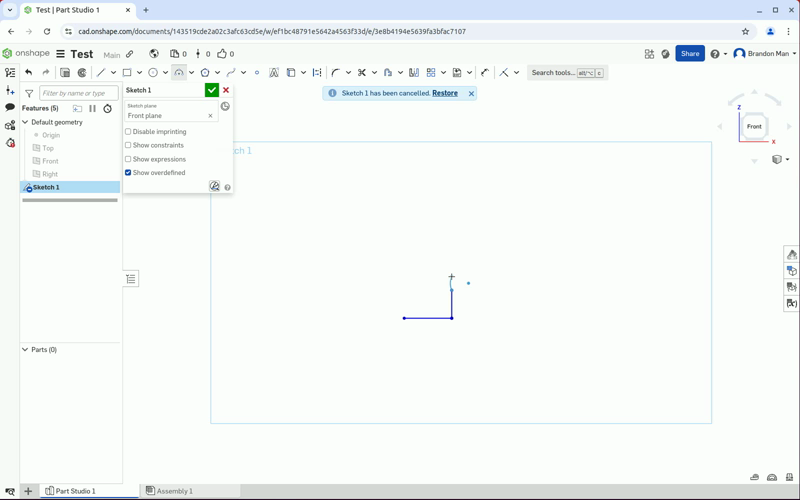
click(451, 276)
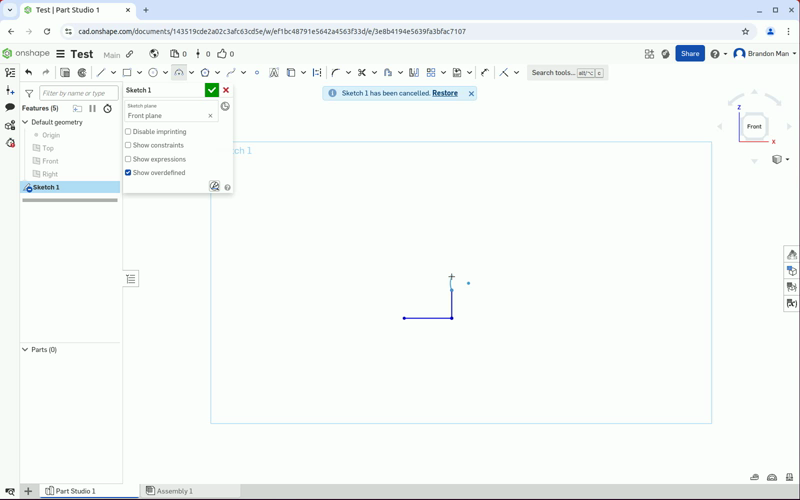
mouse_move(444, 283)
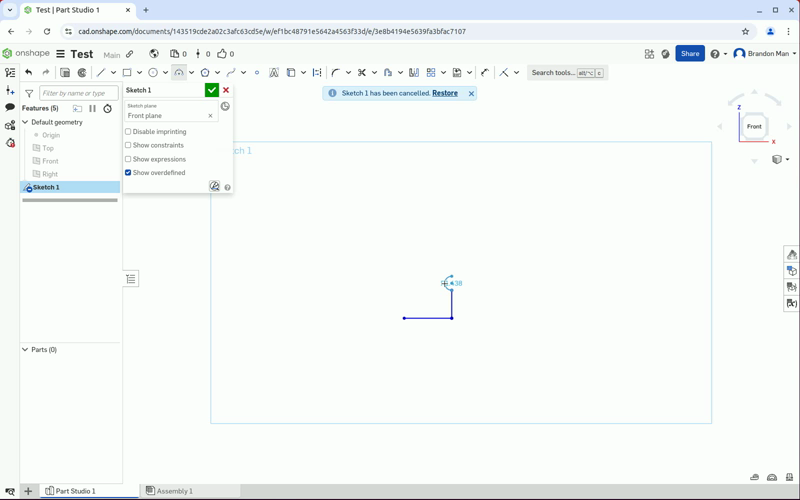
click(444, 283)
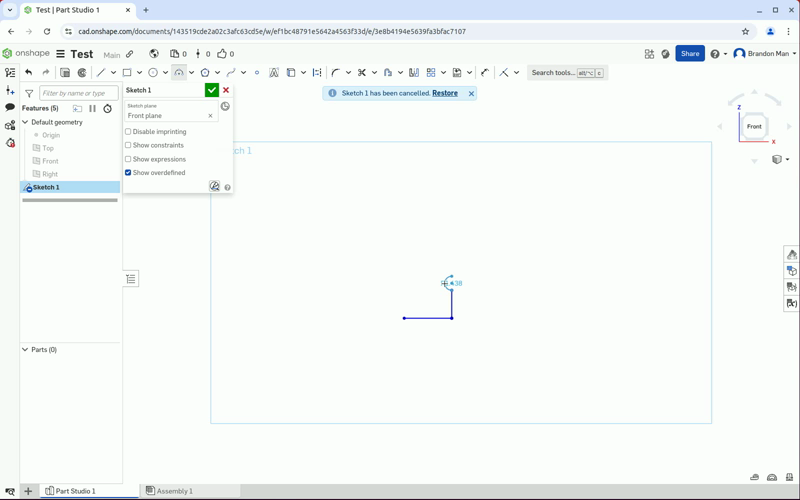
key_up(shift)
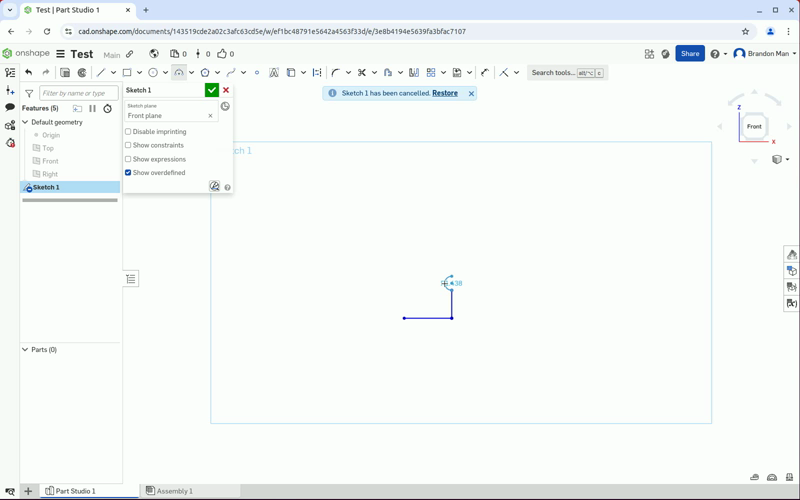
key(esc)
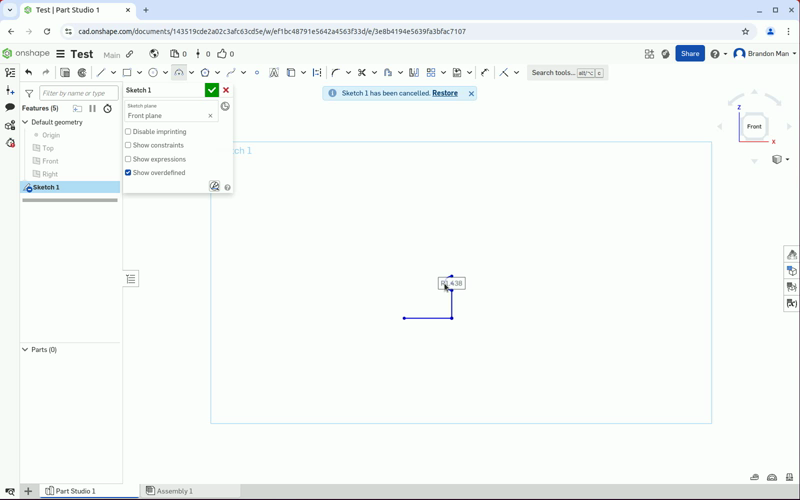
key(l)
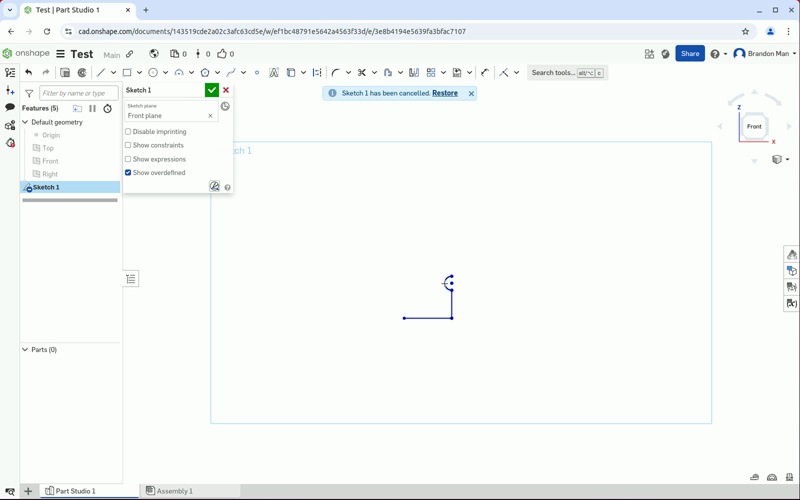
mouse_move(451, 276)
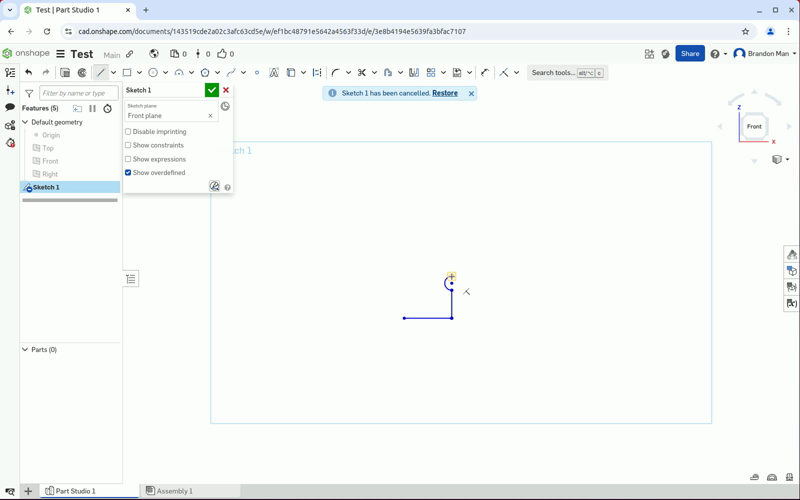
click(451, 276)
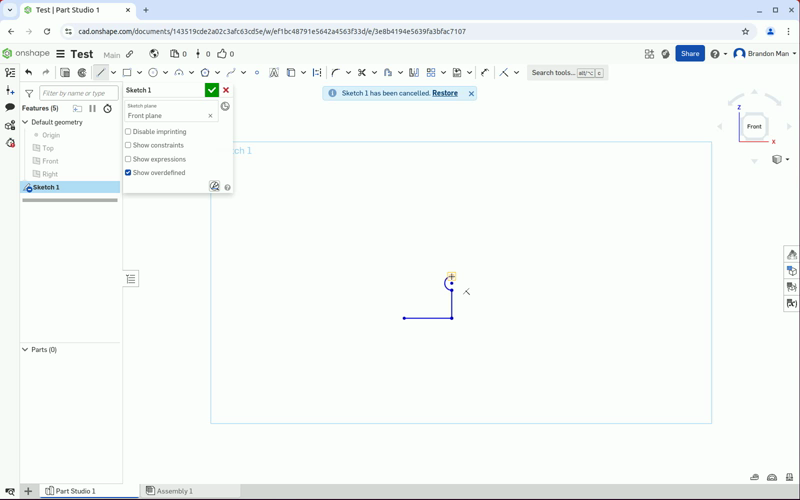
key_down(shift)
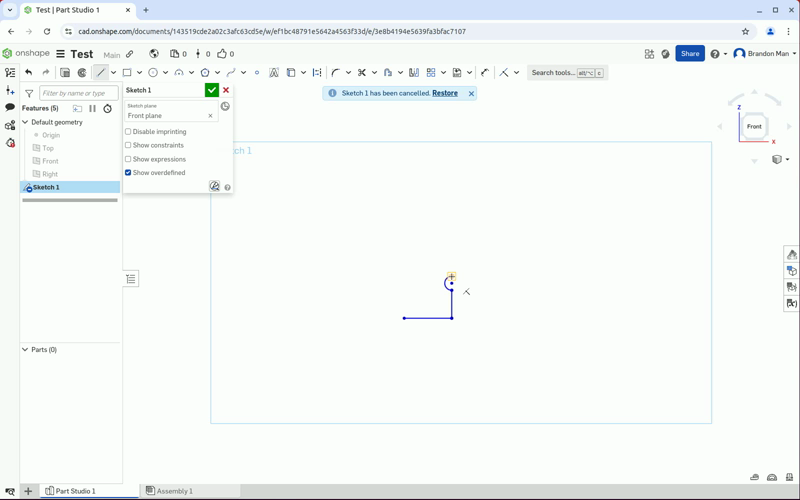
mouse_move(481, 276)
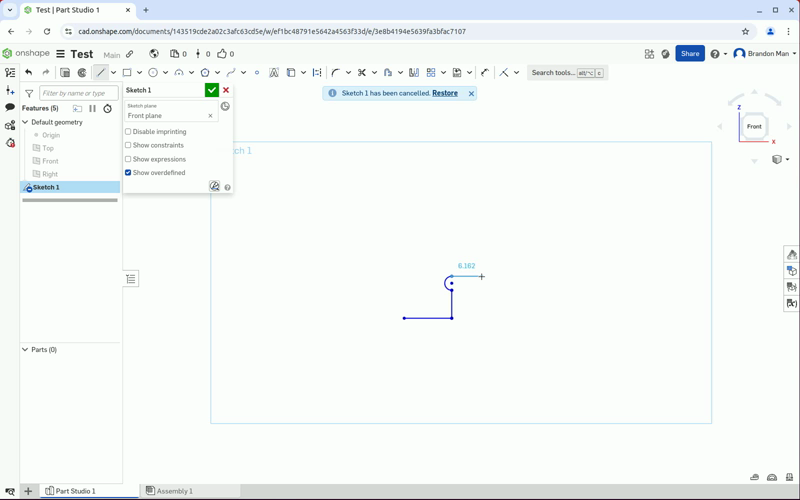
mouse_move(451, 258)
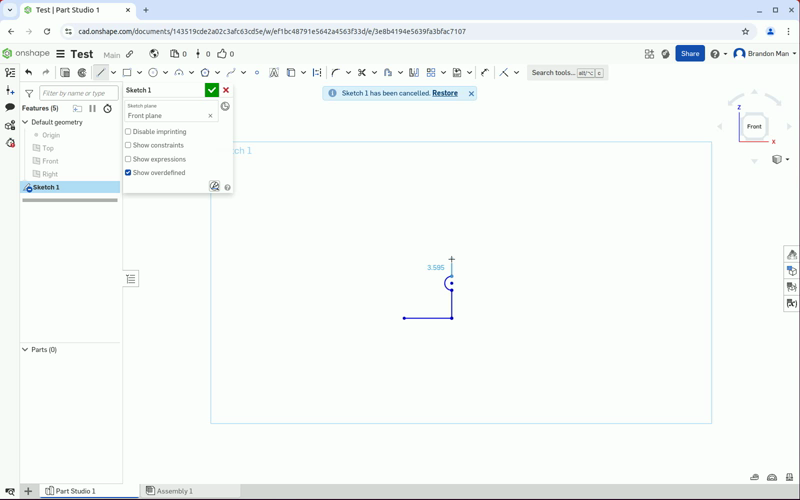
click(451, 258)
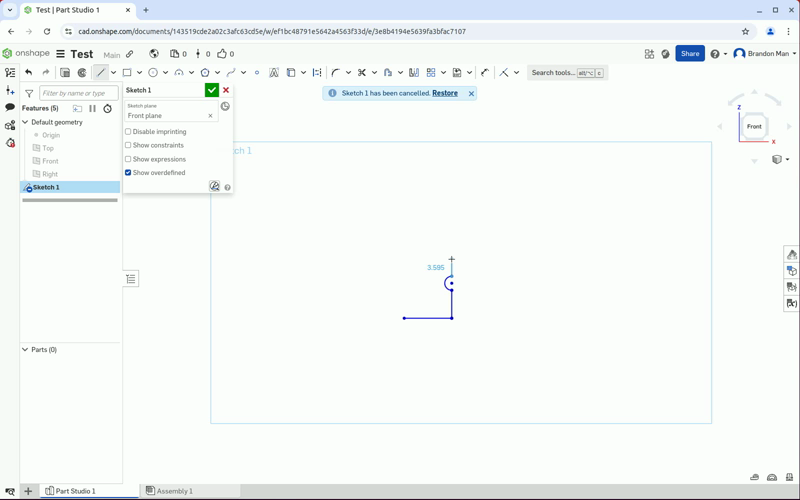
key_up(shift)
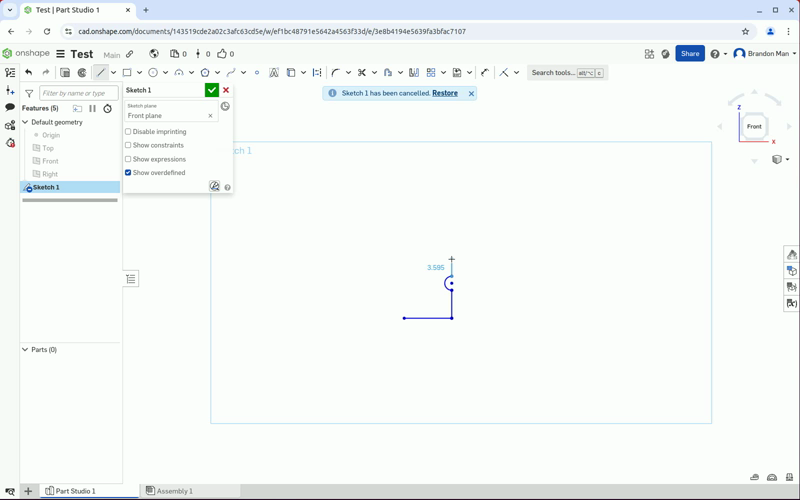
key_down(shift)
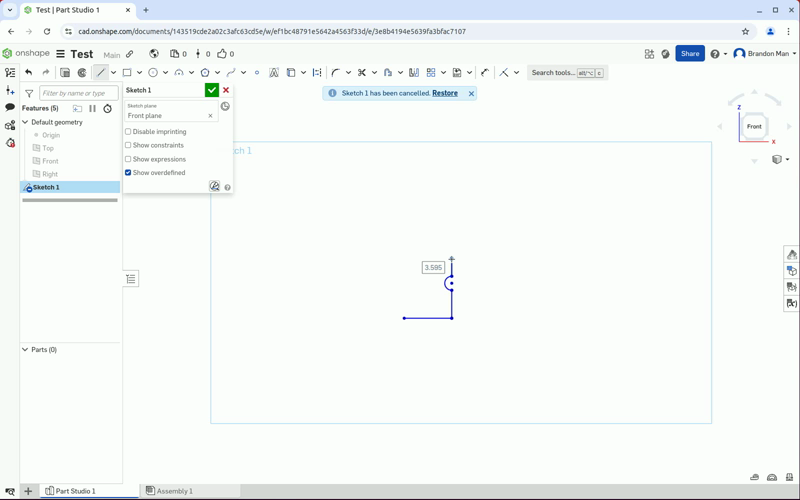
mouse_move(481, 258)
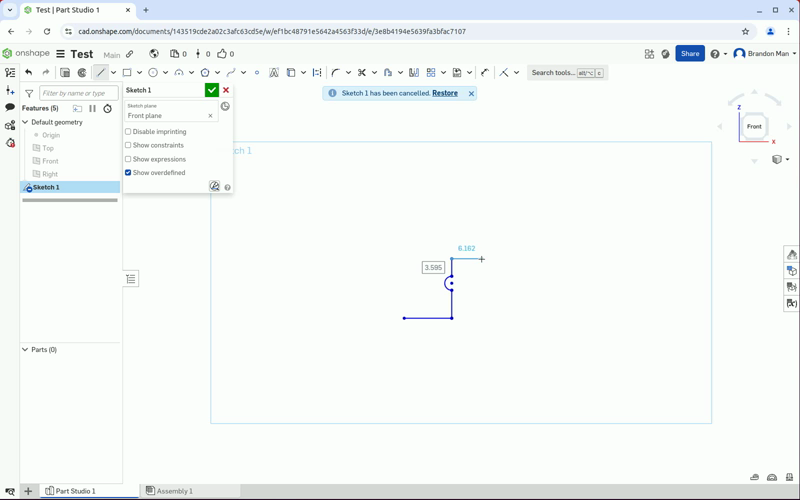
mouse_move(404, 258)
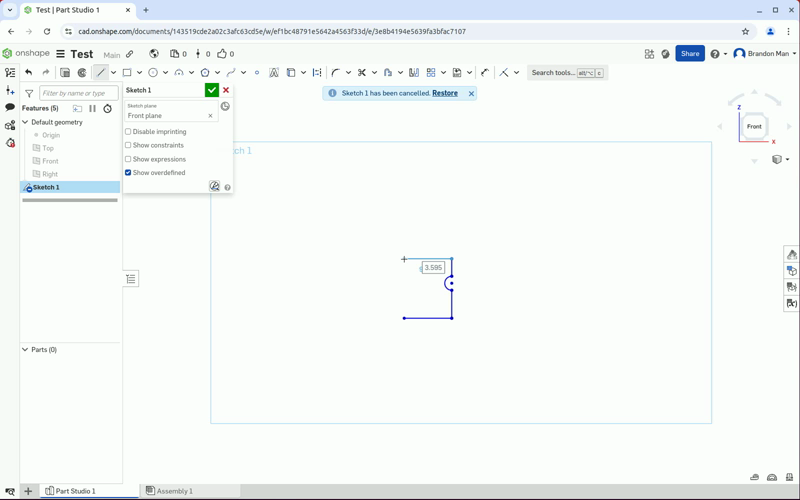
click(404, 258)
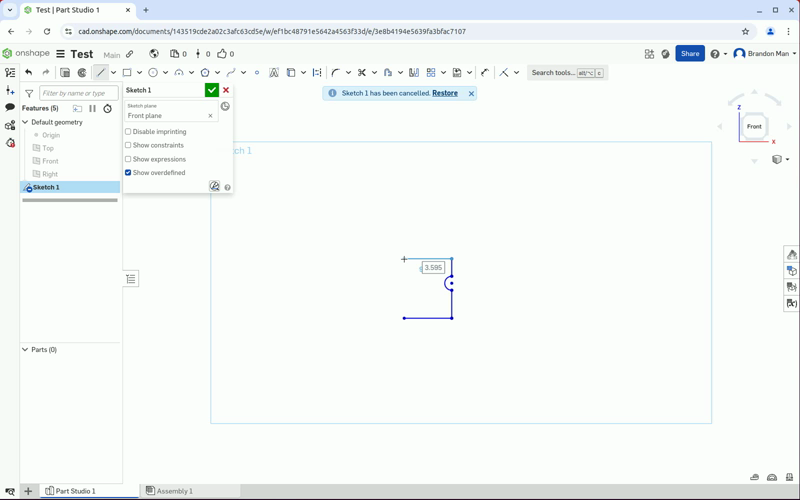
key_up(shift)
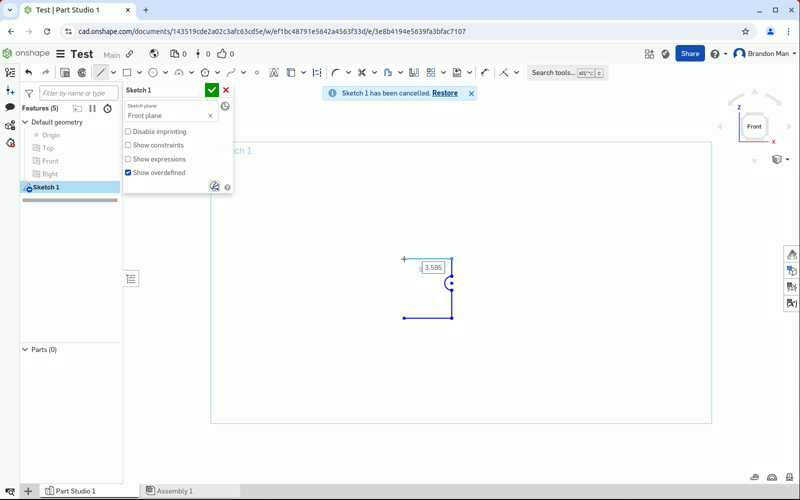
mouse_move(434, 258)
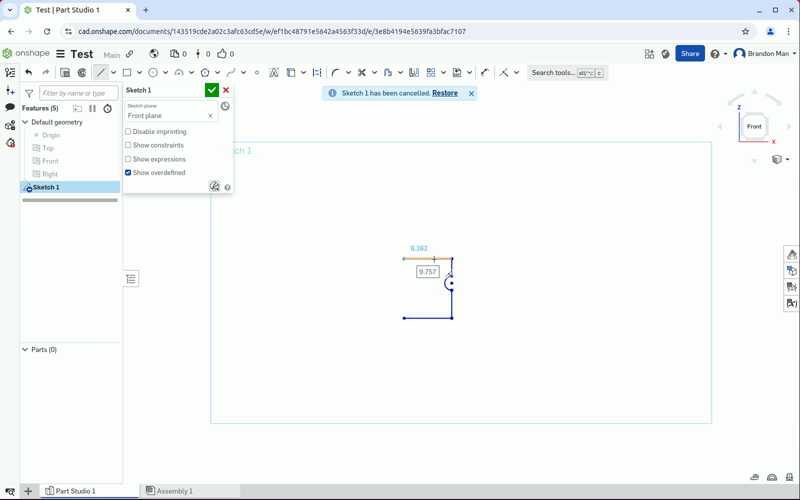
key_down(shift)
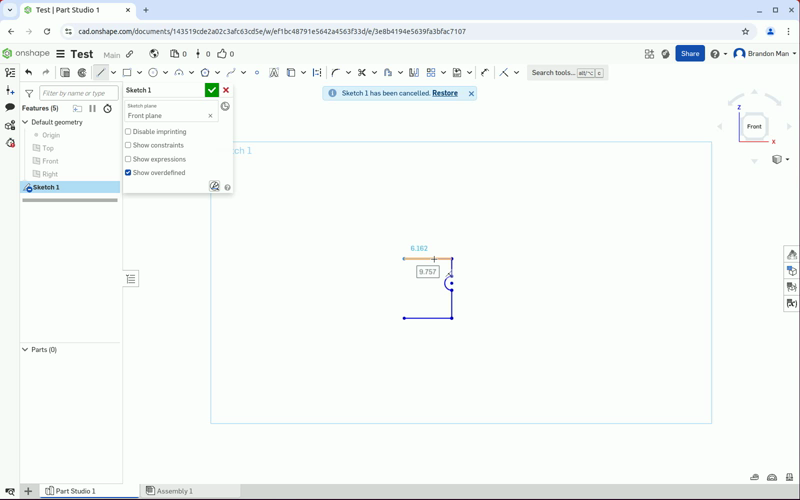
mouse_move(404, 318)
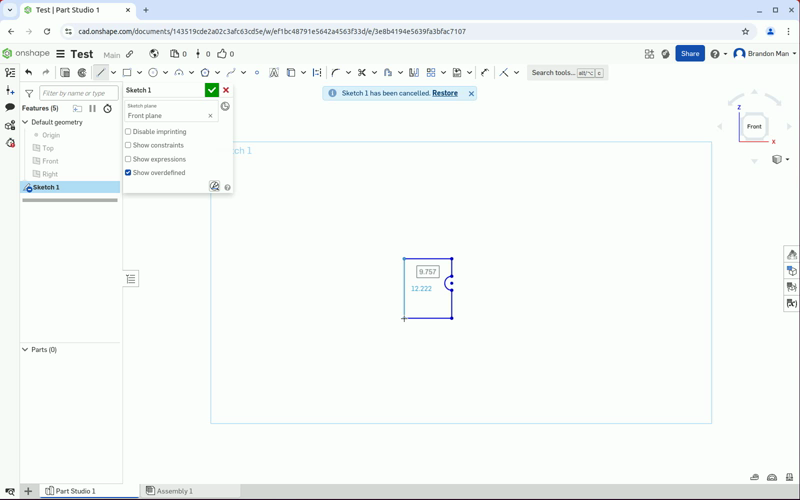
key_up(shift)
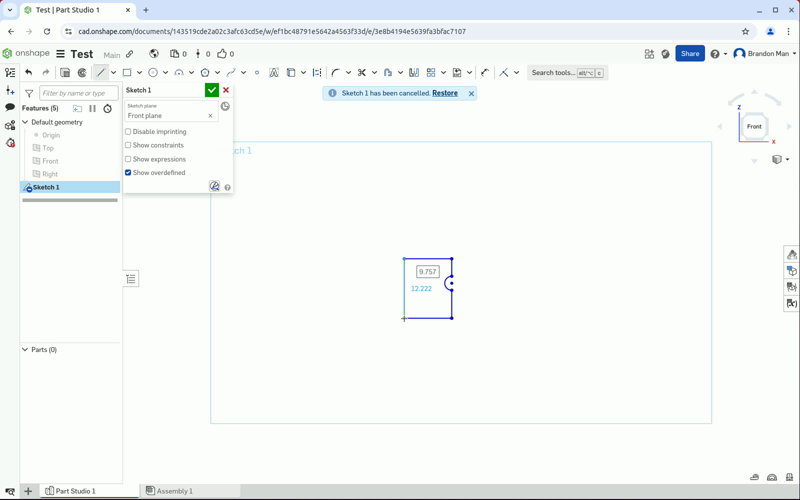
click(404, 318)
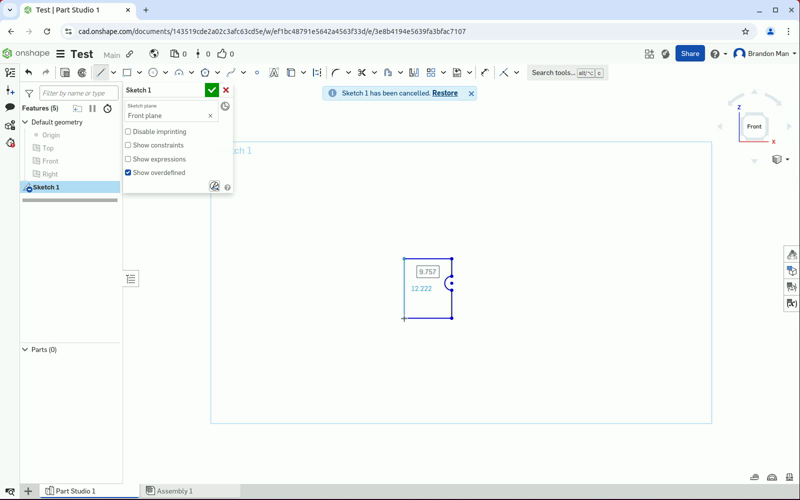
key(esc)
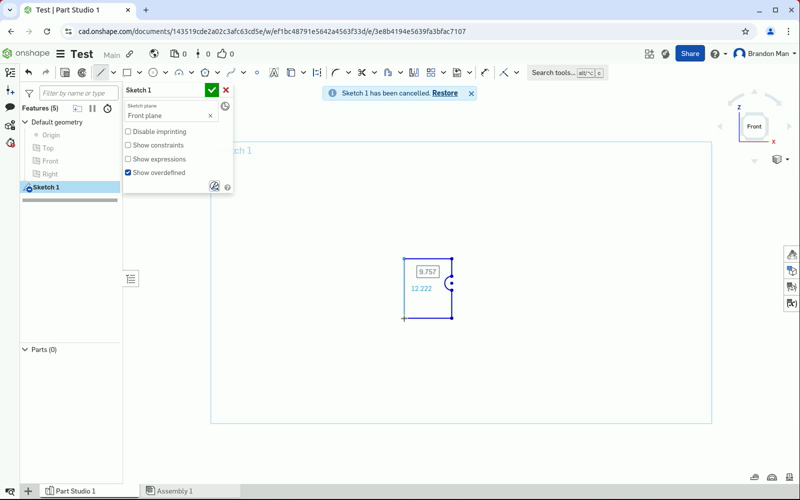
mouse_move(426, 300)
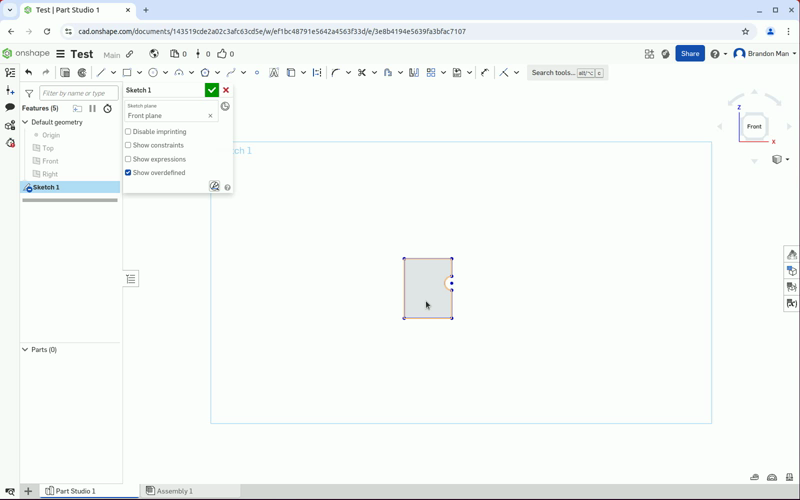
scroll(6)
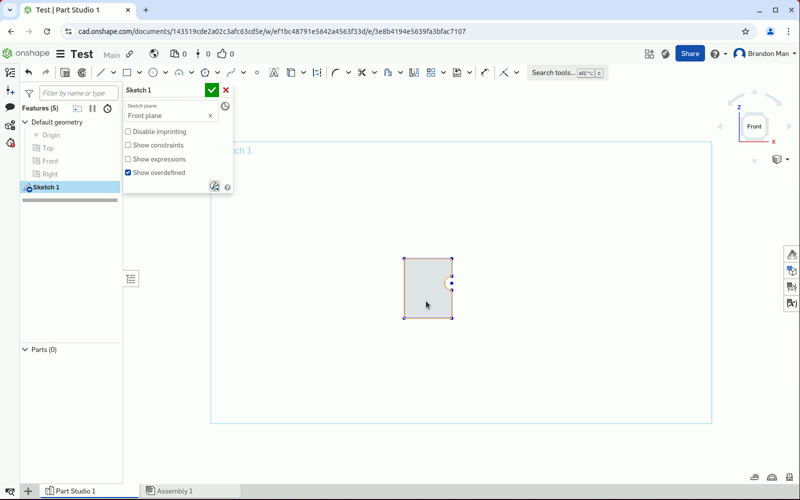
scroll(6)
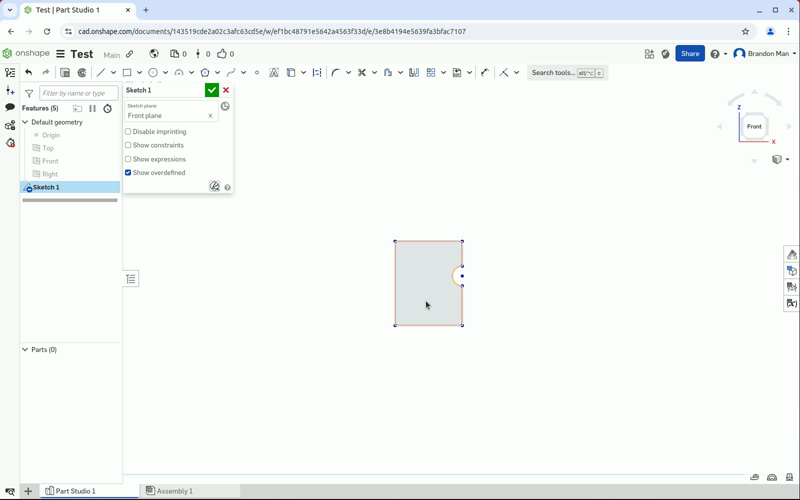
scroll(6)
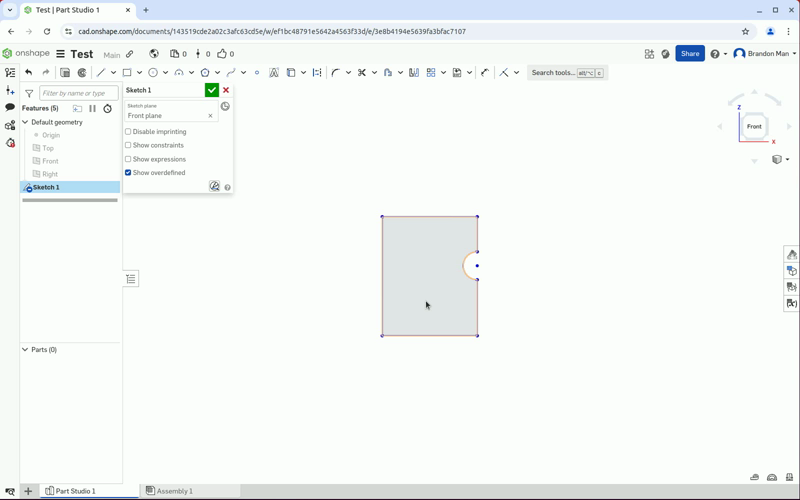
scroll(6)
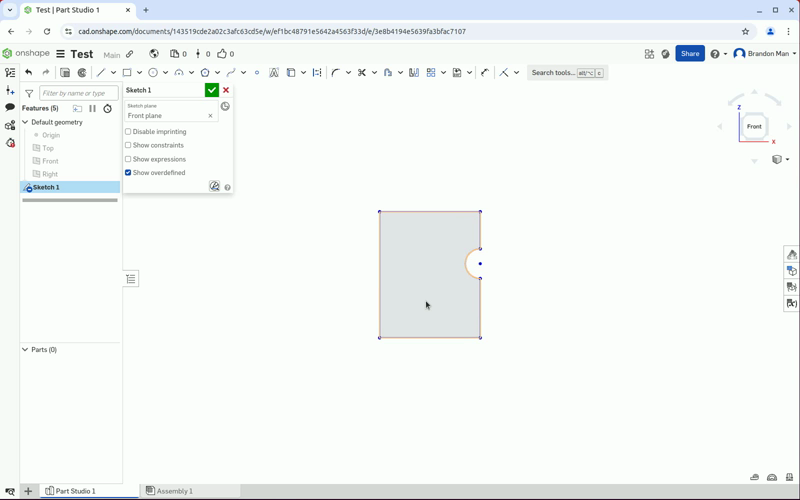
scroll(6)
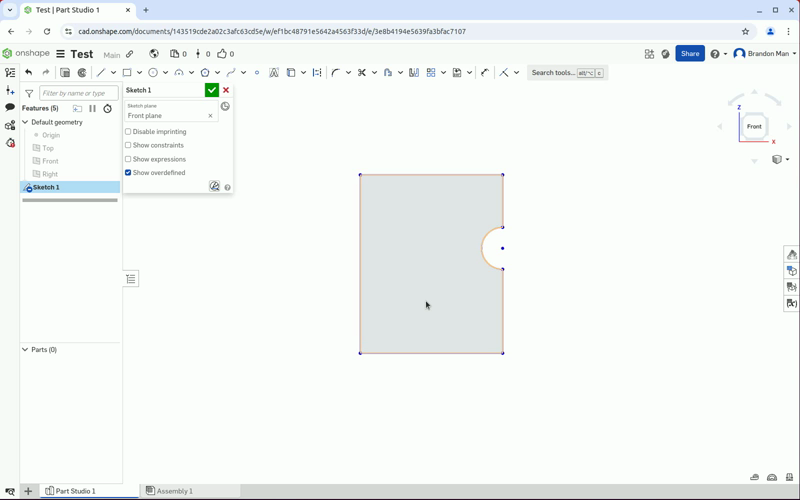
scroll(6)
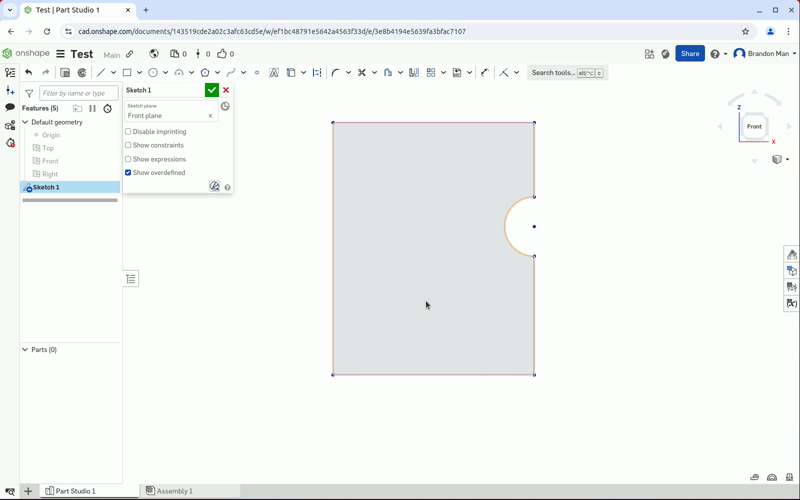
scroll(6)
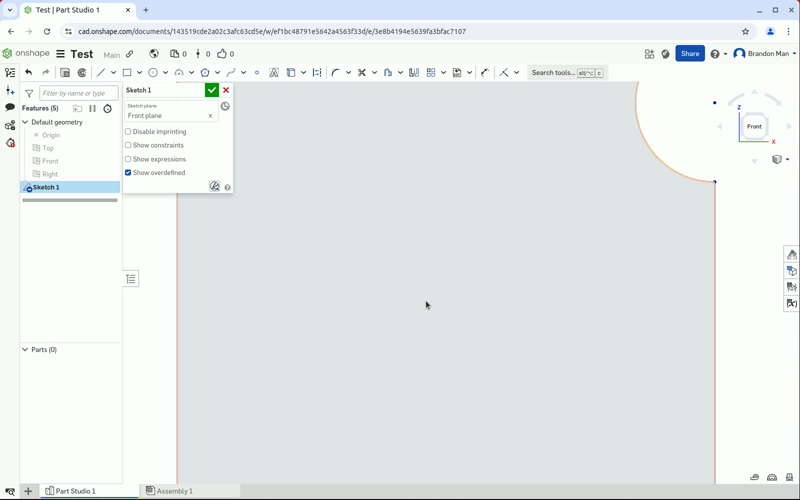
click(426, 300)
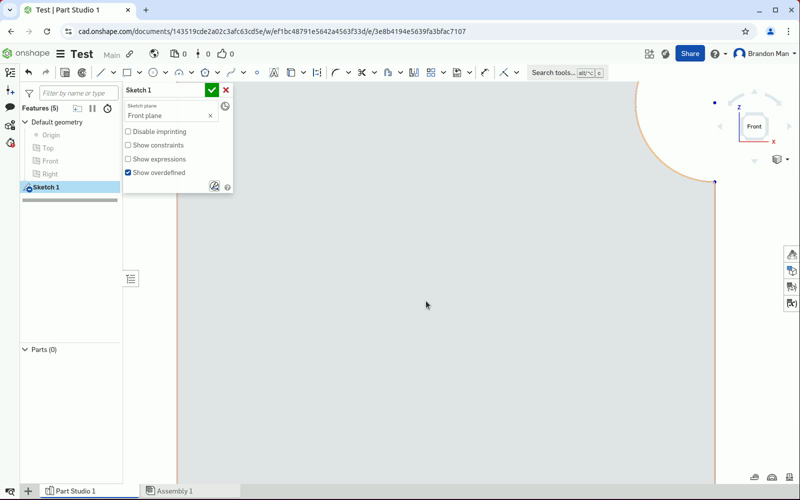
scroll(-6)
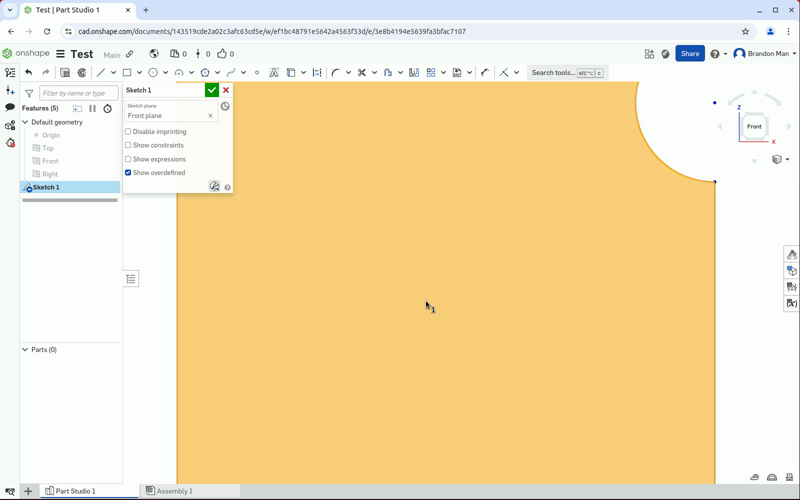
scroll(-6)
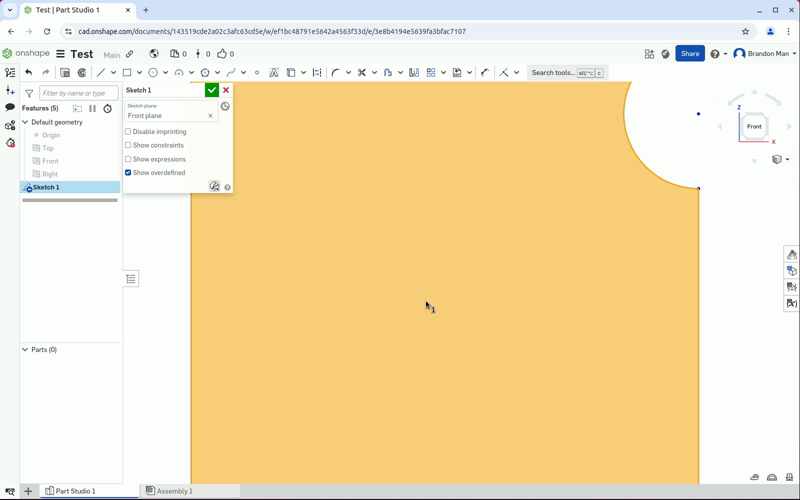
scroll(-6)
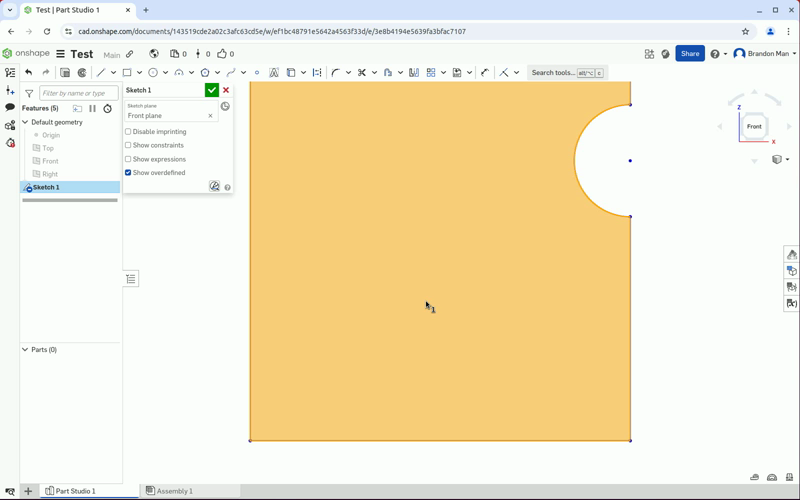
scroll(-6)
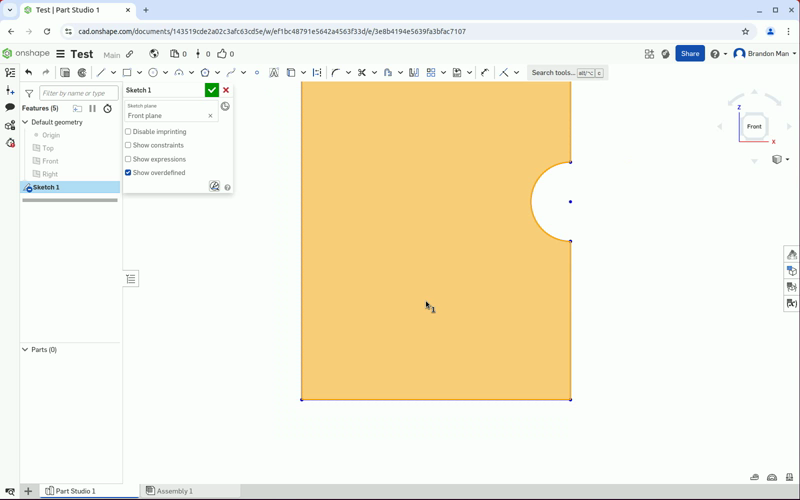
scroll(-6)
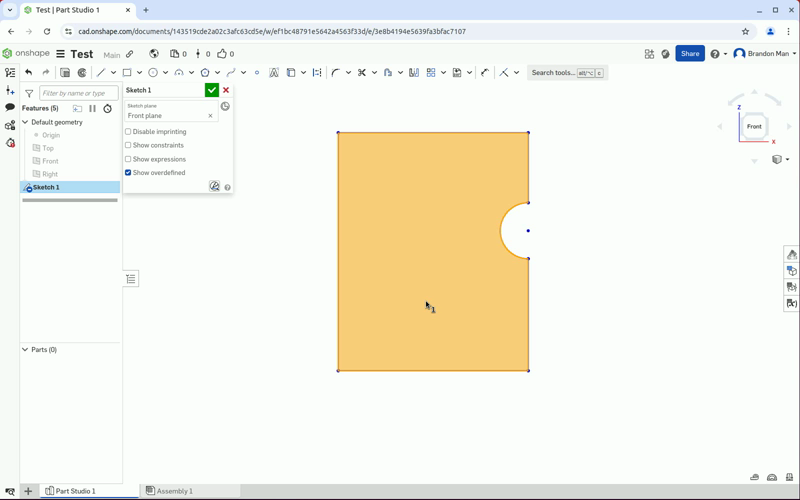
scroll(-6)
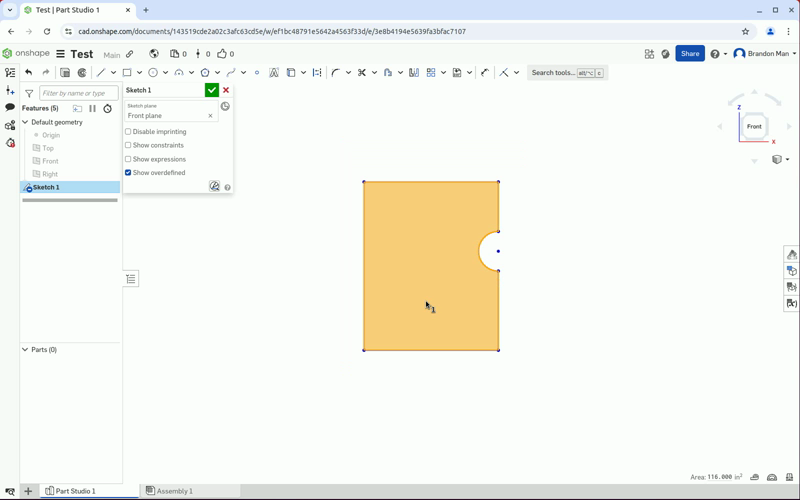
scroll(-6)
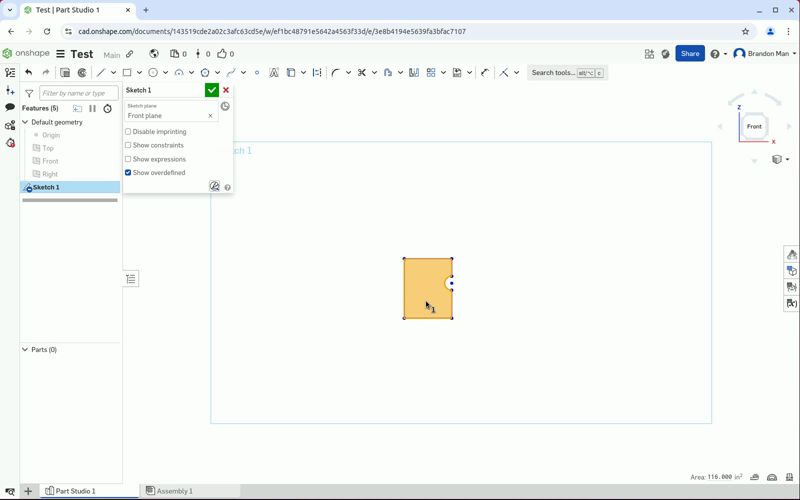
mouse_move(73, 352)
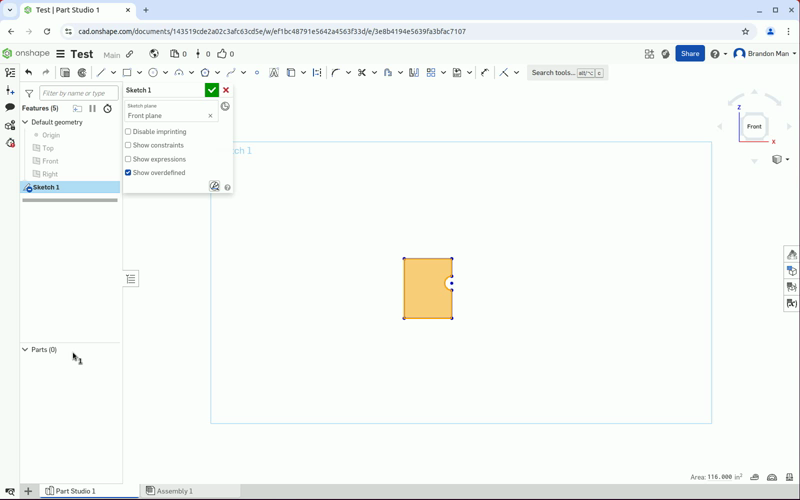
key(shift+y)
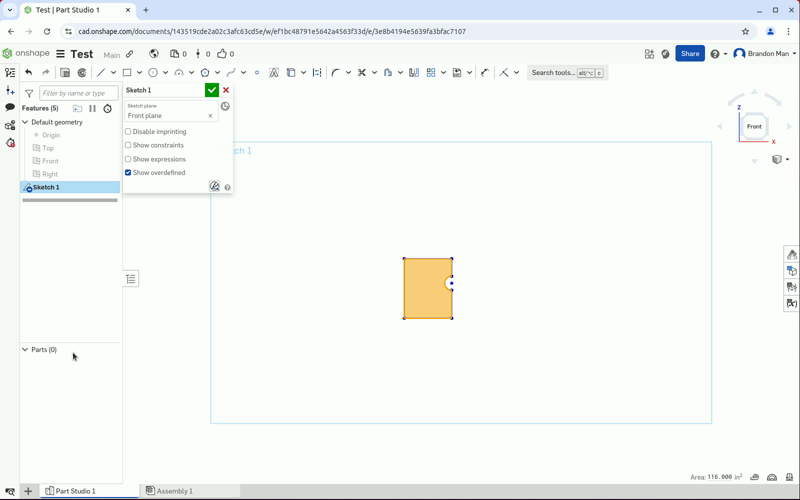
key(shift+e)
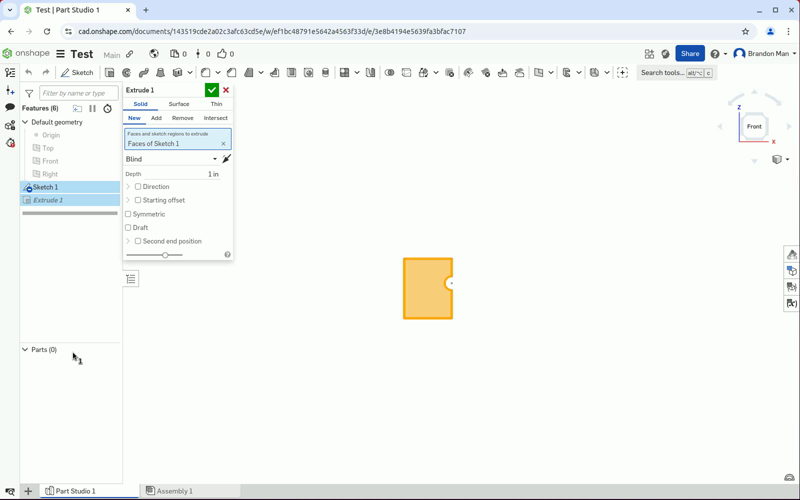
mouse_move(143, 106)
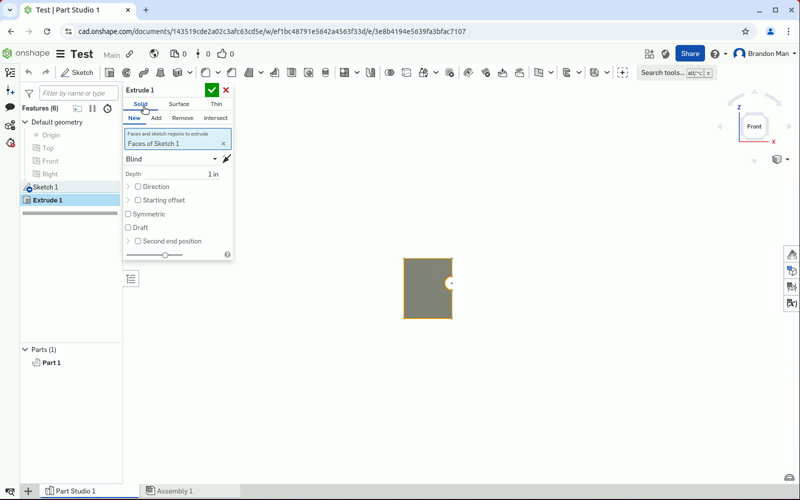
click(143, 106)
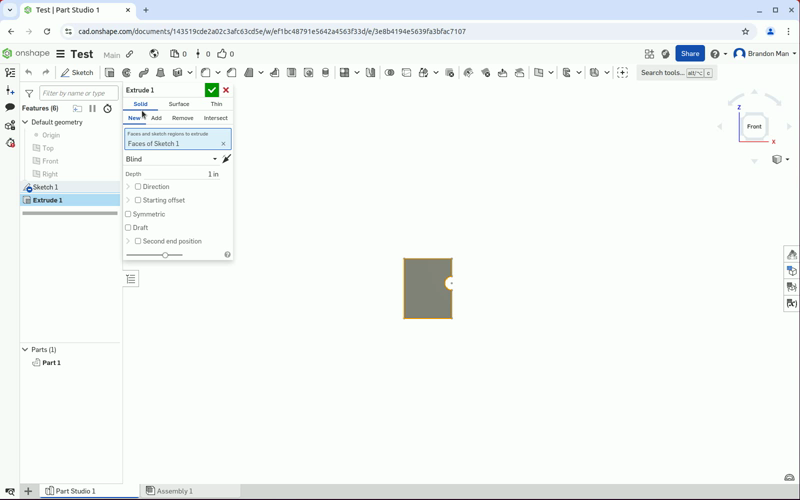
mouse_move(137, 120)
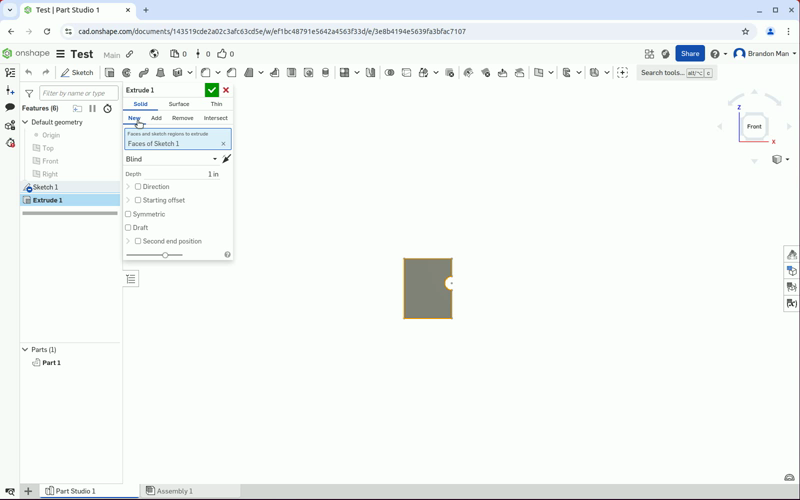
click(137, 120)
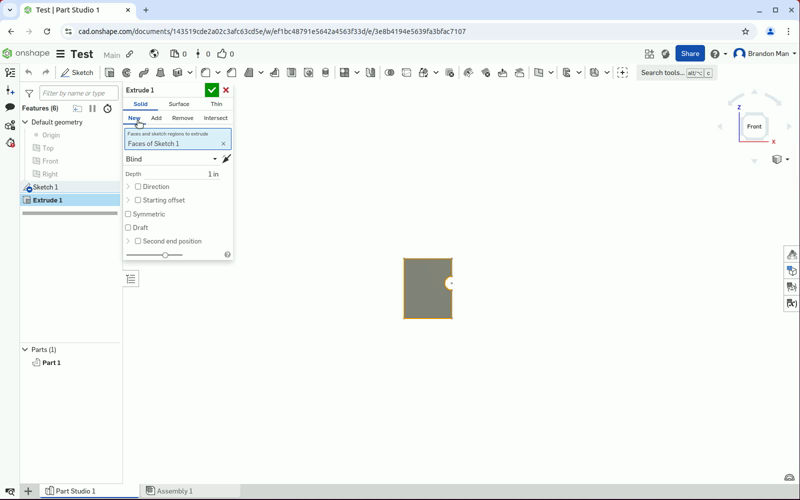
key(tab, 4)
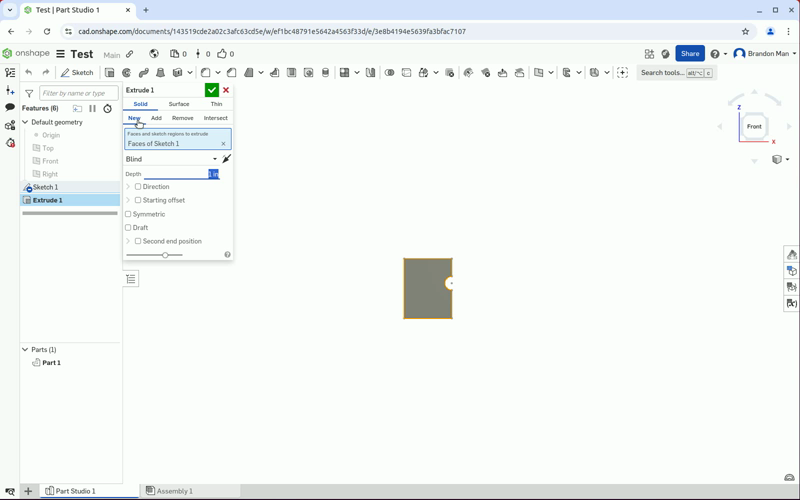
text(23.108)
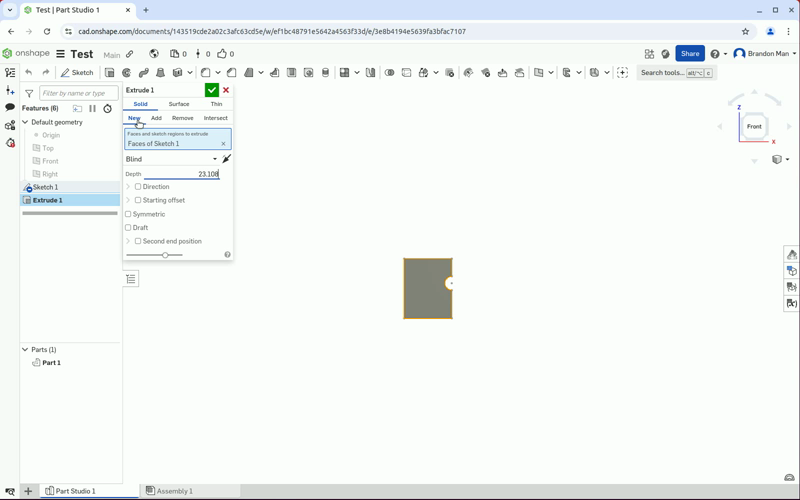
key(enter)
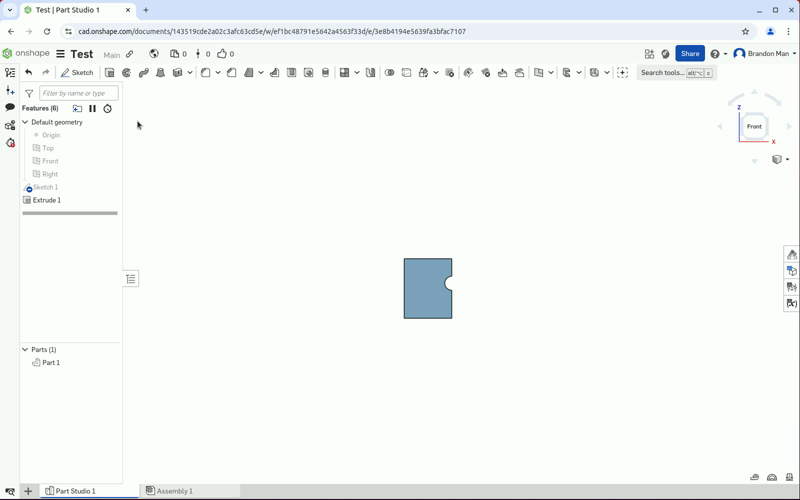
key(shift+h)
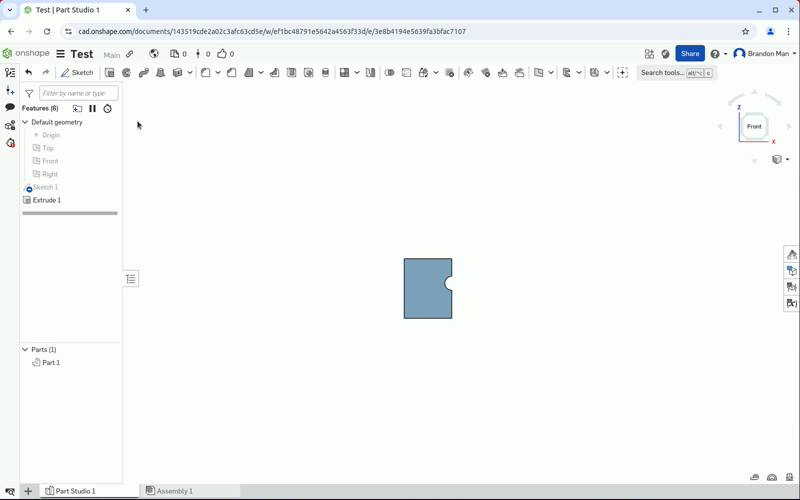
key(shift+h)
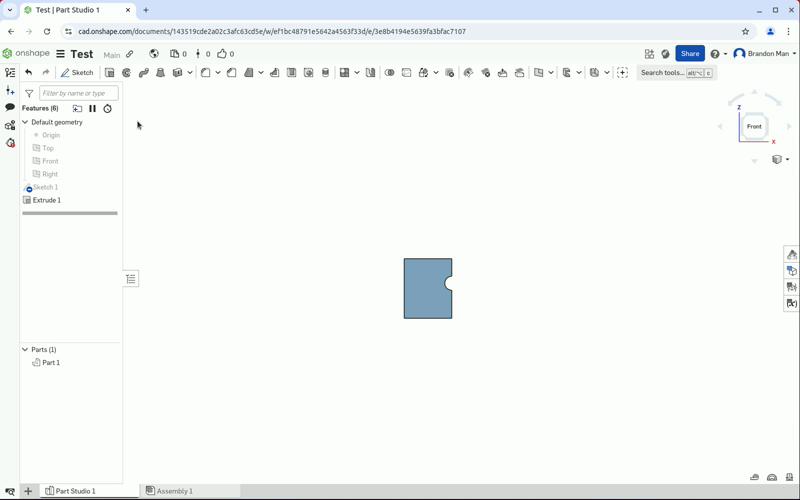
mouse_move(73, 189)
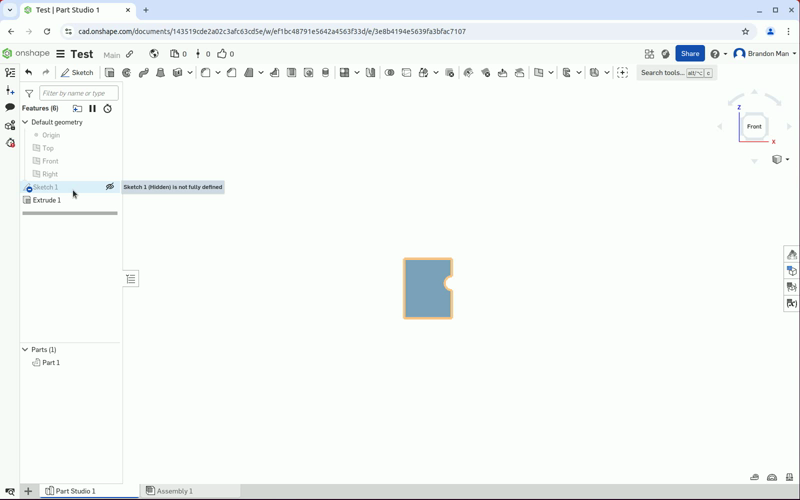
click(73, 189)
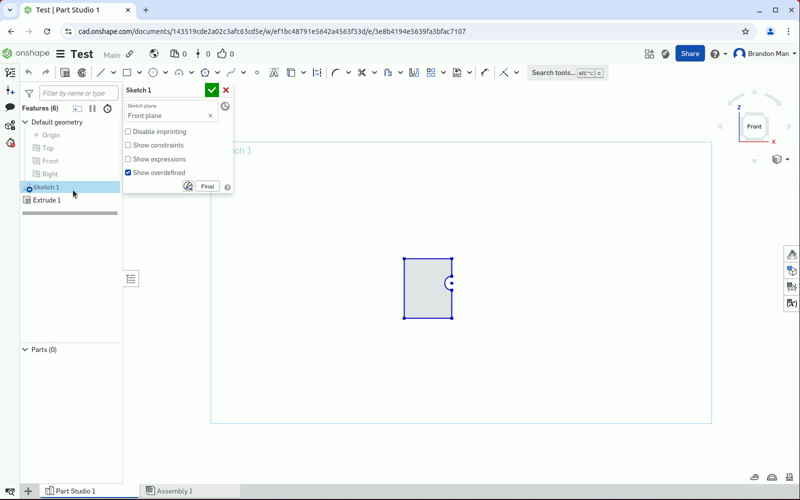
mouse_move(229, 92)
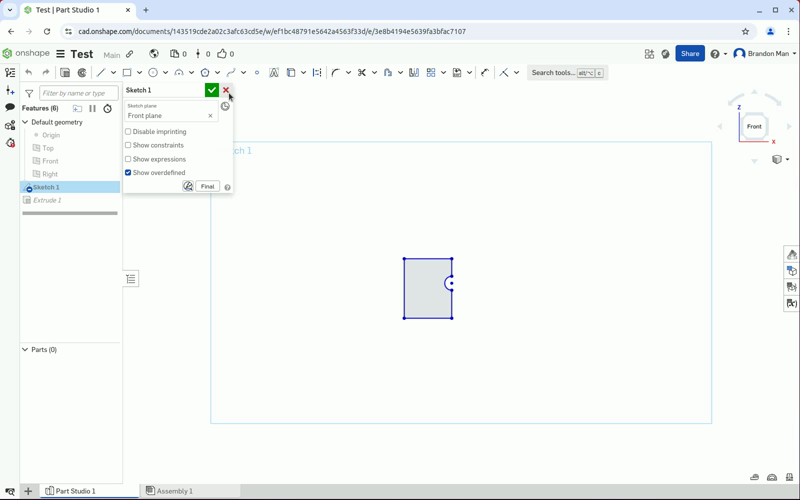
click(229, 92)
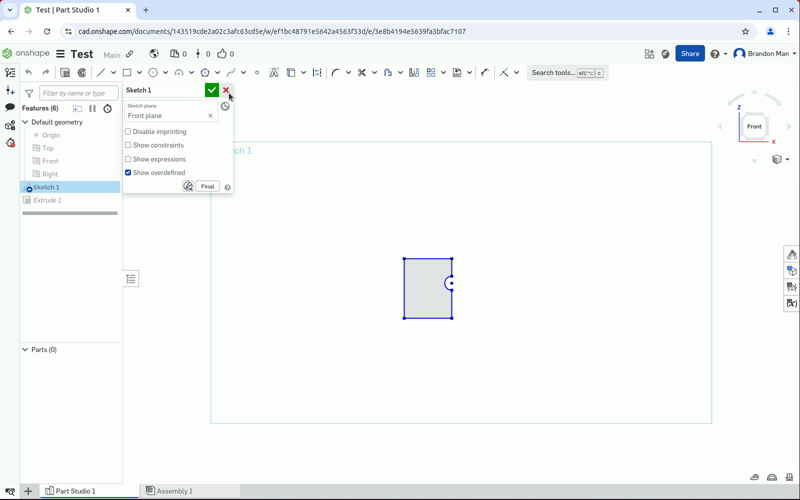
key(shift+s)
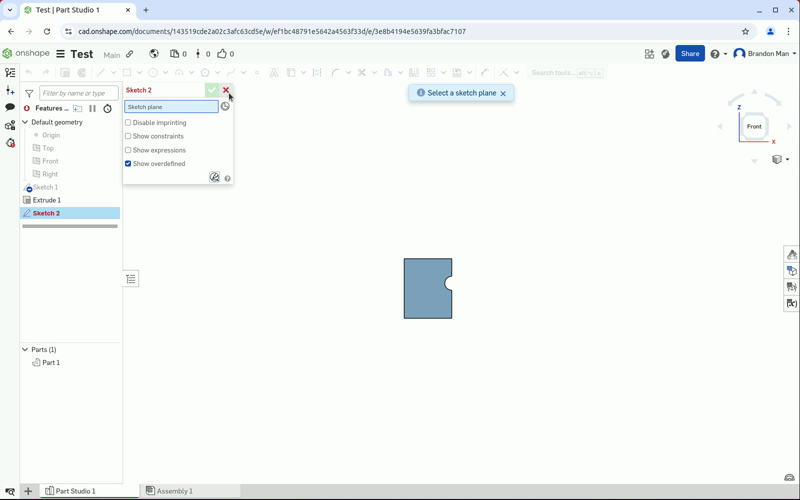
mouse_move(73, 163)
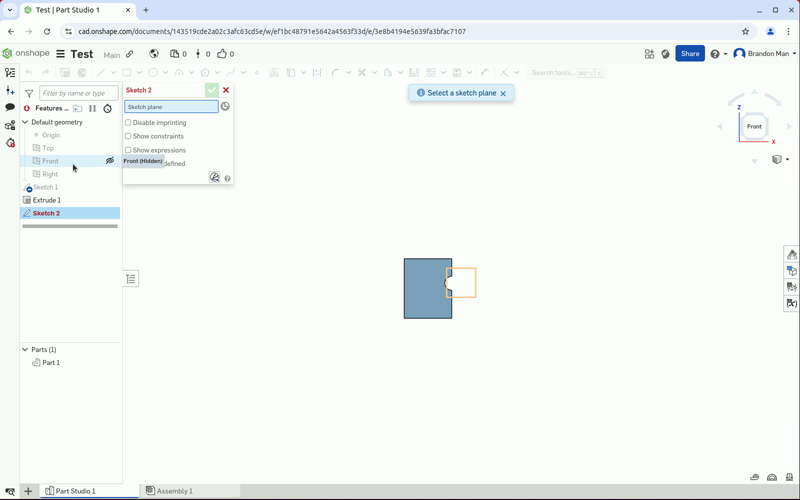
click(73, 163)
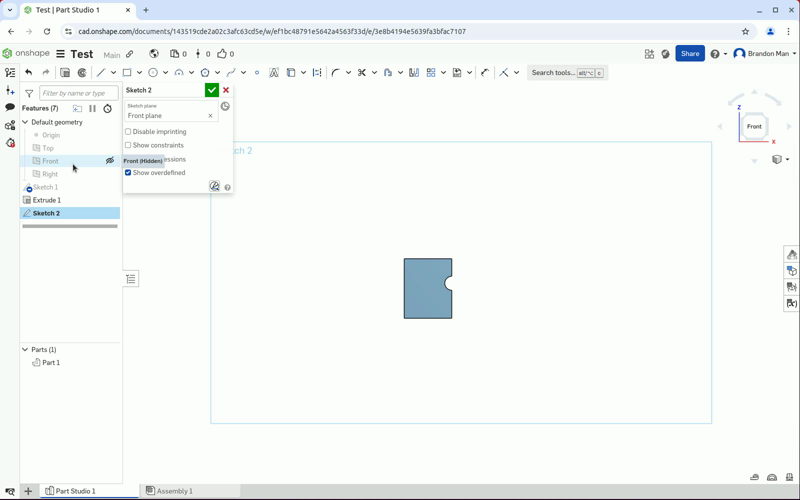
mouse_move(73, 352)
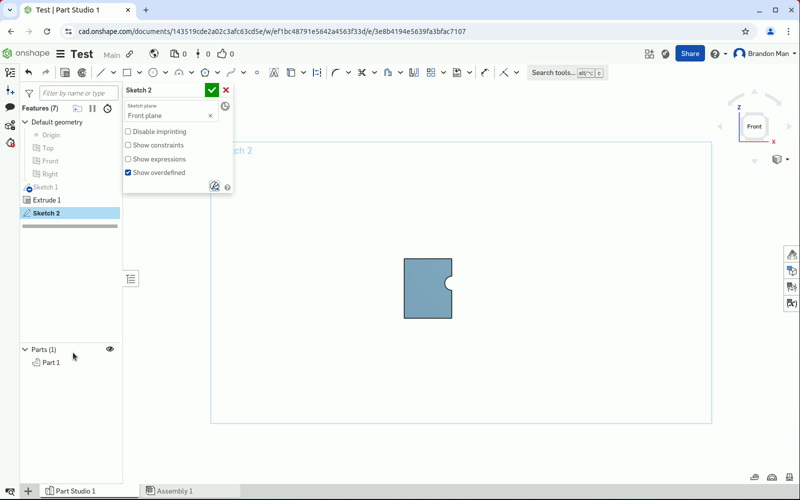
key(y)
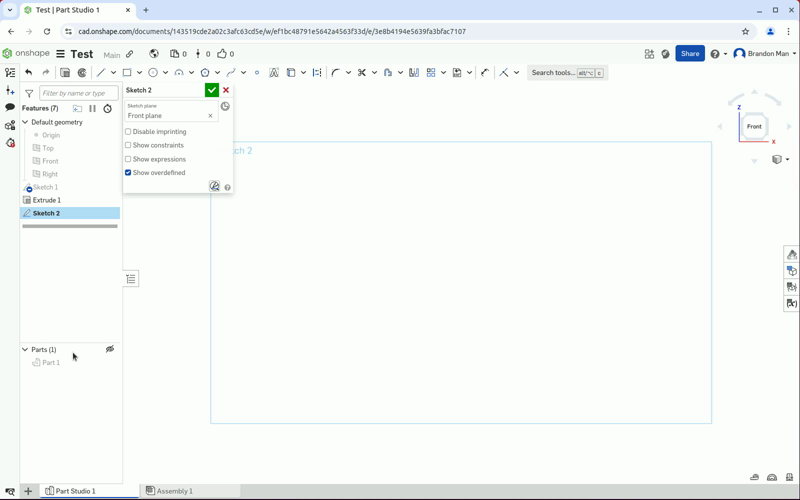
key(l)
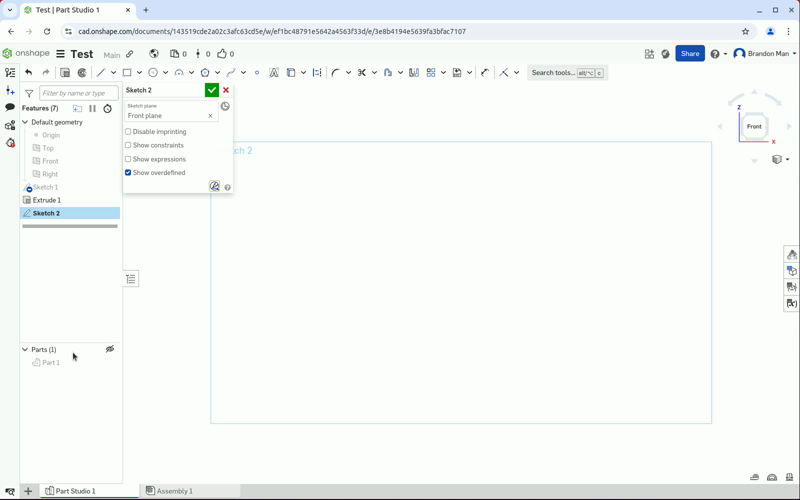
key_down(shift)
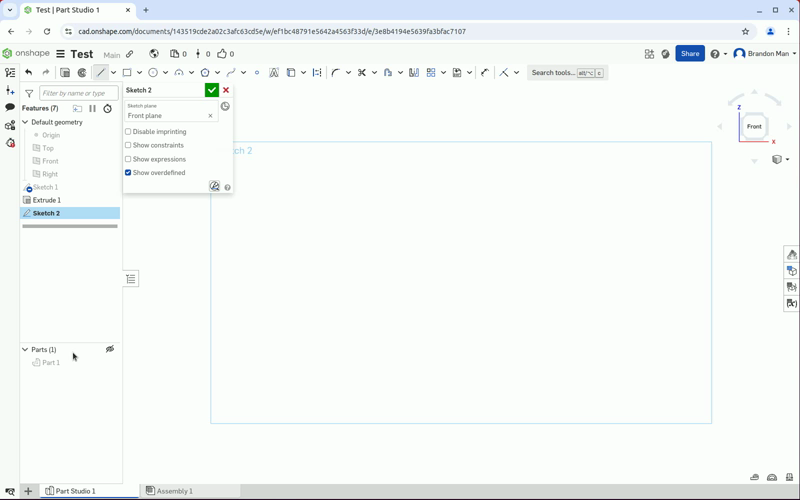
mouse_move(451, 318)
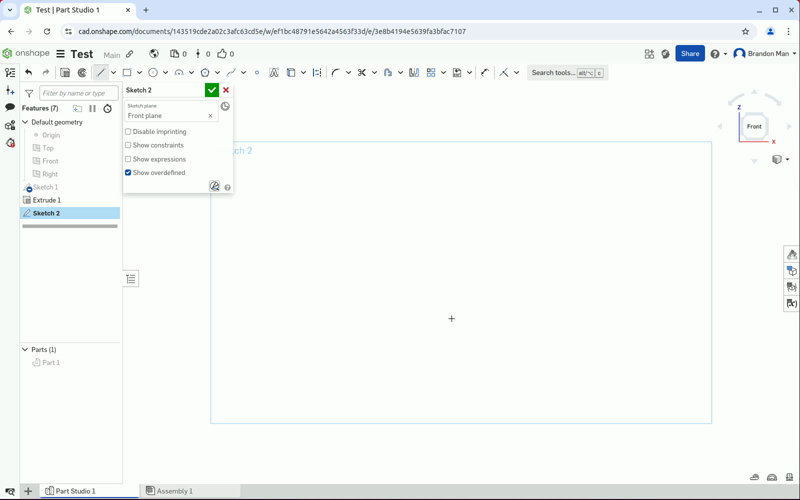
click(451, 318)
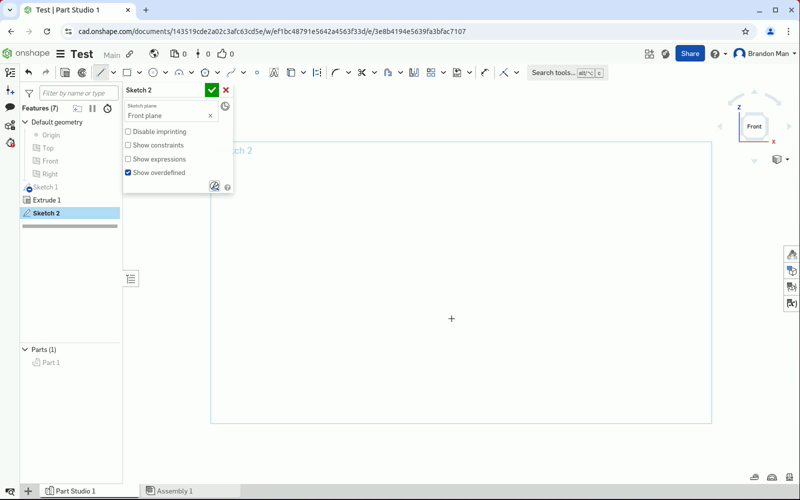
key_up(shift)
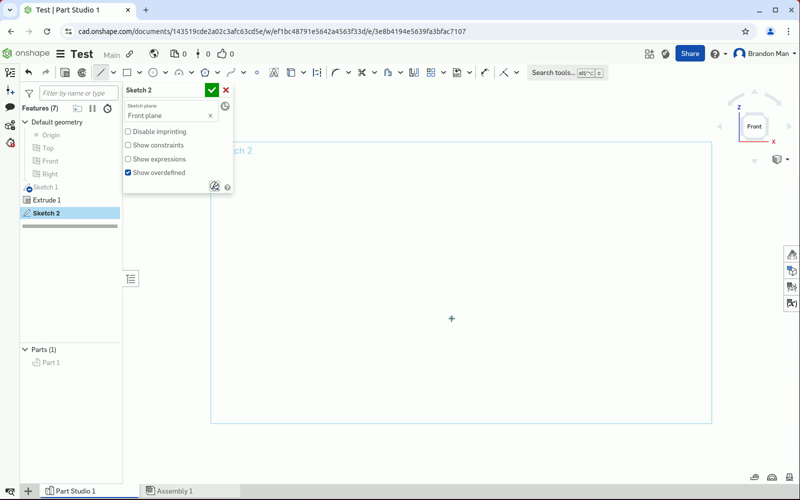
key_down(shift)
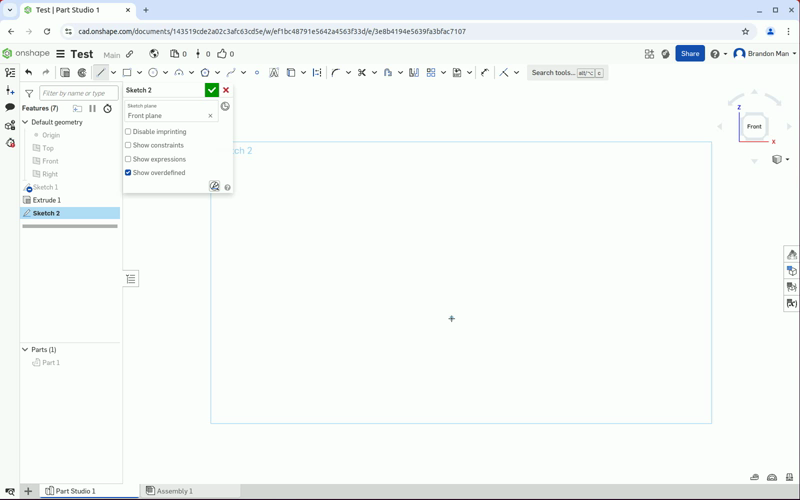
mouse_move(517, 318)
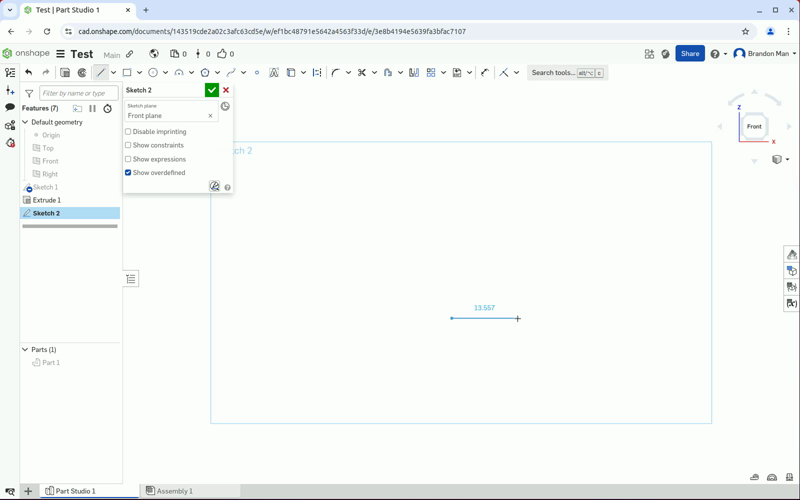
click(517, 318)
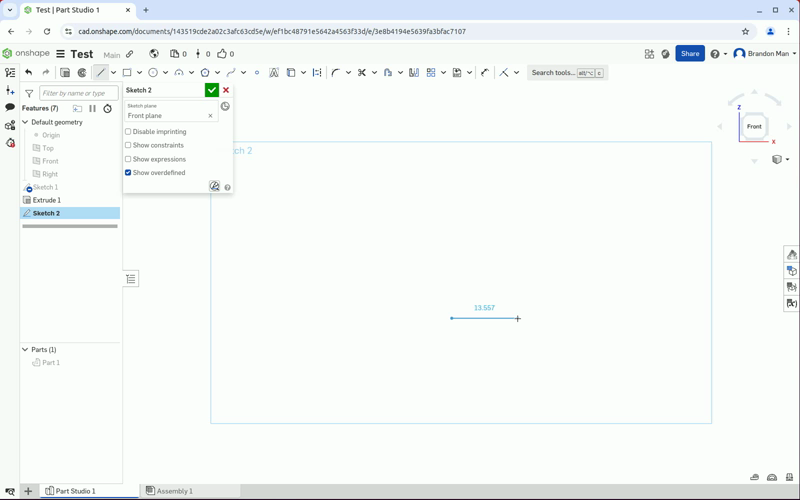
key_up(shift)
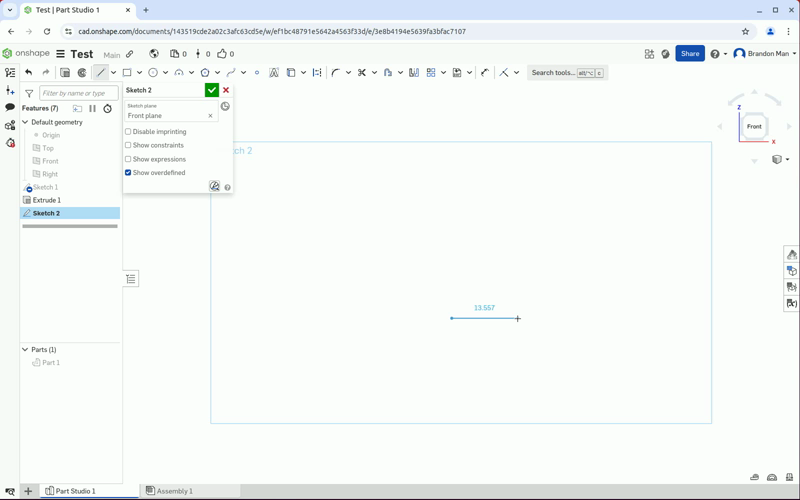
key_down(shift)
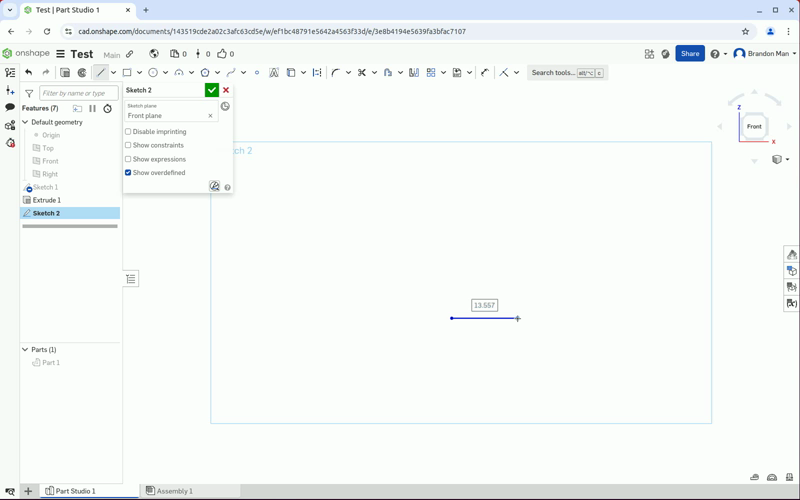
mouse_move(547, 318)
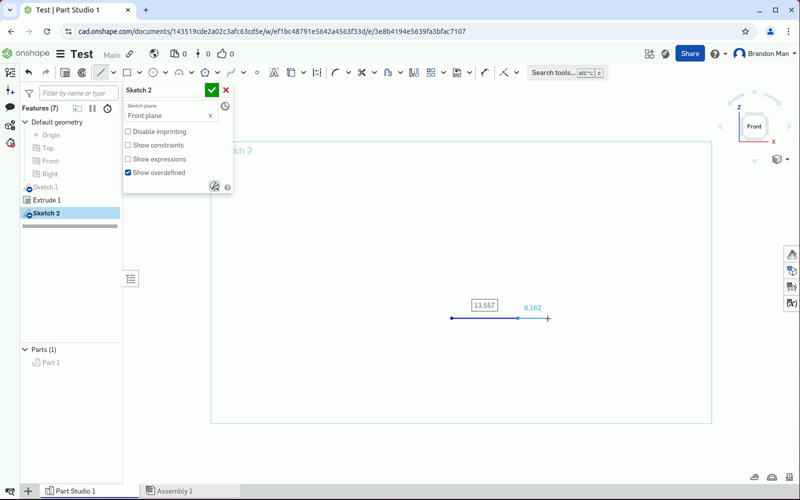
mouse_move(517, 258)
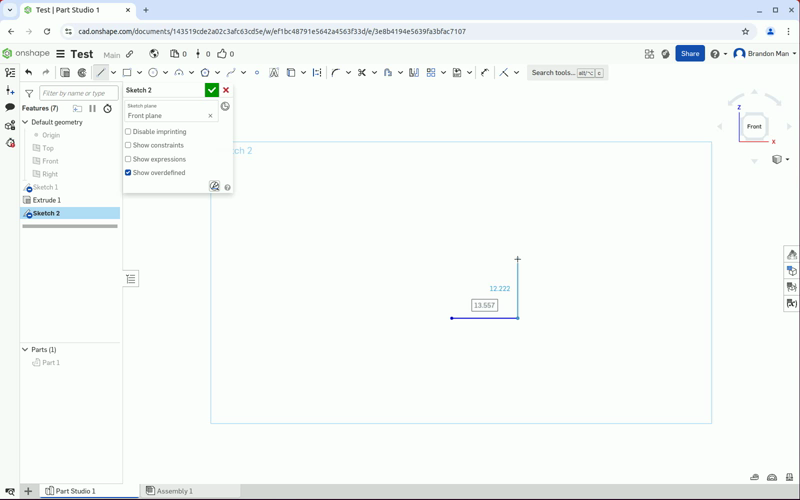
click(517, 258)
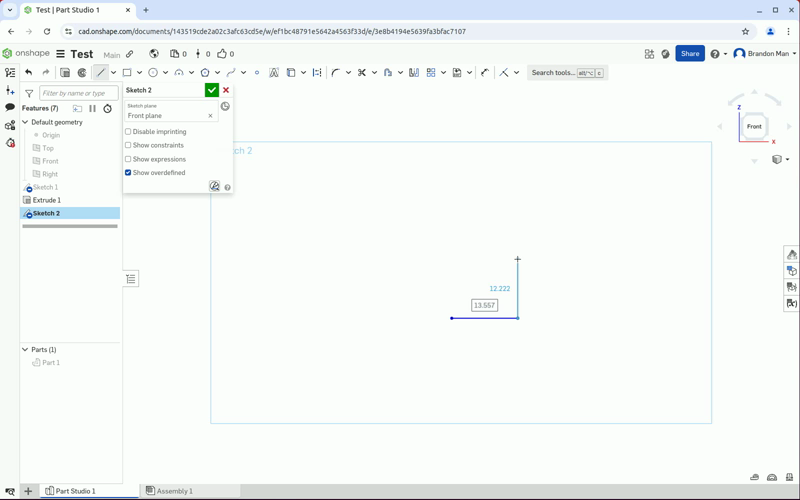
key_up(shift)
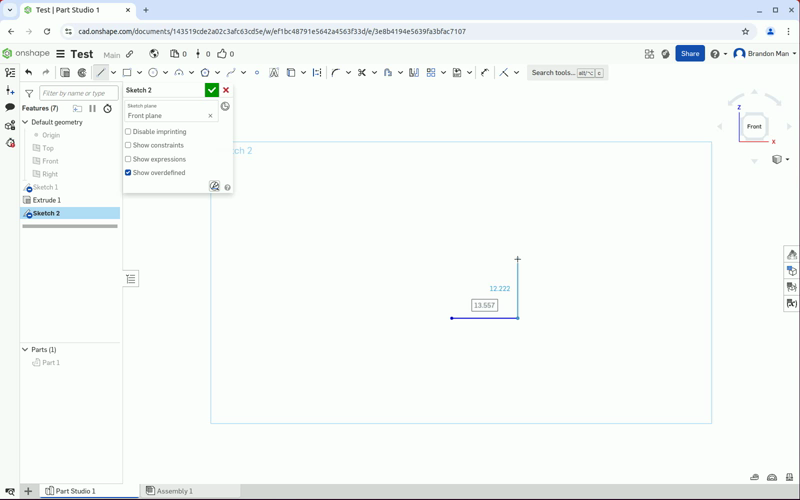
key_down(shift)
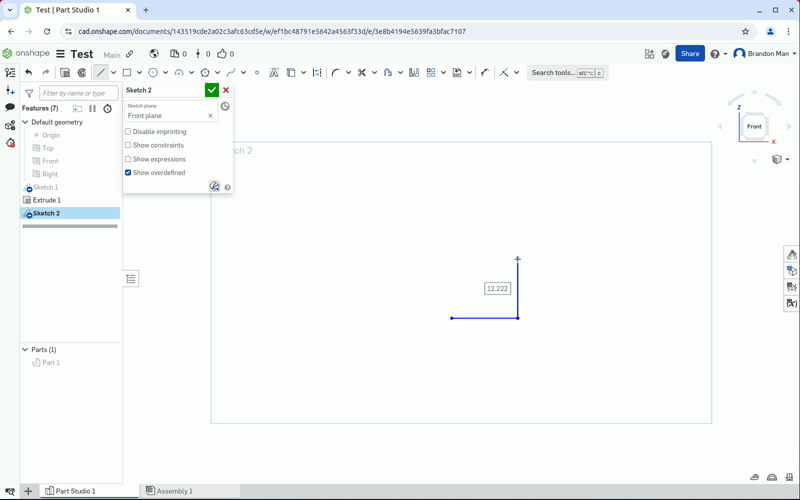
mouse_move(451, 258)
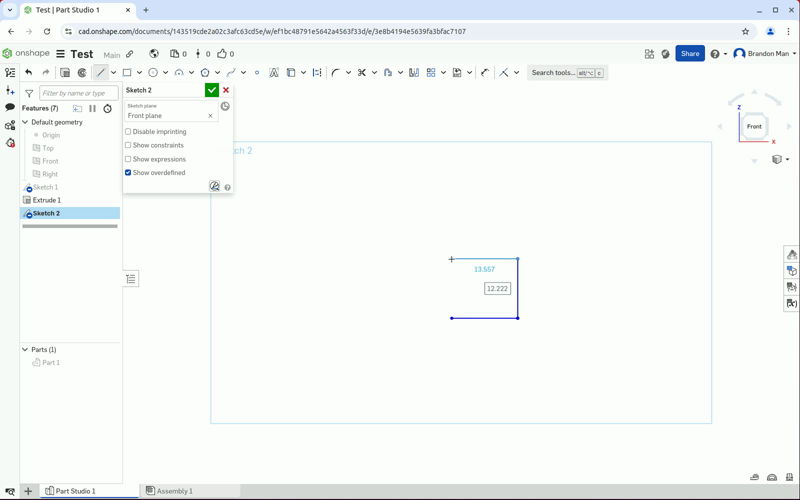
click(451, 258)
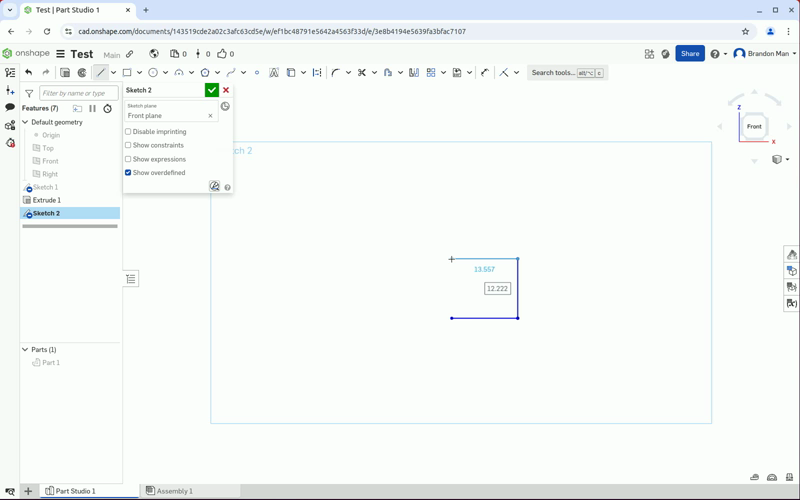
key_up(shift)
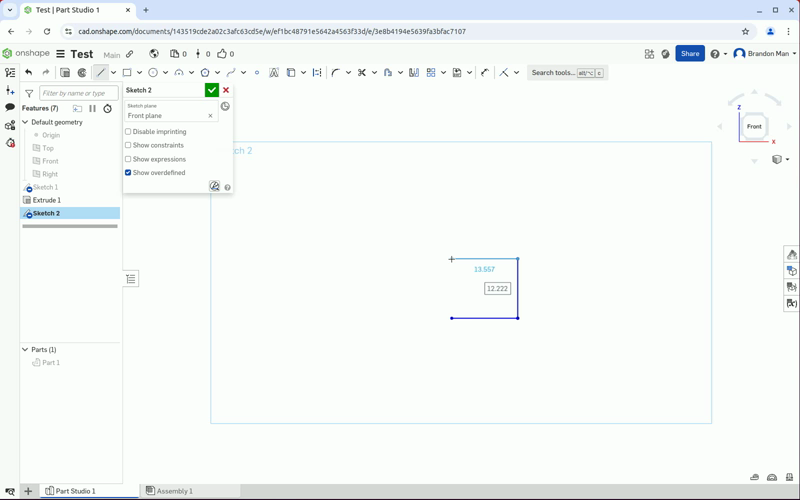
key_down(shift)
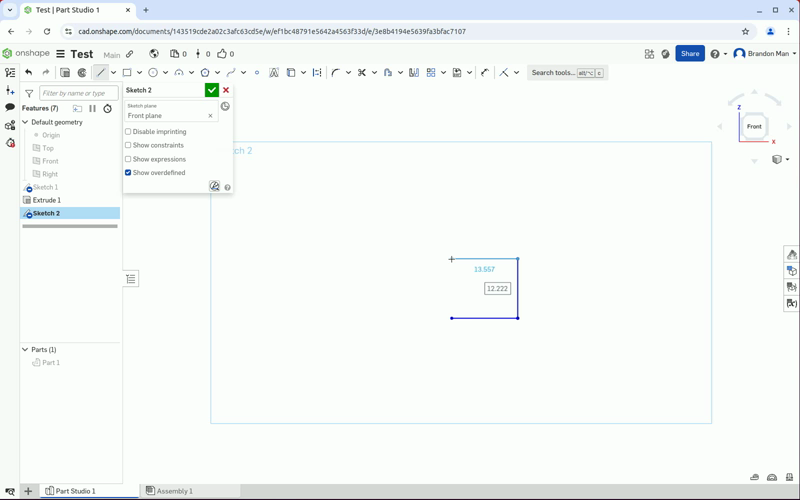
mouse_move(481, 258)
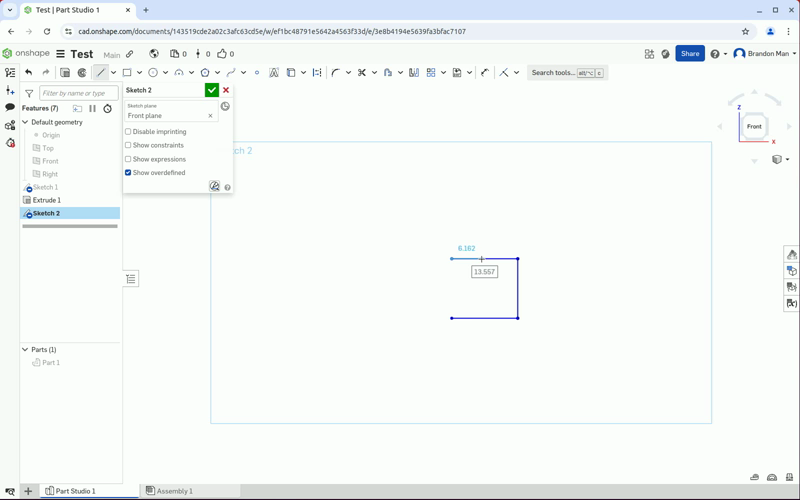
mouse_move(451, 276)
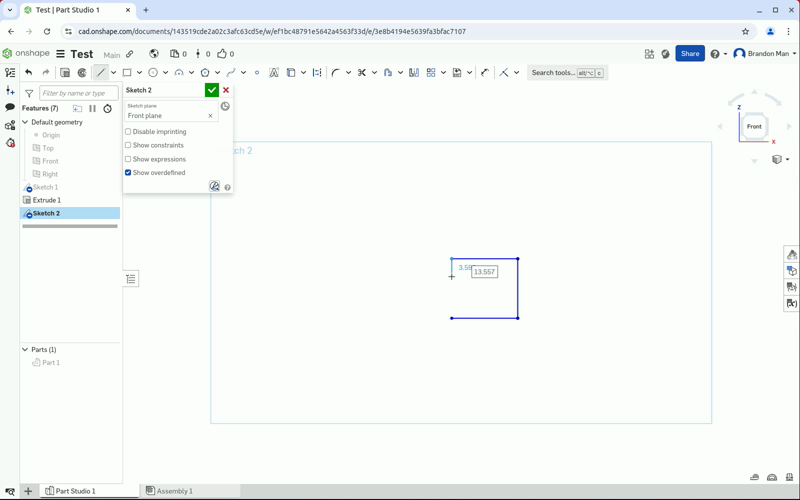
click(451, 276)
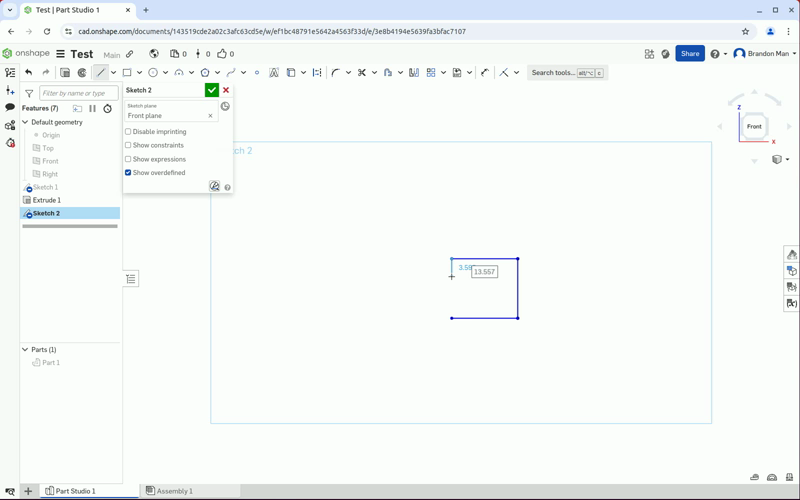
key_up(shift)
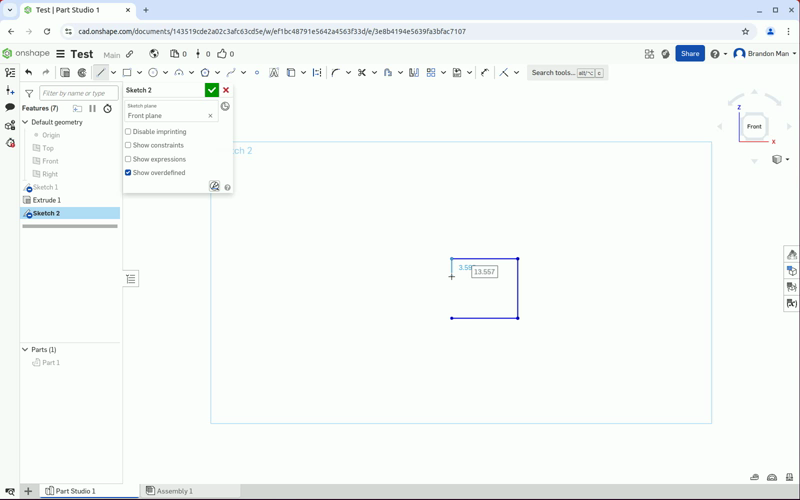
key(esc)
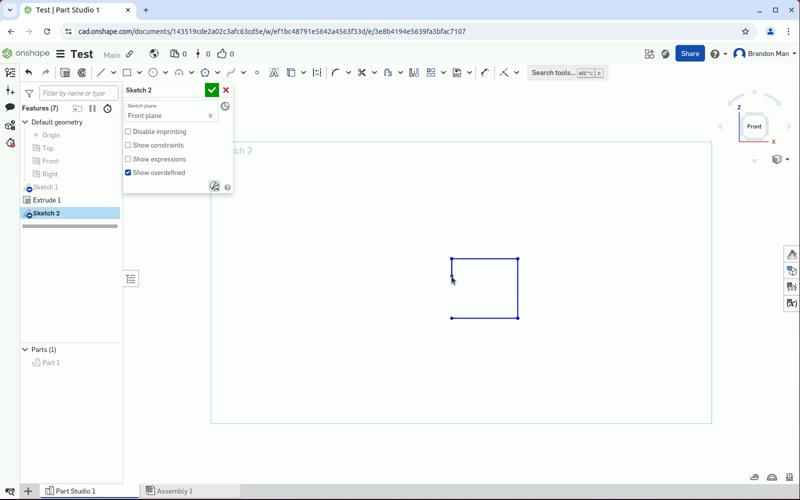
key(a)
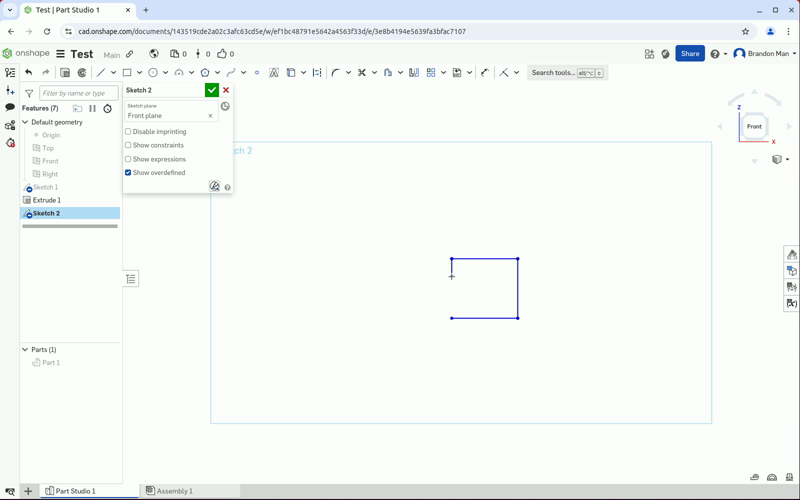
mouse_move(451, 276)
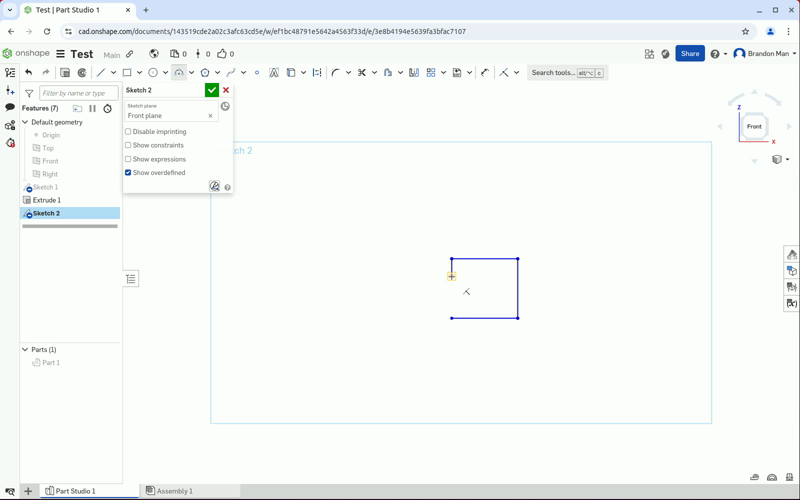
click(451, 276)
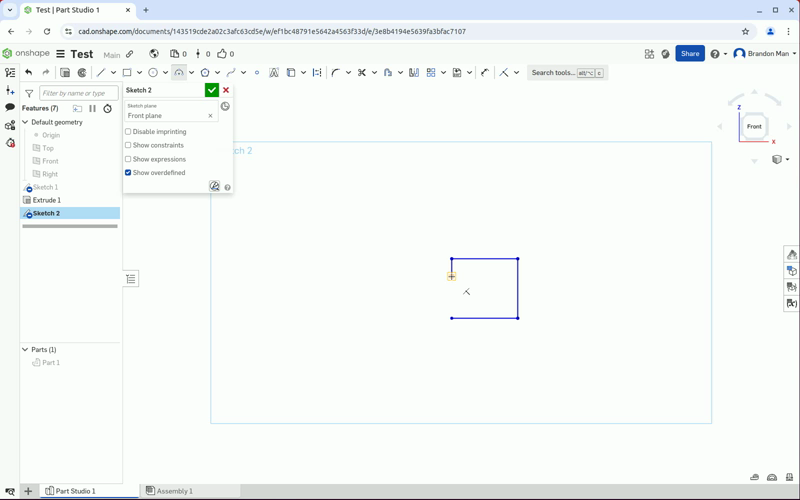
key_down(shift)
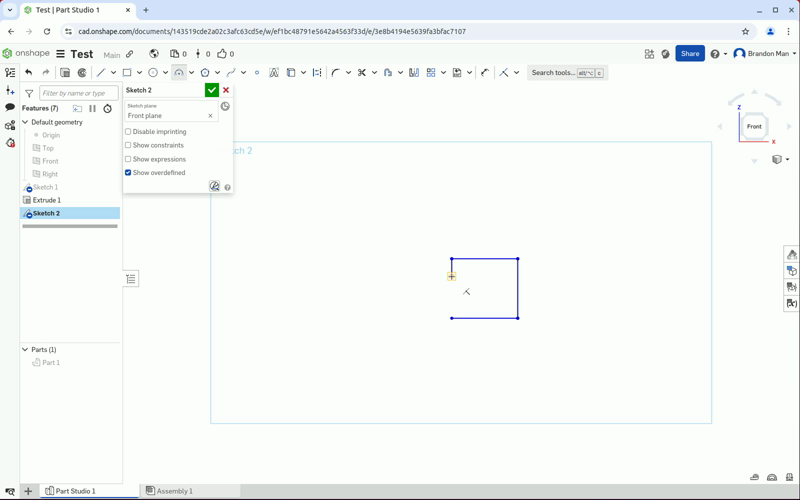
mouse_move(451, 289)
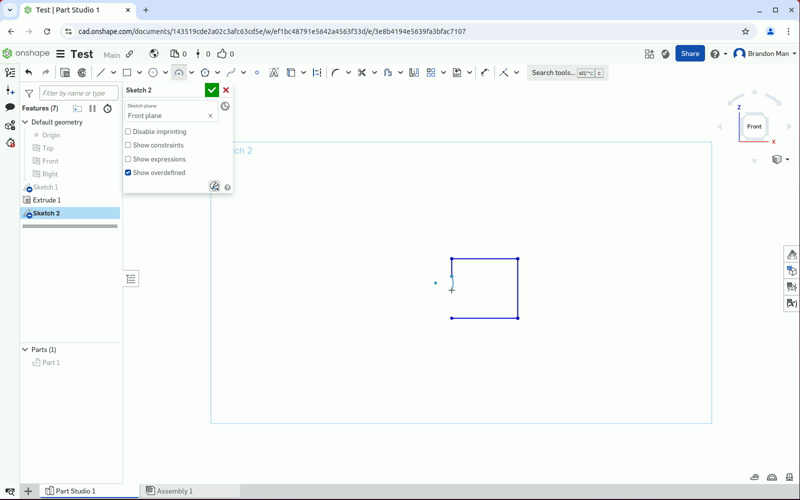
click(451, 289)
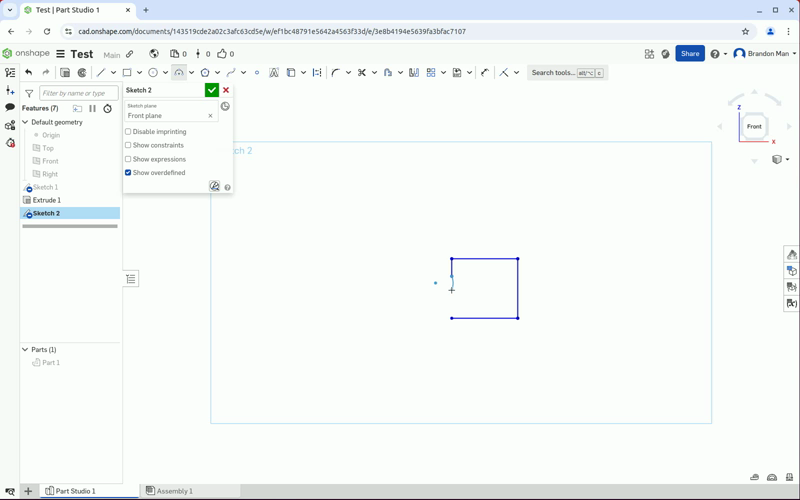
mouse_move(458, 282)
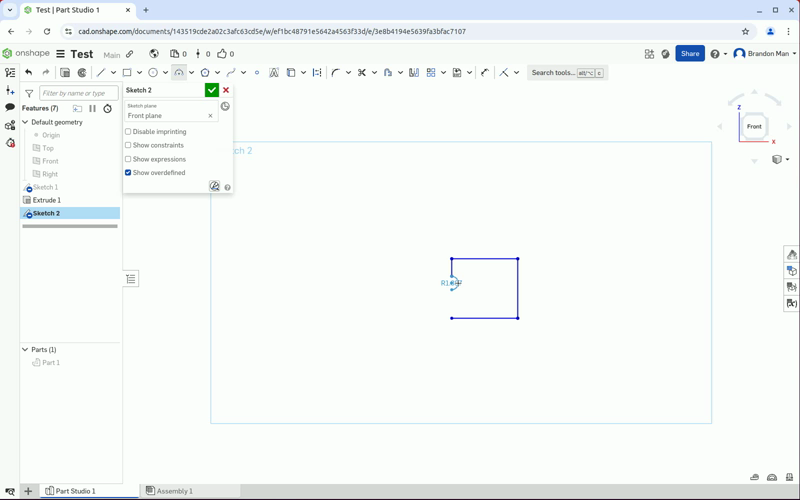
click(458, 282)
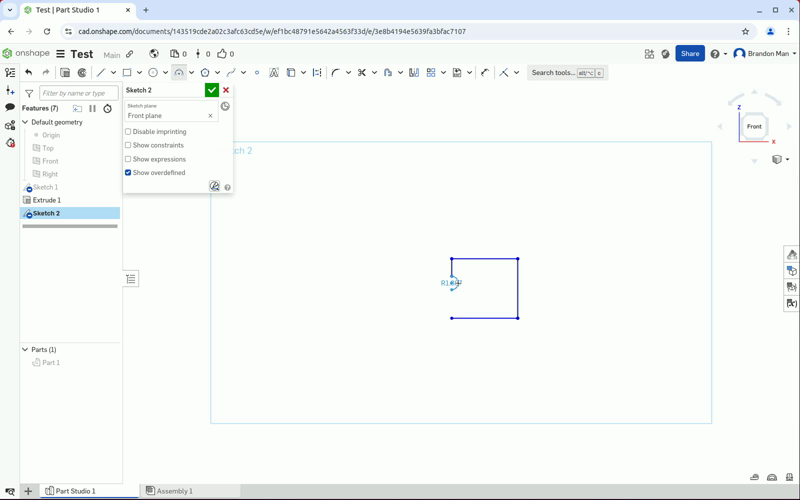
key_up(shift)
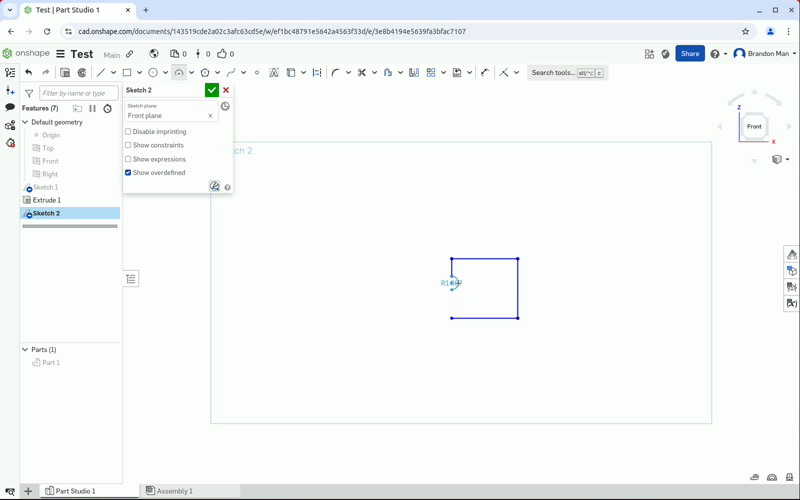
key(esc)
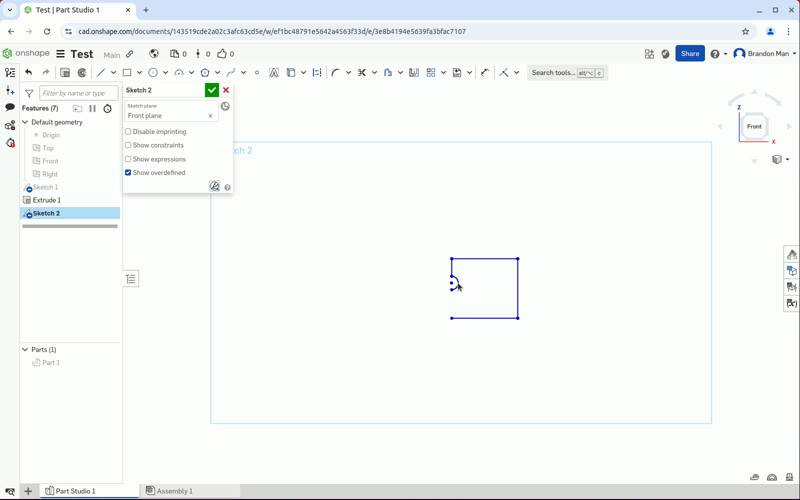
key(l)
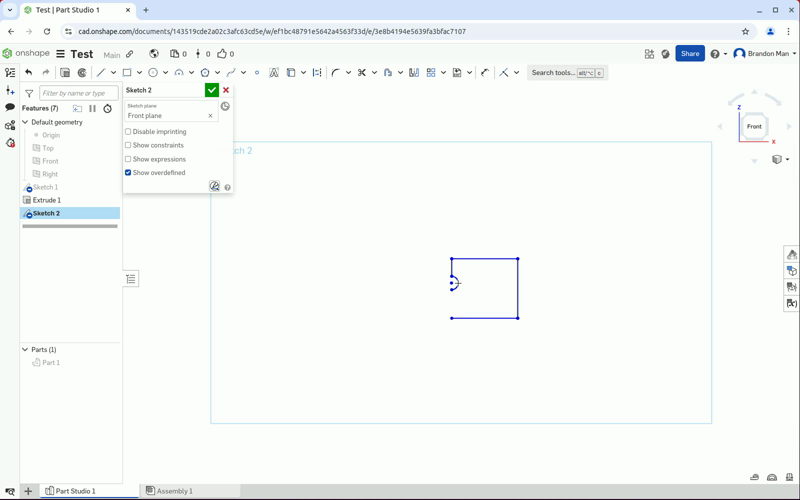
mouse_move(451, 289)
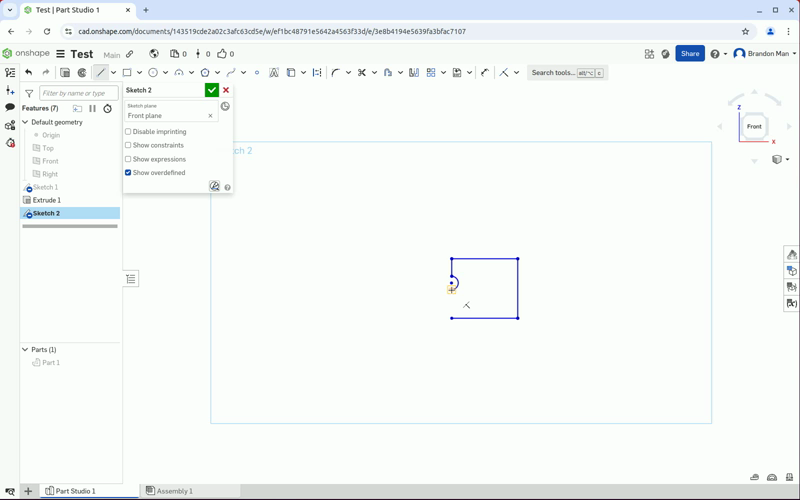
click(451, 289)
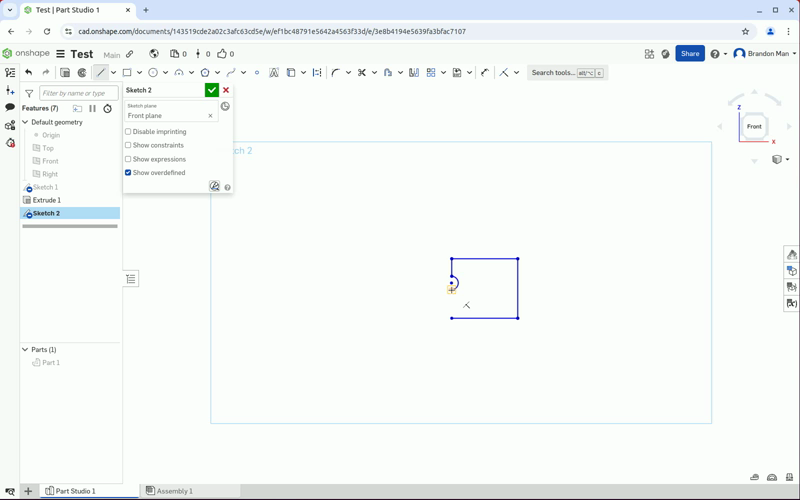
mouse_move(481, 289)
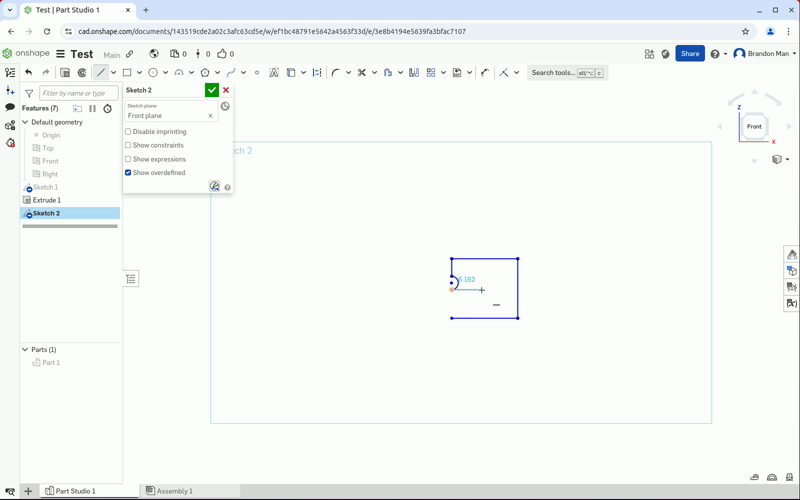
key_down(shift)
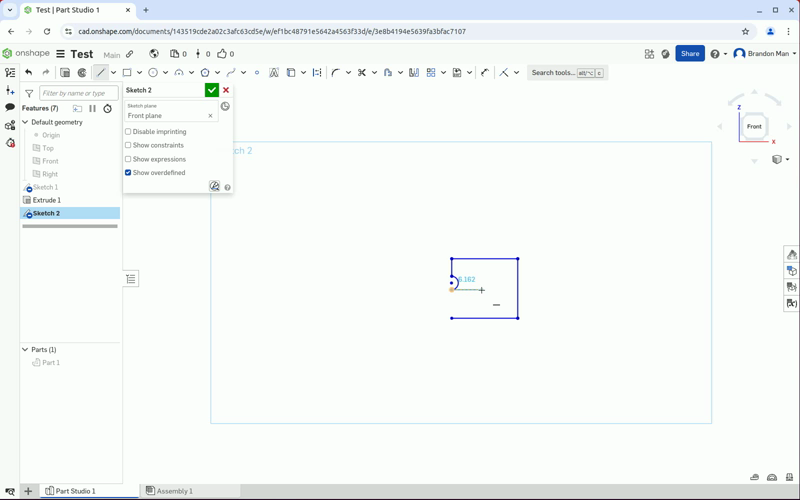
mouse_move(451, 318)
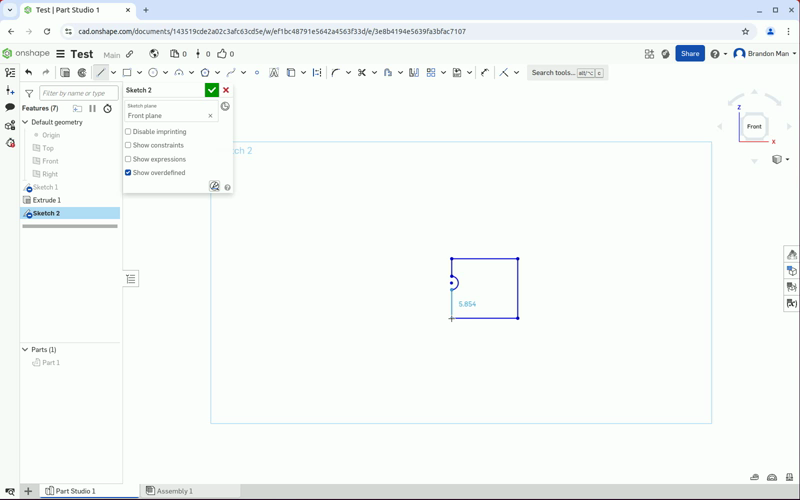
key_up(shift)
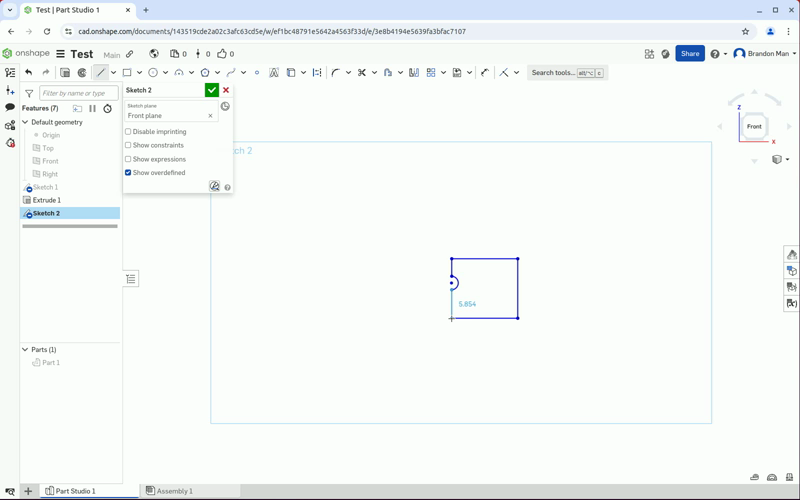
click(451, 318)
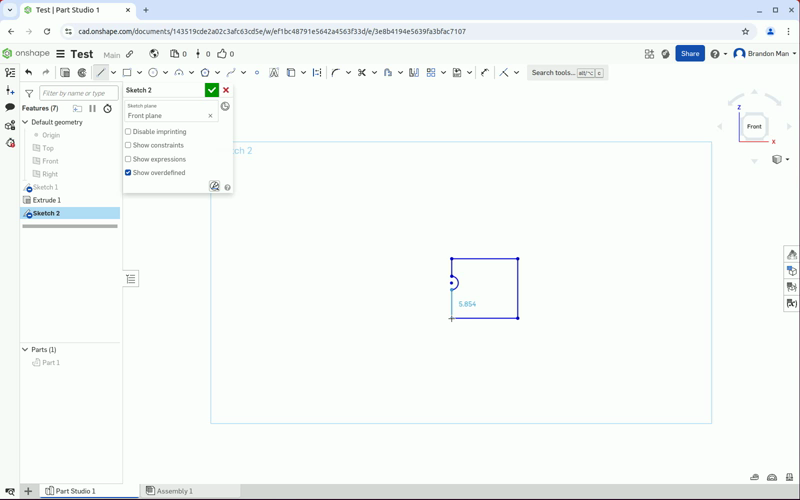
key(esc)
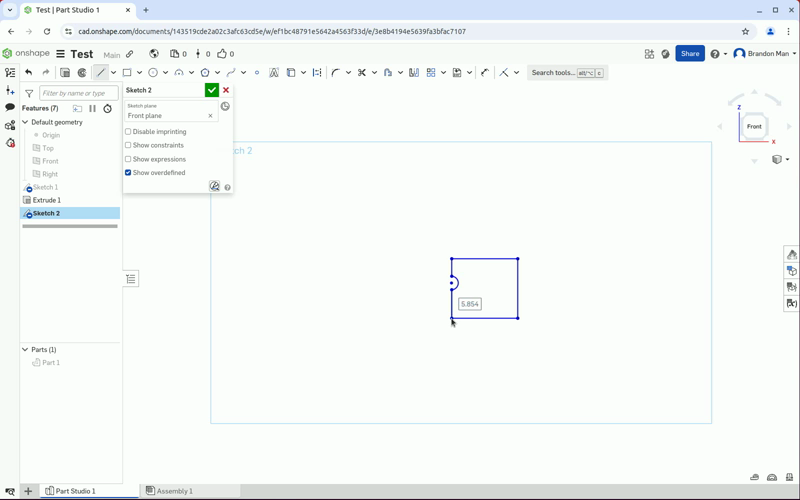
mouse_move(476, 309)
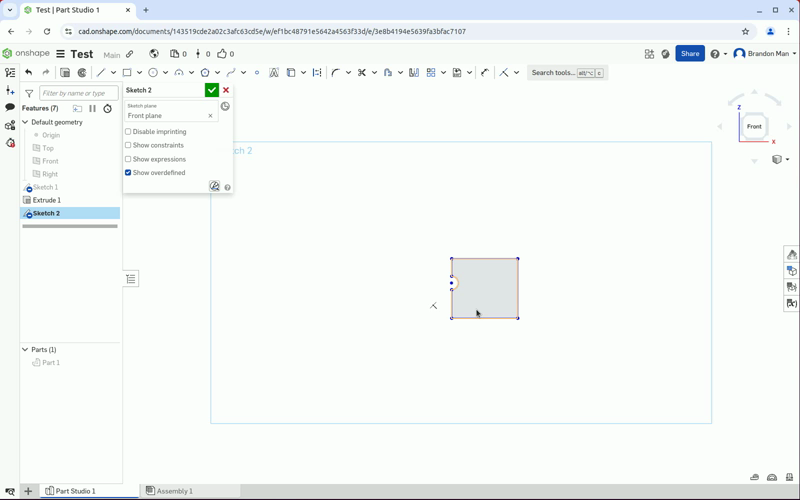
scroll(6)
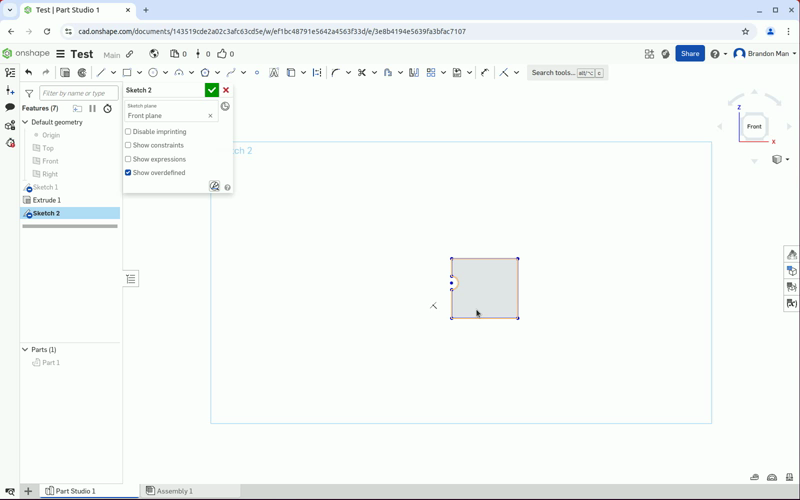
scroll(6)
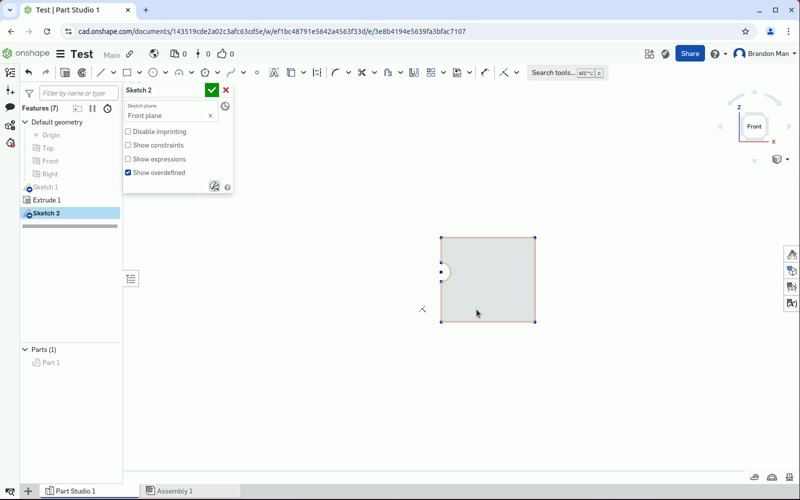
scroll(6)
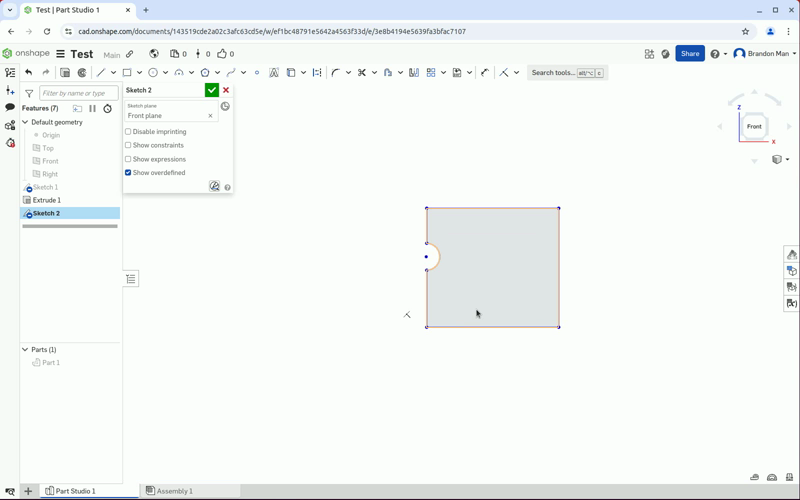
scroll(6)
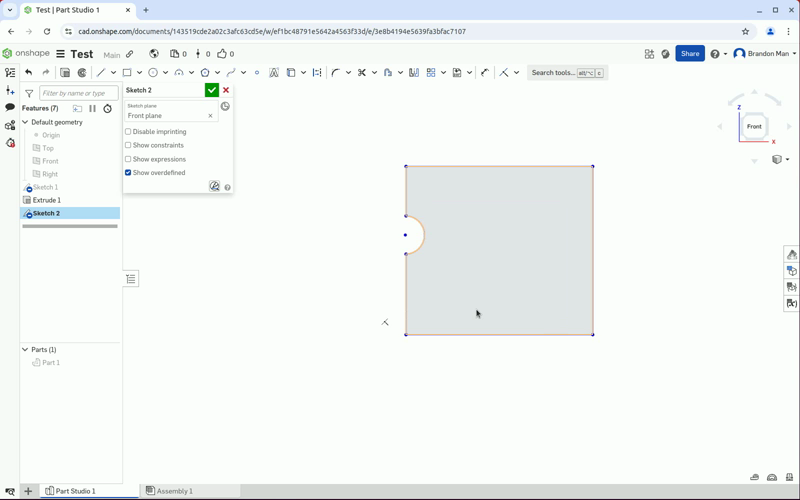
scroll(6)
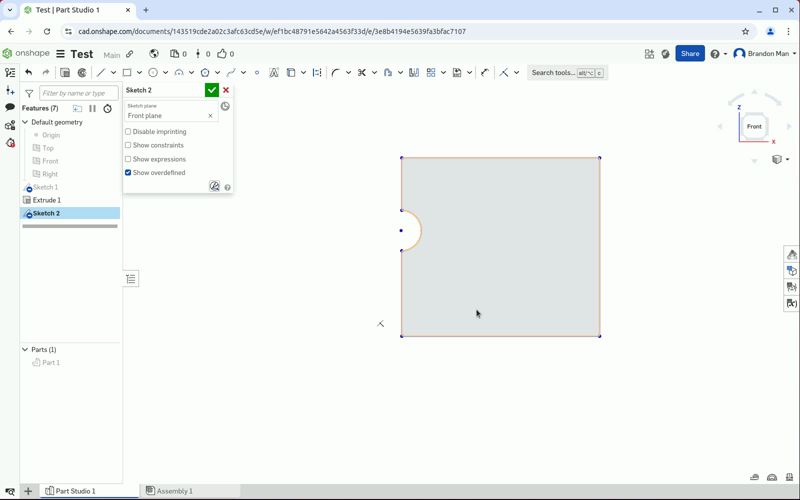
scroll(6)
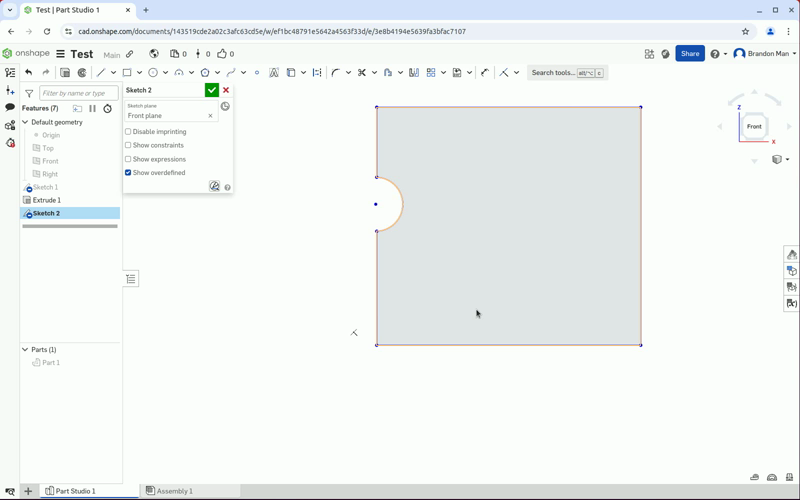
scroll(6)
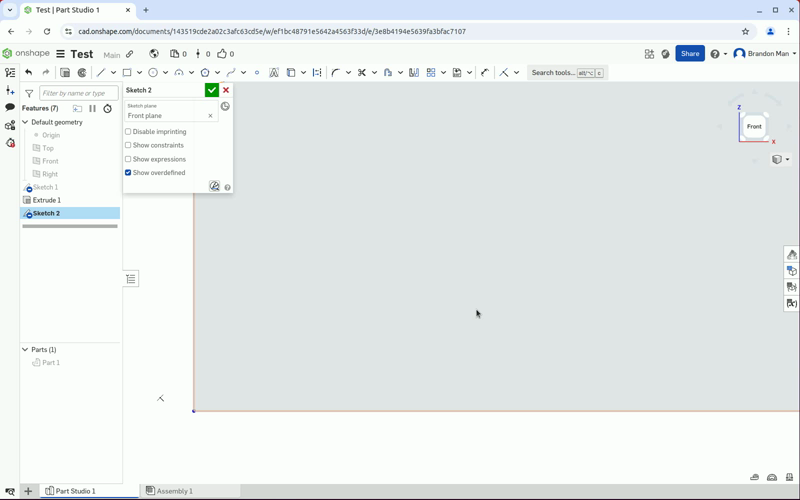
click(476, 309)
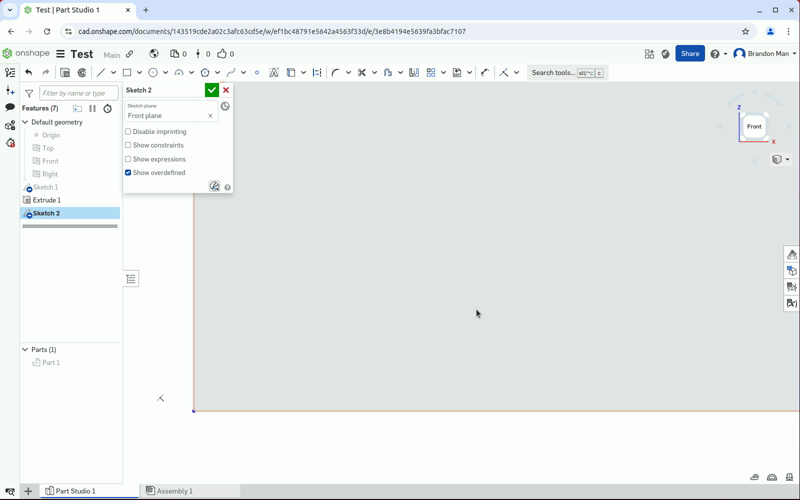
scroll(-6)
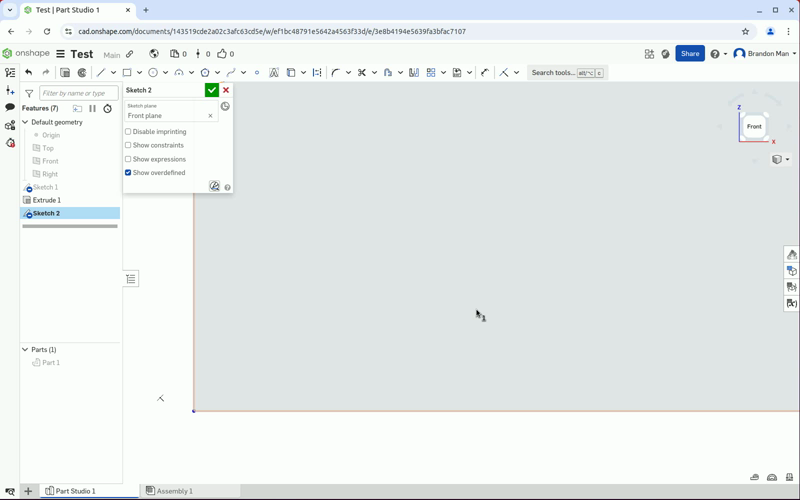
scroll(-6)
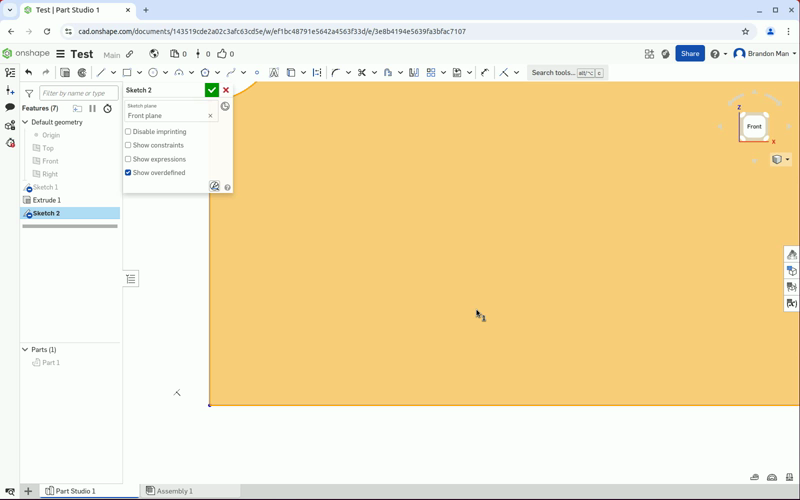
scroll(-6)
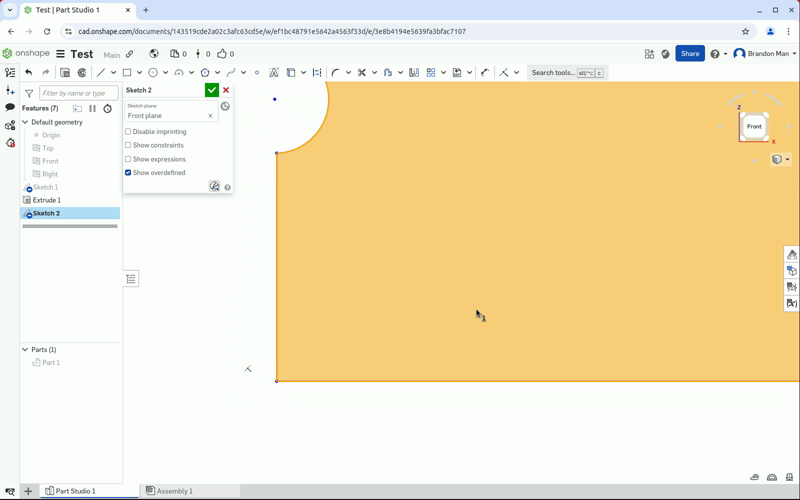
scroll(-6)
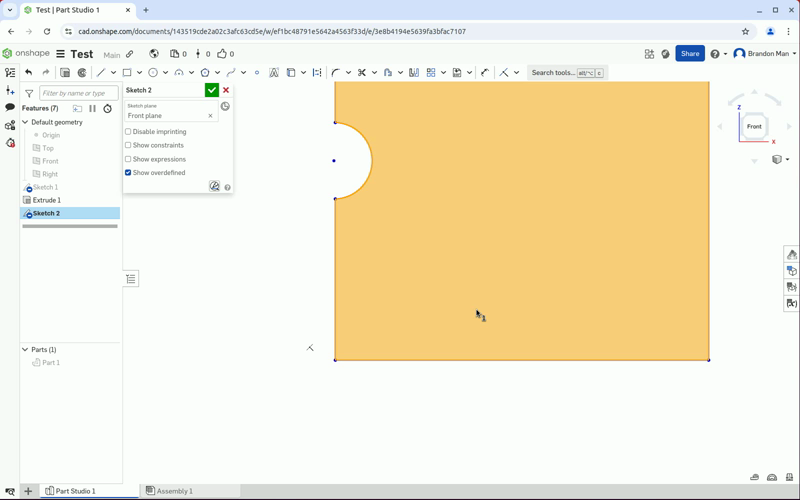
scroll(-6)
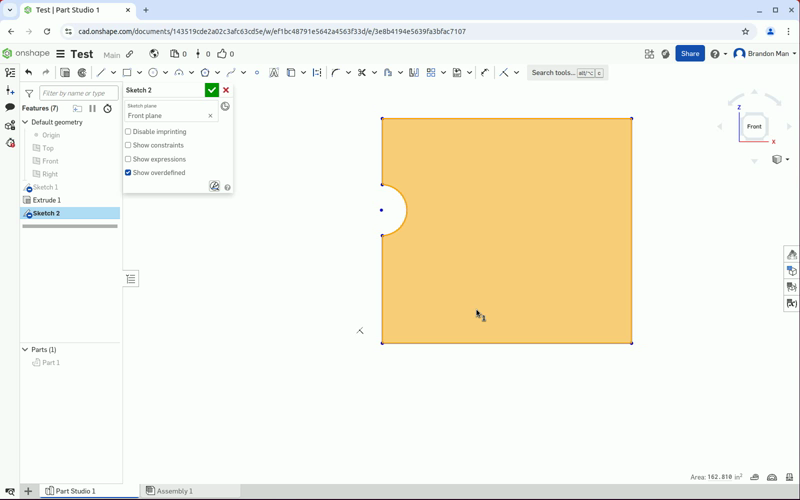
scroll(-6)
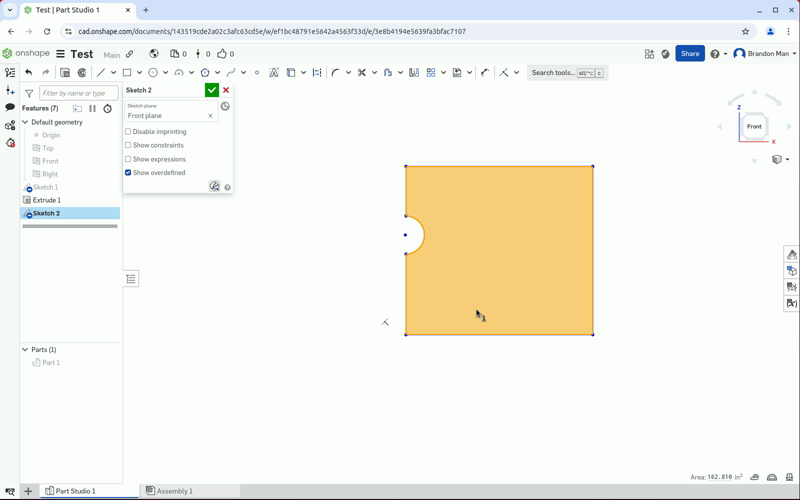
scroll(-6)
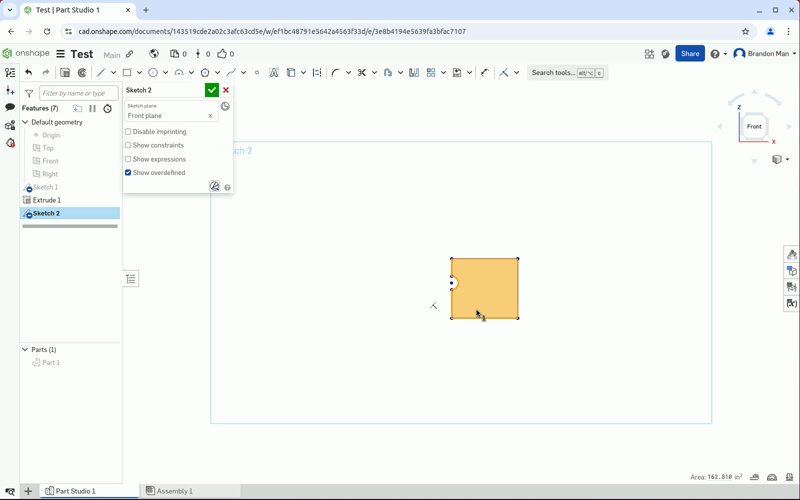
mouse_move(73, 352)
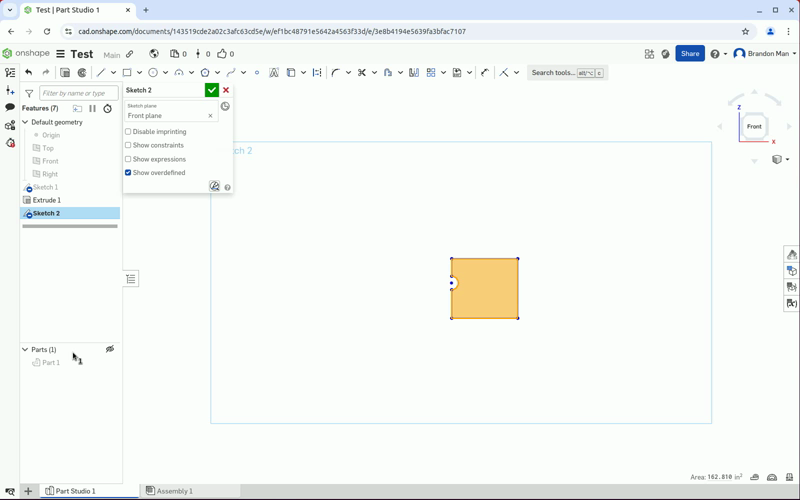
key(shift+y)
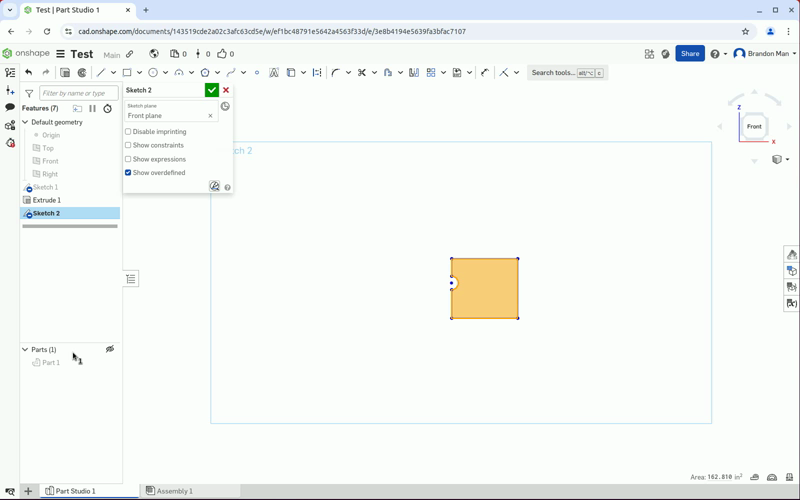
key(shift+e)
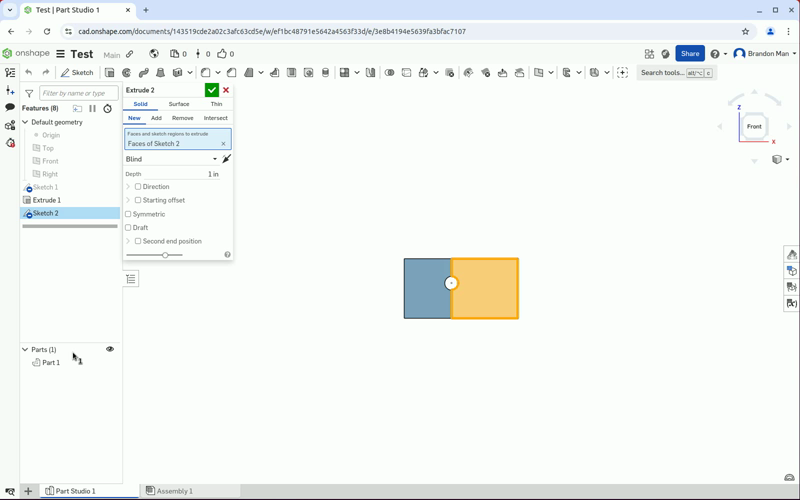
mouse_move(143, 106)
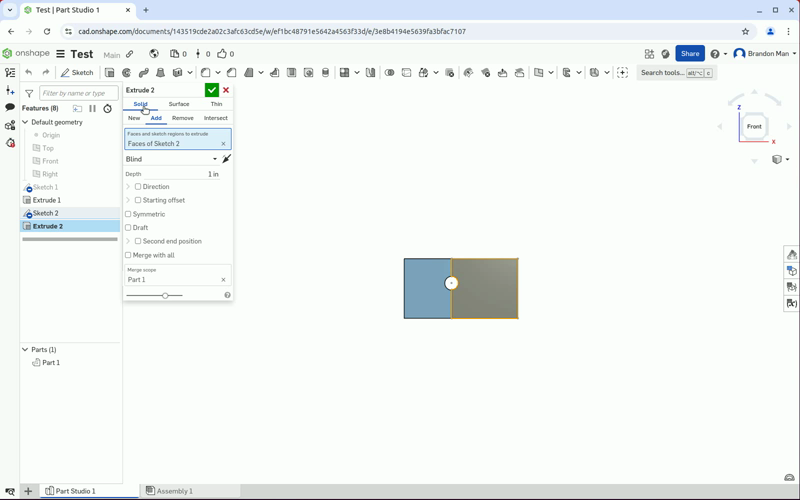
click(143, 106)
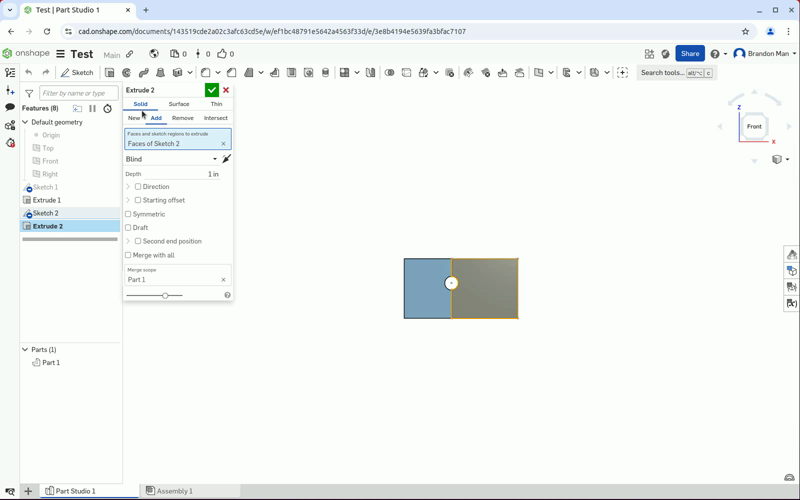
mouse_move(137, 120)
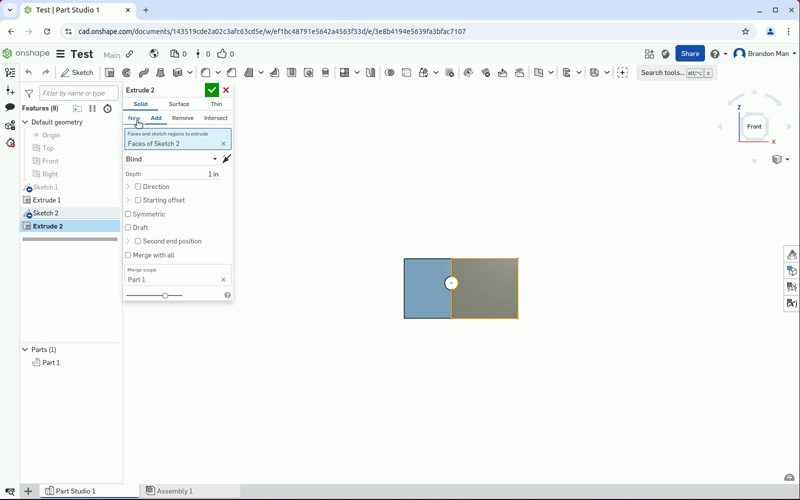
click(137, 120)
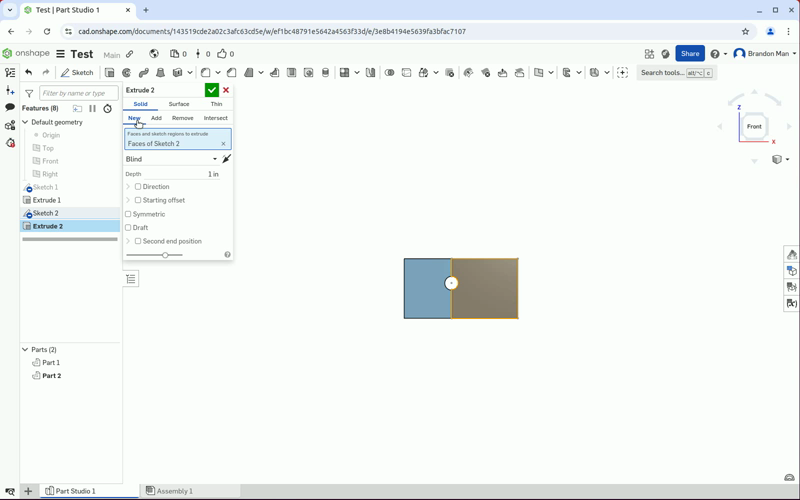
key(tab, 4)
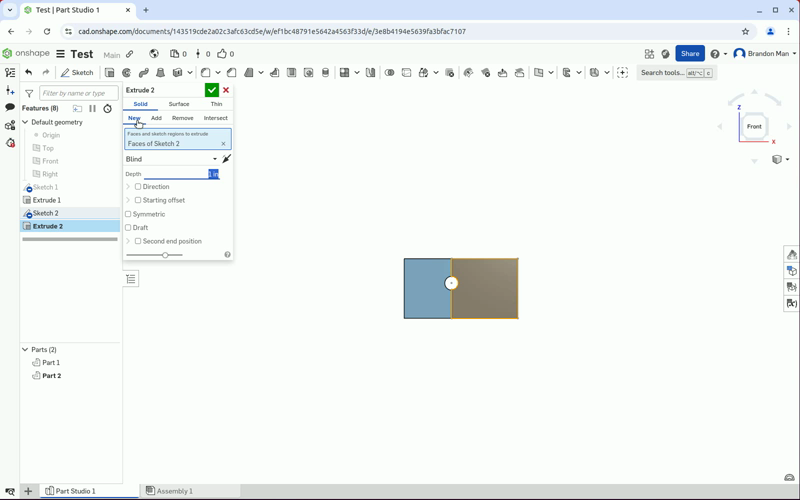
text(23.108)
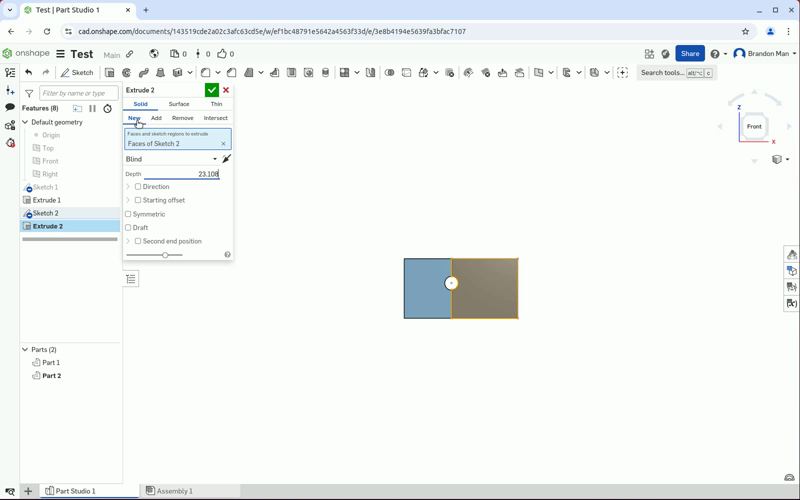
key(enter)
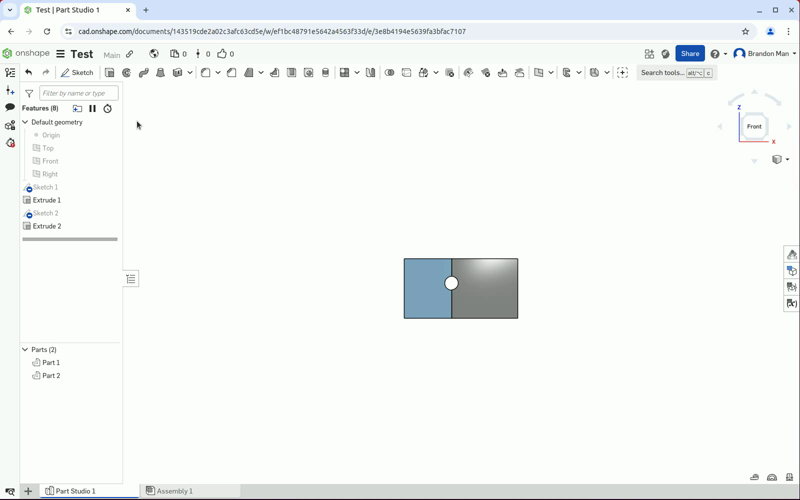
key(shift+h)
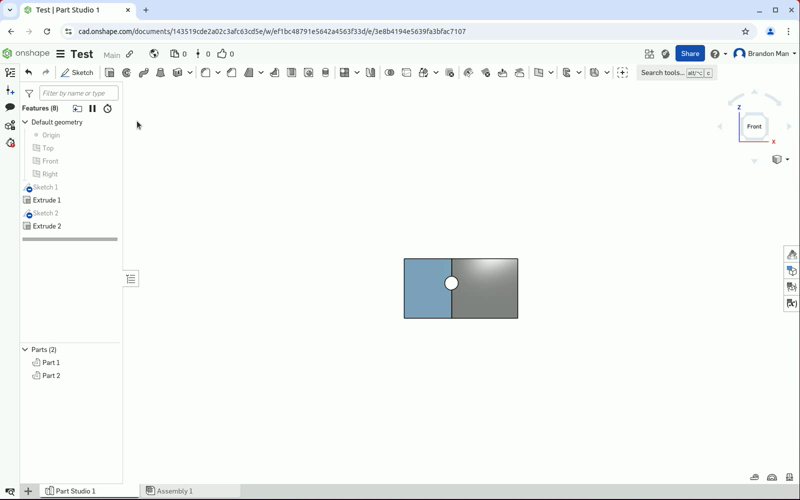
key(shift+h)
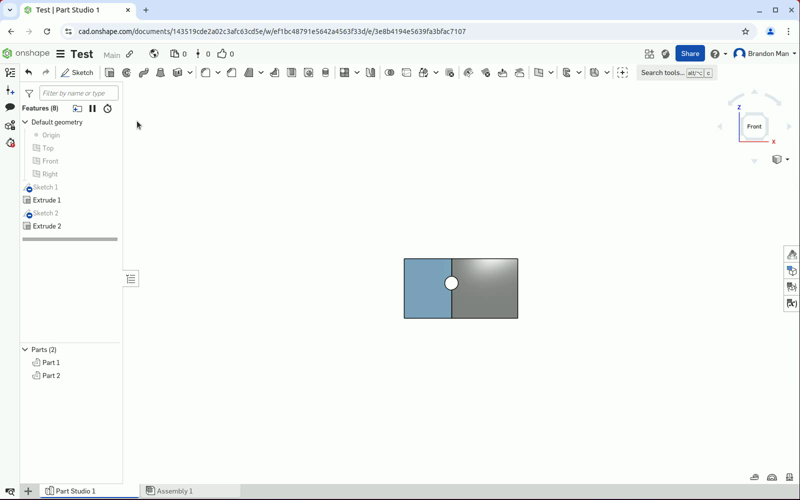
mouse_move(73, 189)
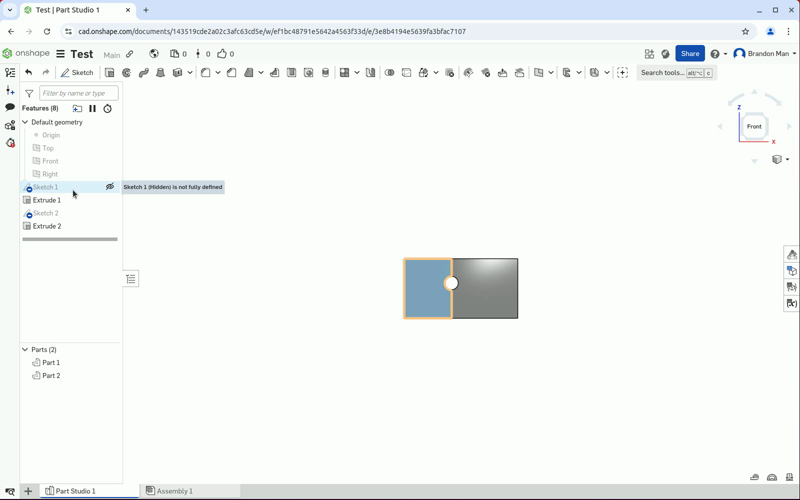
click(73, 189)
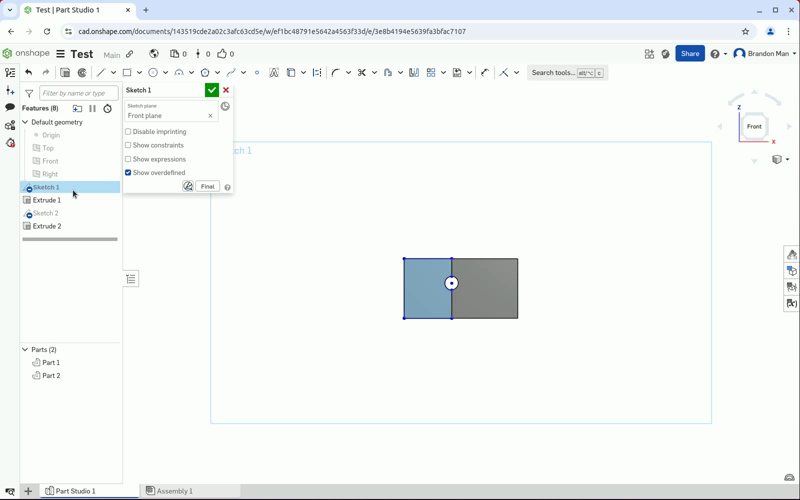
mouse_move(229, 92)
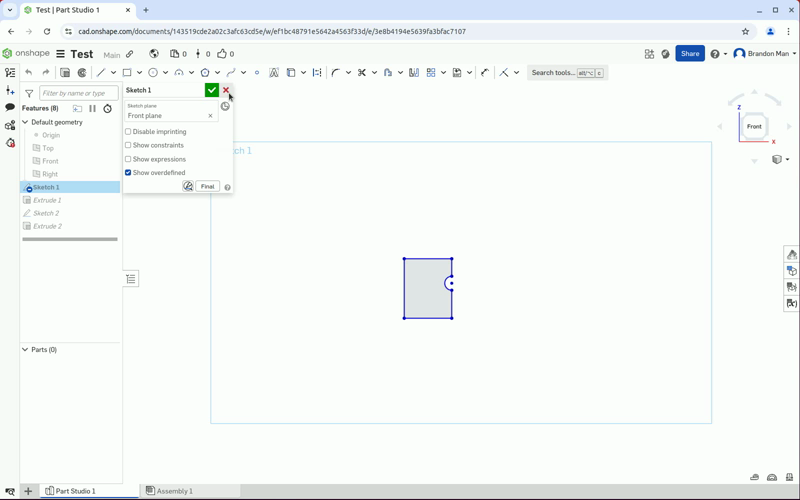
click(229, 92)
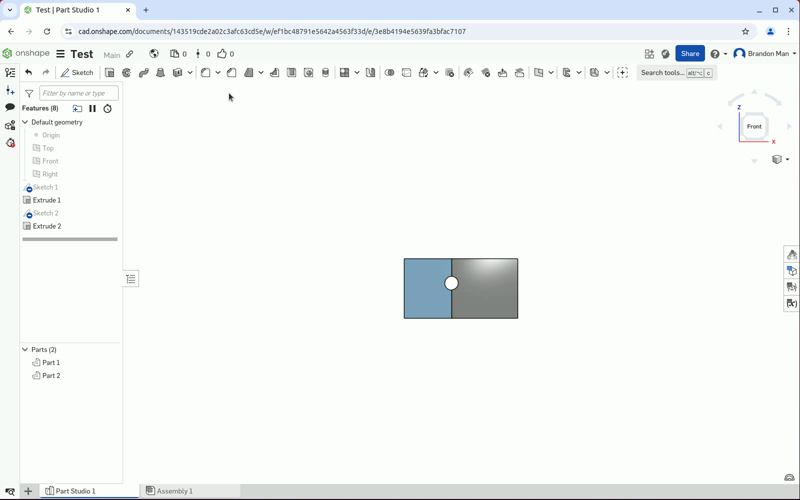
mouse_move(73, 352)
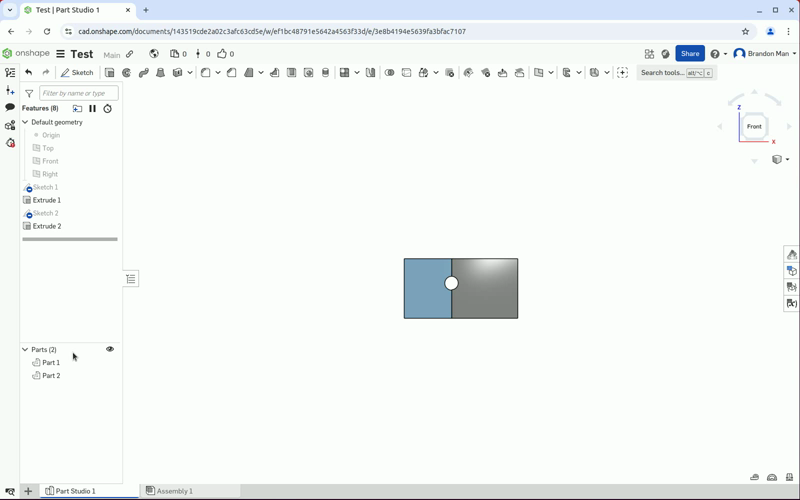
key(y)
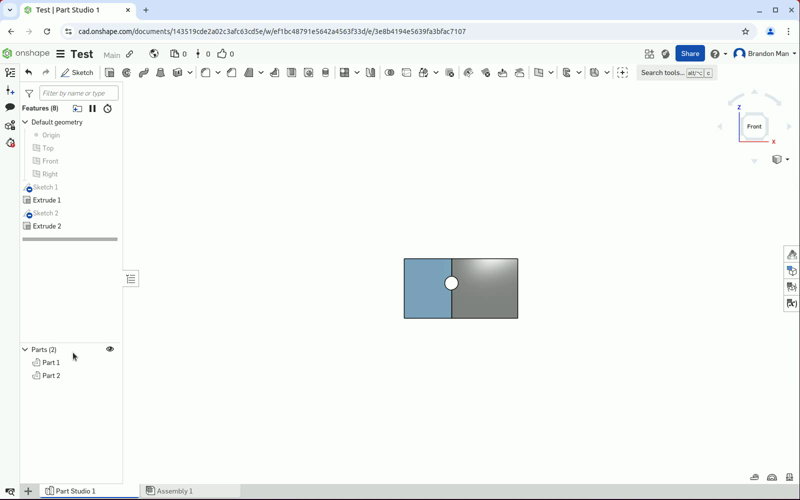
key(shift+p)
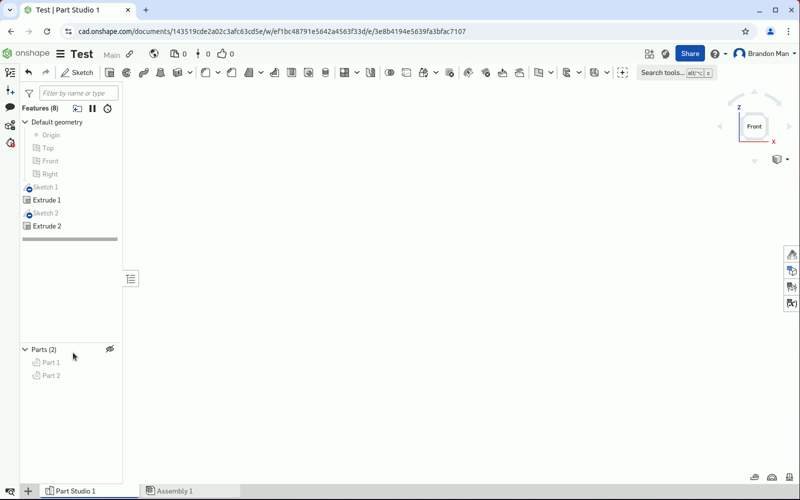
key(space)
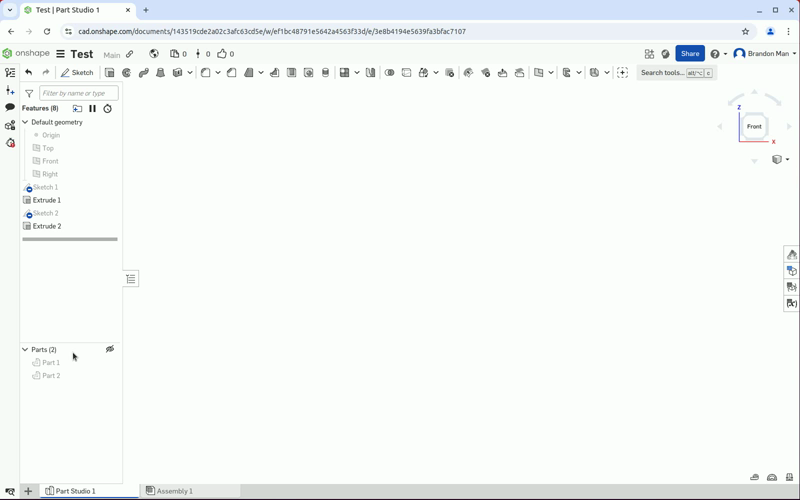
key_down(shift)
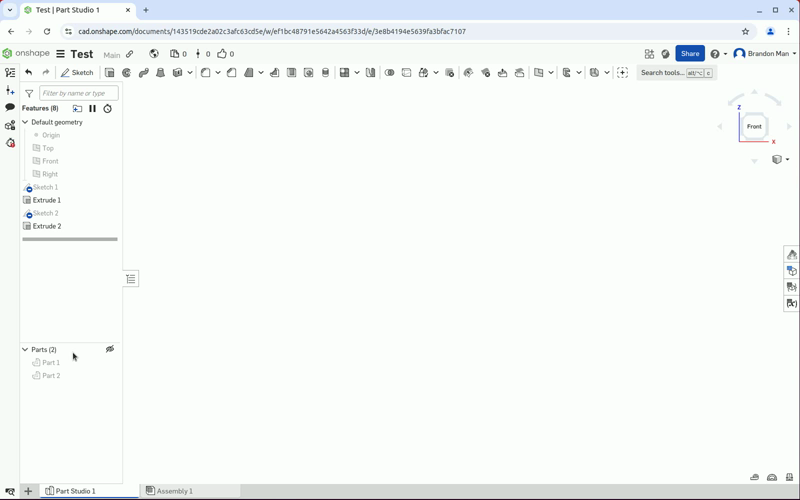
key(left)
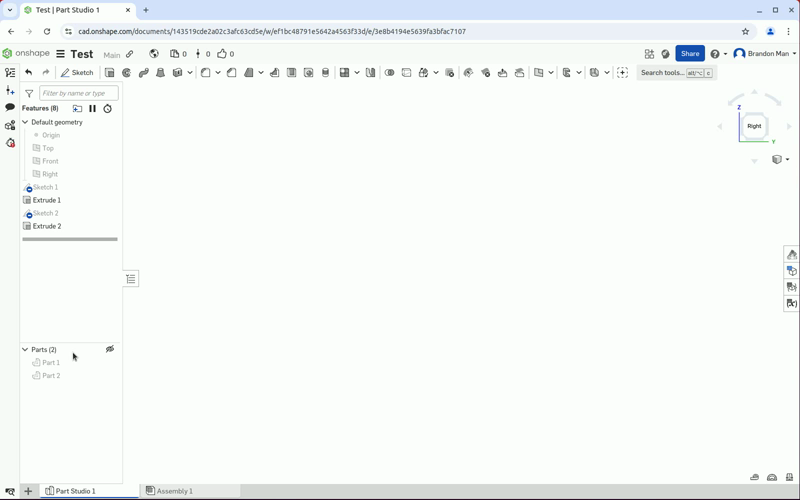
key_up(shift)
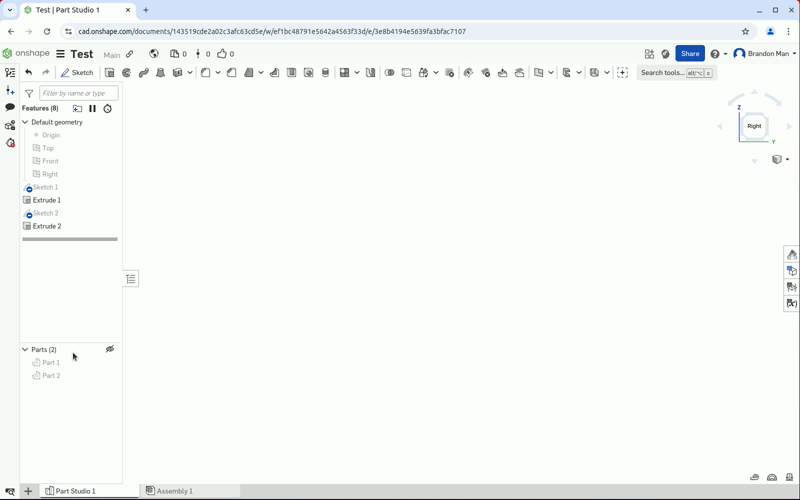
mouse_move(73, 352)
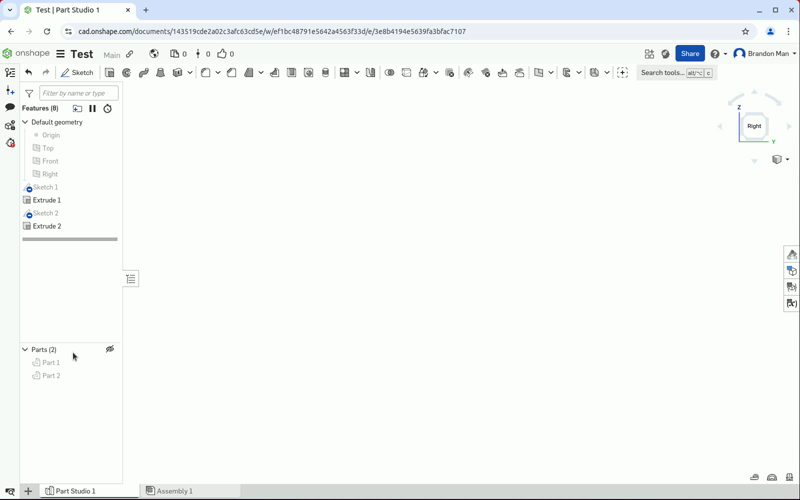
key(shift+y)
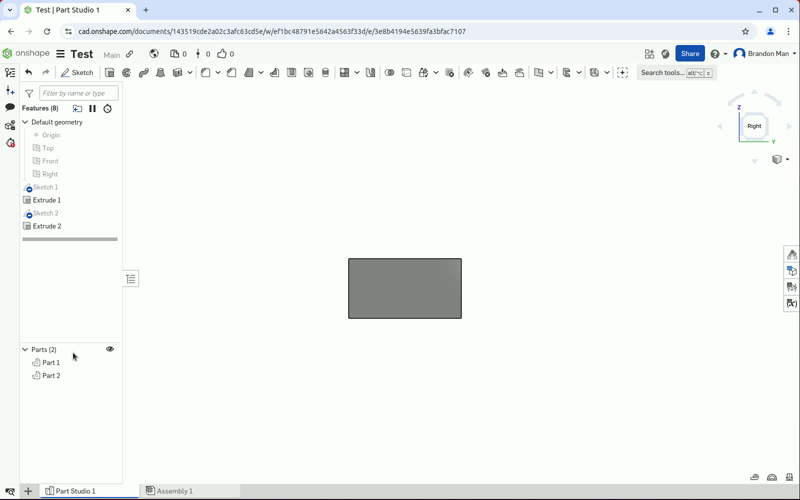
mouse_move(541, 75)
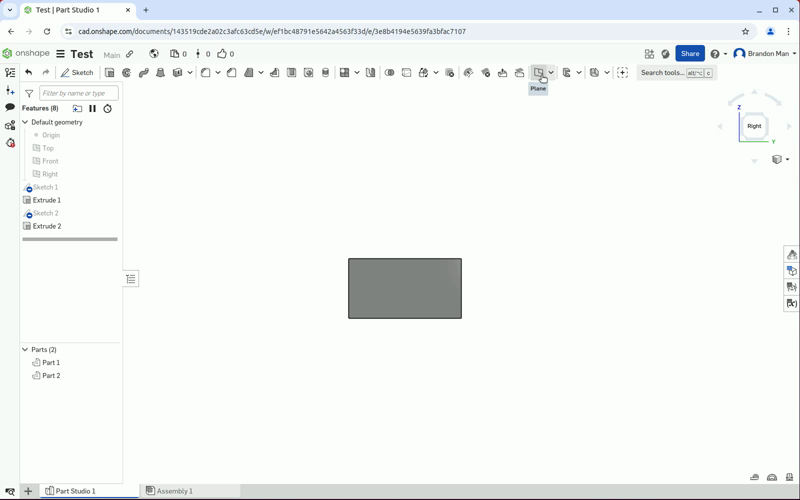
click(541, 75)
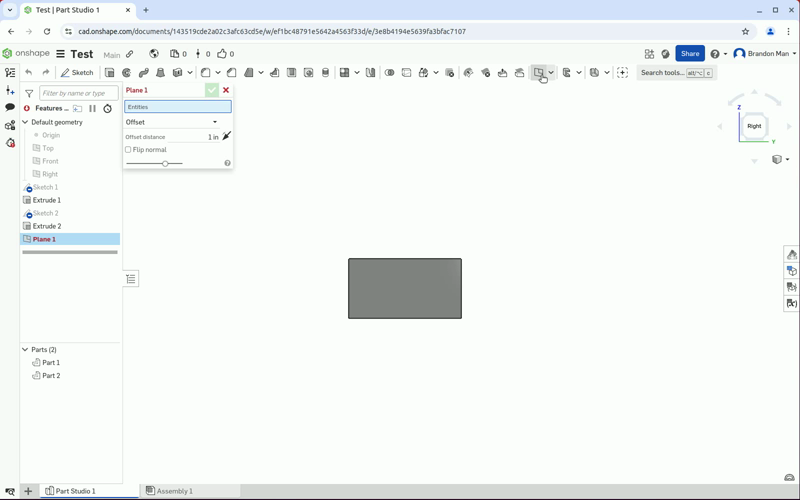
mouse_move(73, 176)
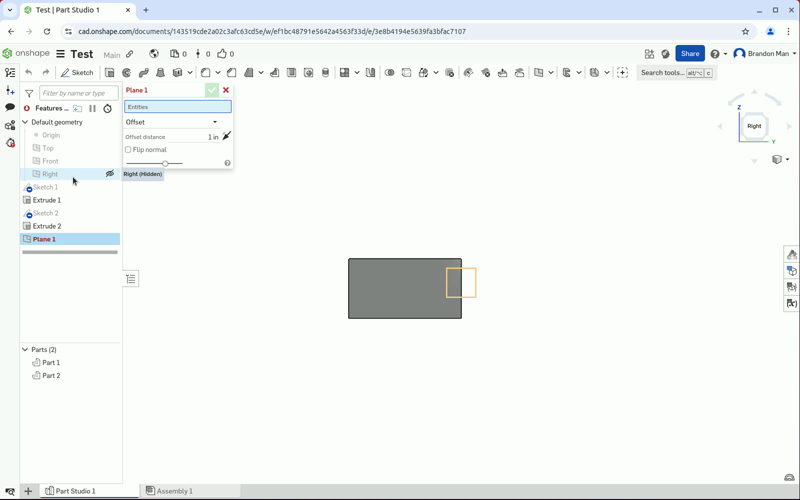
click(73, 176)
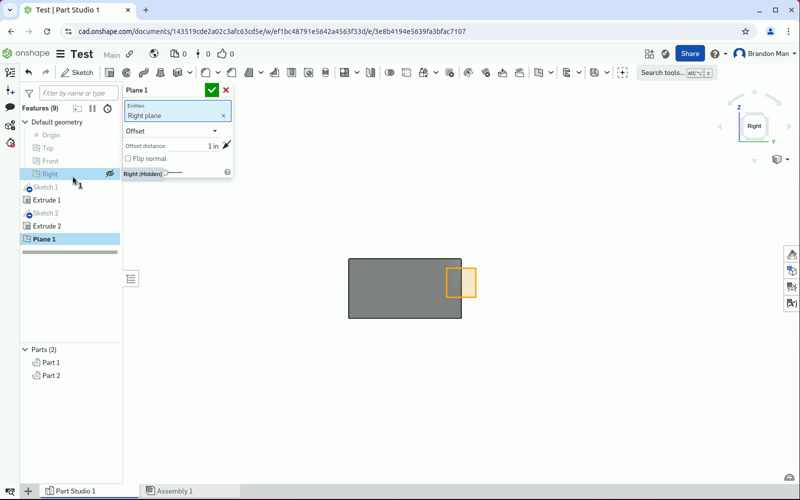
key(tab, 2)
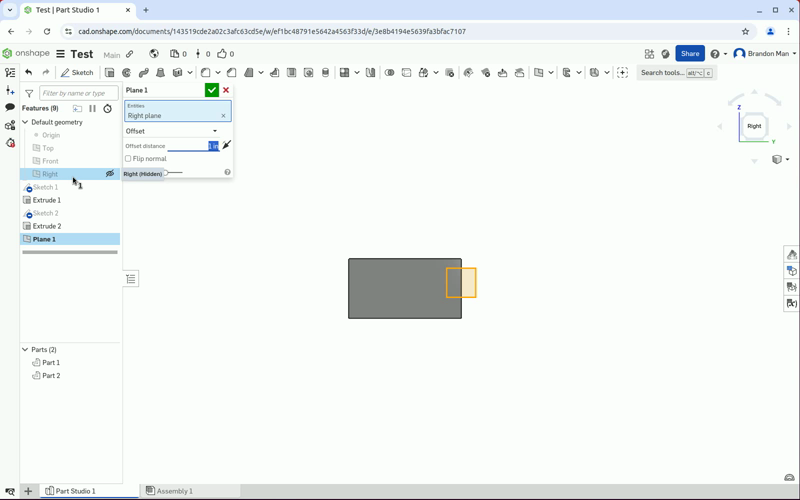
text(11.554)
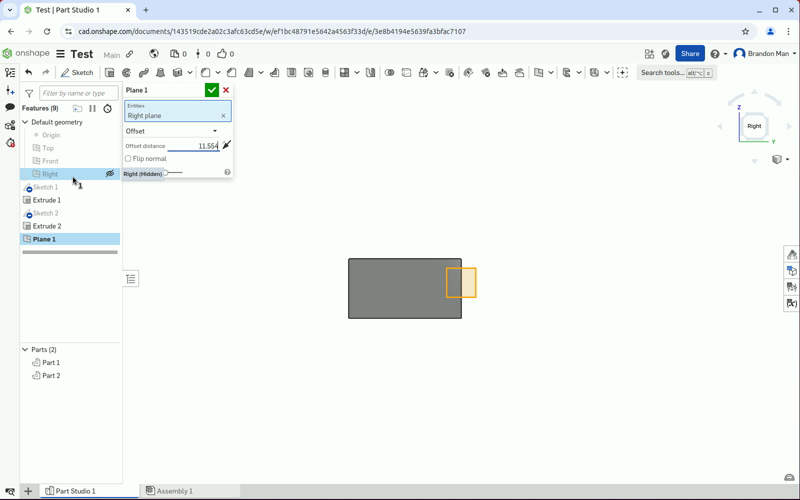
key(enter, 2)
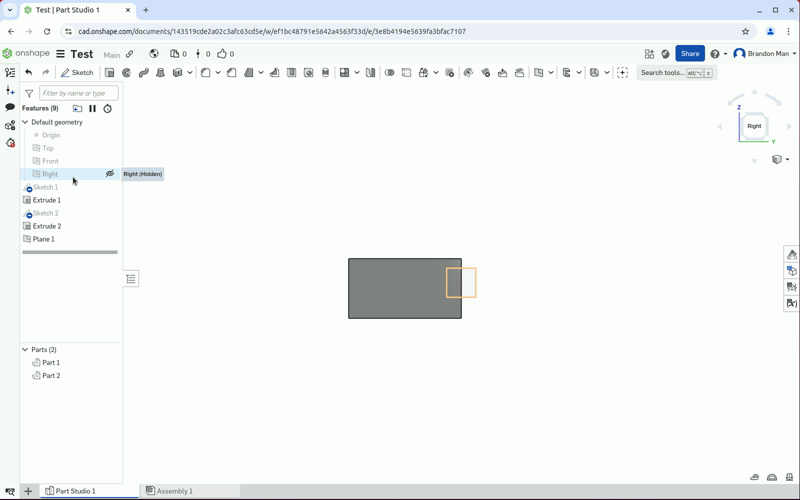
key(shift+s)
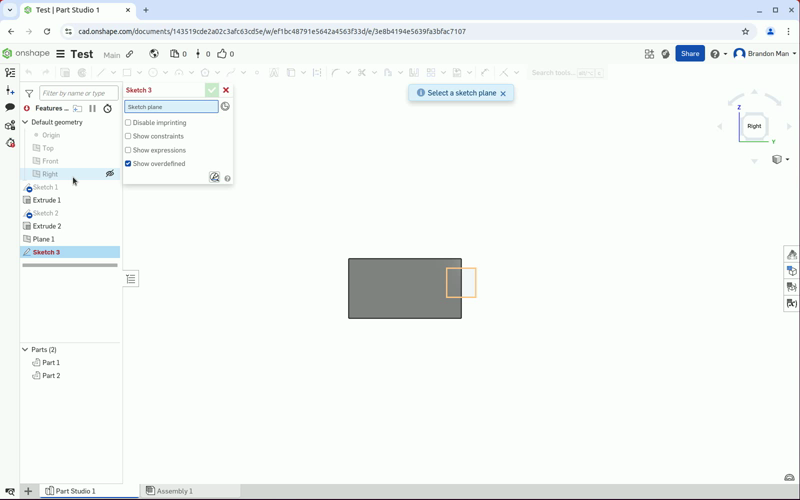
mouse_move(73, 241)
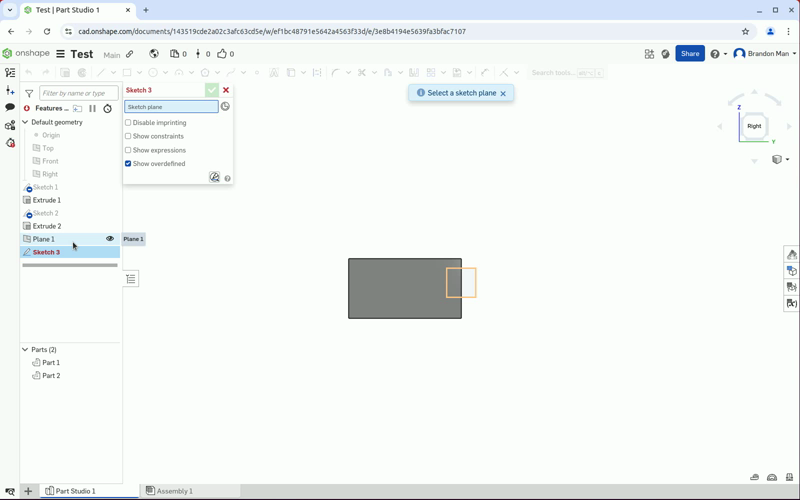
click(73, 241)
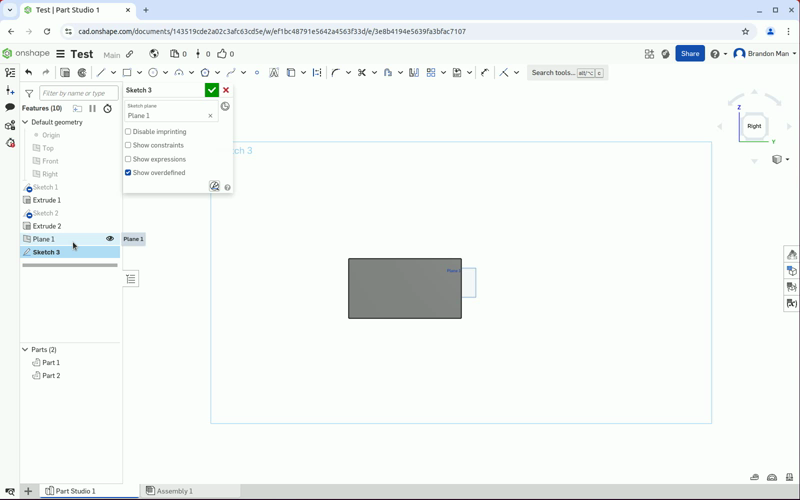
mouse_move(73, 352)
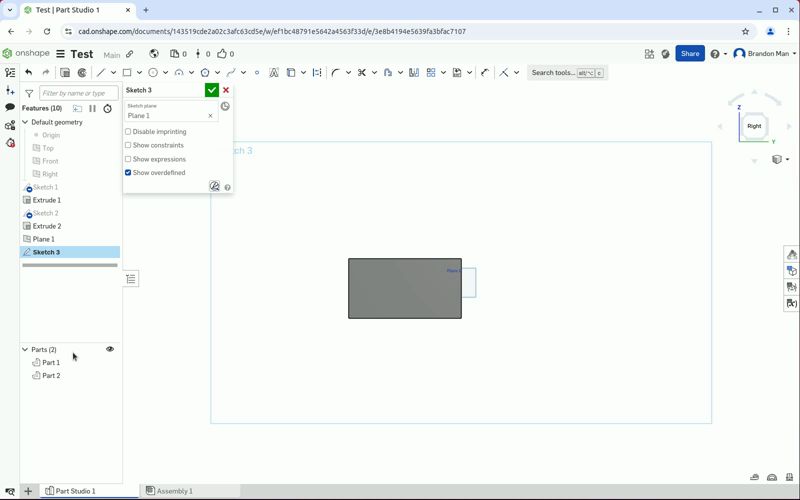
key(y)
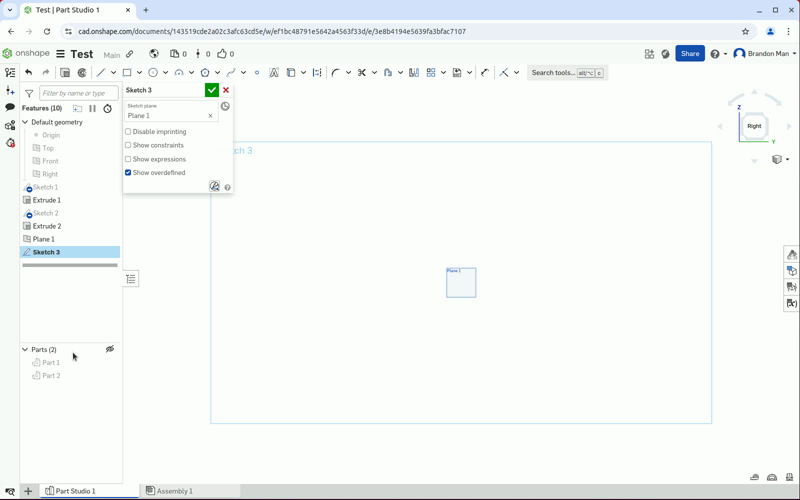
key(l)
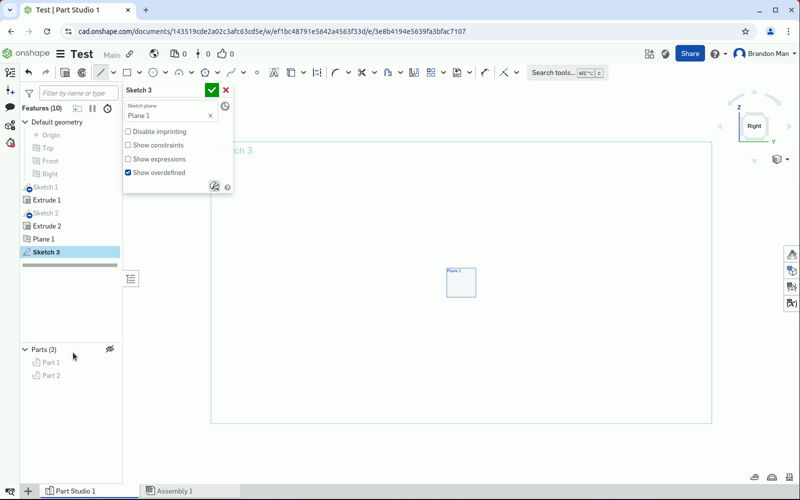
key_down(shift)
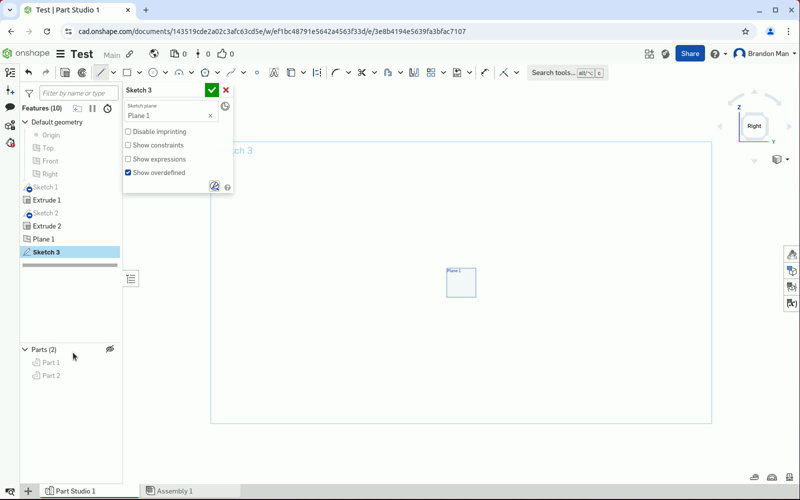
mouse_move(378, 282)
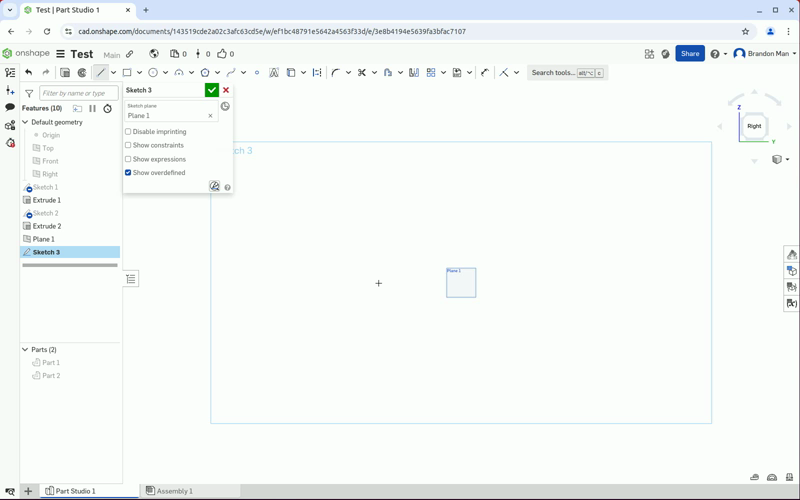
click(378, 282)
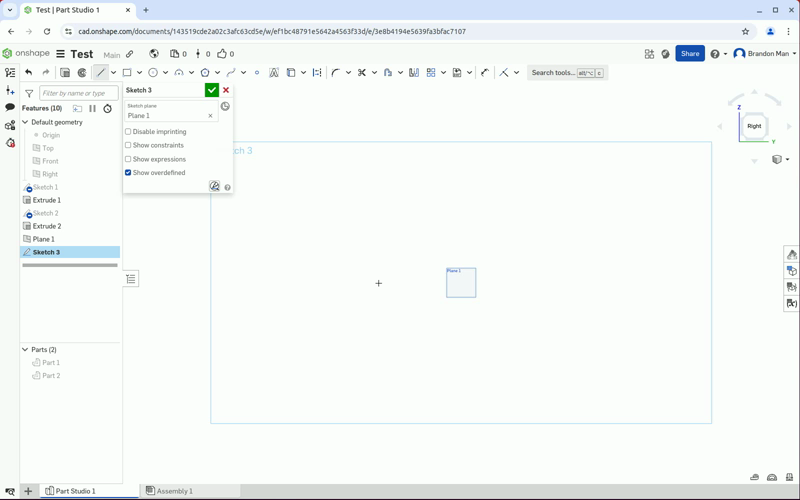
key_up(shift)
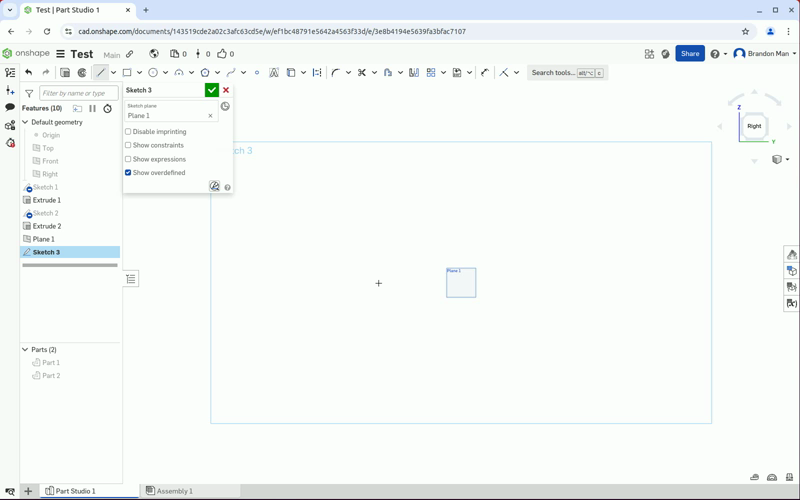
key_down(shift)
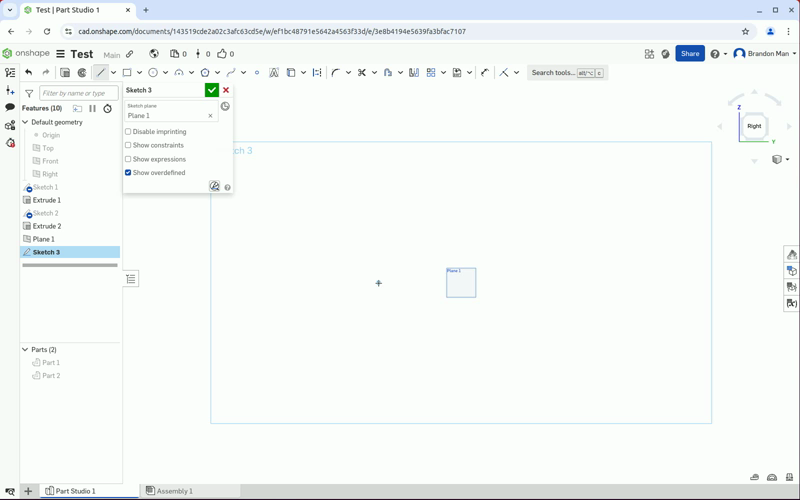
mouse_move(408, 282)
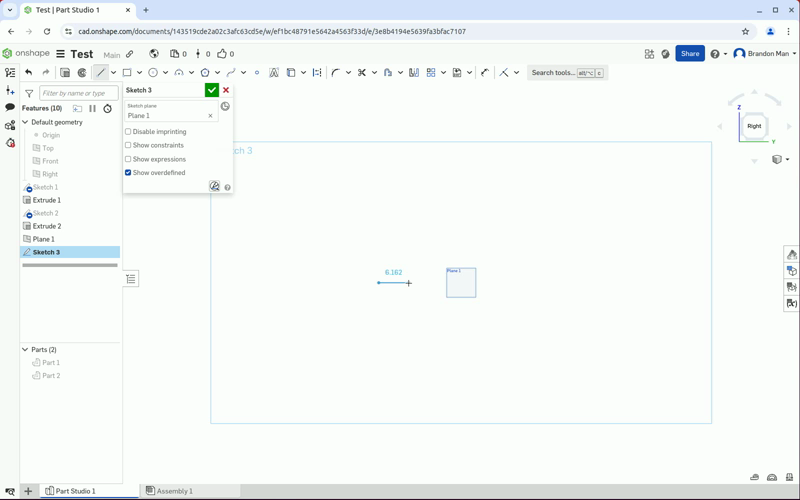
mouse_move(405, 282)
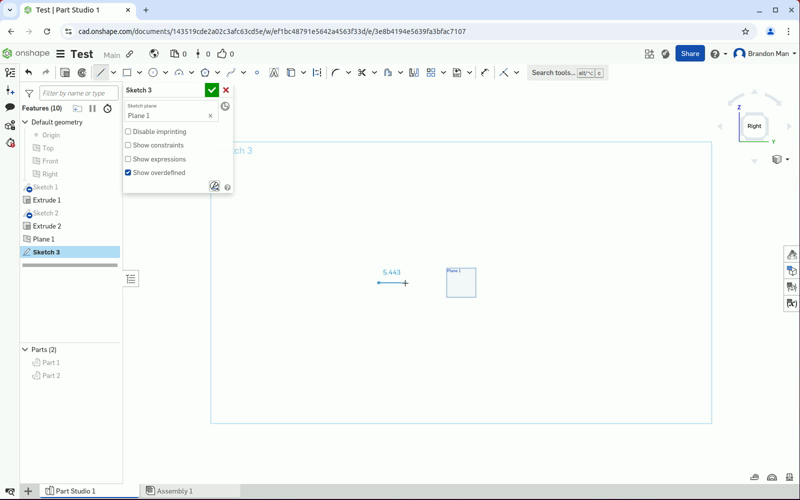
click(405, 282)
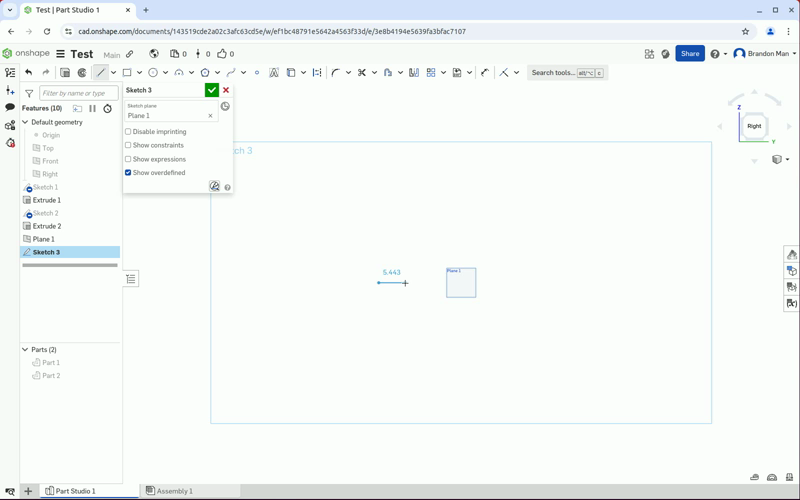
key_up(shift)
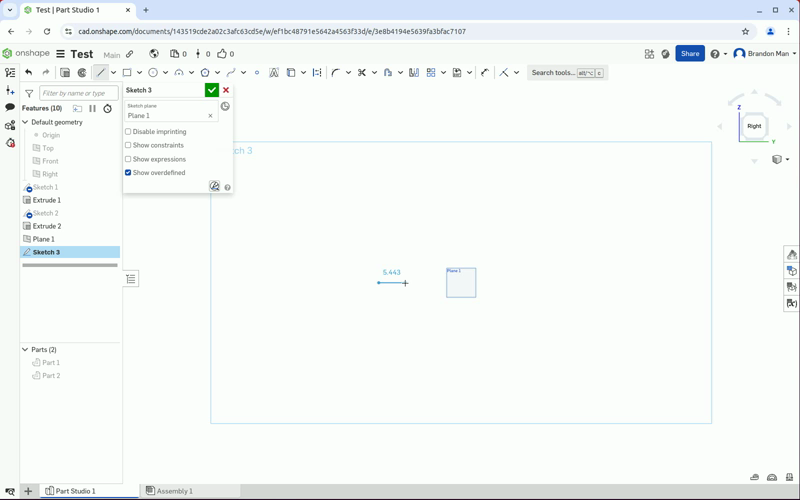
key_down(shift)
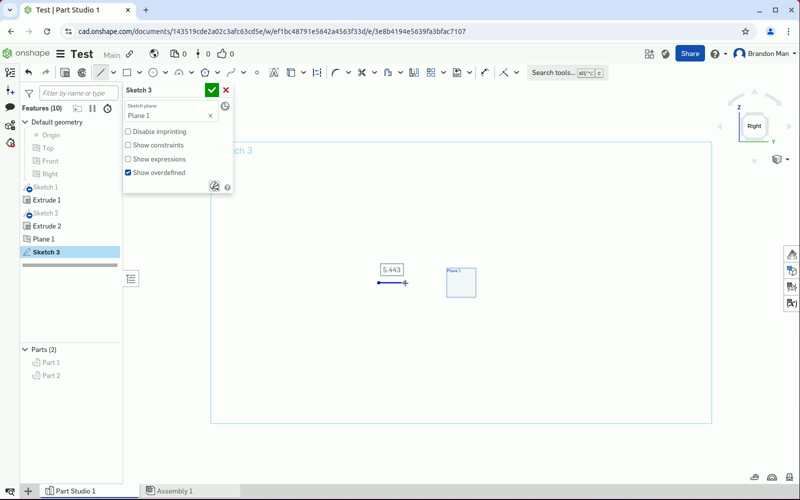
mouse_move(435, 282)
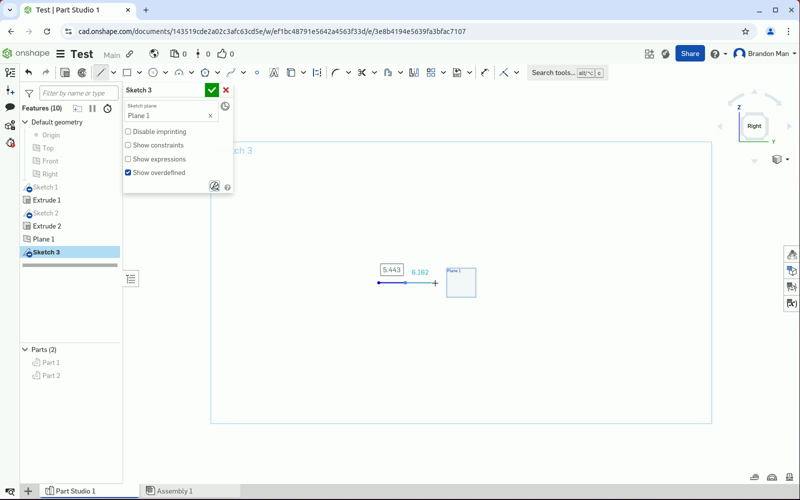
mouse_move(405, 257)
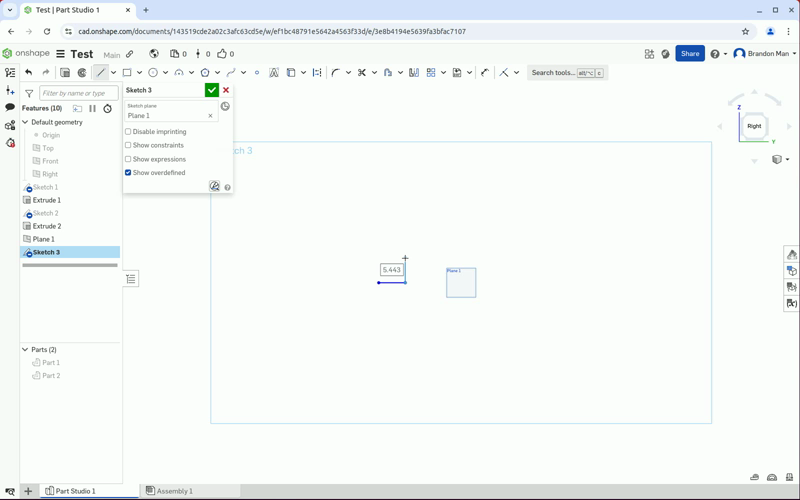
click(405, 257)
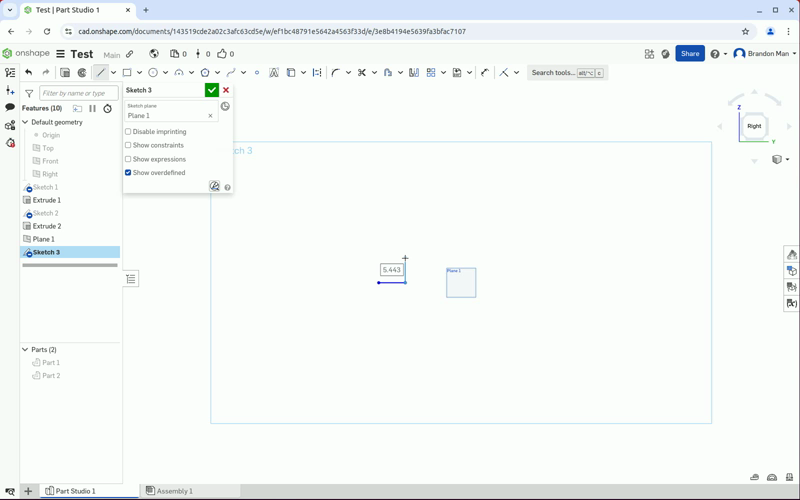
key_up(shift)
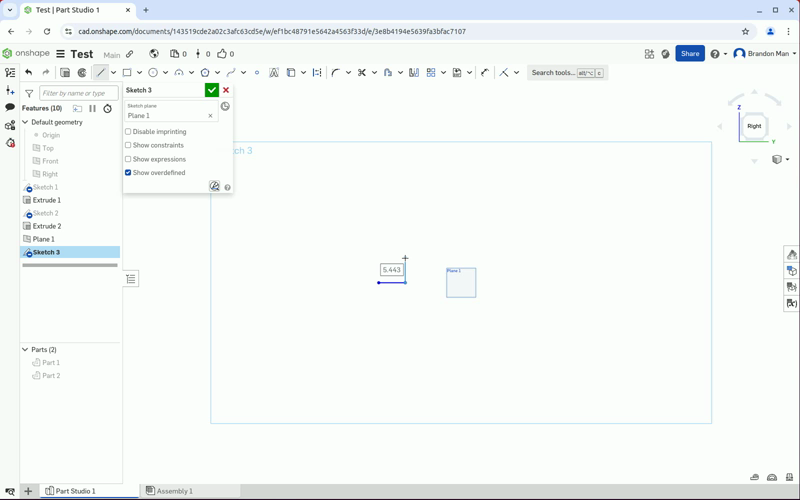
key_down(shift)
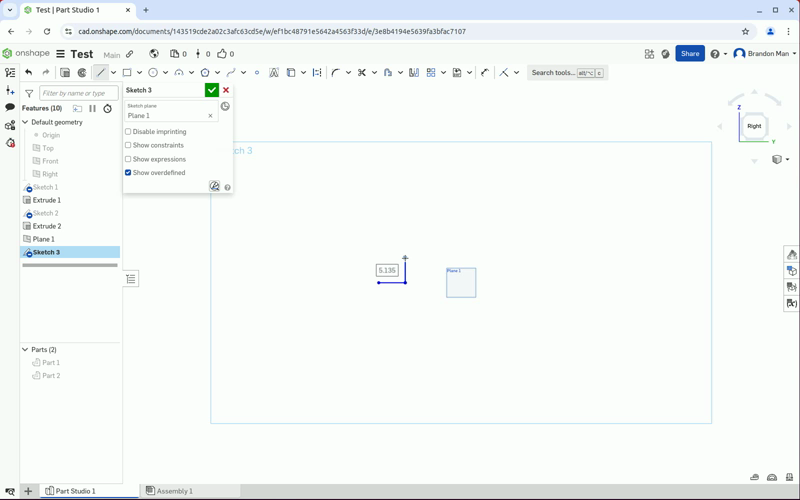
mouse_move(435, 257)
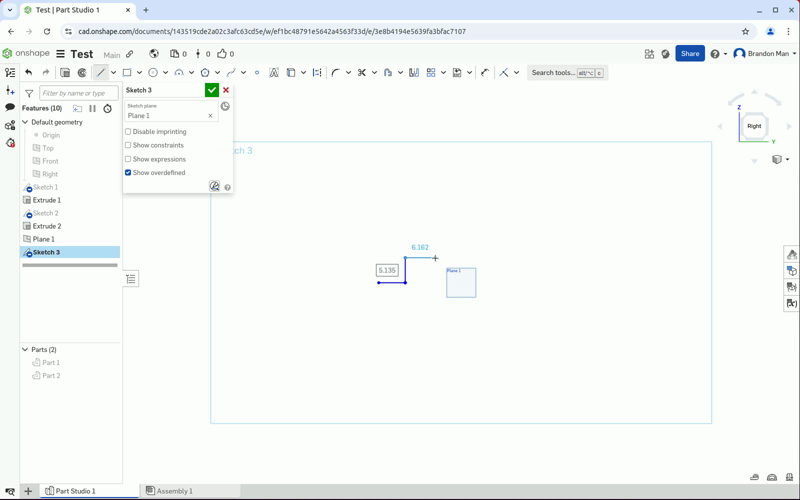
mouse_move(378, 257)
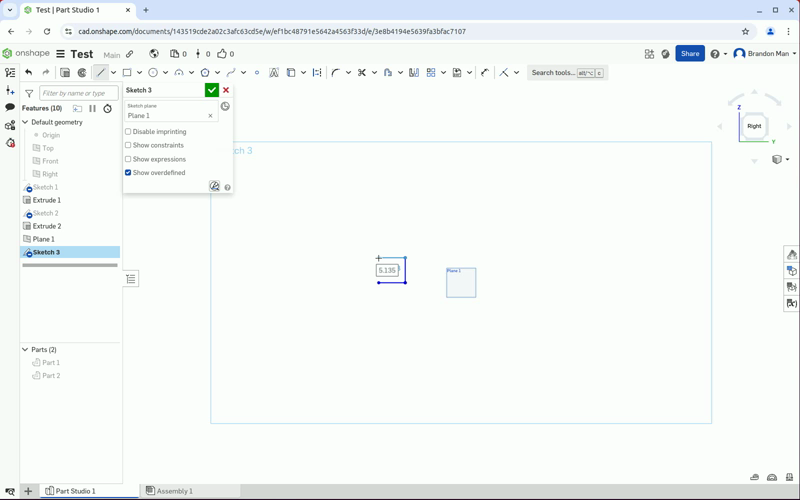
click(378, 257)
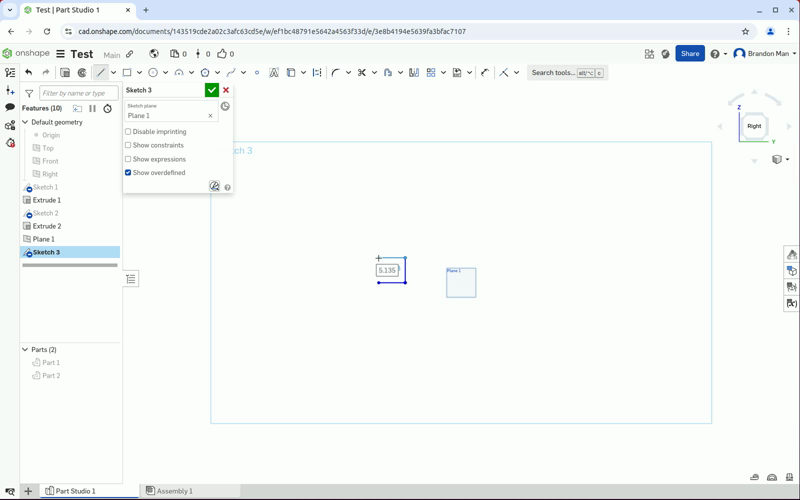
key_up(shift)
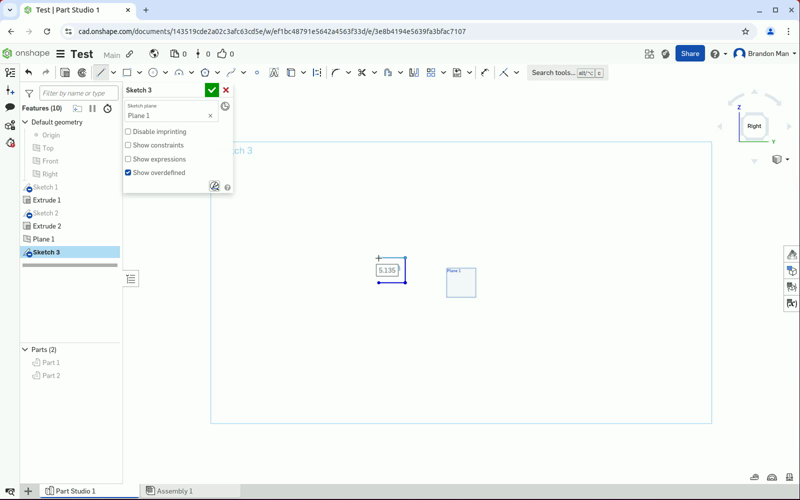
mouse_move(408, 257)
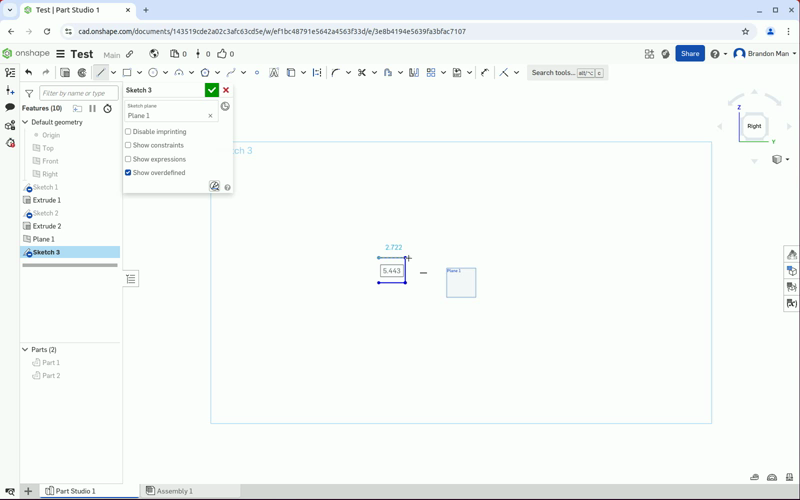
key_down(shift)
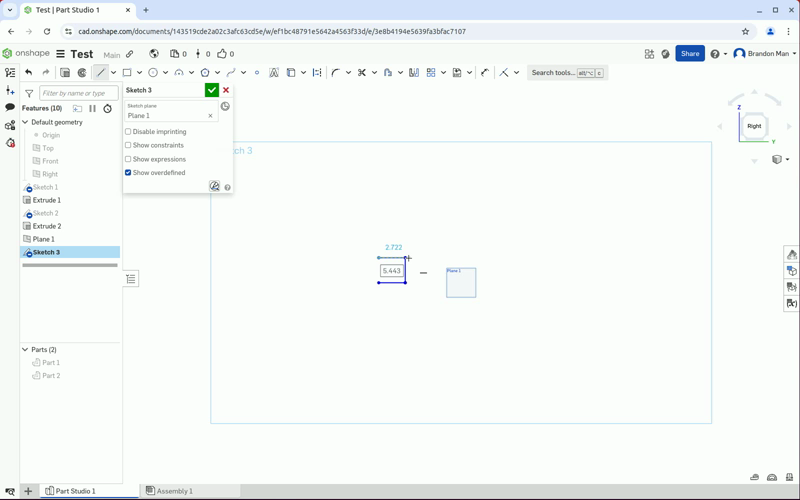
mouse_move(378, 282)
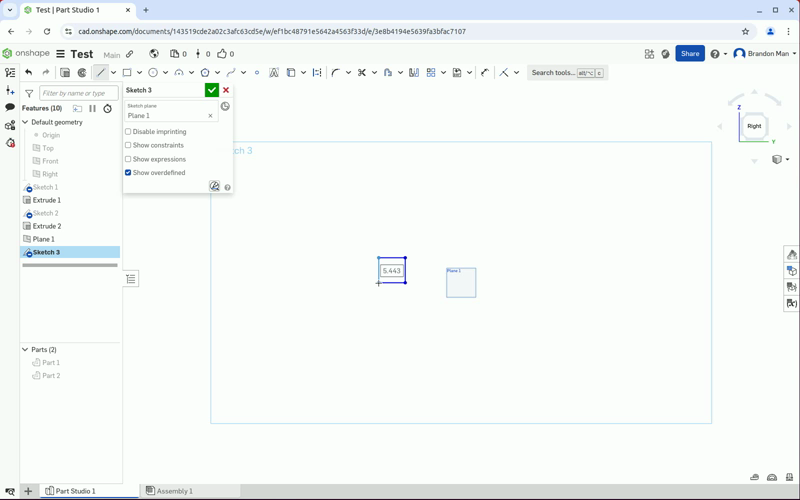
key_up(shift)
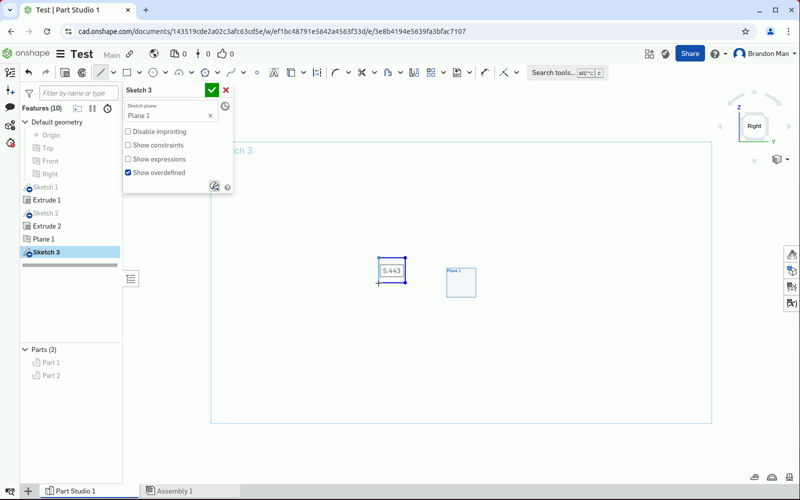
click(378, 282)
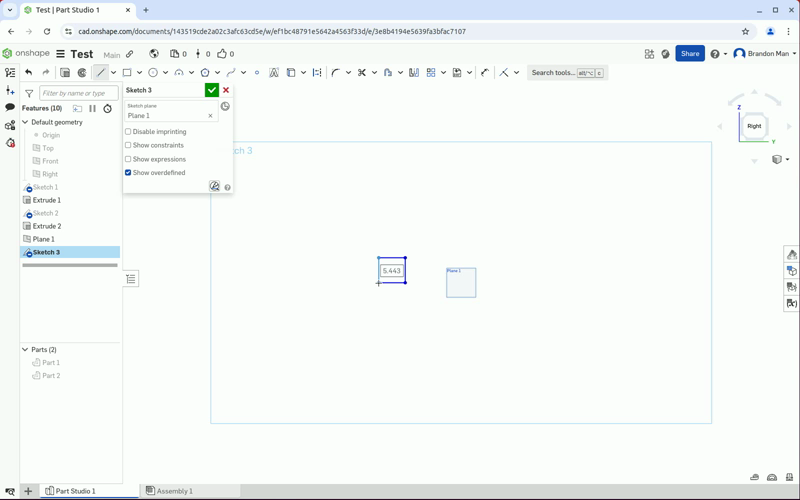
key(esc)
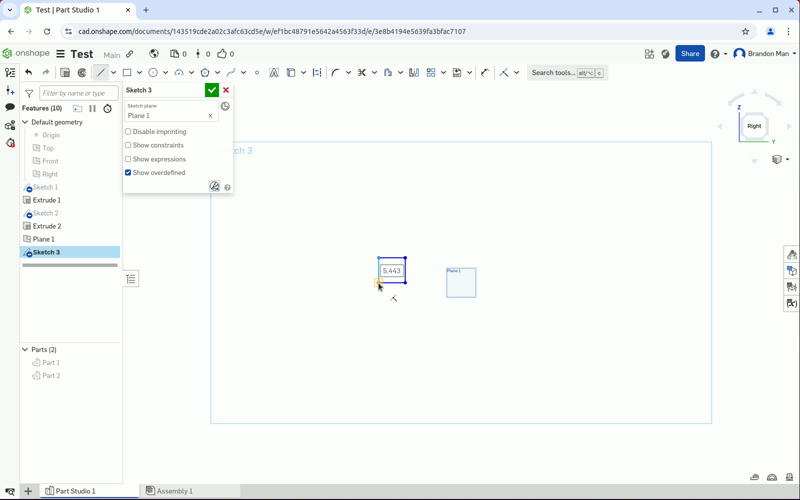
mouse_move(391, 274)
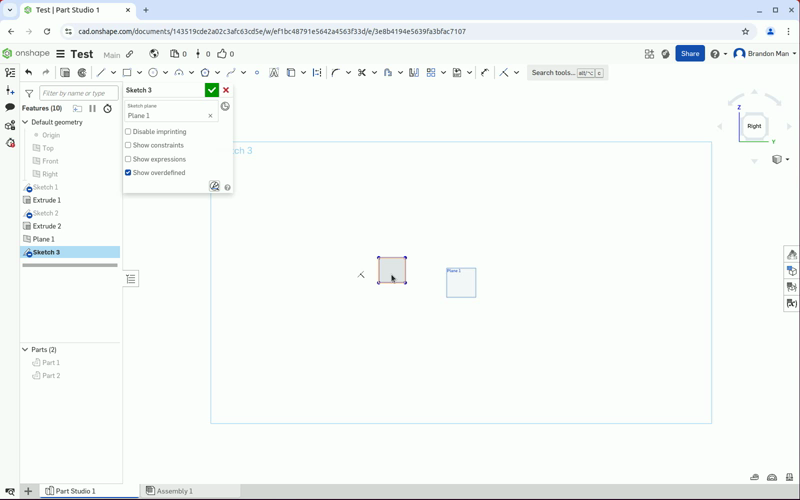
scroll(6)
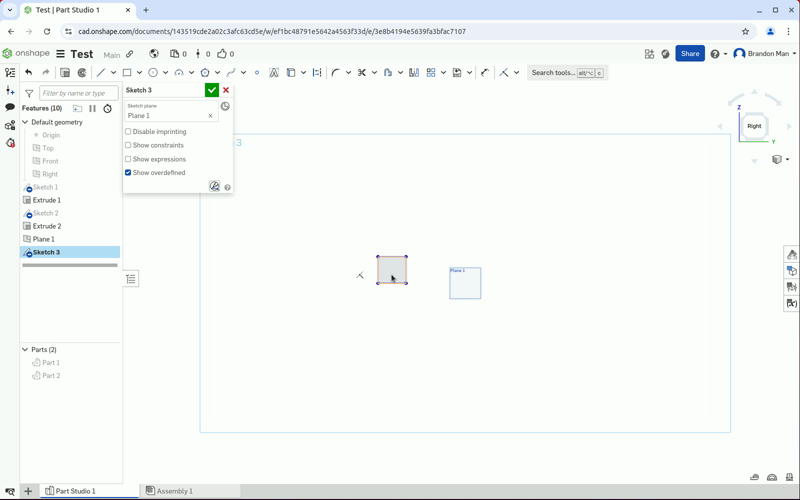
scroll(6)
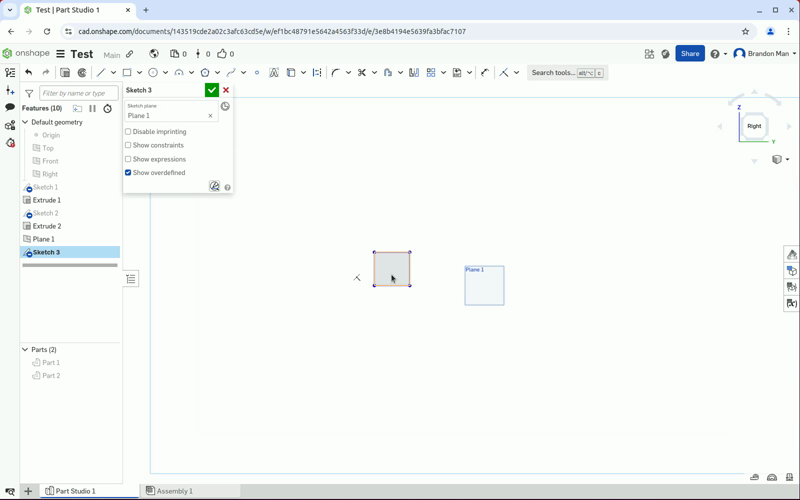
scroll(6)
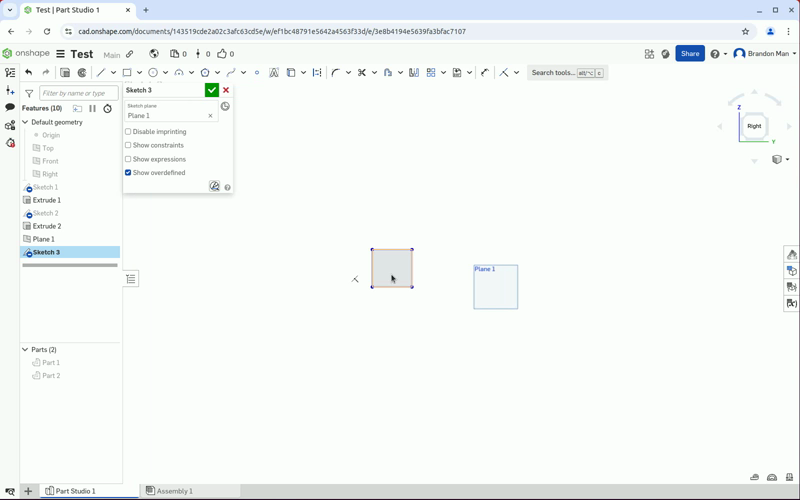
scroll(6)
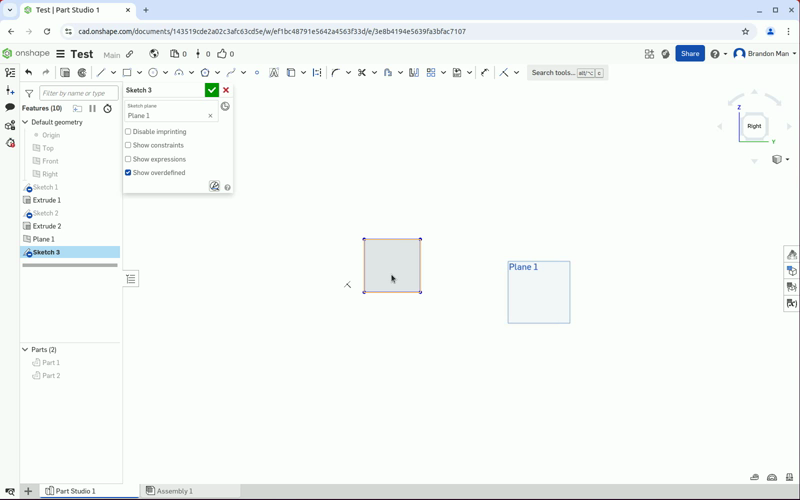
scroll(6)
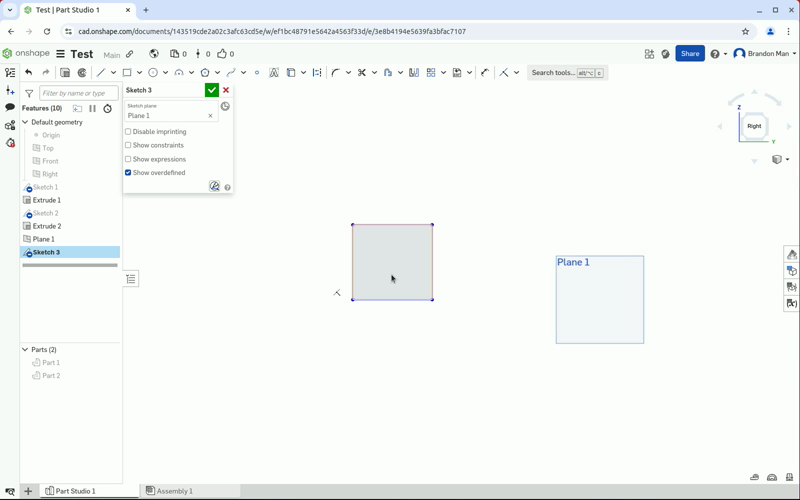
scroll(6)
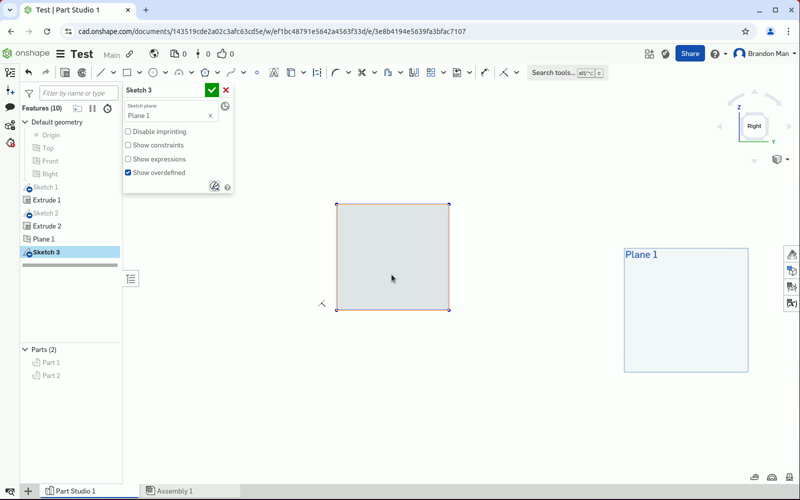
scroll(6)
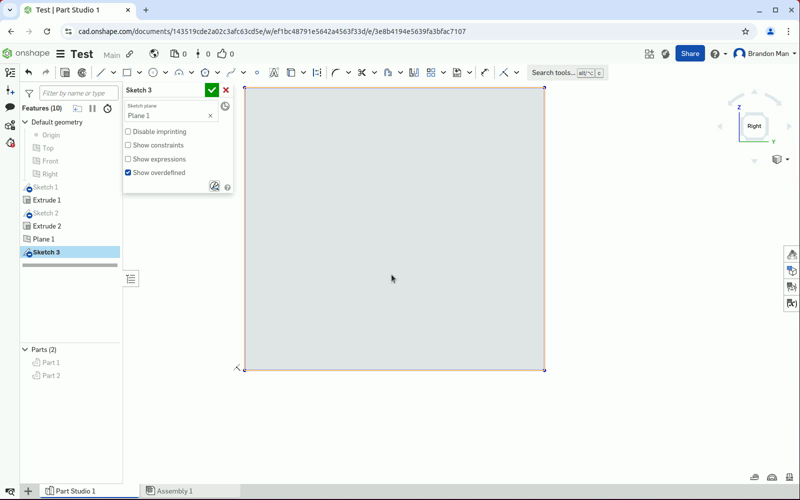
click(391, 274)
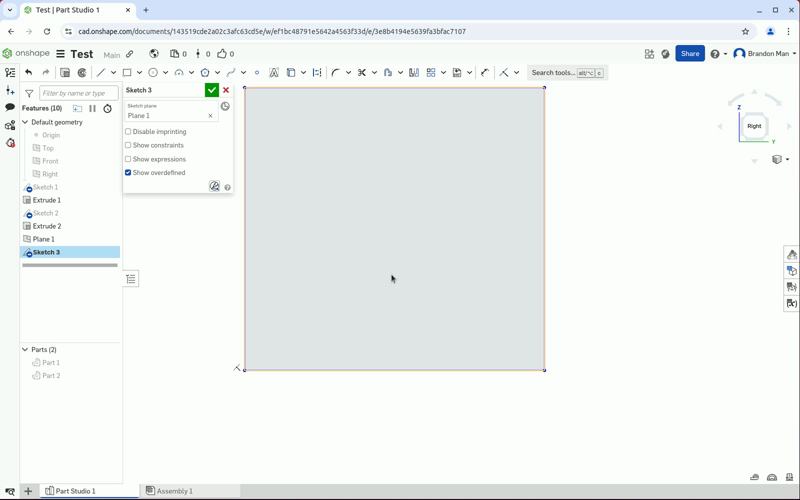
scroll(-6)
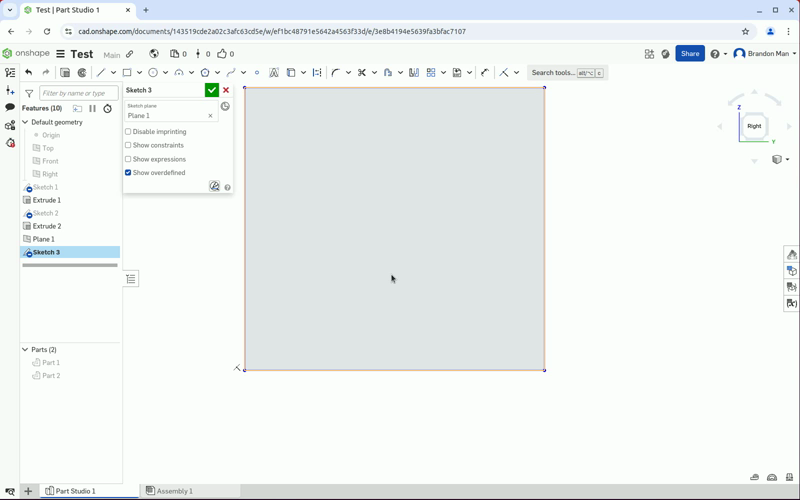
scroll(-6)
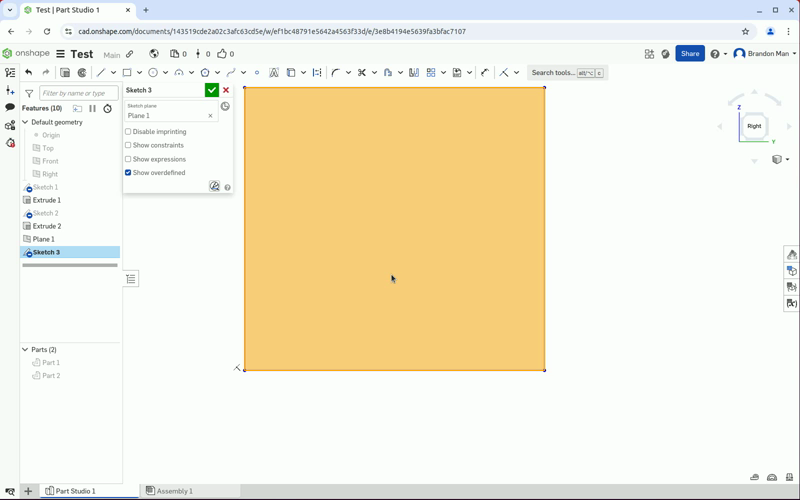
scroll(-6)
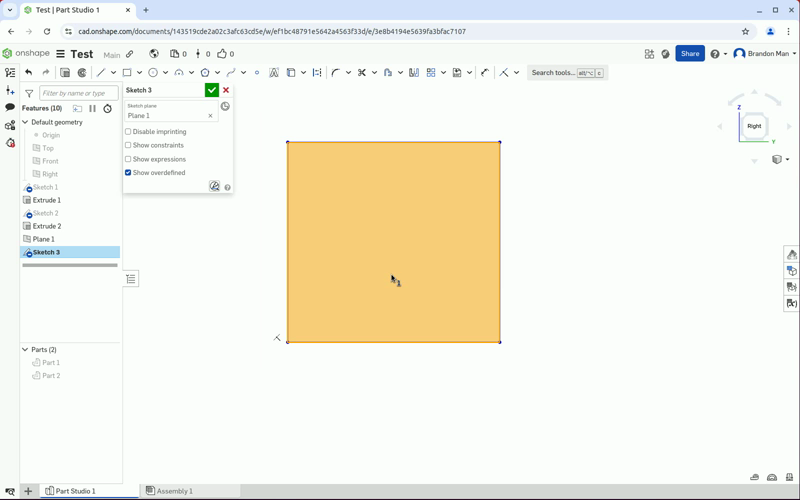
scroll(-6)
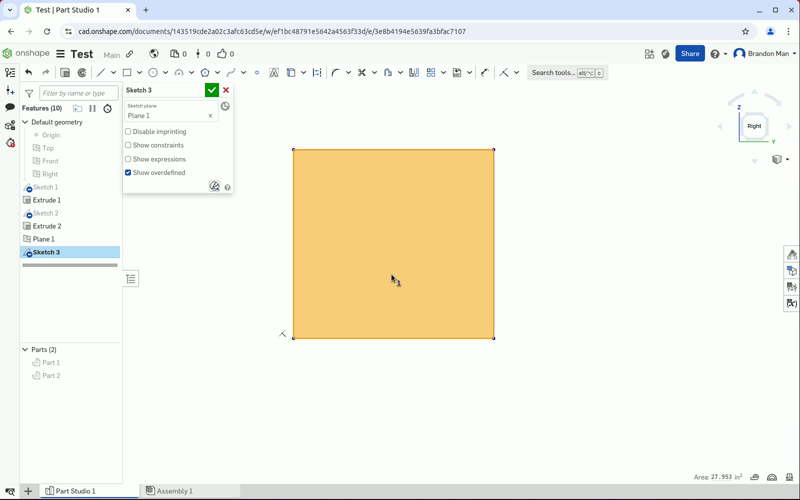
scroll(-6)
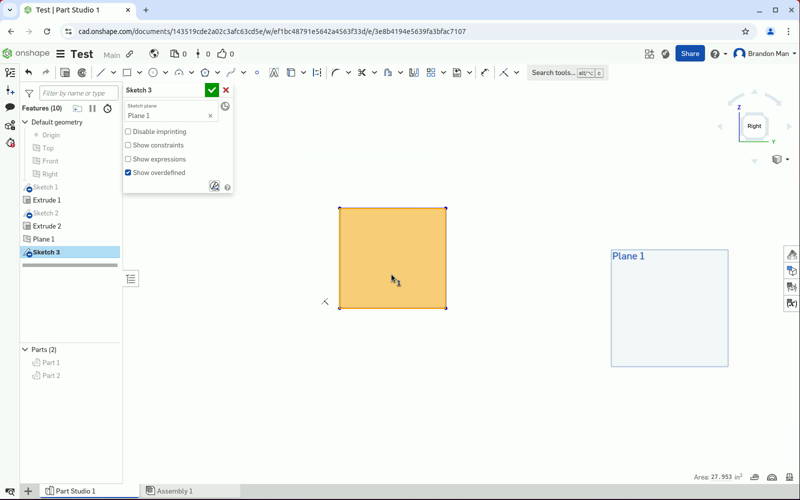
scroll(-6)
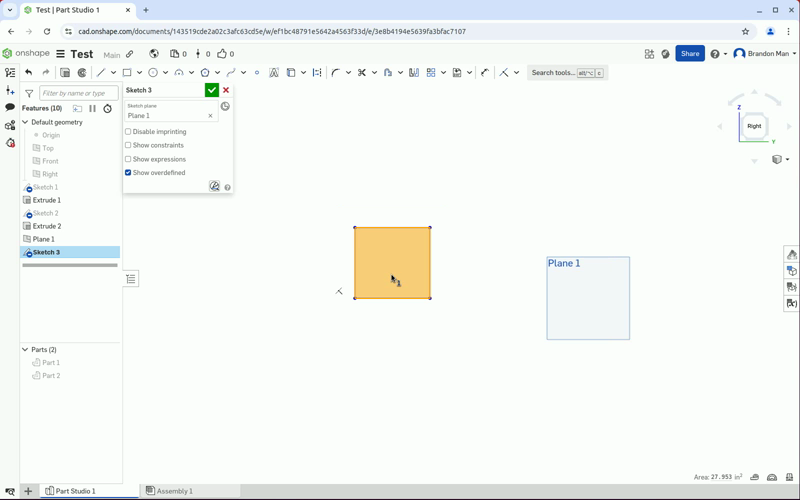
scroll(-6)
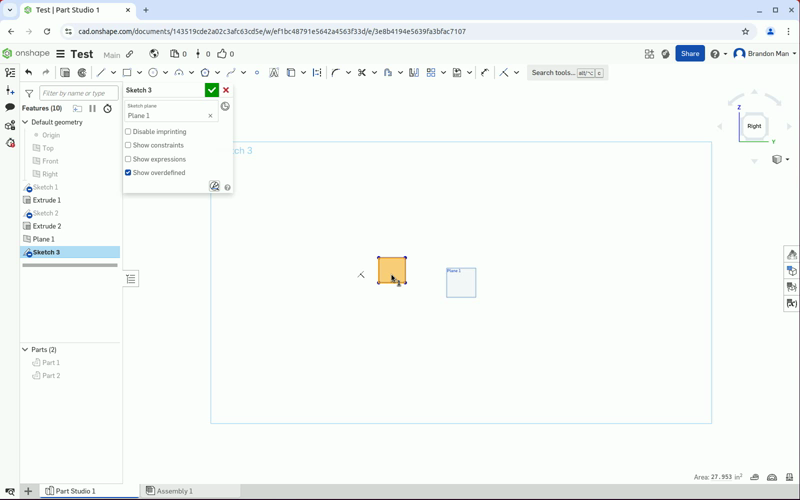
mouse_move(73, 352)
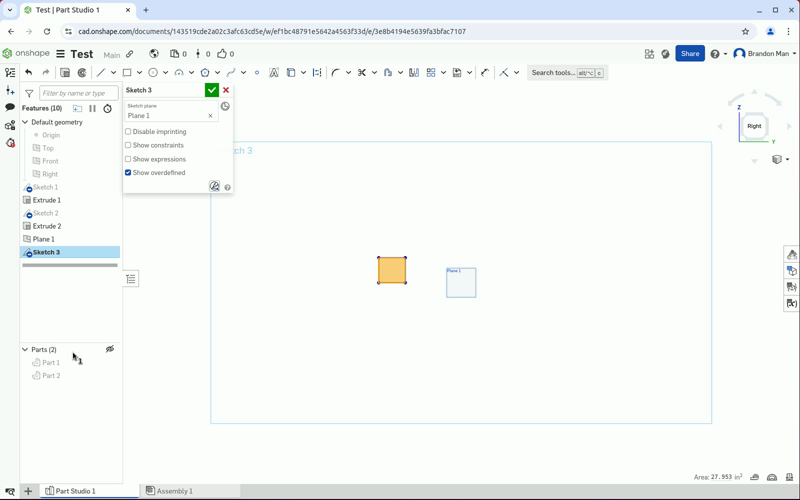
key(shift+y)
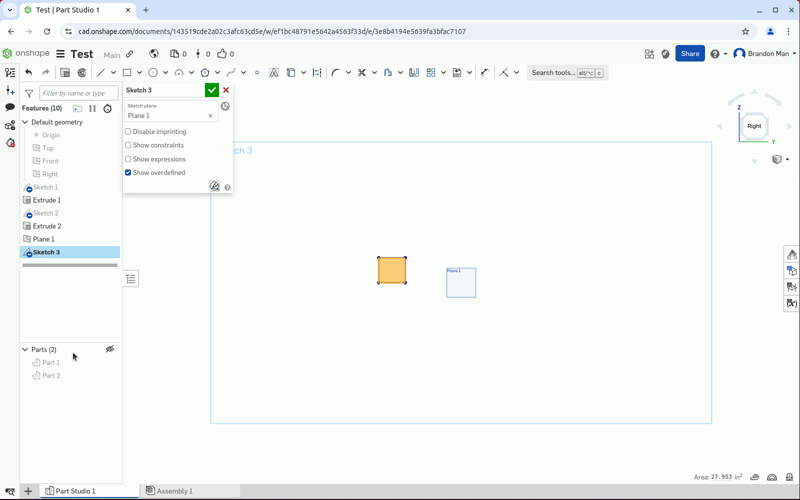
key(shift+e)
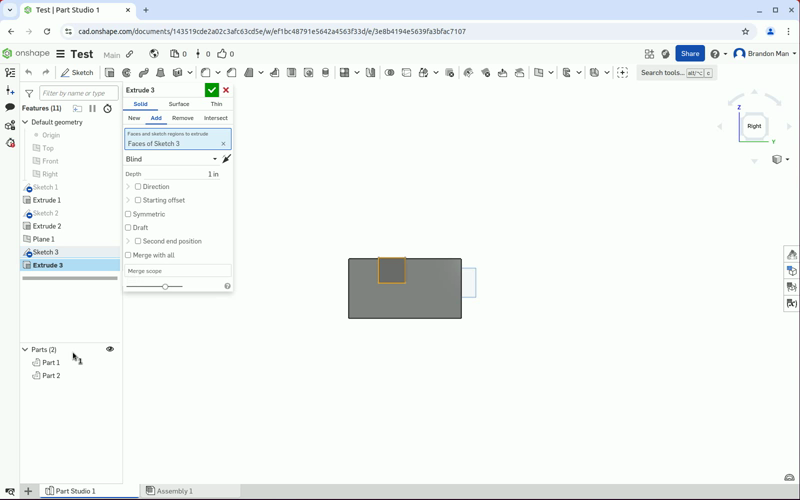
mouse_move(143, 106)
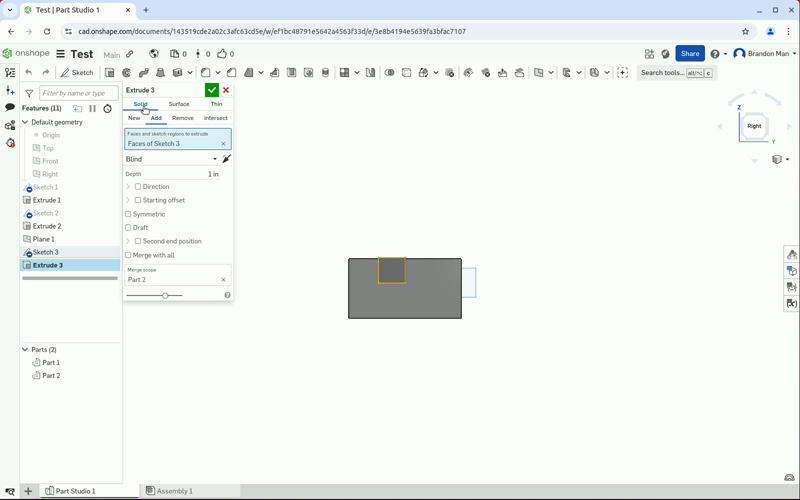
click(143, 106)
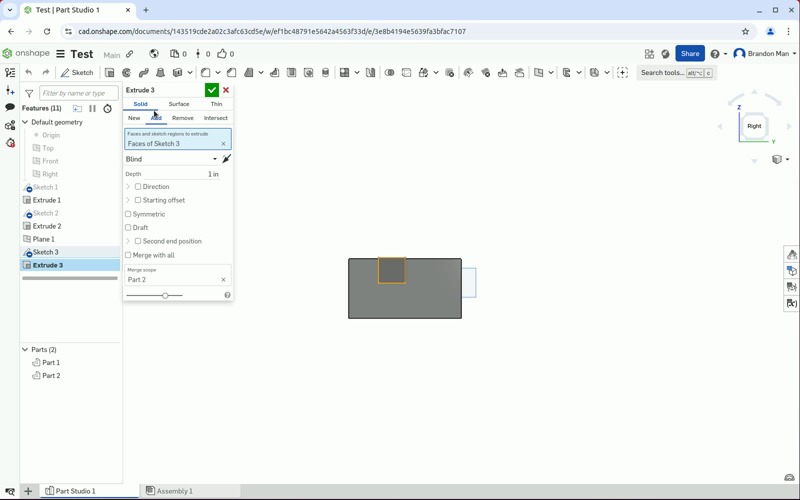
mouse_move(186, 120)
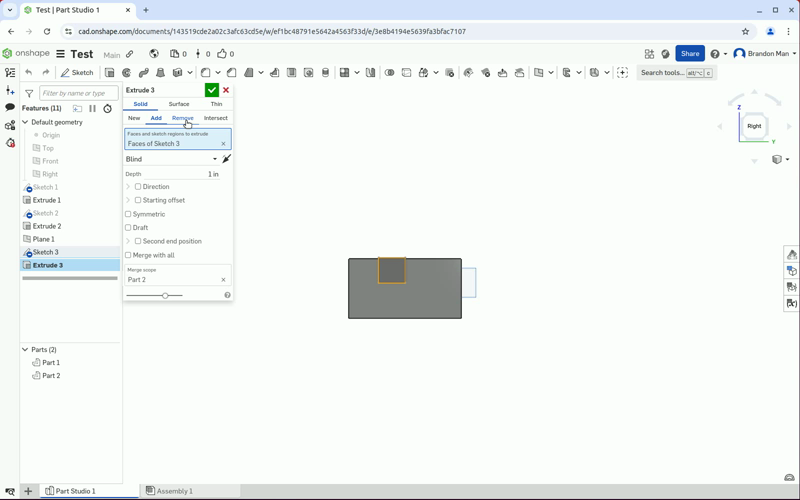
click(186, 120)
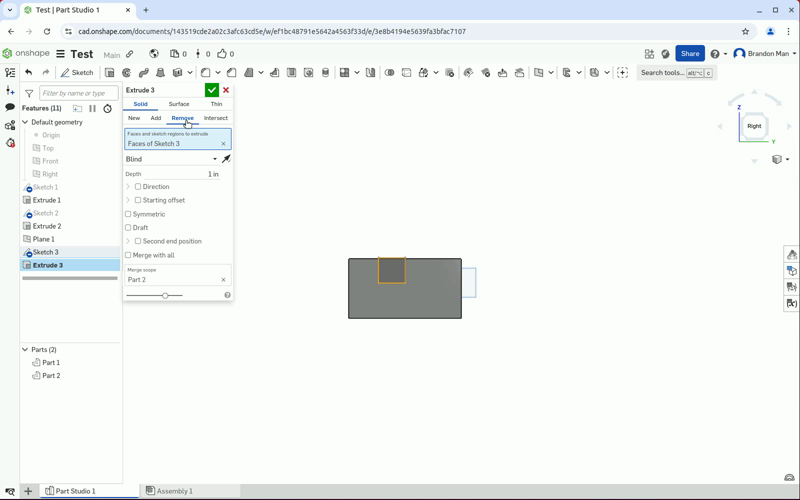
key(tab, 4)
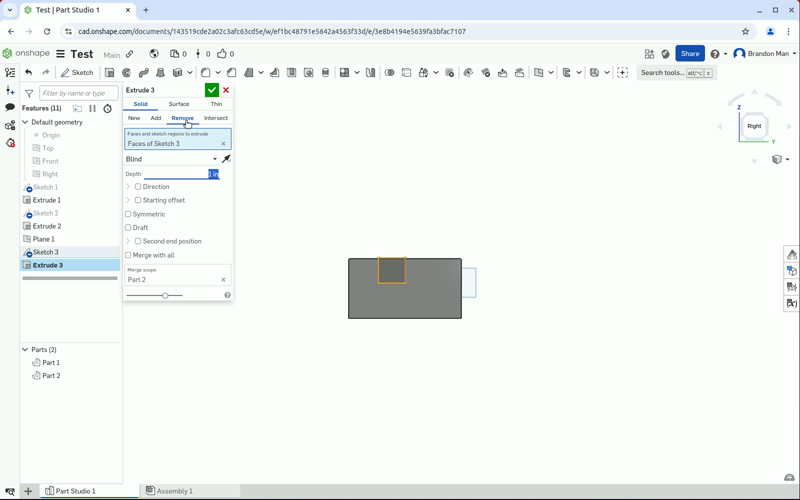
text(23.108)
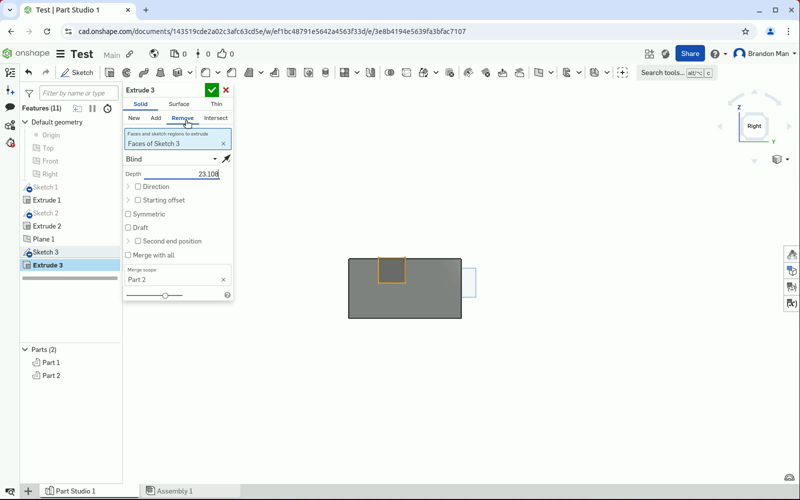
key(tab, 6)
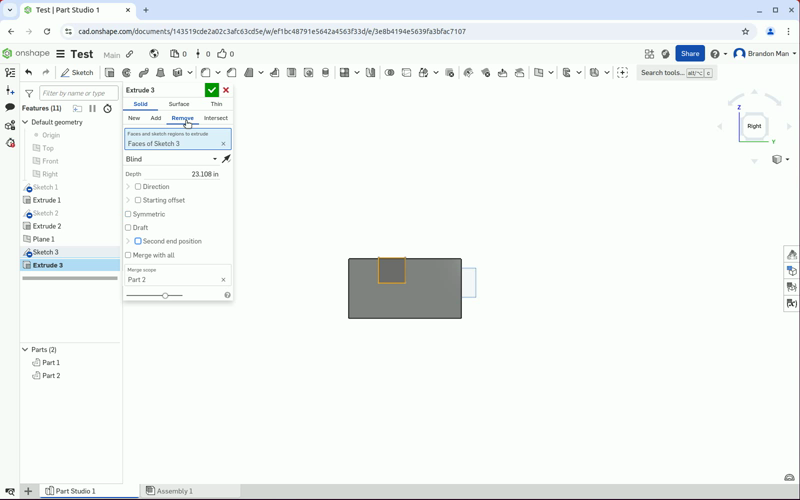
key(space)
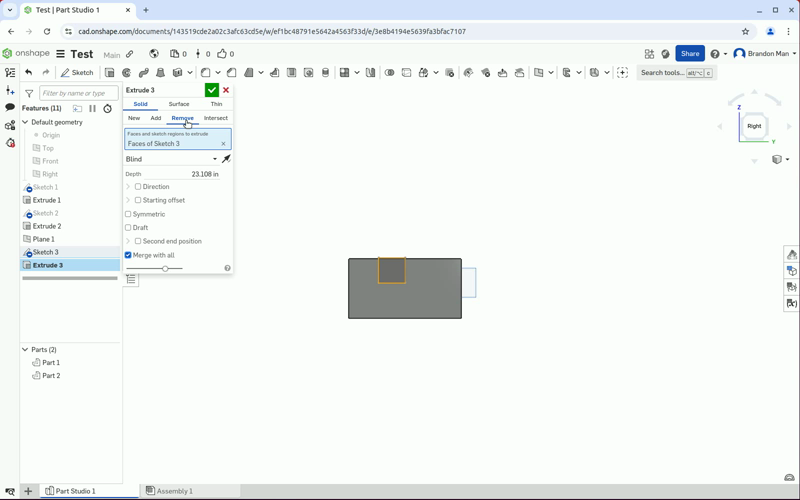
key(enter)
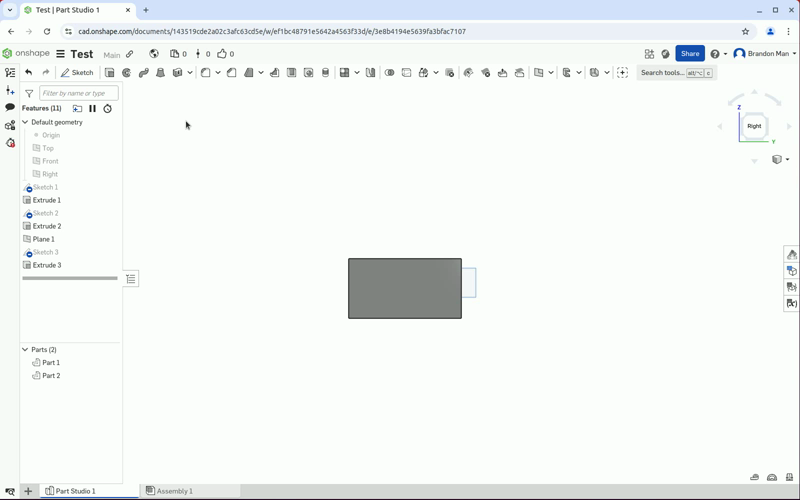
key(shift+h)
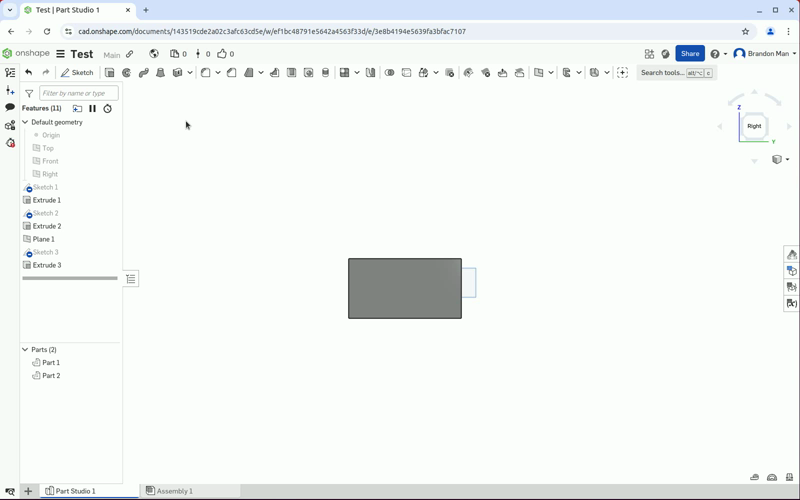
key(shift+h)
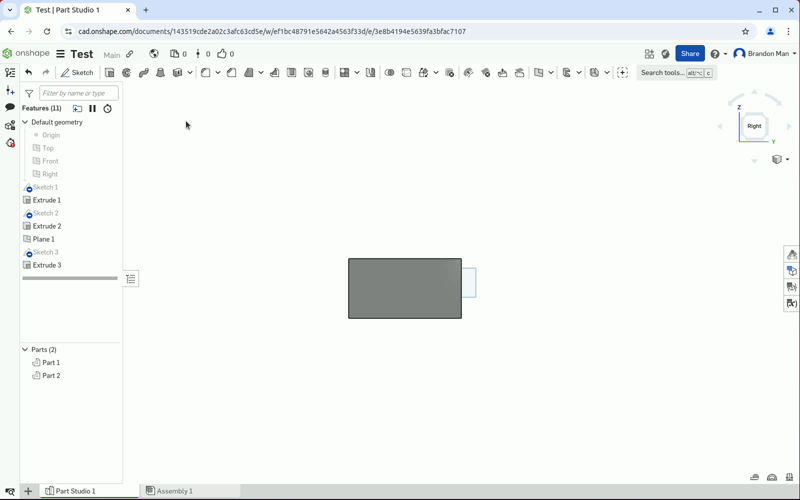
mouse_move(73, 189)
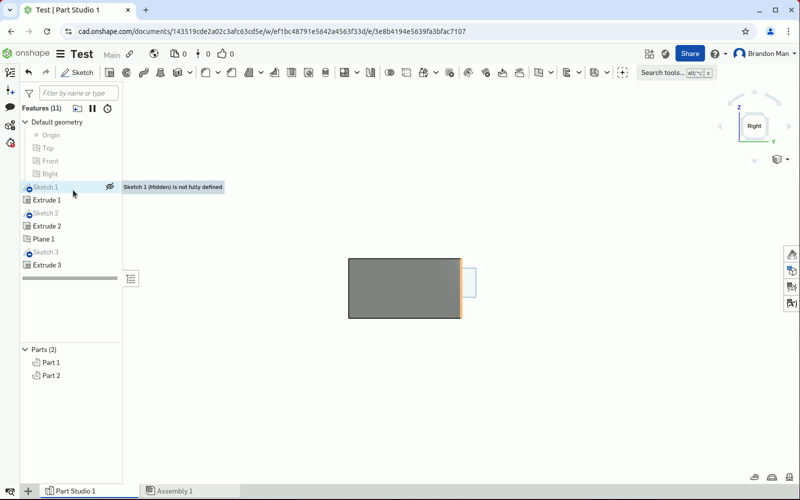
click(73, 189)
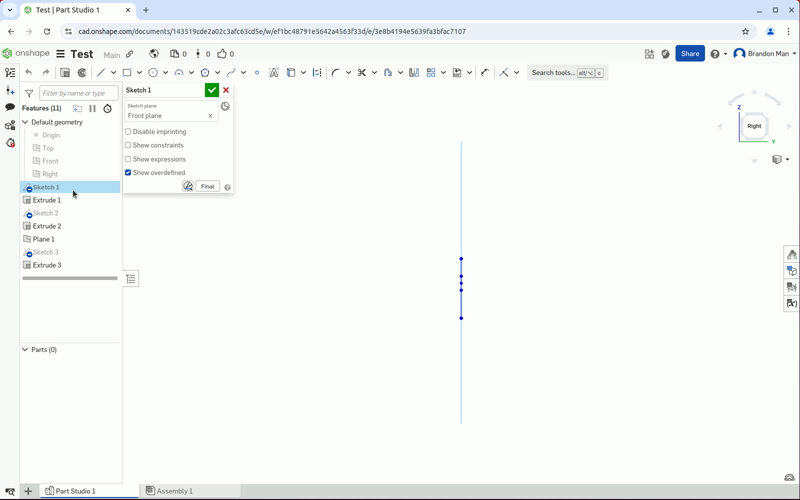
mouse_move(229, 92)
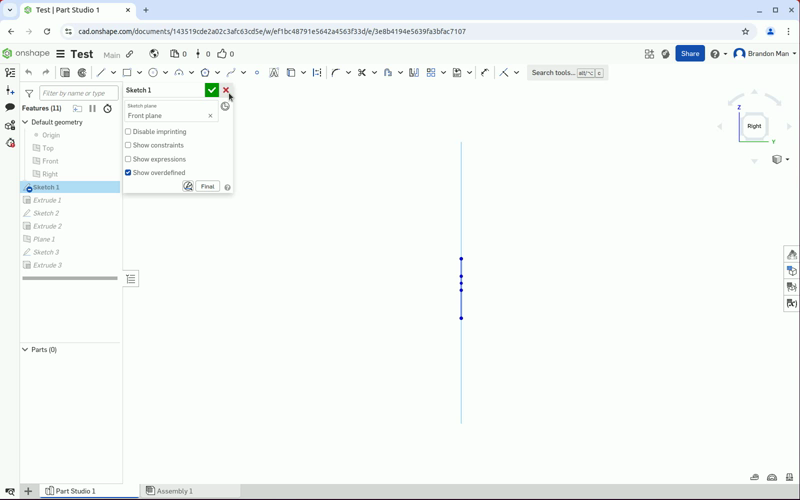
click(229, 92)
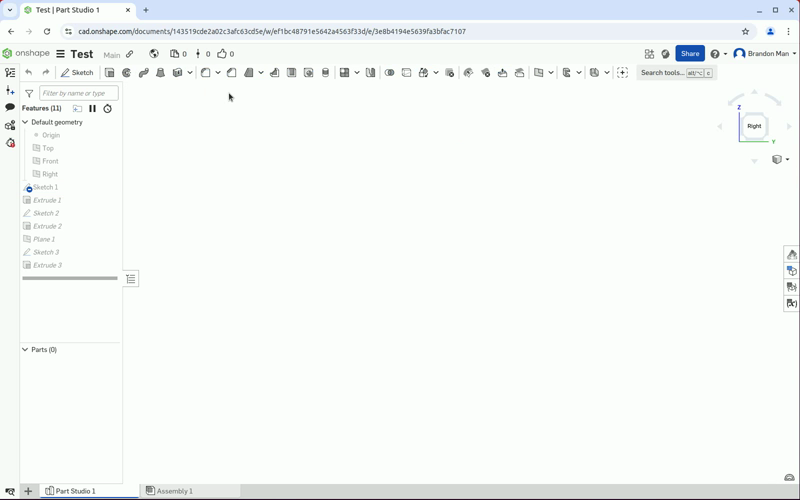
key(shift+s)
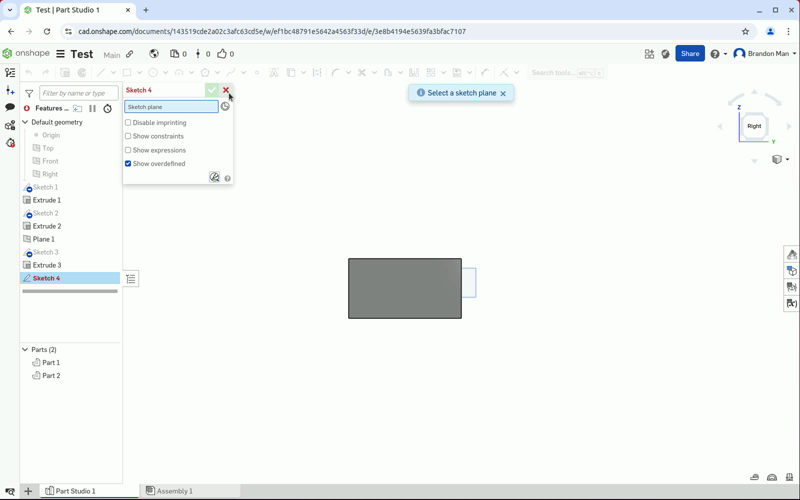
mouse_move(73, 241)
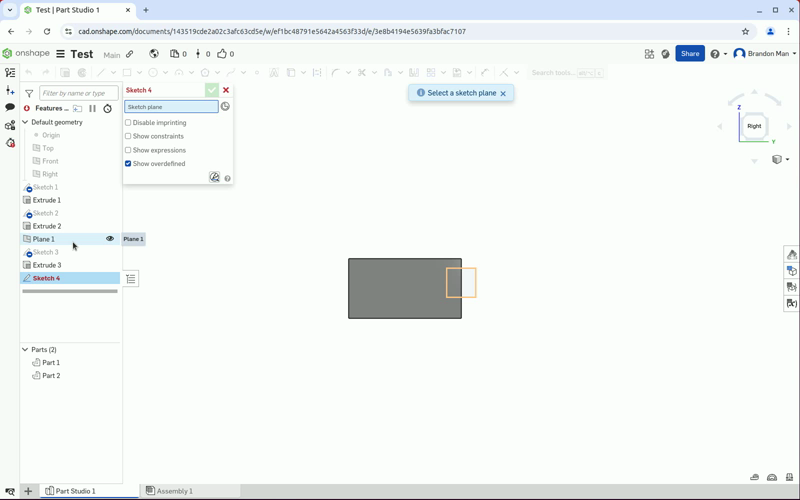
click(73, 241)
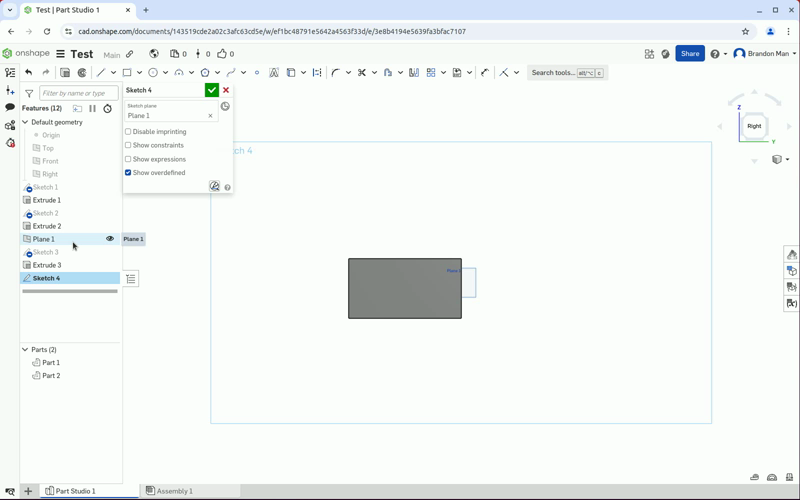
mouse_move(73, 352)
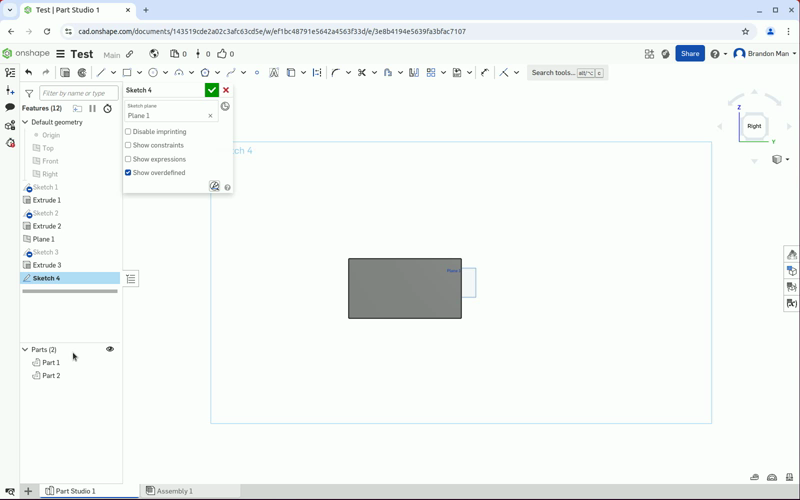
key(y)
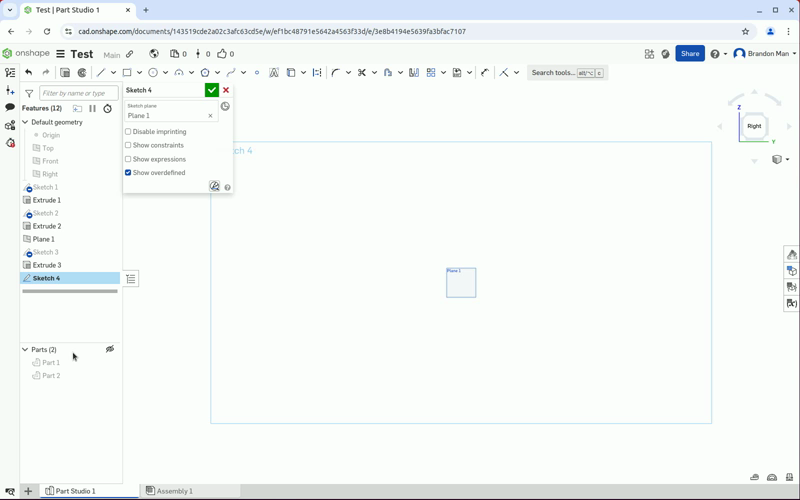
key(l)
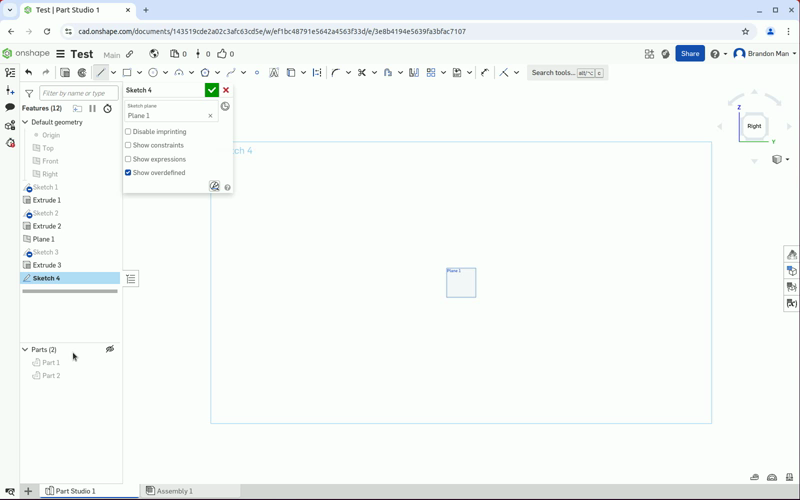
key_down(shift)
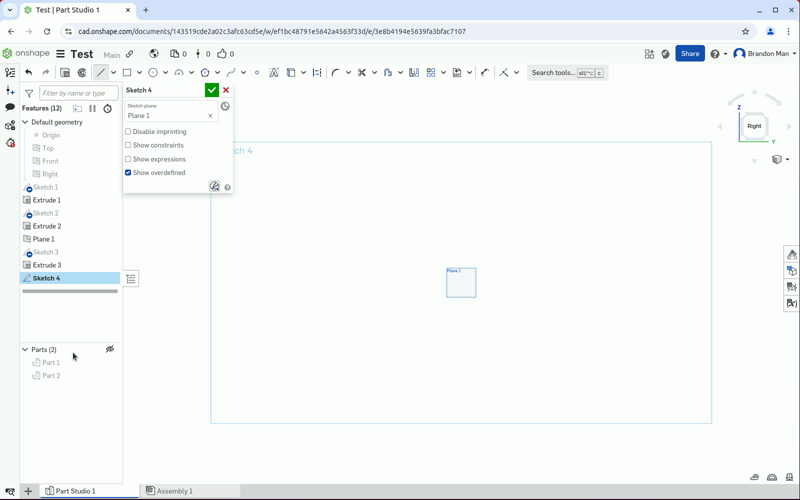
mouse_move(404, 282)
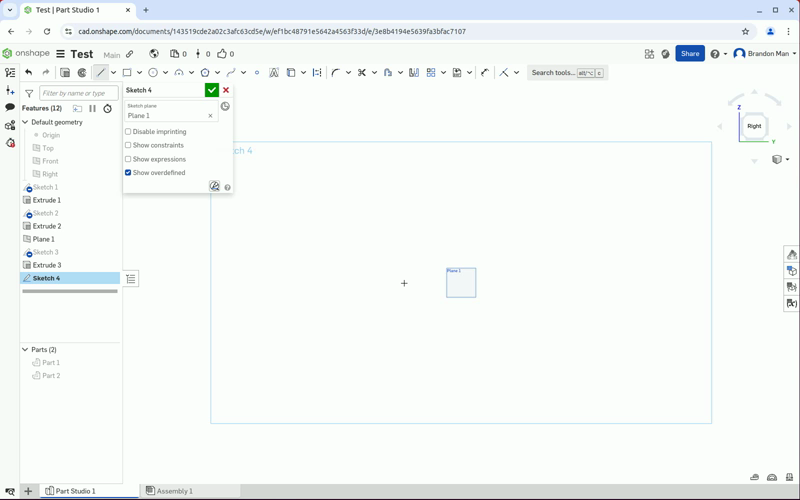
click(404, 282)
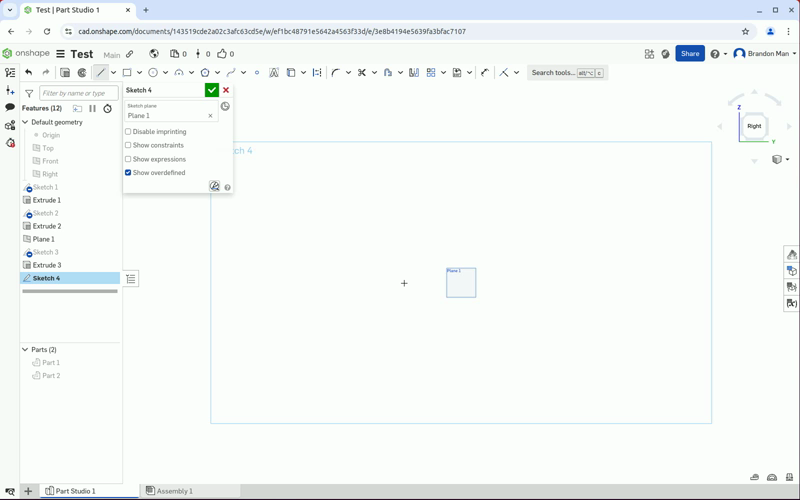
key_up(shift)
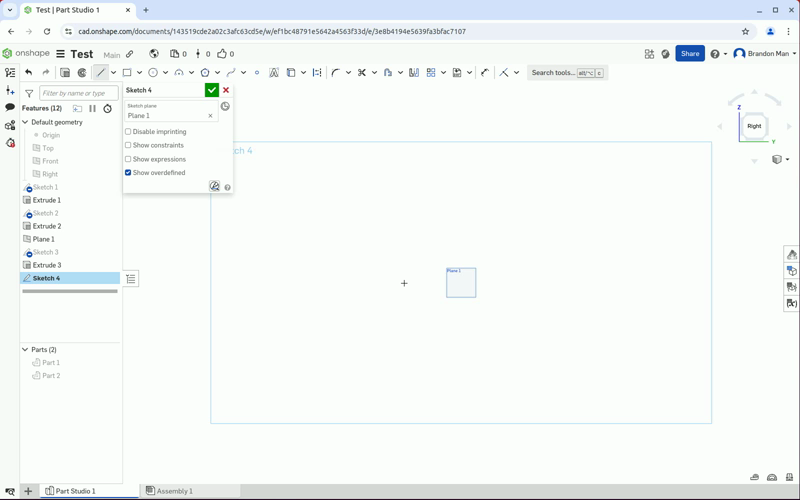
key_down(shift)
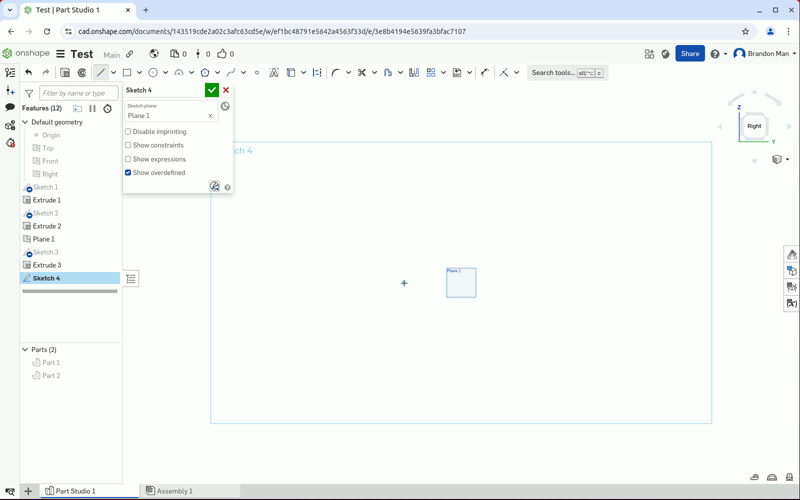
mouse_move(434, 282)
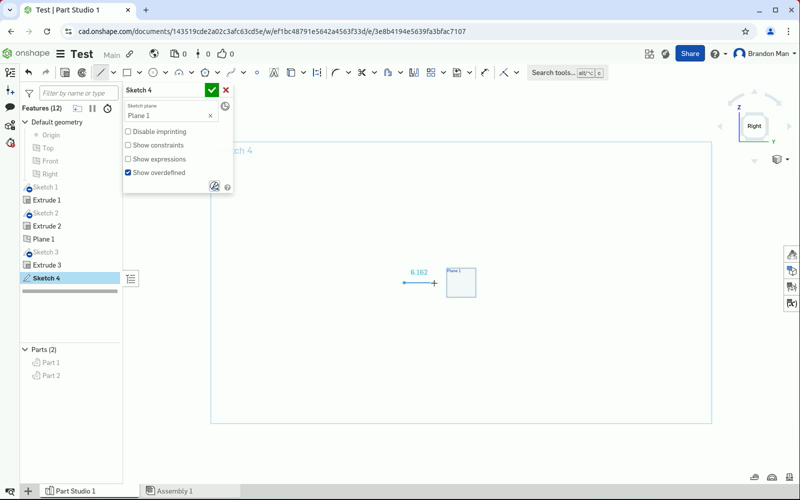
mouse_move(431, 282)
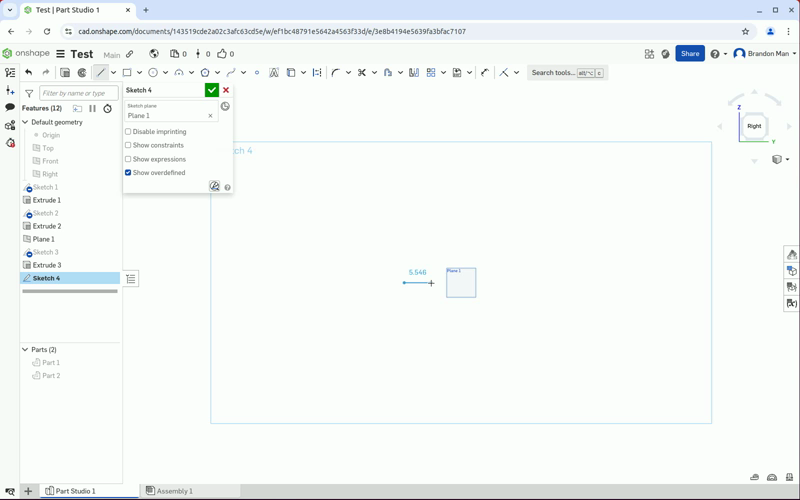
click(431, 282)
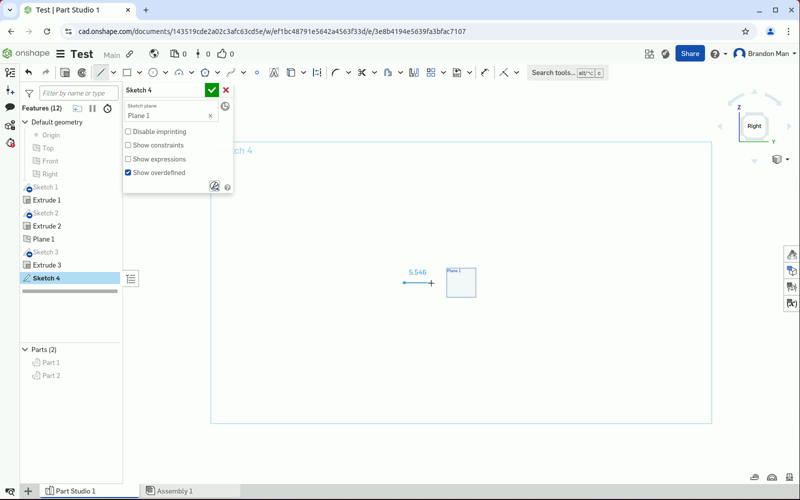
key_up(shift)
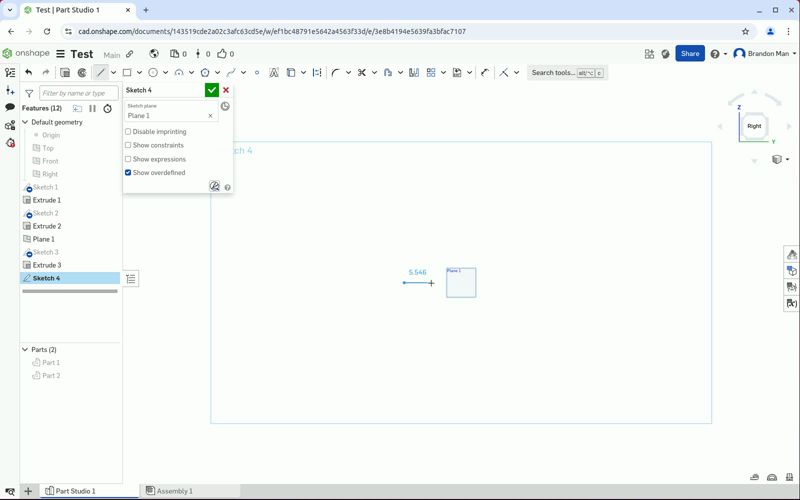
key_down(shift)
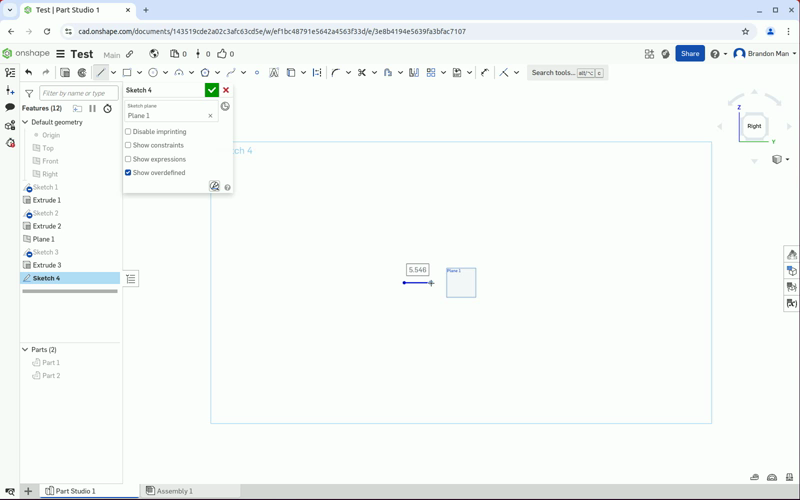
mouse_move(461, 282)
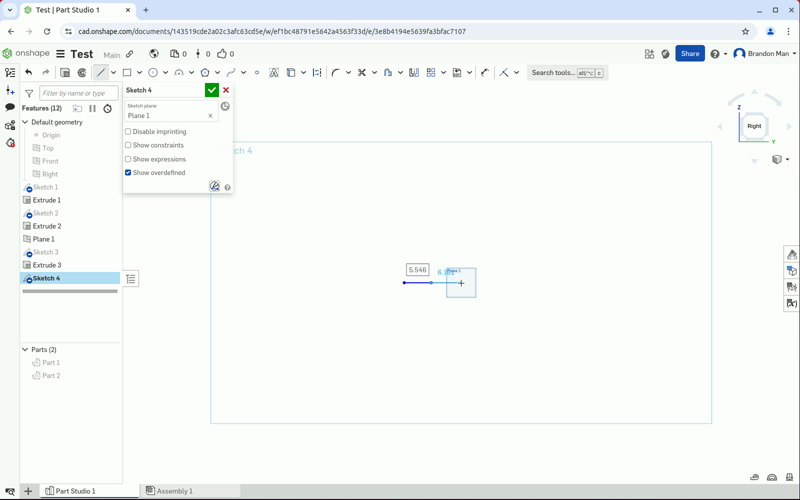
mouse_move(431, 257)
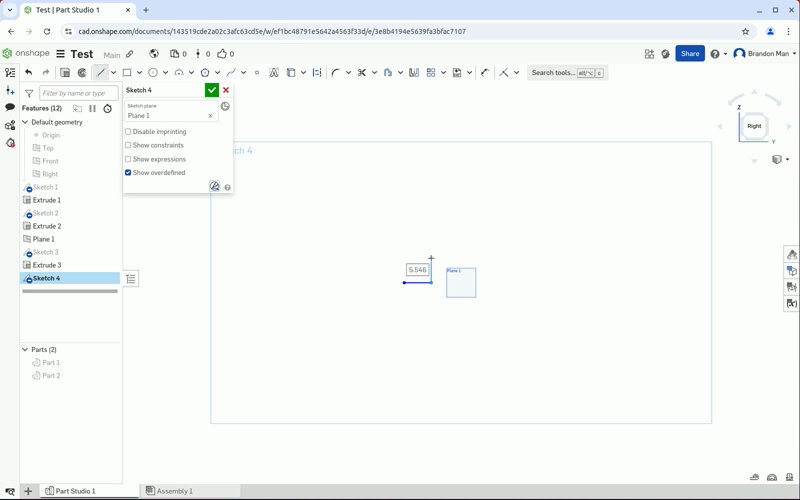
click(431, 257)
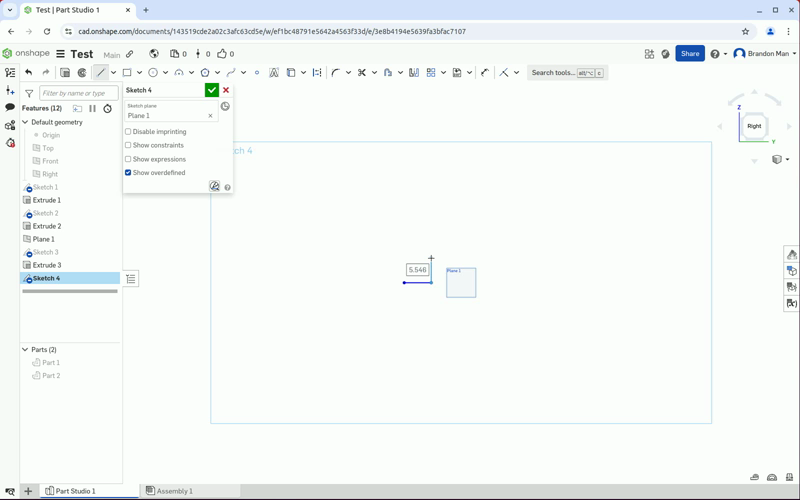
key_up(shift)
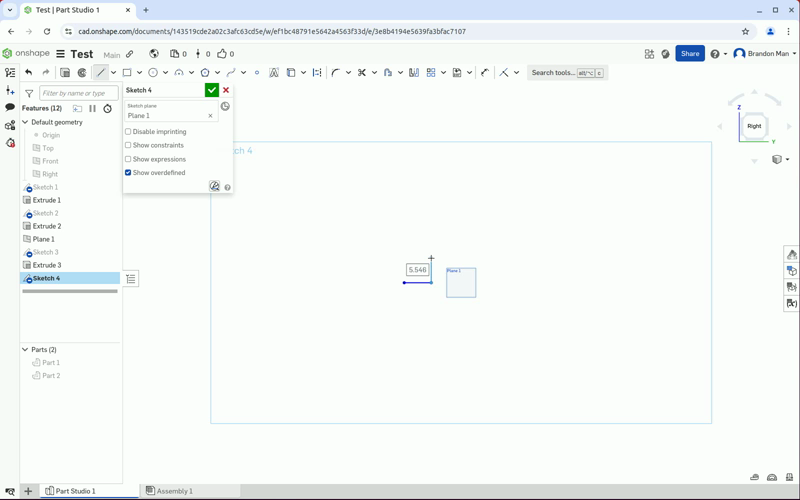
key_down(shift)
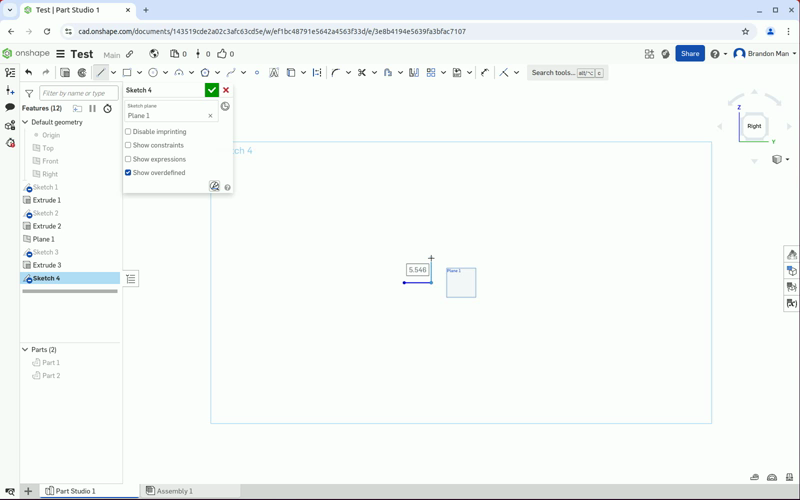
mouse_move(461, 257)
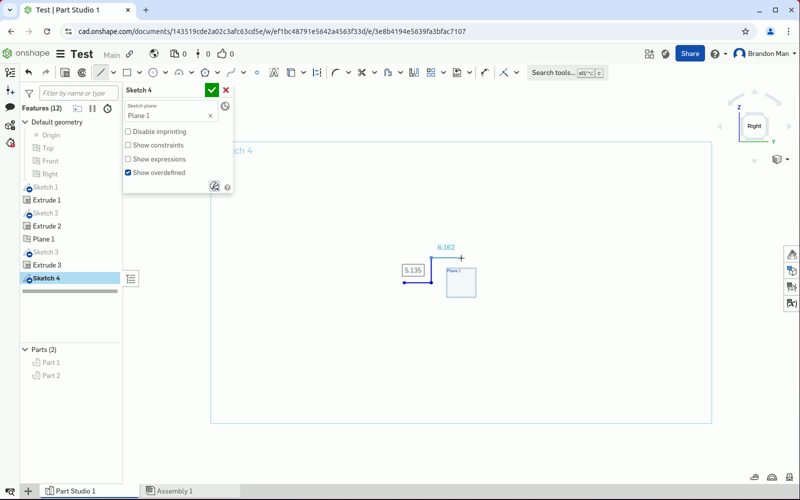
mouse_move(404, 257)
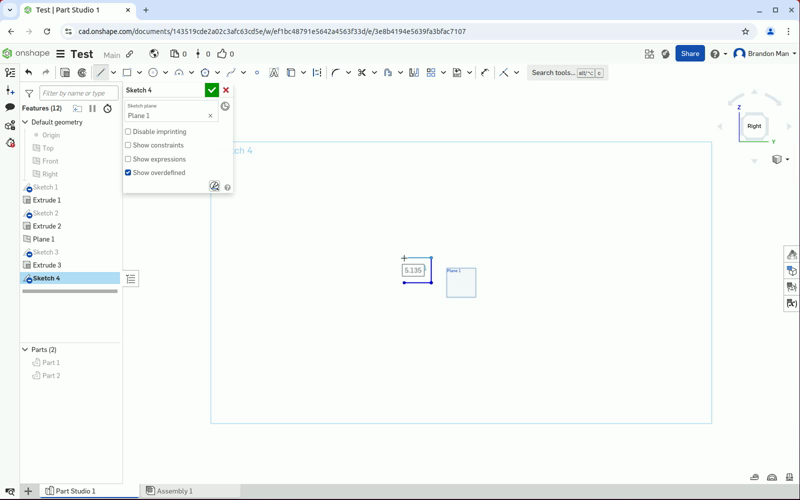
click(404, 257)
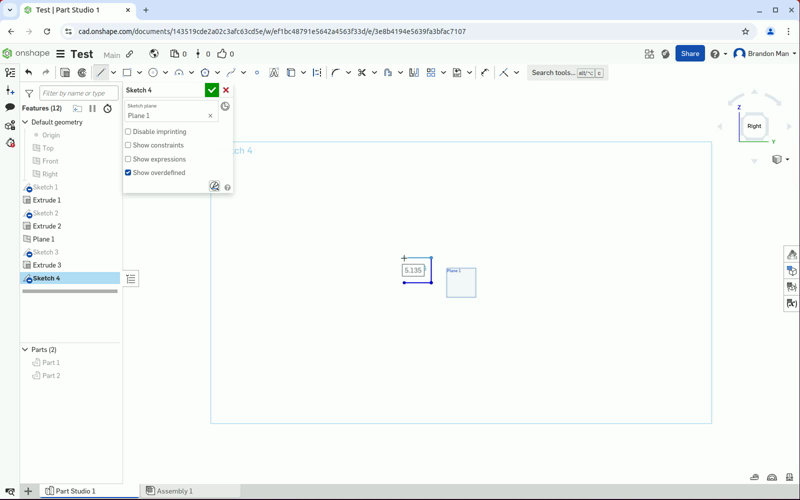
key_up(shift)
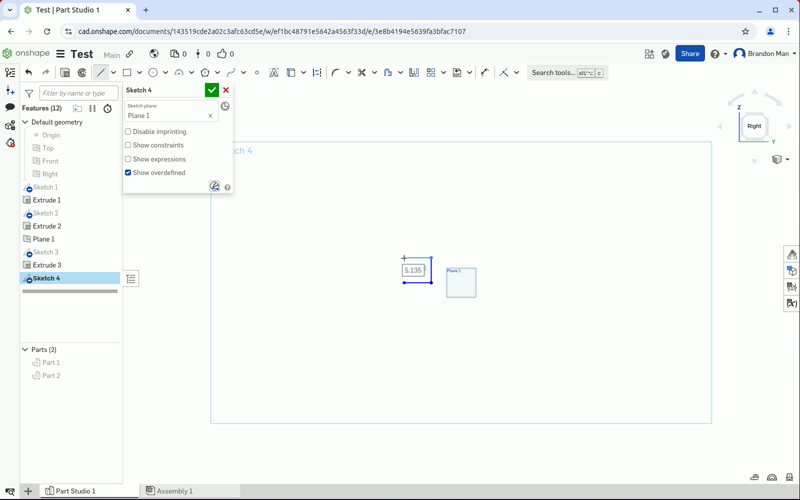
mouse_move(434, 257)
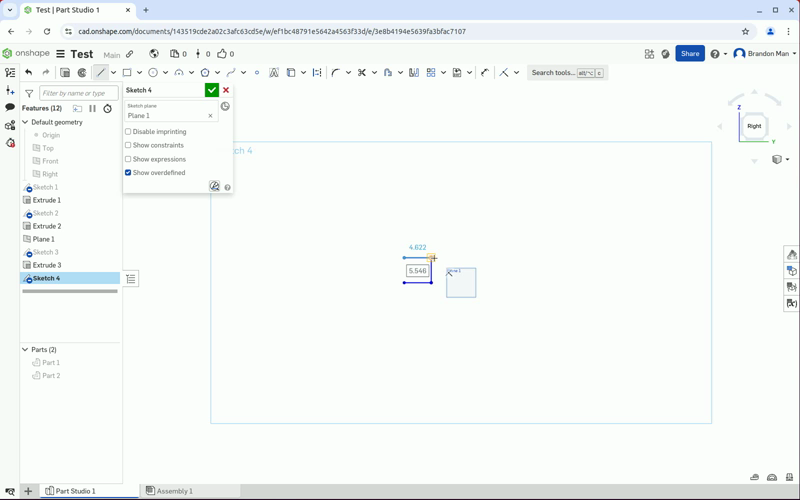
key_down(shift)
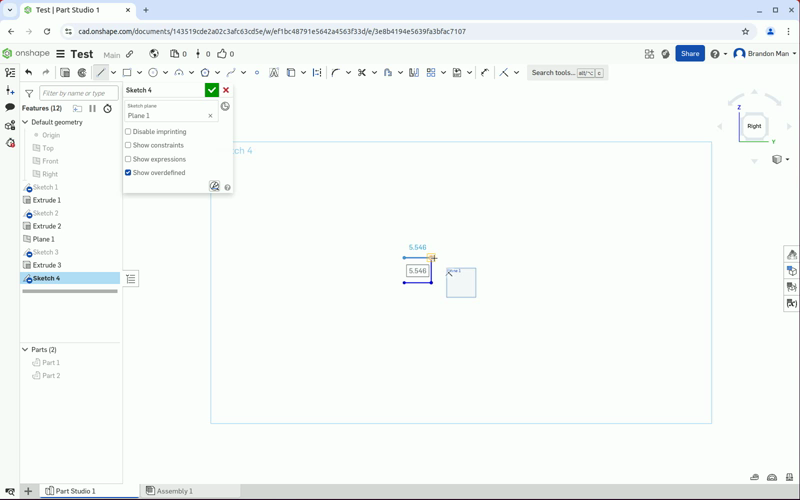
mouse_move(404, 282)
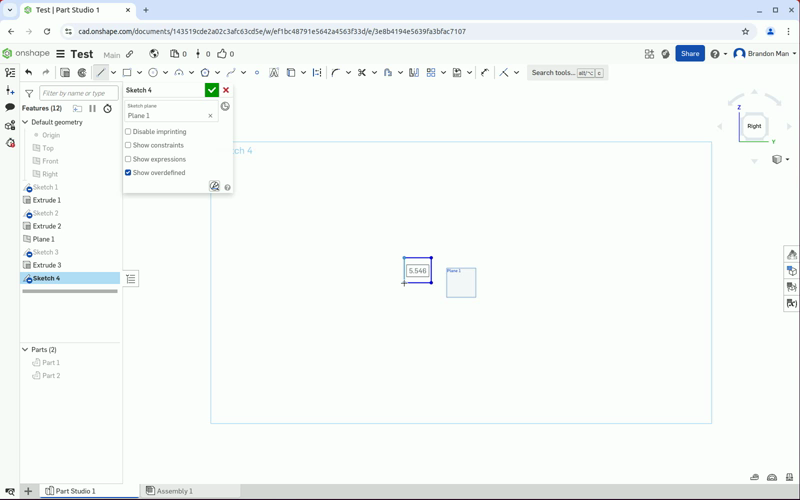
key_up(shift)
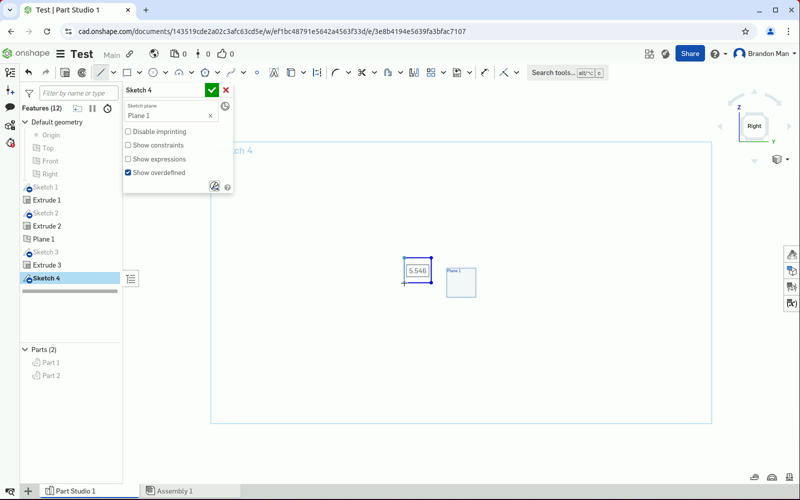
click(404, 282)
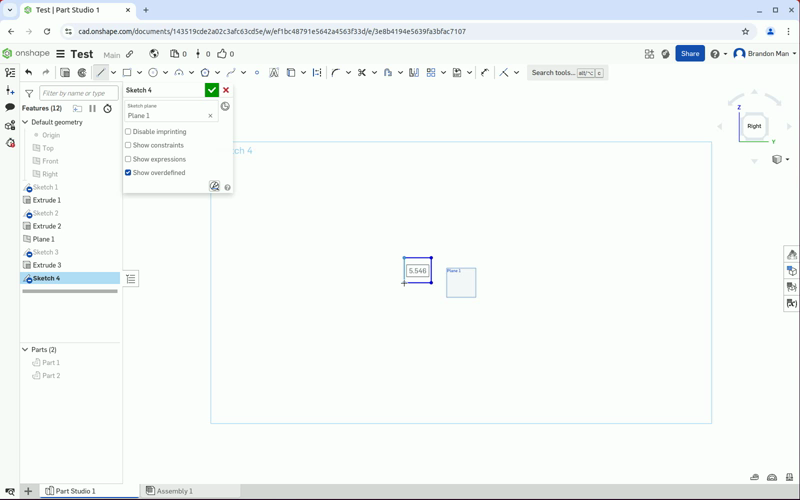
key(esc)
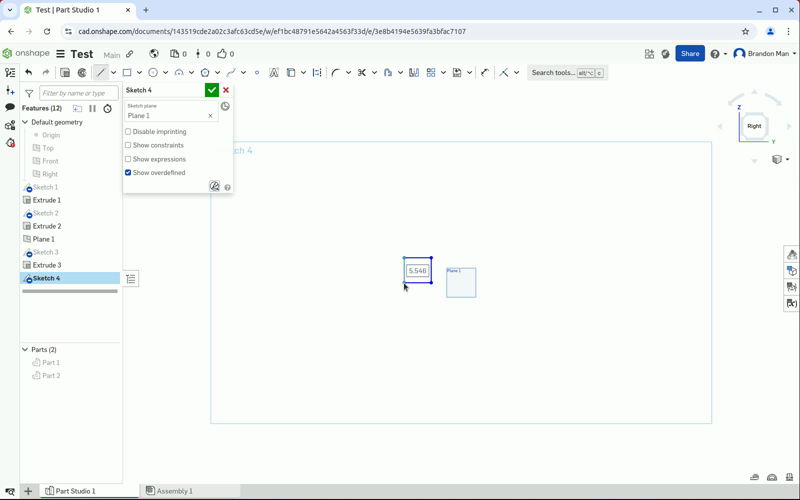
mouse_move(420, 262)
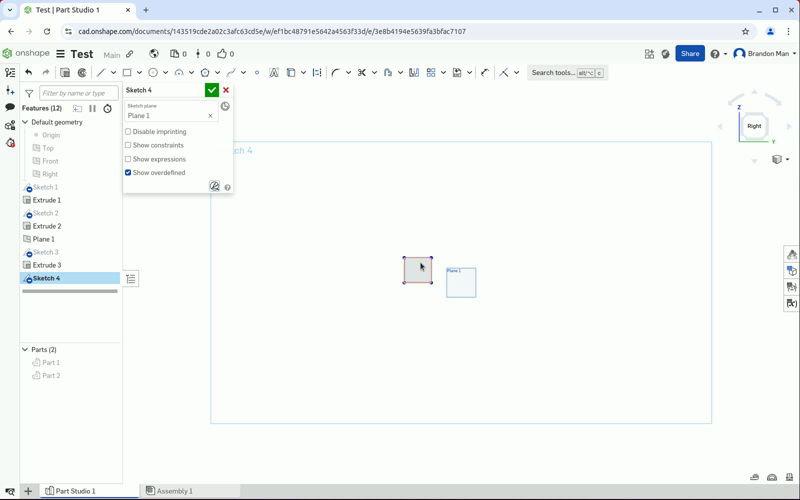
scroll(6)
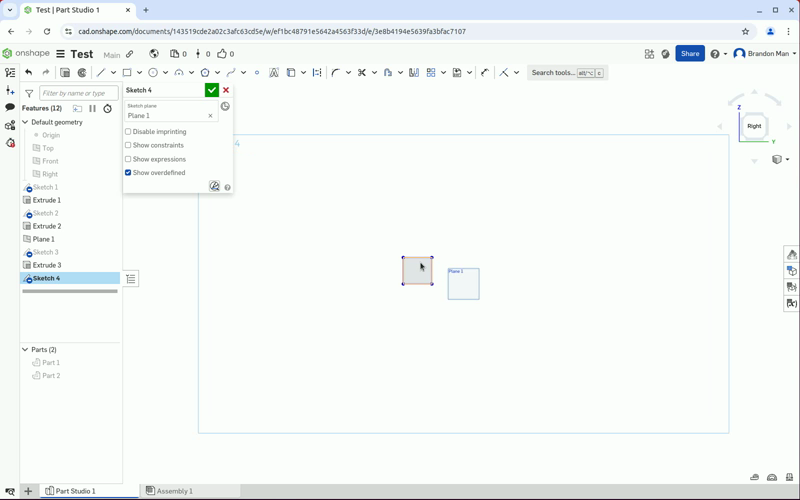
scroll(6)
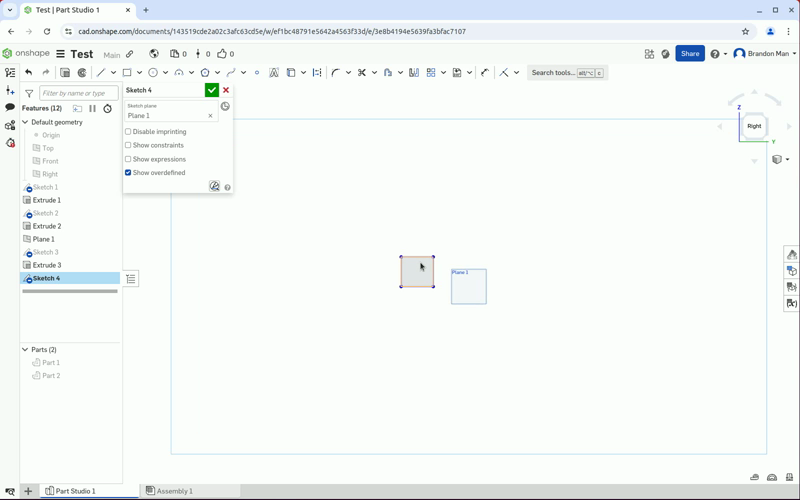
scroll(6)
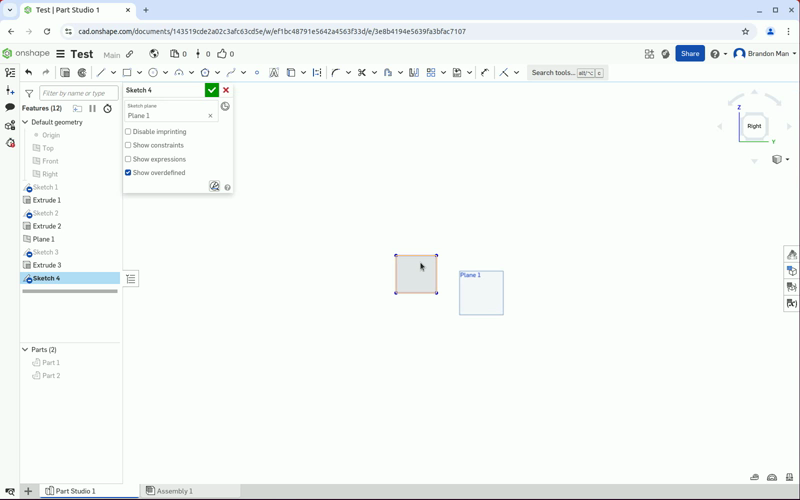
scroll(6)
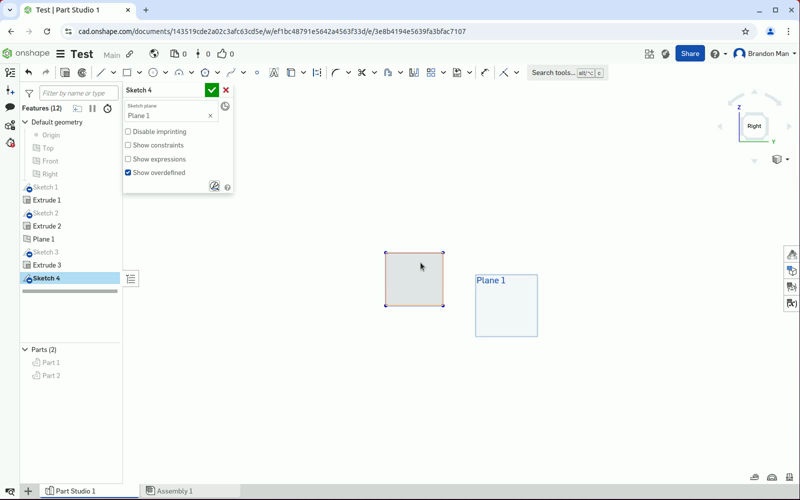
scroll(6)
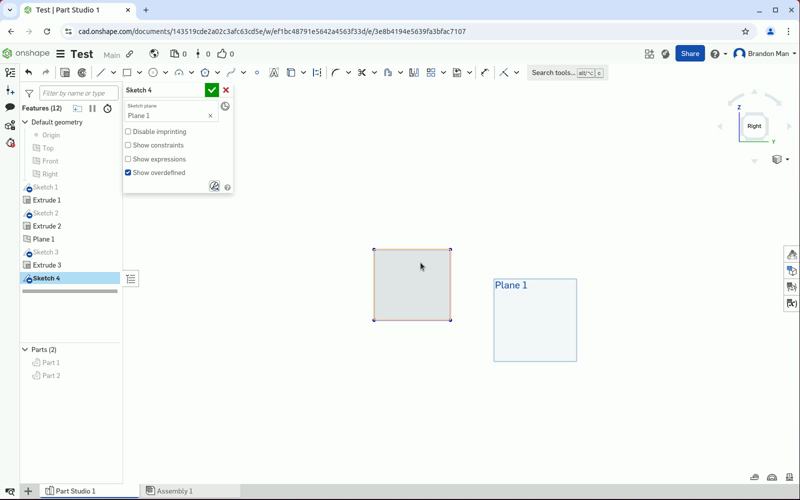
scroll(6)
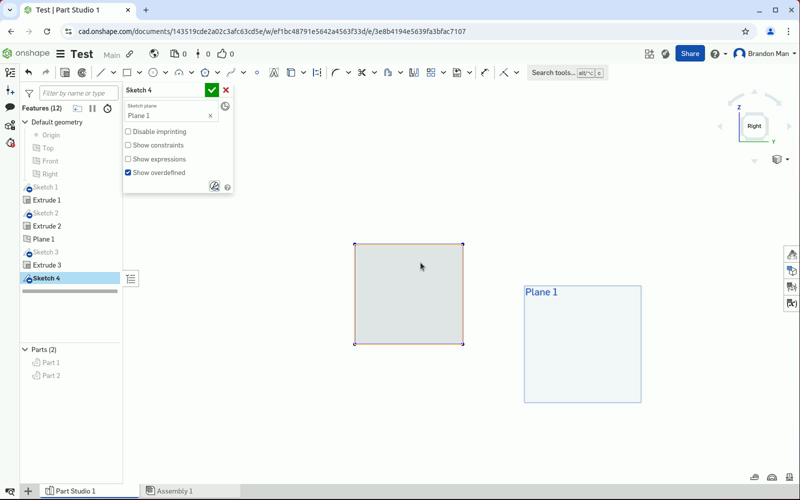
scroll(6)
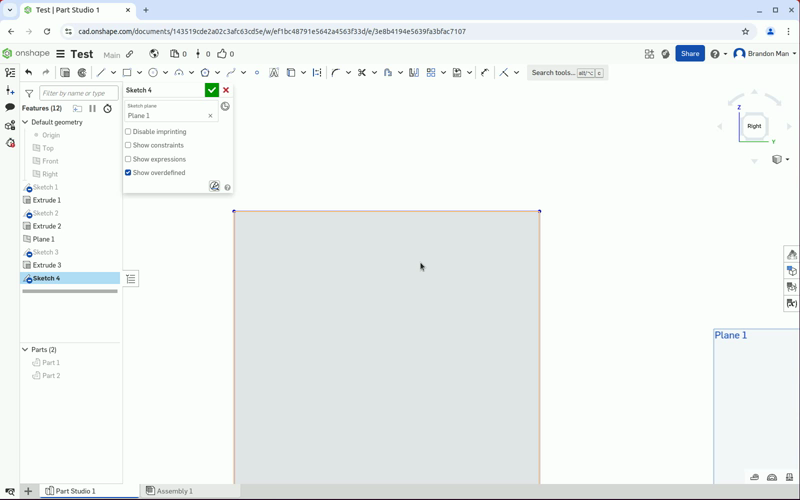
click(420, 262)
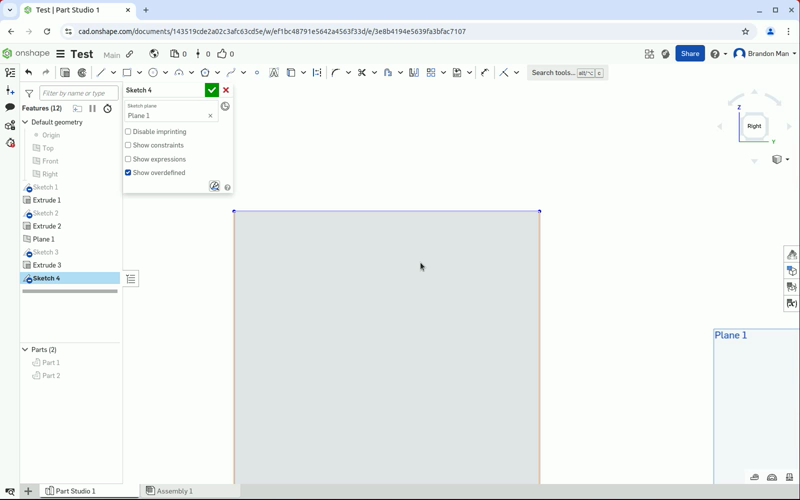
scroll(-6)
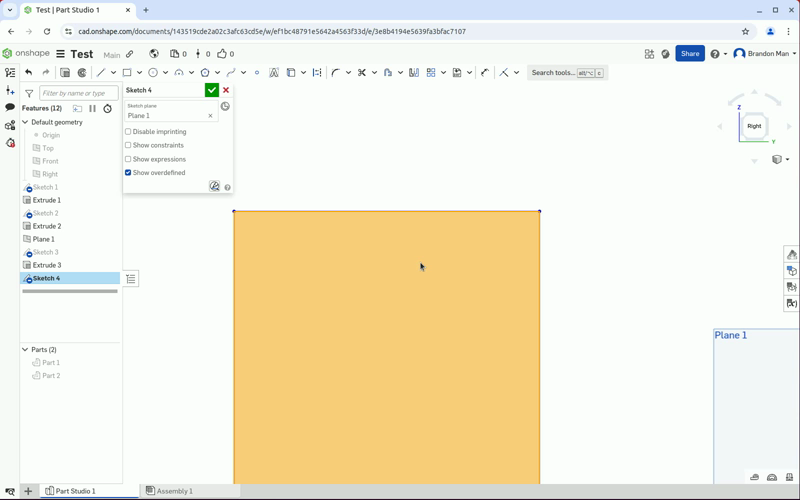
scroll(-6)
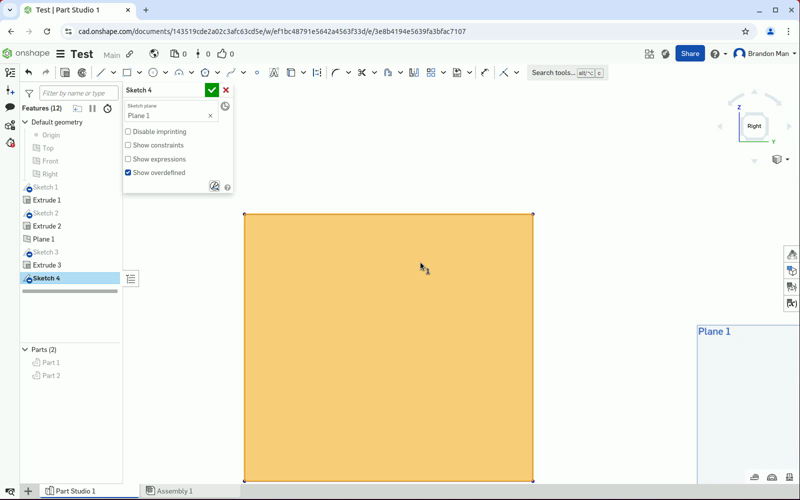
scroll(-6)
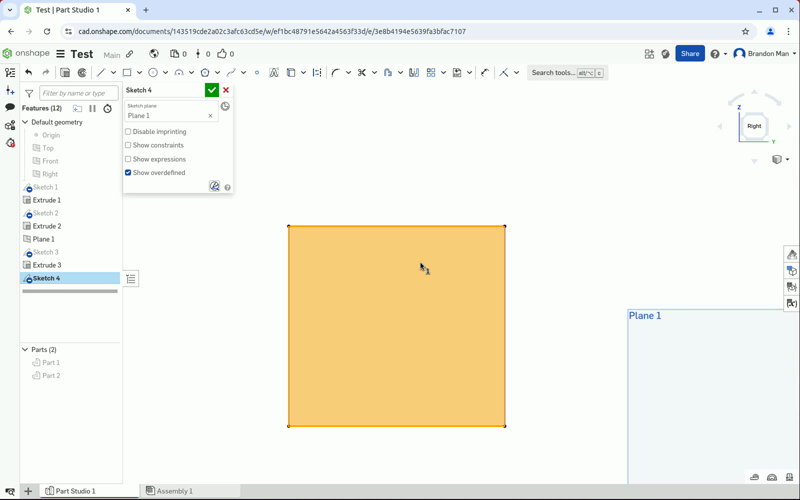
scroll(-6)
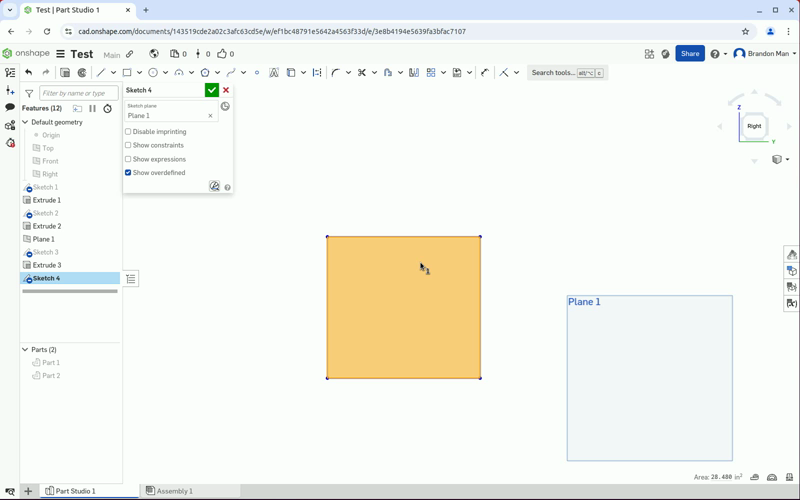
scroll(-6)
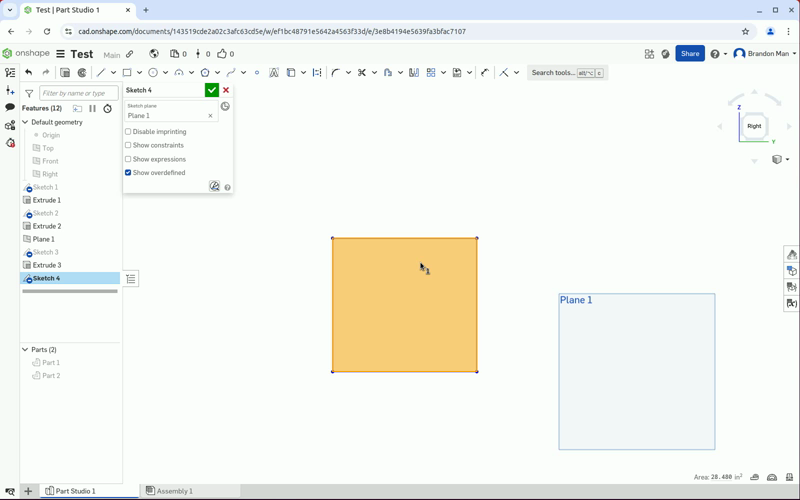
scroll(-6)
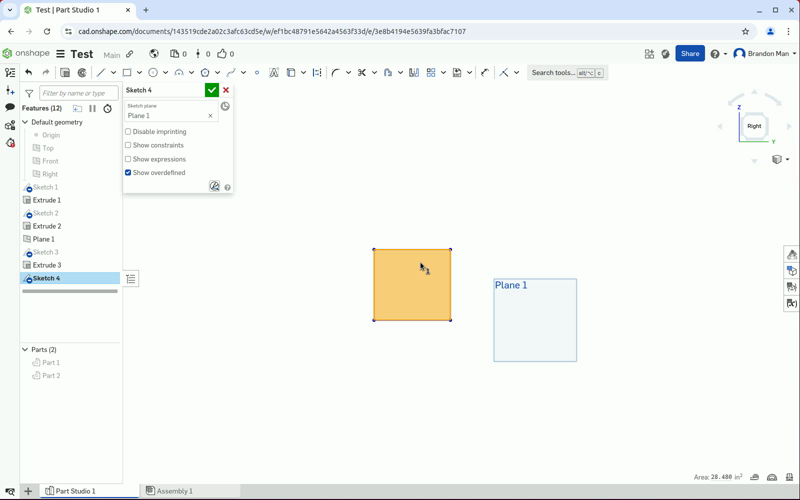
scroll(-6)
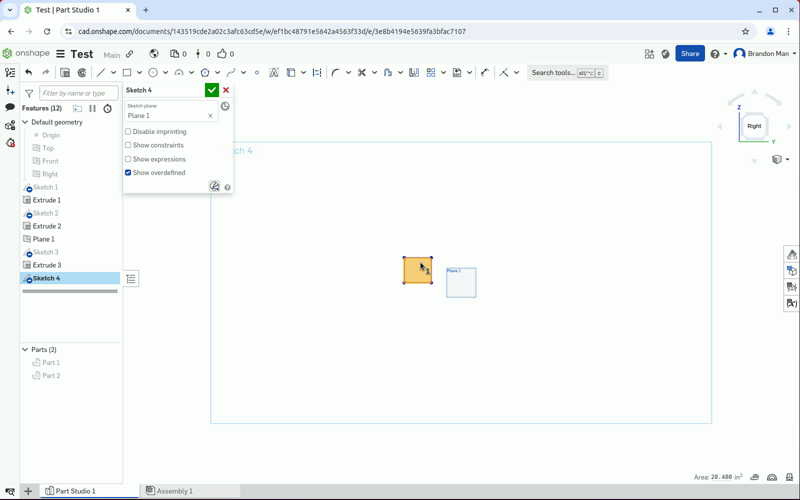
mouse_move(73, 352)
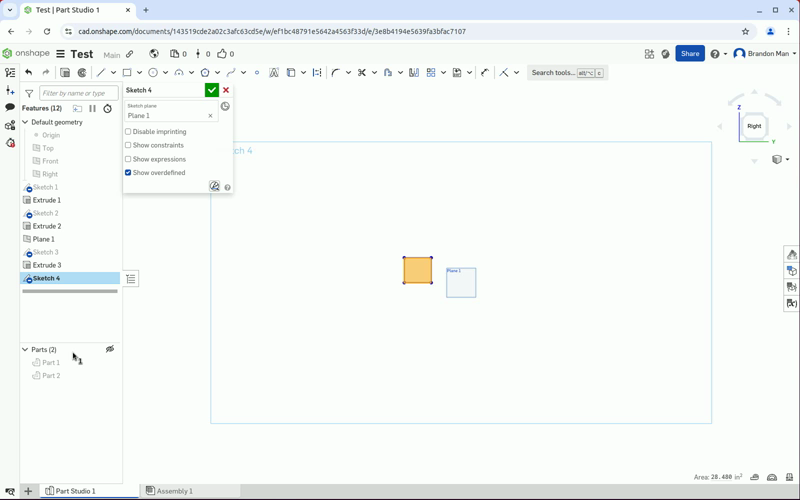
key(shift+y)
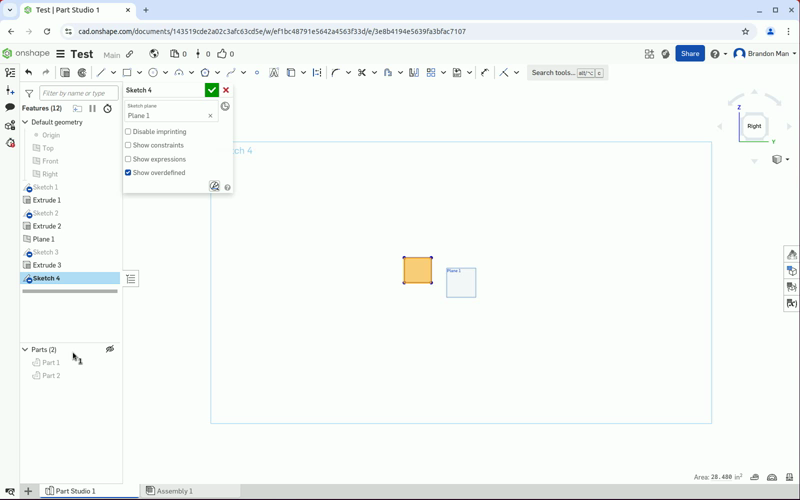
key(shift+e)
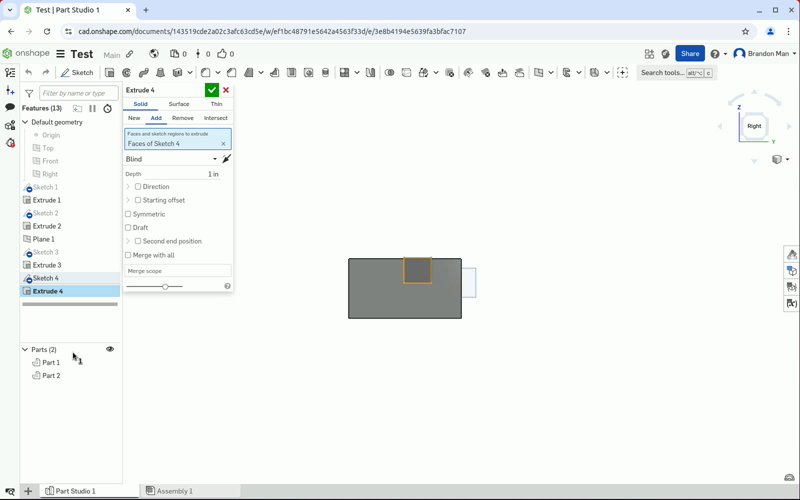
mouse_move(143, 106)
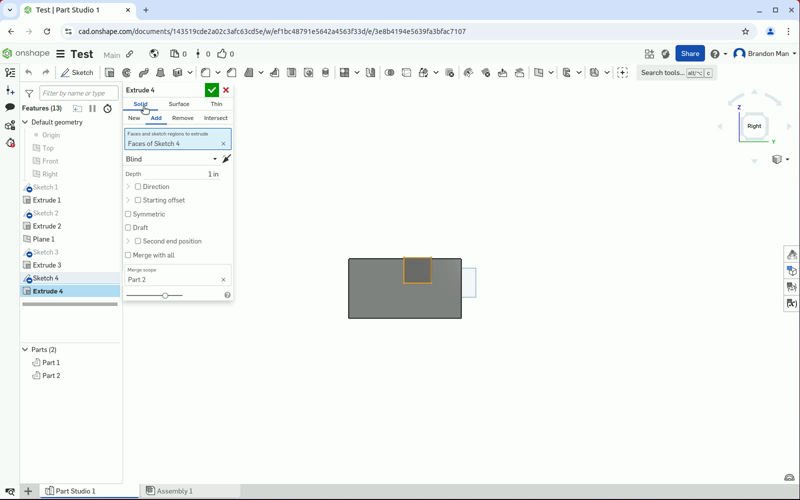
click(143, 106)
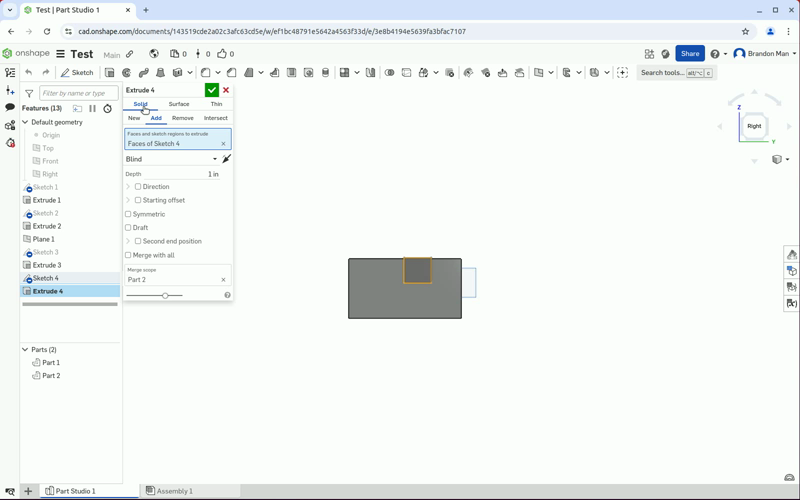
mouse_move(186, 120)
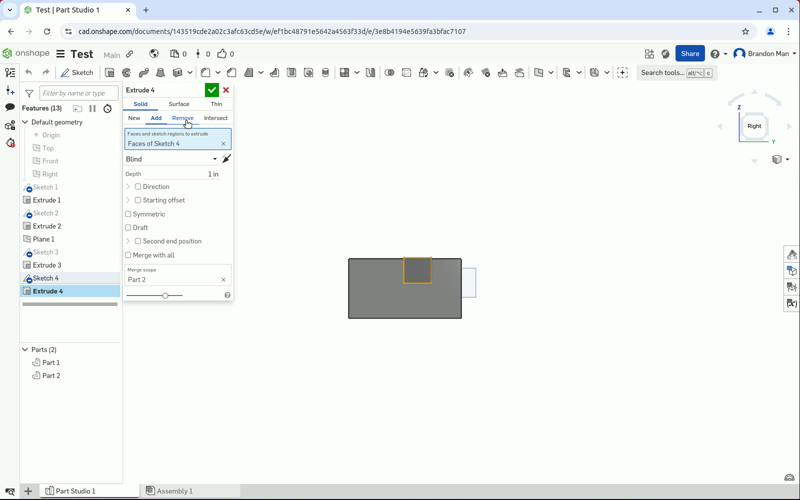
click(186, 120)
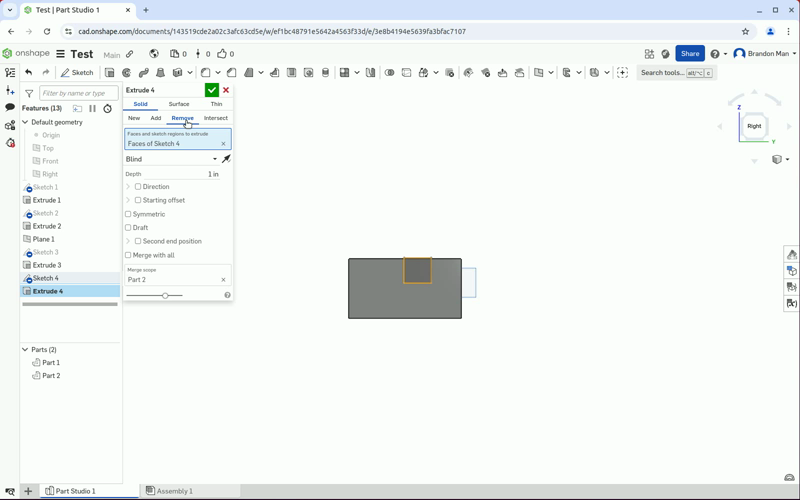
key(tab, 4)
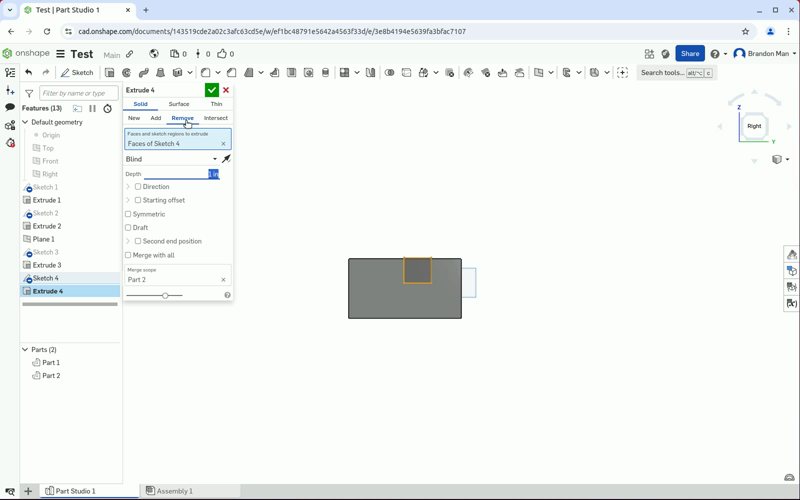
text(23.108)
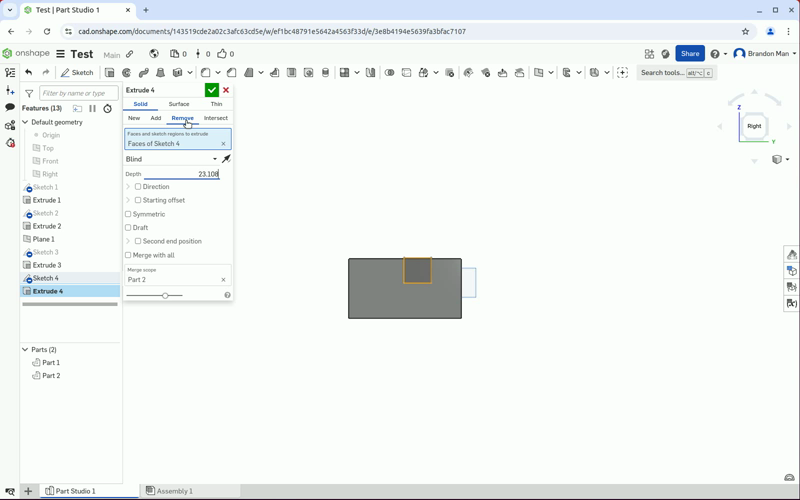
key(tab, 6)
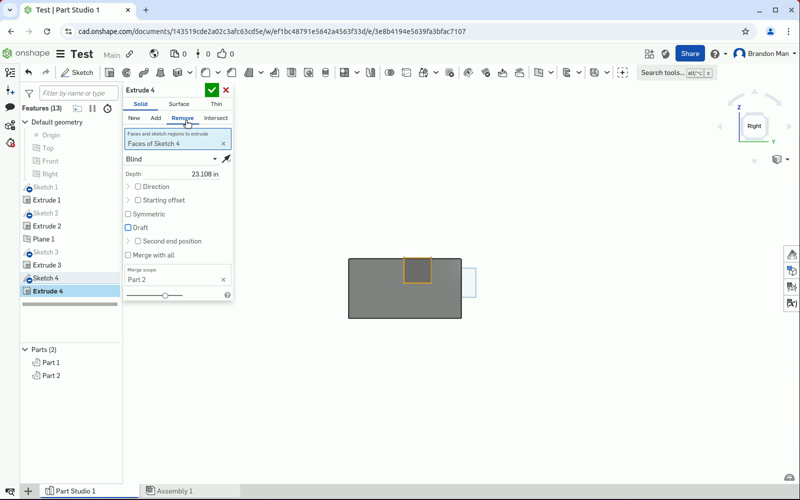
key(space)
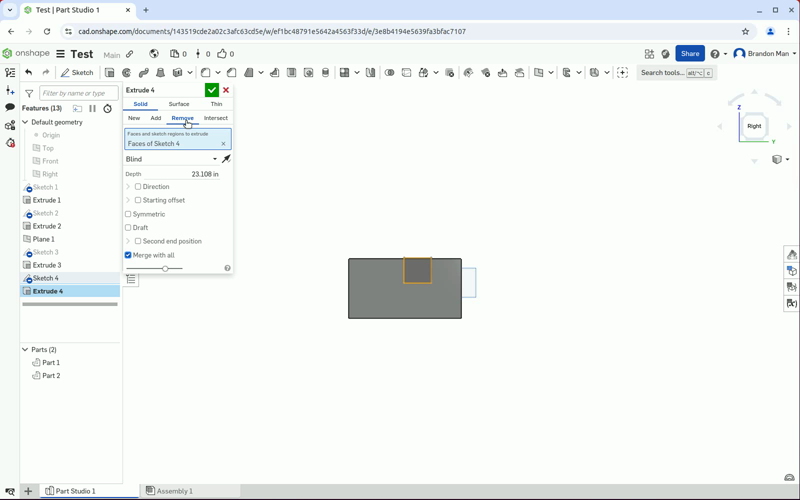
key(enter)
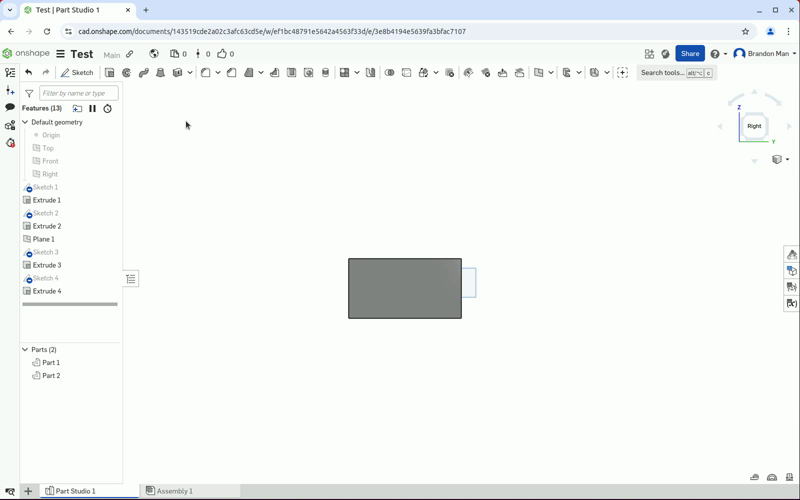
key(shift+h)
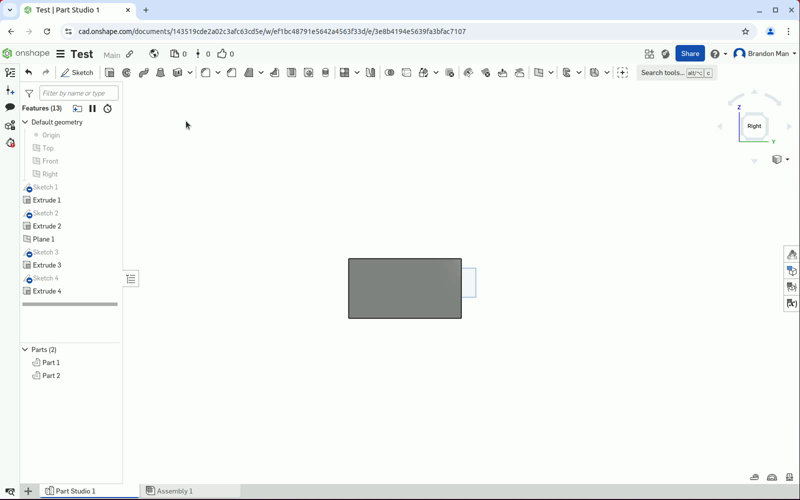
key(shift+h)
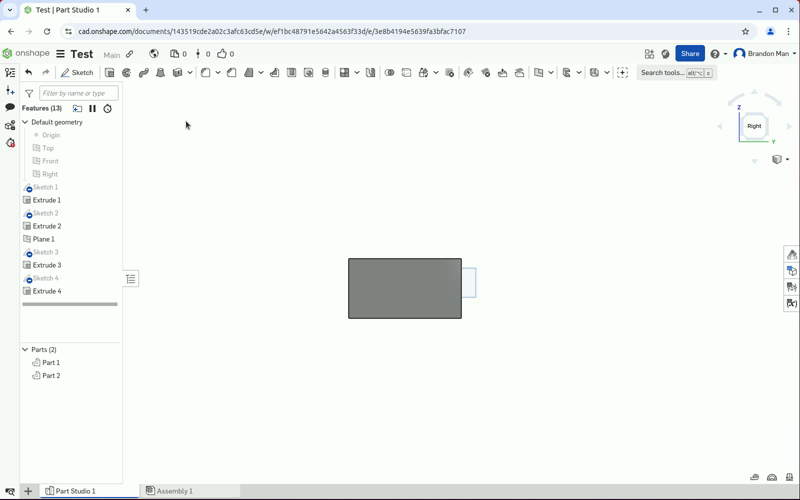
mouse_move(73, 189)
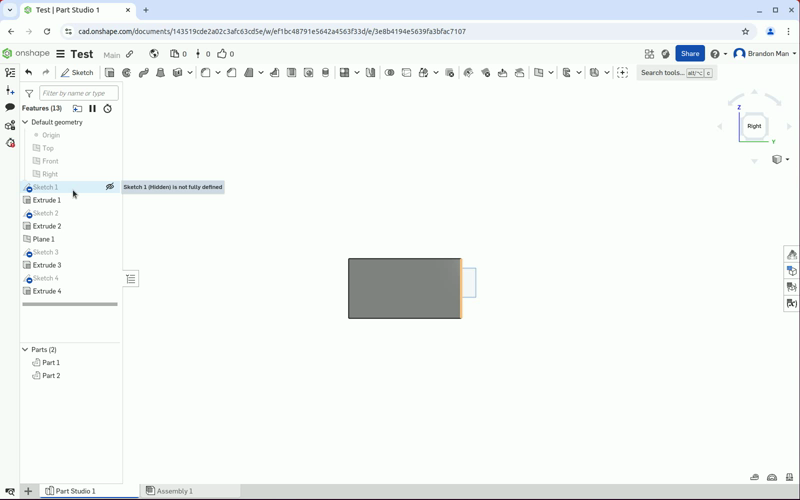
click(73, 189)
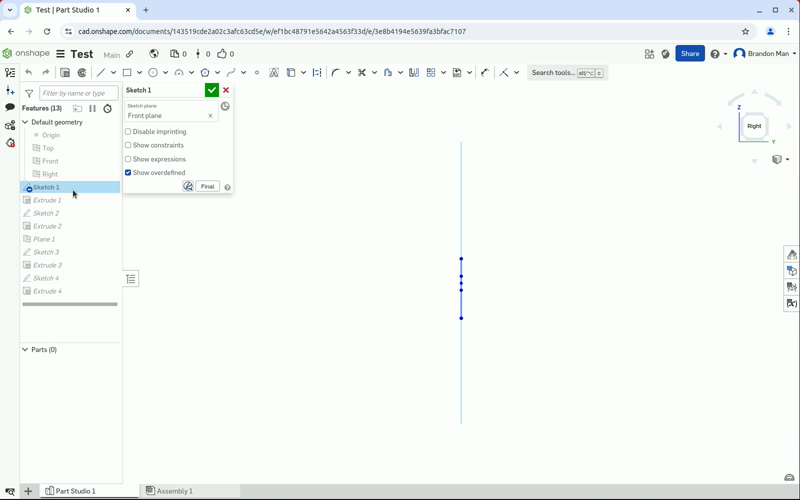
mouse_move(229, 92)
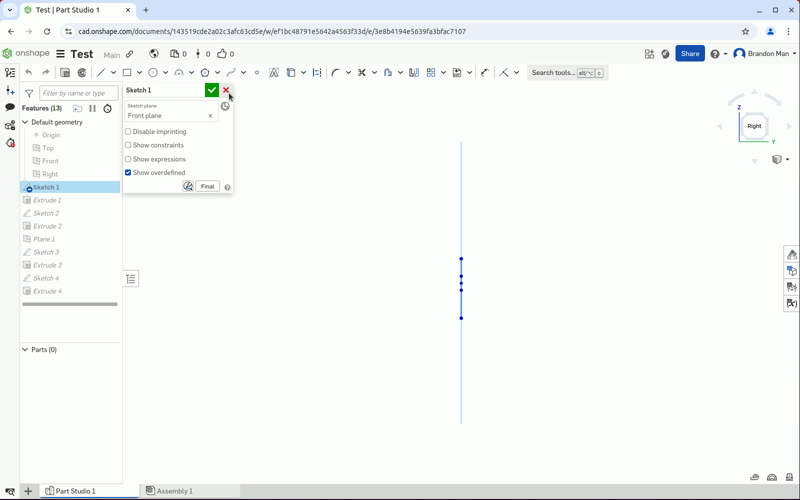
click(229, 92)
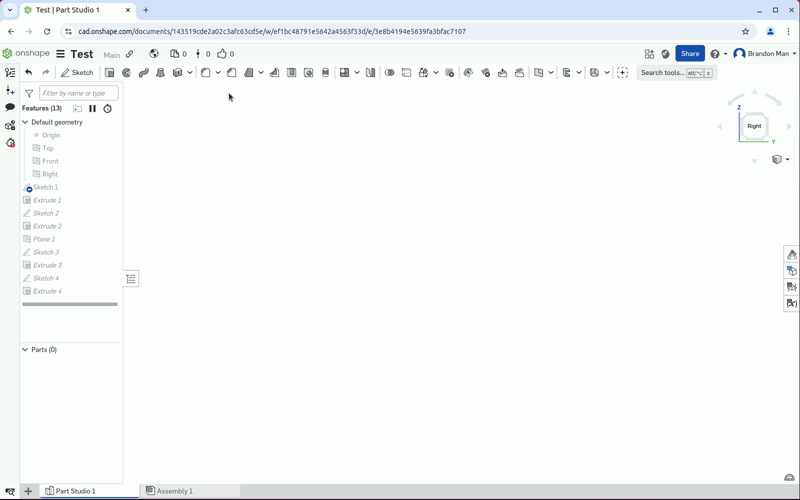
key(shift+s)
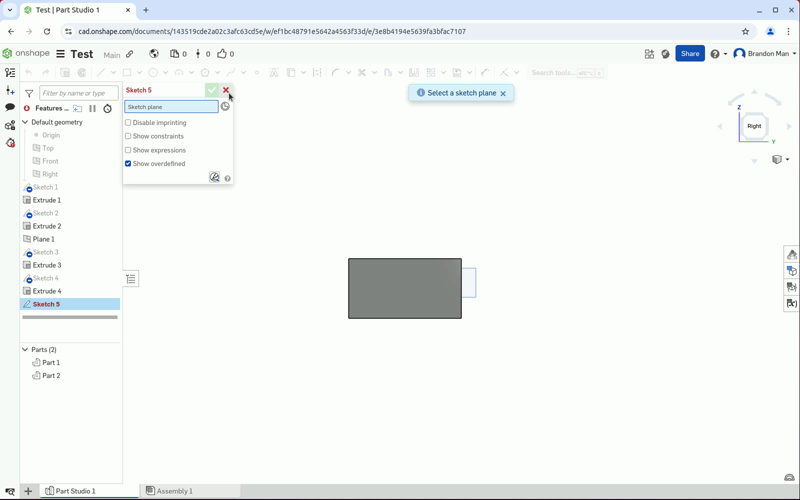
mouse_move(73, 241)
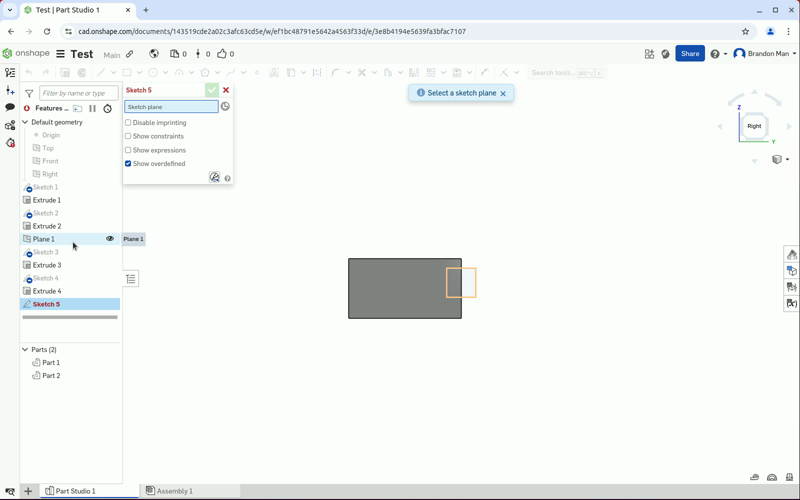
click(73, 241)
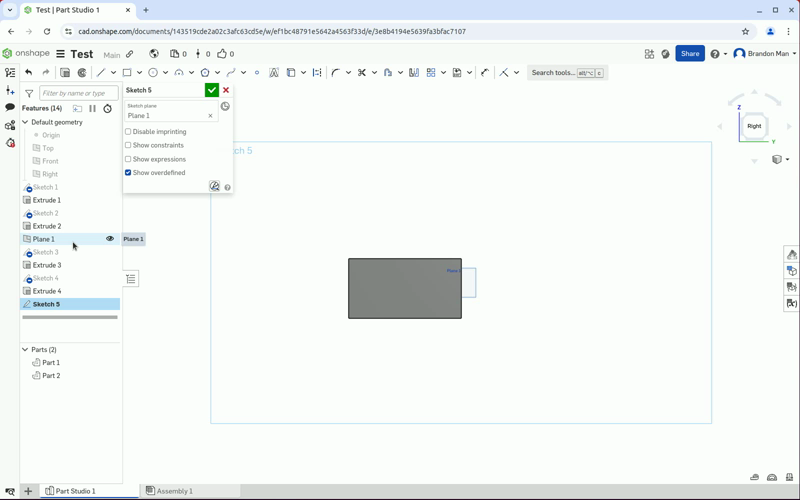
mouse_move(73, 352)
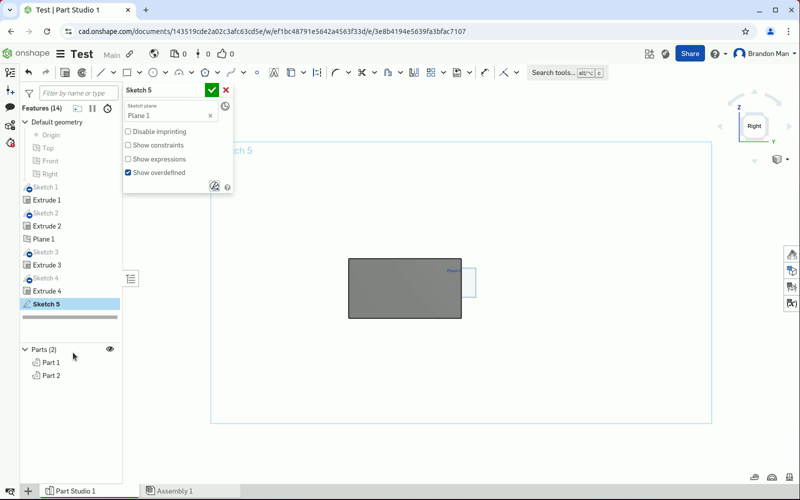
key(y)
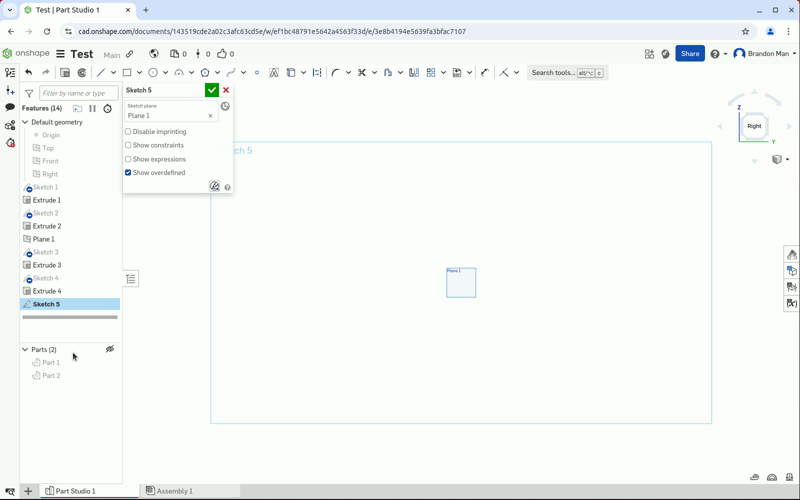
key(l)
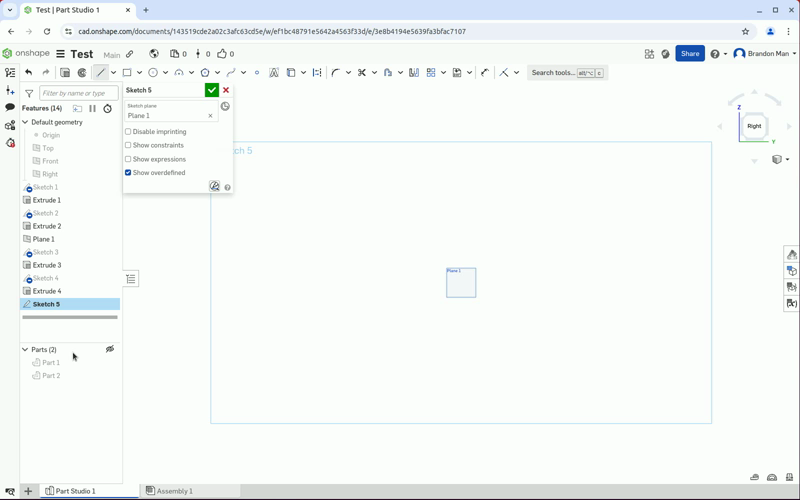
key_down(shift)
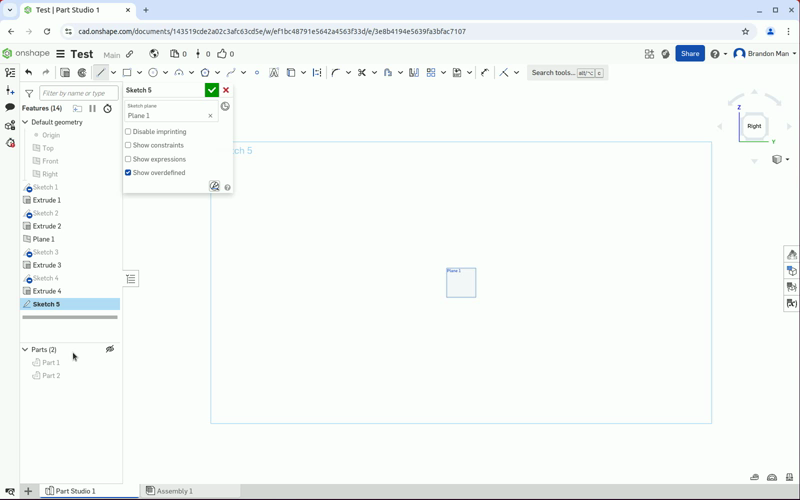
mouse_move(374, 293)
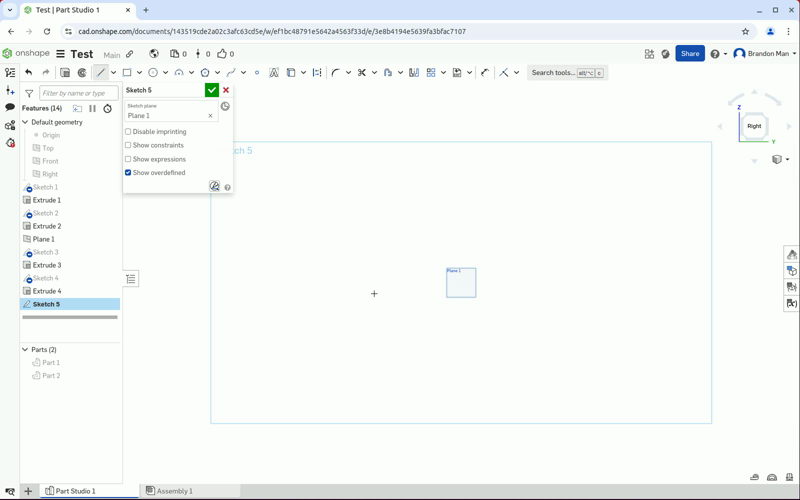
click(374, 293)
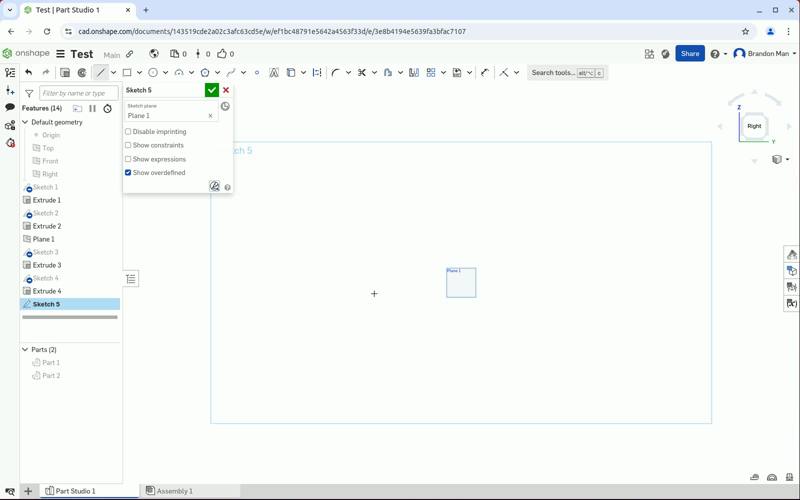
key_up(shift)
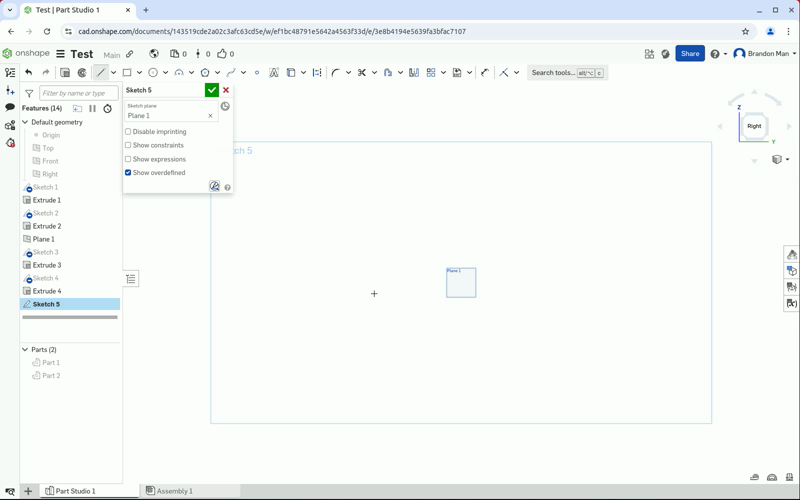
key_down(shift)
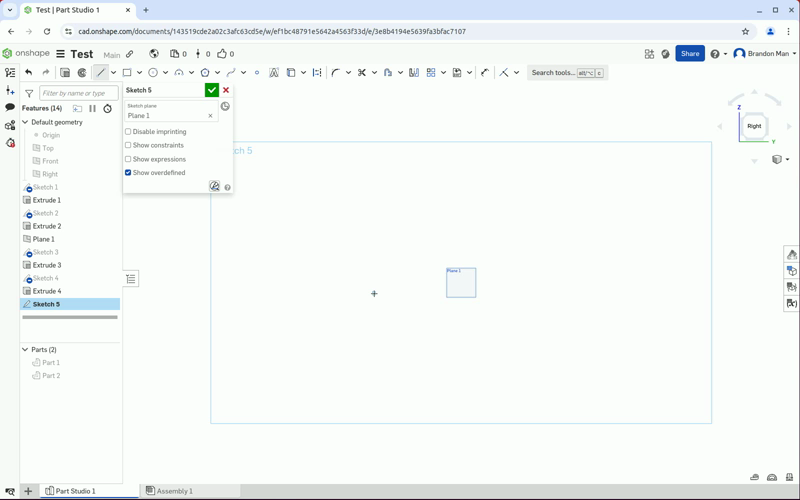
mouse_move(404, 293)
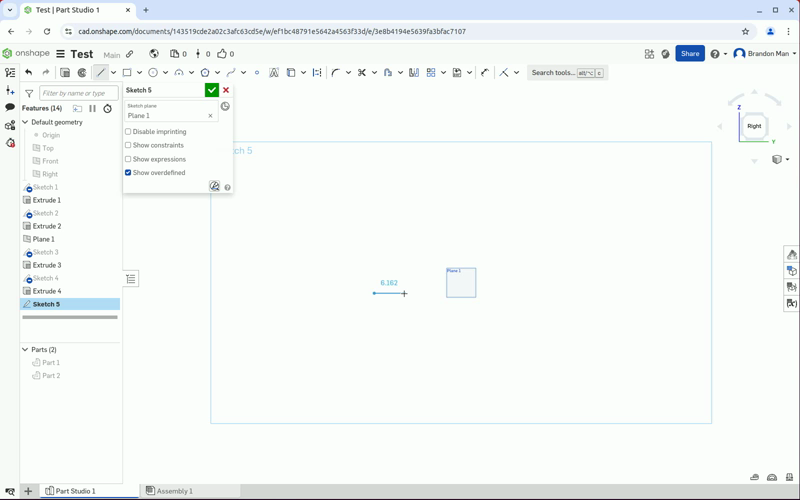
mouse_move(405, 293)
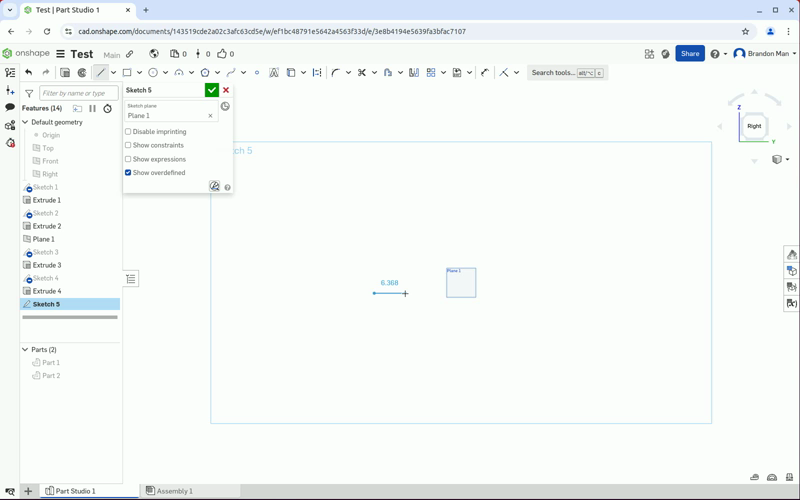
click(405, 293)
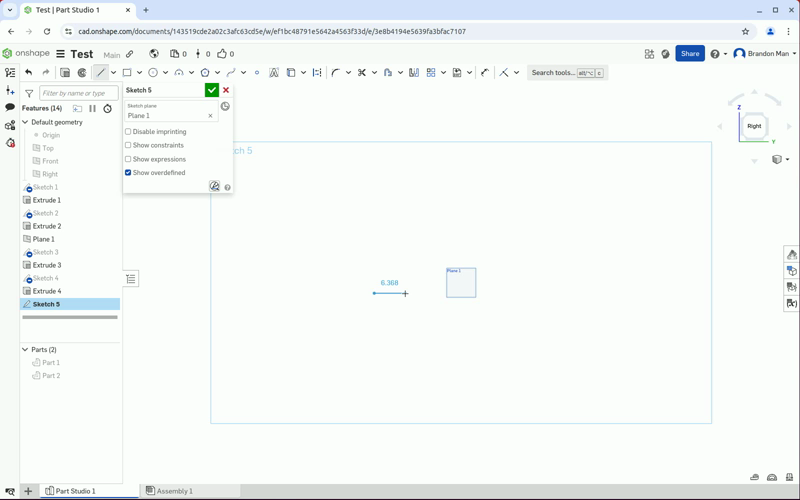
key_up(shift)
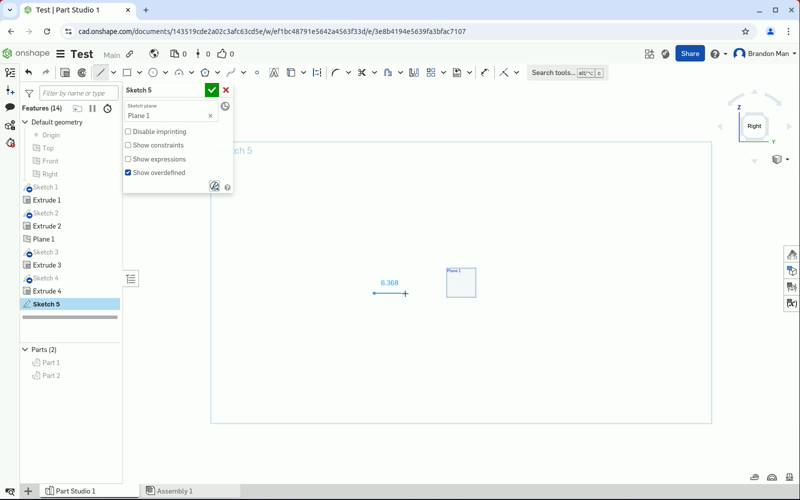
key_down(shift)
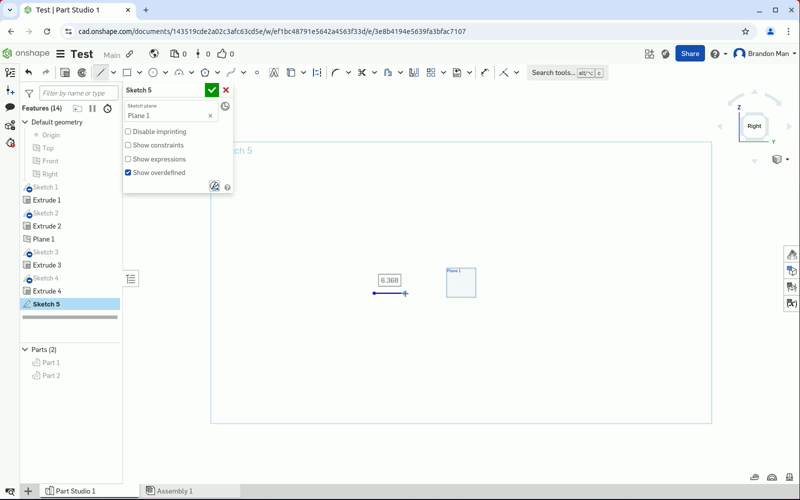
mouse_move(435, 293)
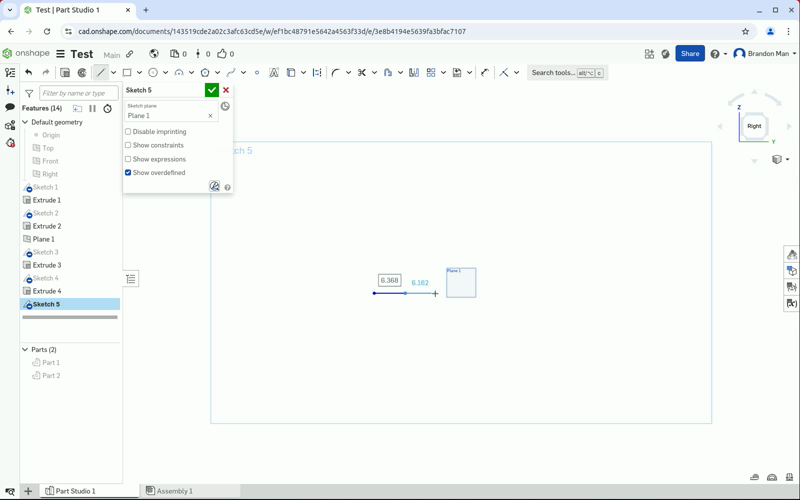
mouse_move(405, 282)
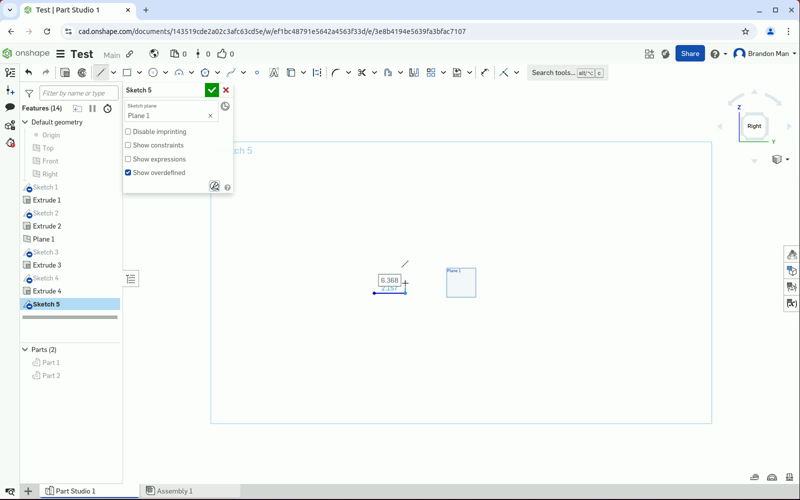
click(405, 282)
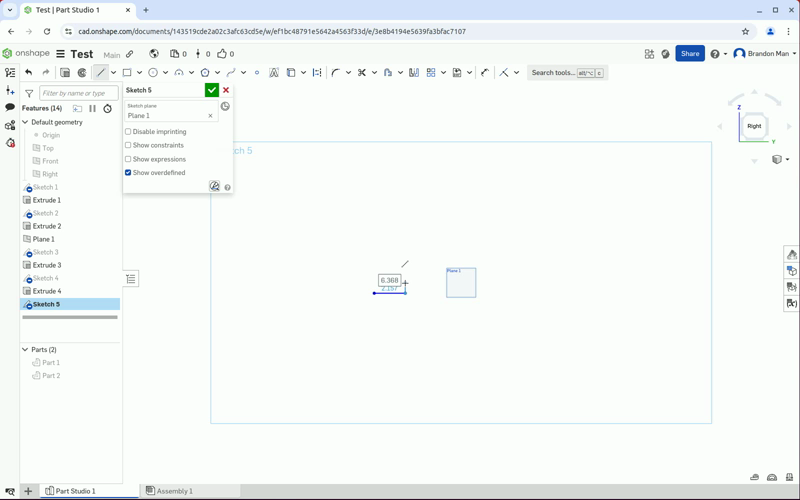
key_up(shift)
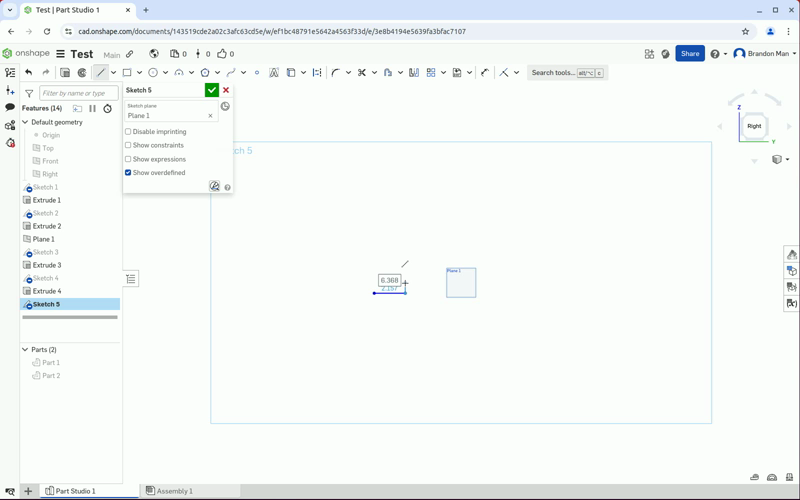
key_down(shift)
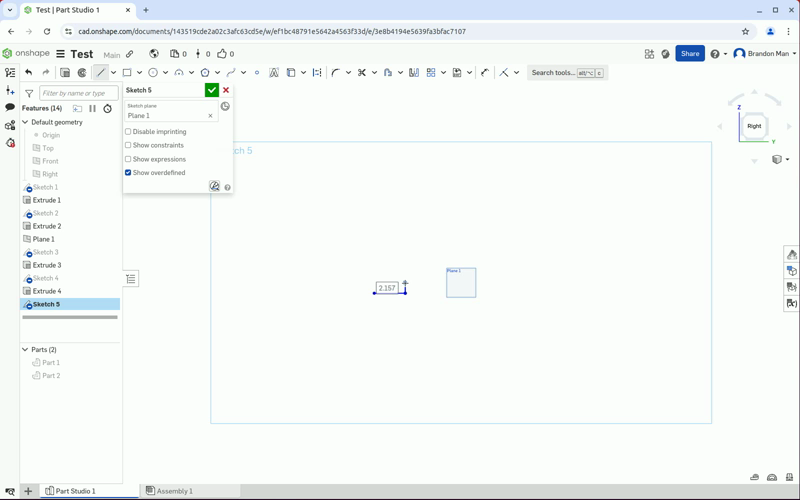
mouse_move(435, 282)
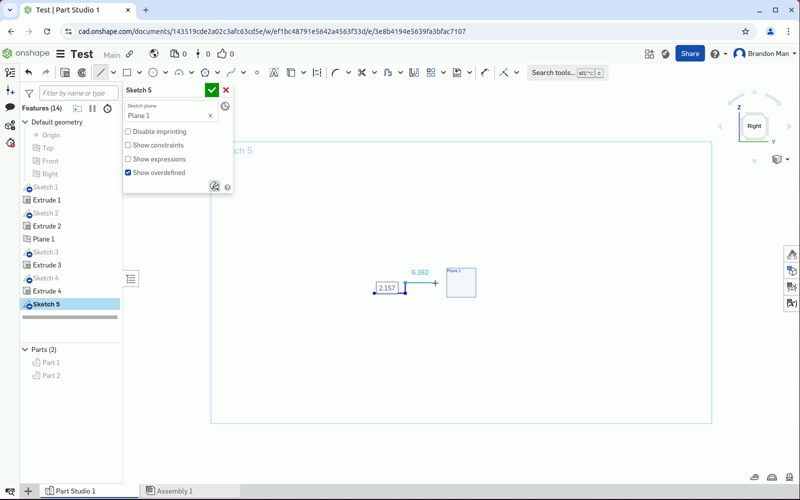
mouse_move(379, 282)
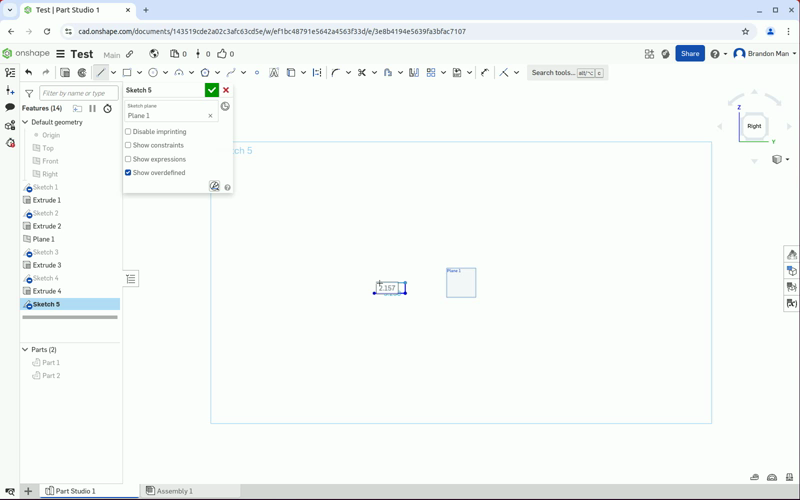
click(379, 282)
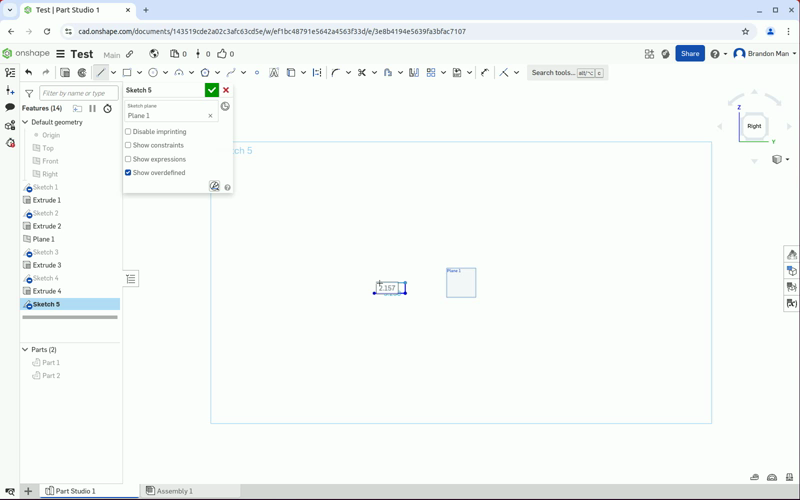
key_up(shift)
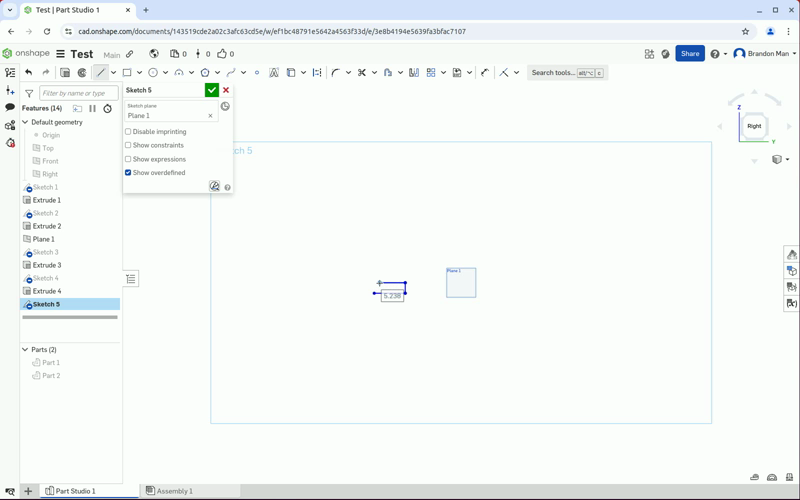
key_down(shift)
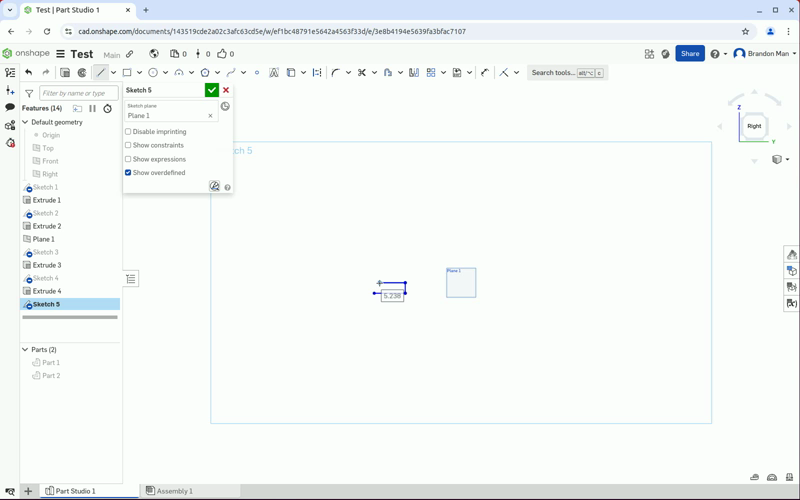
mouse_move(409, 282)
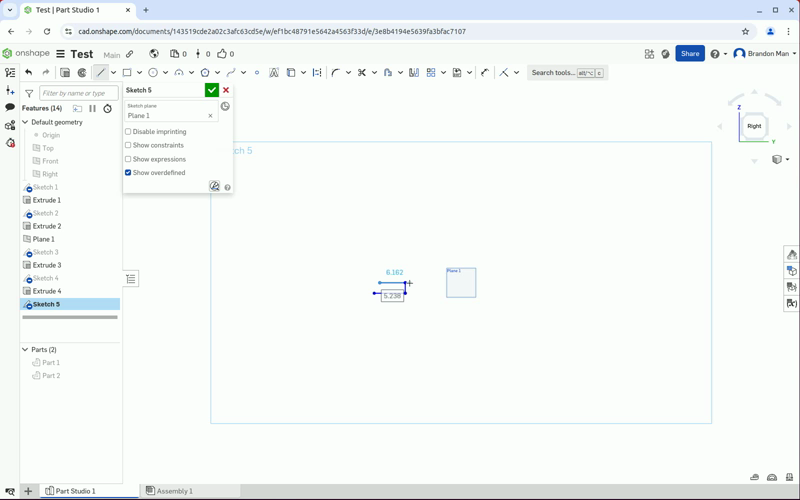
mouse_move(374, 282)
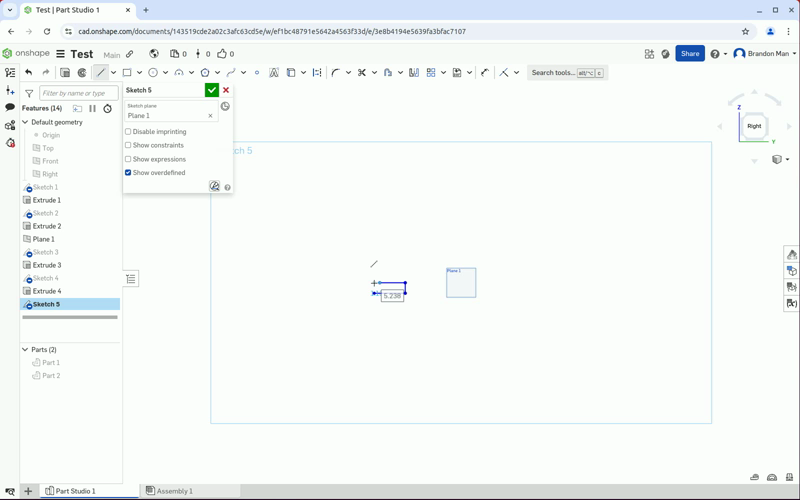
scroll(6)
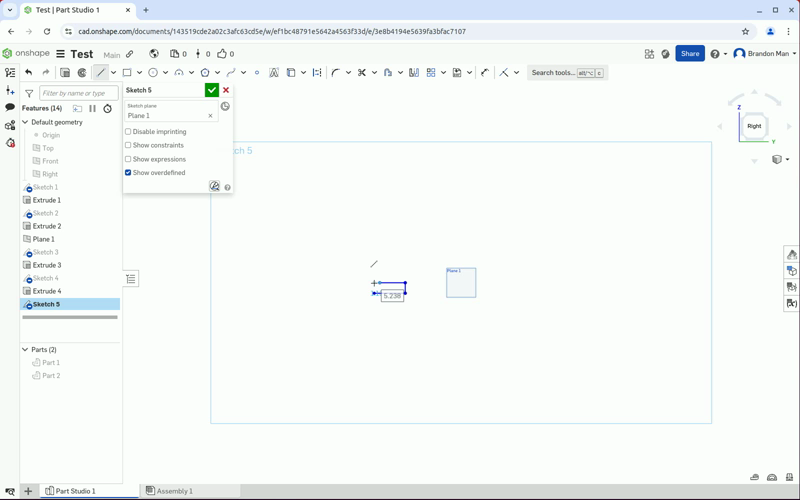
scroll(6)
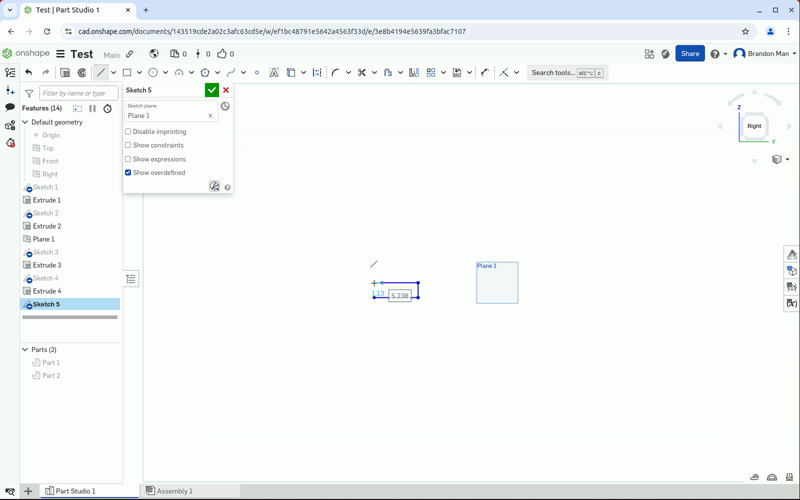
scroll(6)
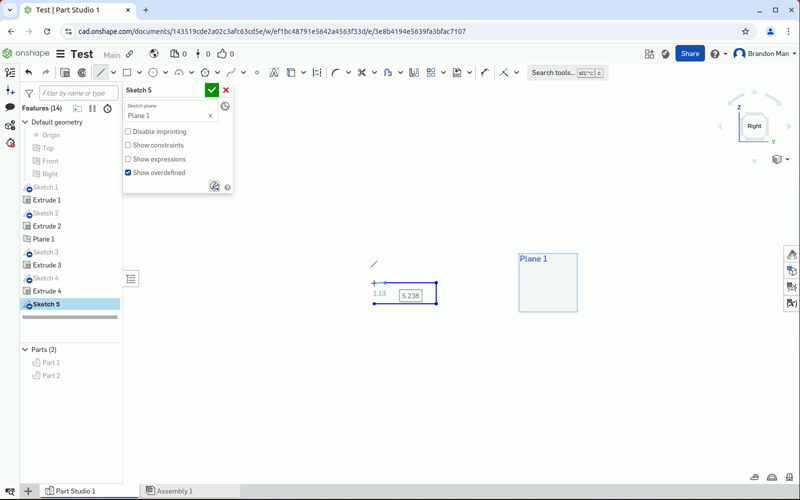
scroll(6)
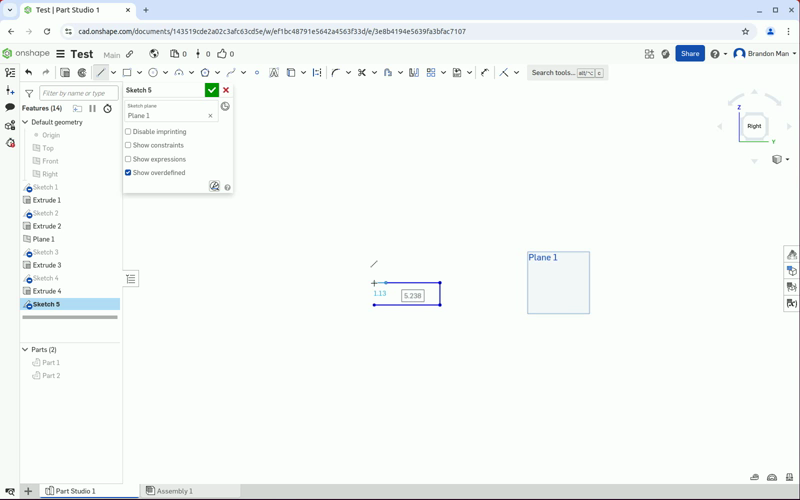
scroll(6)
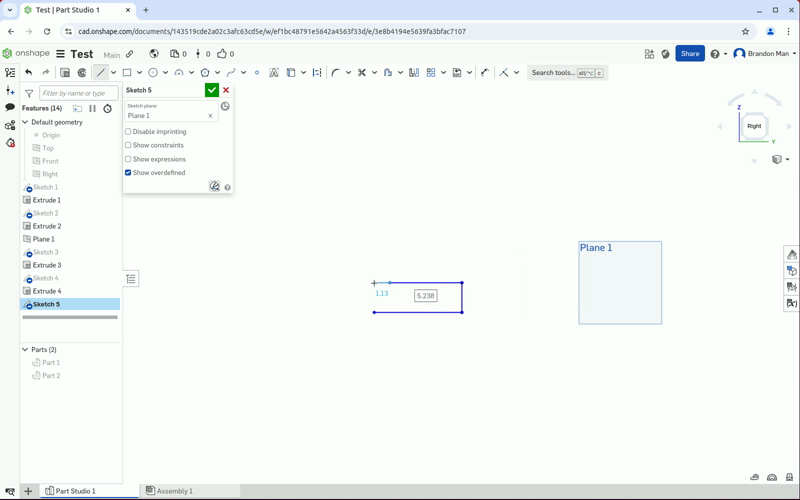
scroll(6)
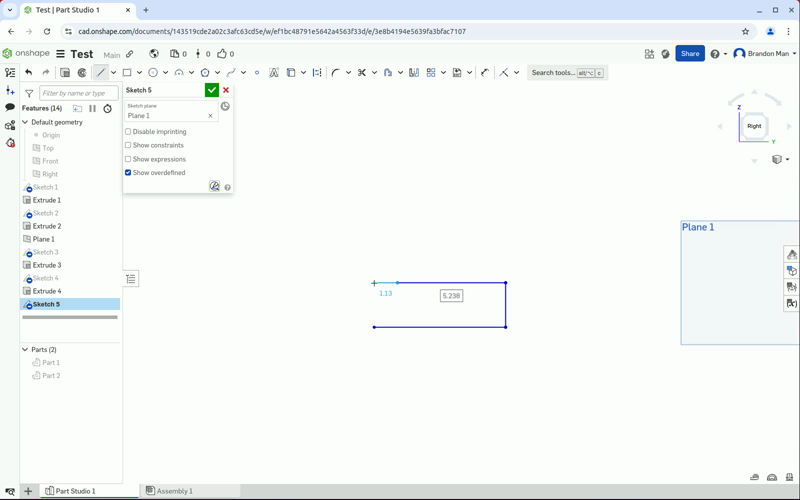
scroll(6)
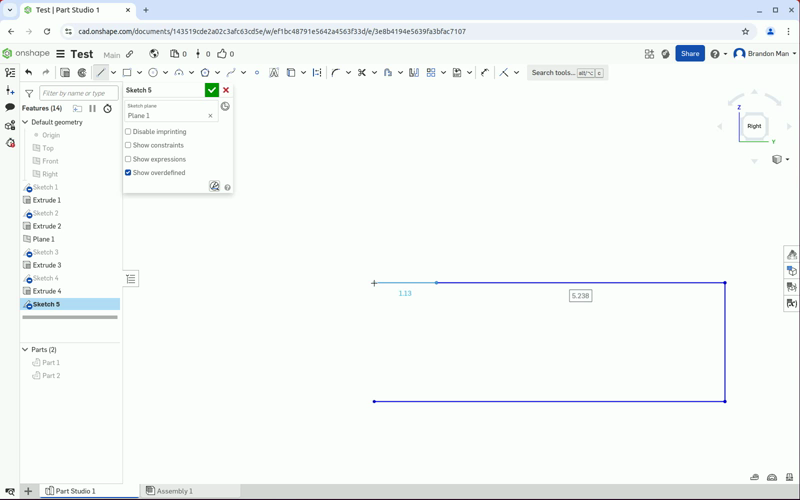
click(374, 282)
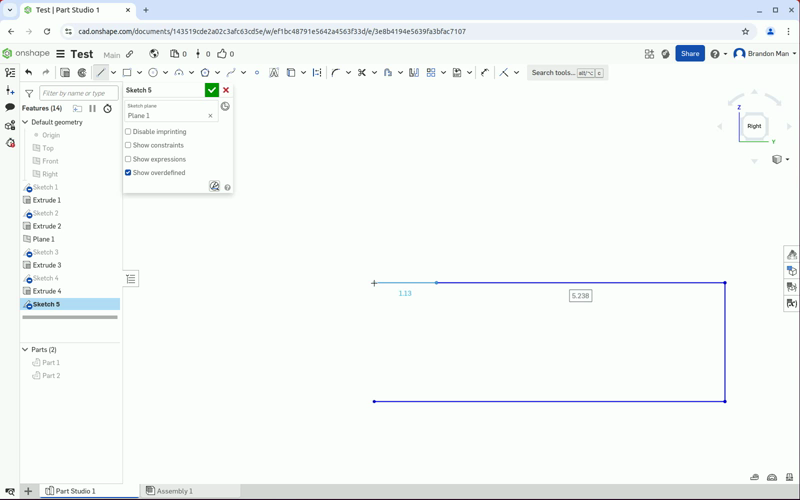
scroll(-6)
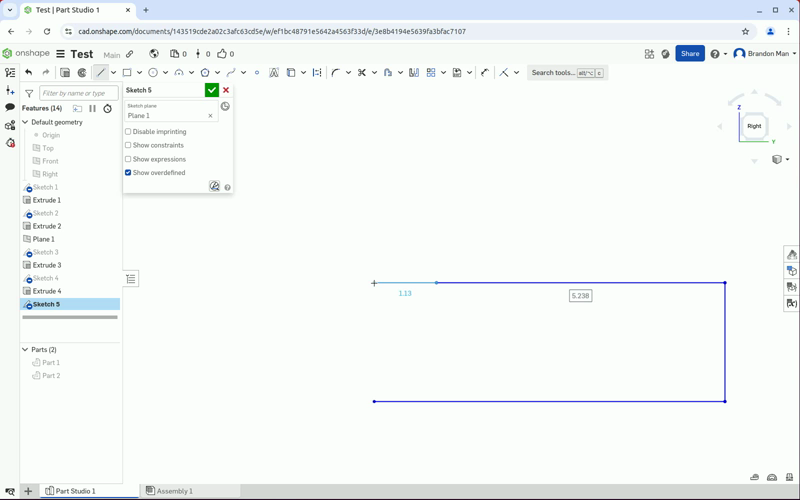
scroll(-6)
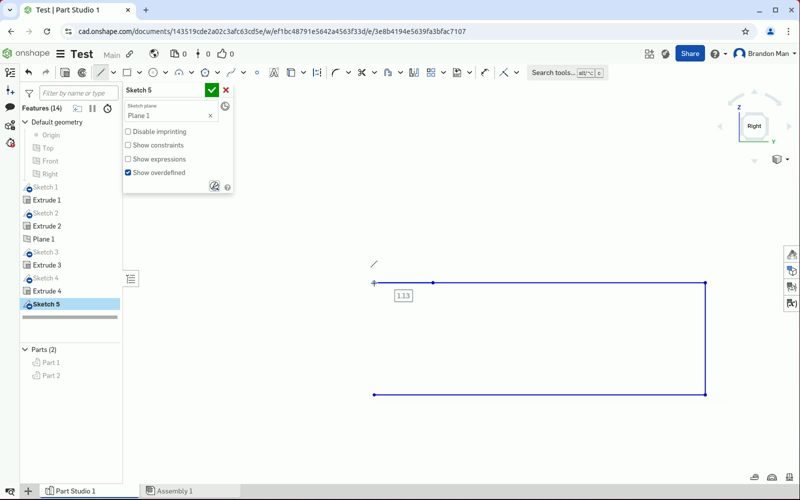
scroll(-6)
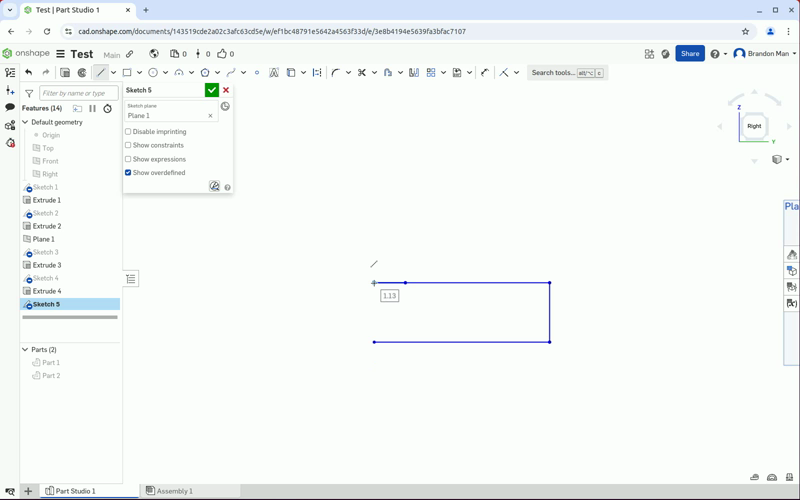
scroll(-6)
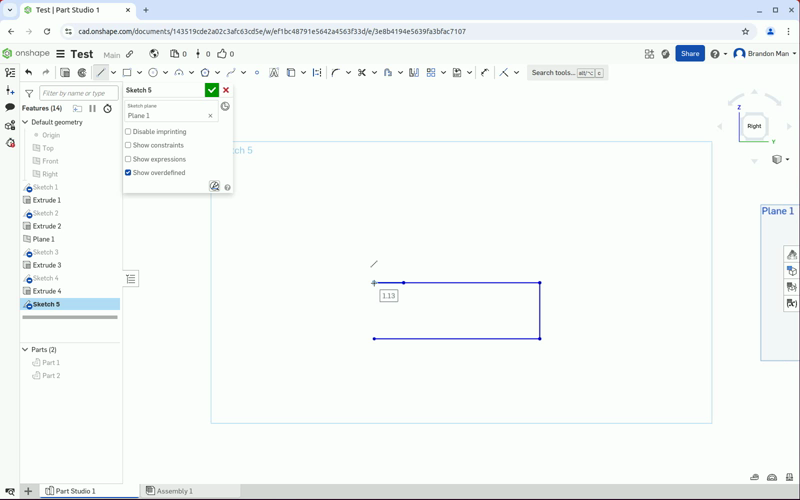
scroll(-6)
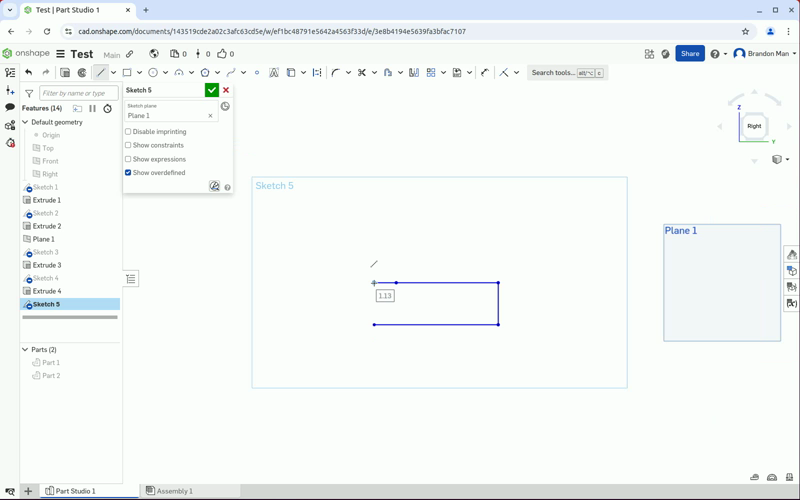
scroll(-6)
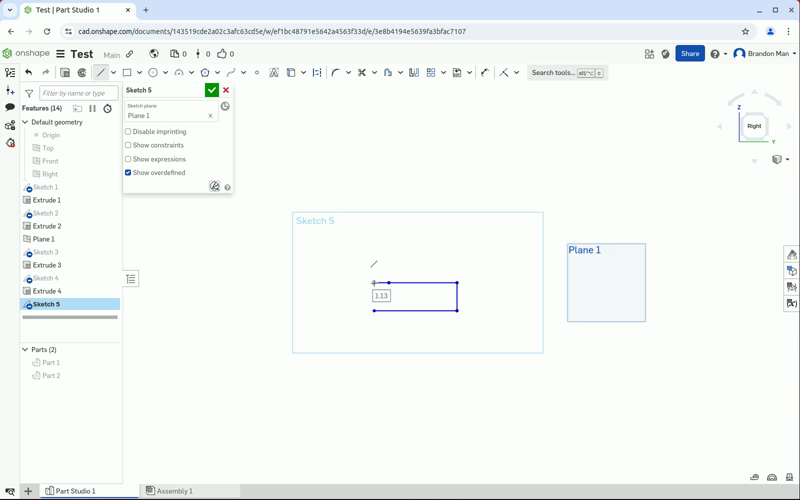
scroll(-6)
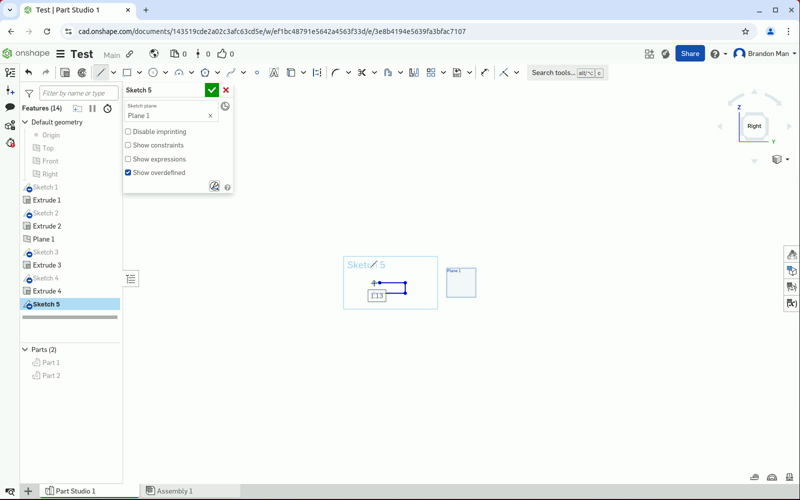
key_up(shift)
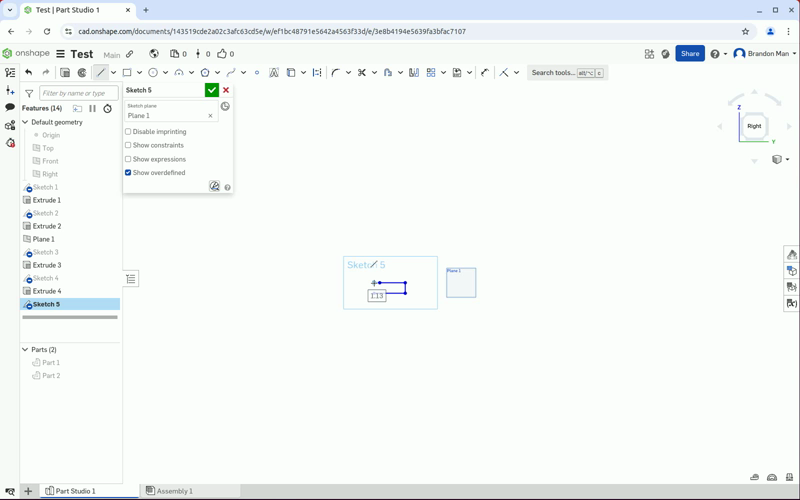
mouse_move(404, 282)
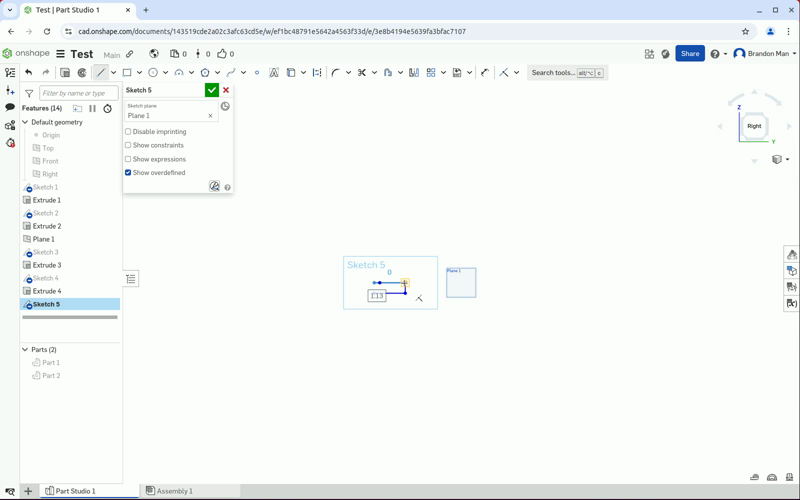
key_down(shift)
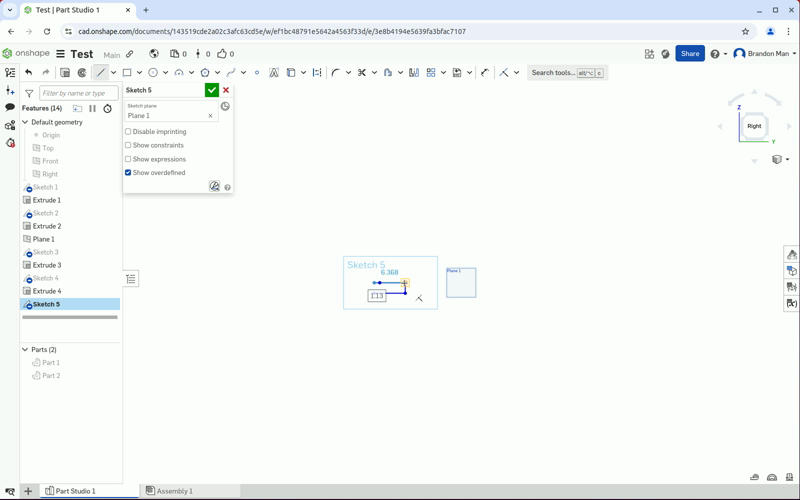
mouse_move(374, 293)
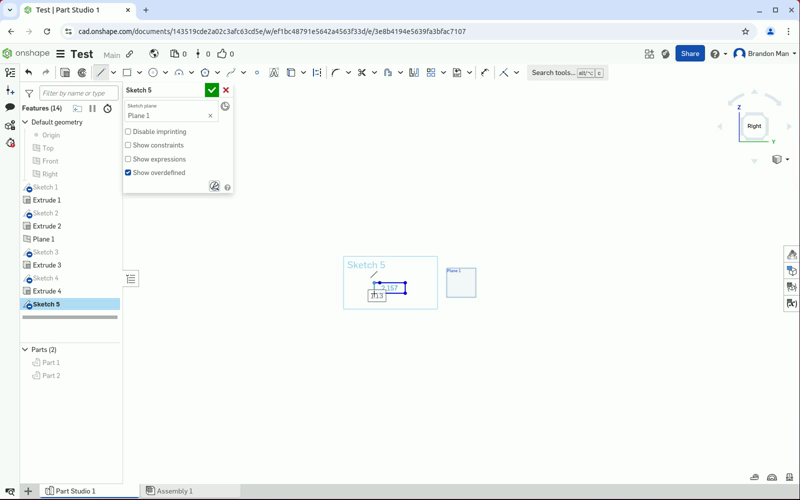
key_up(shift)
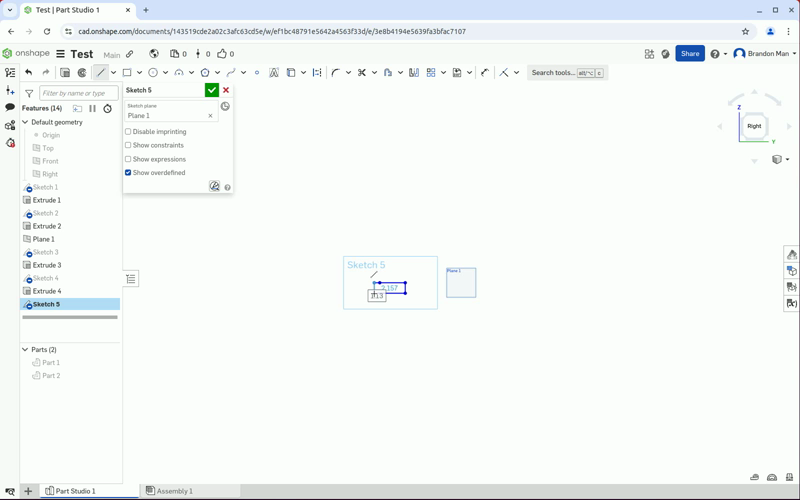
click(374, 293)
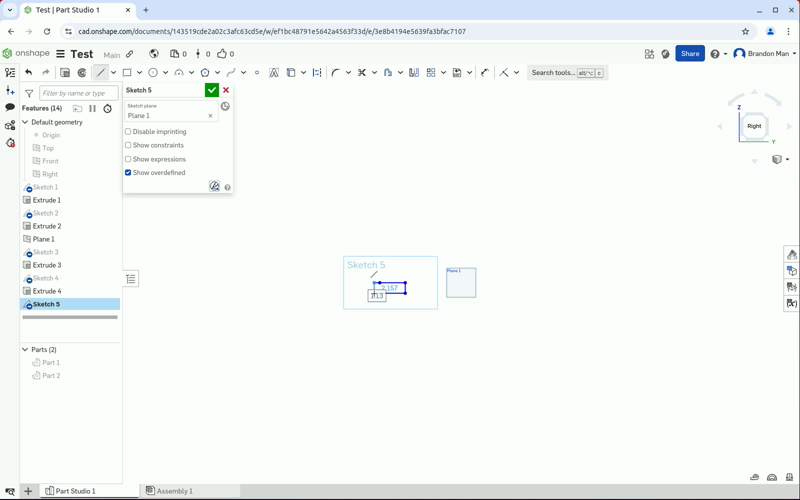
key(esc)
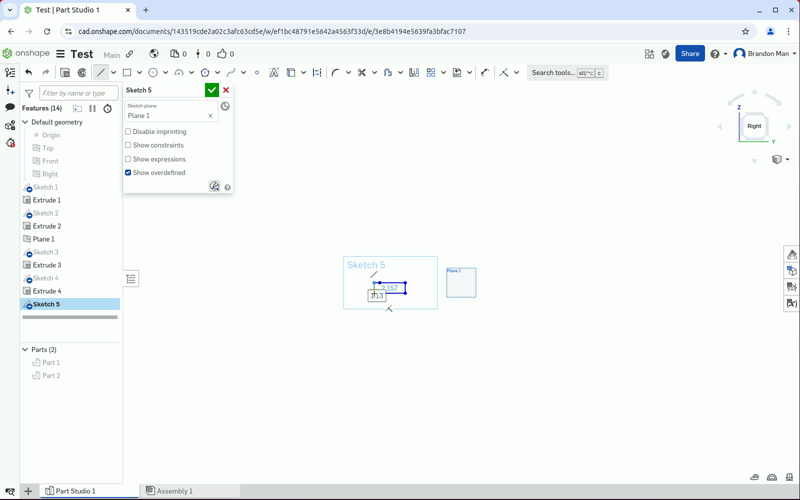
mouse_move(380, 290)
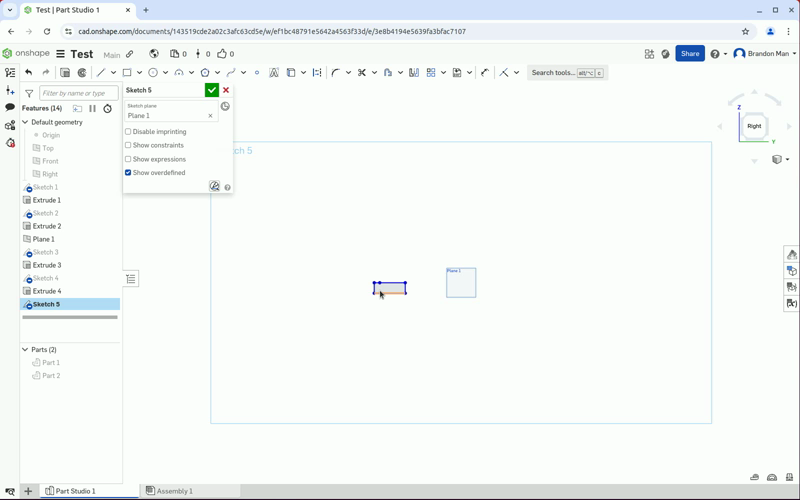
scroll(6)
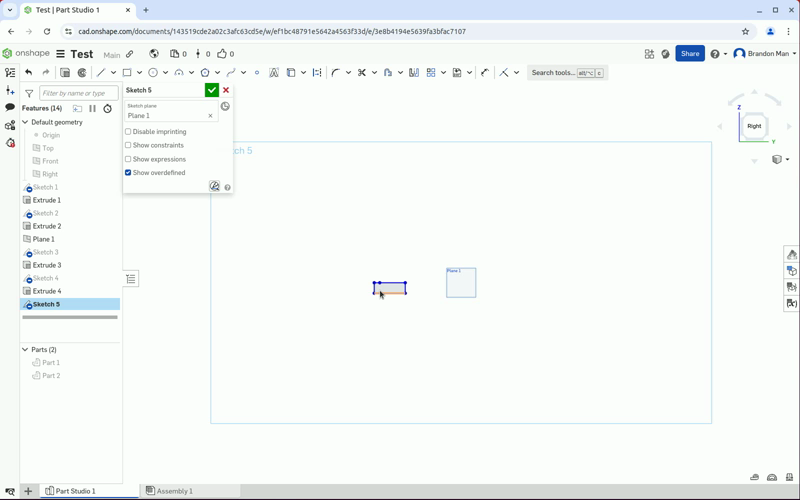
scroll(6)
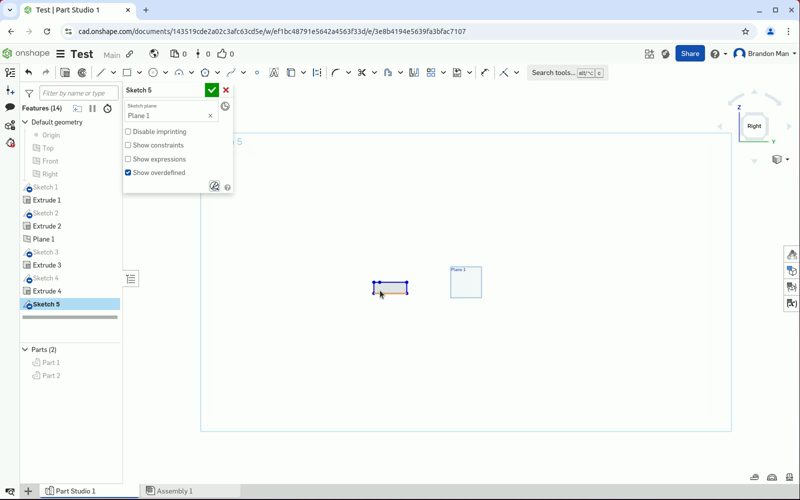
scroll(6)
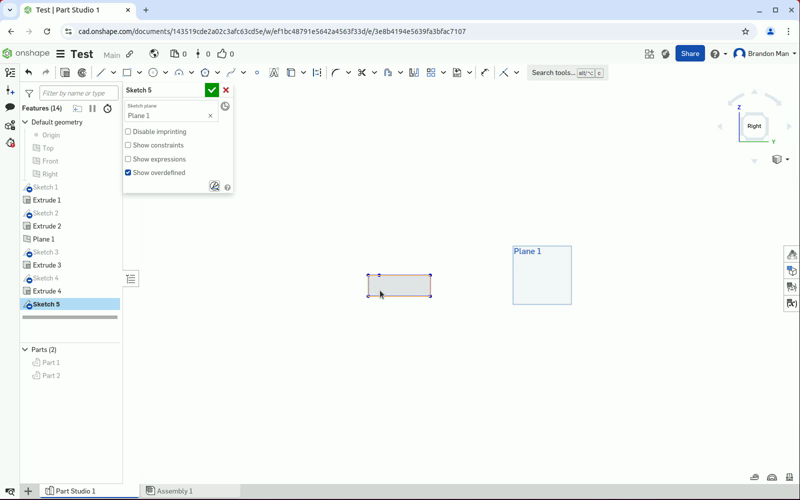
scroll(6)
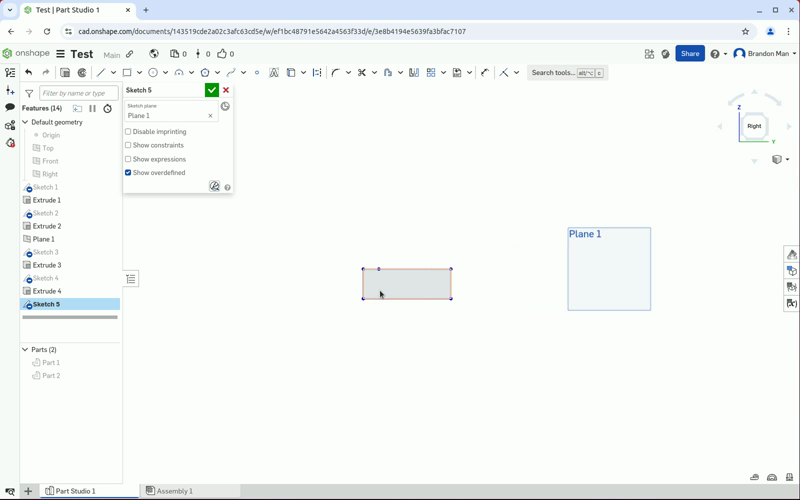
scroll(6)
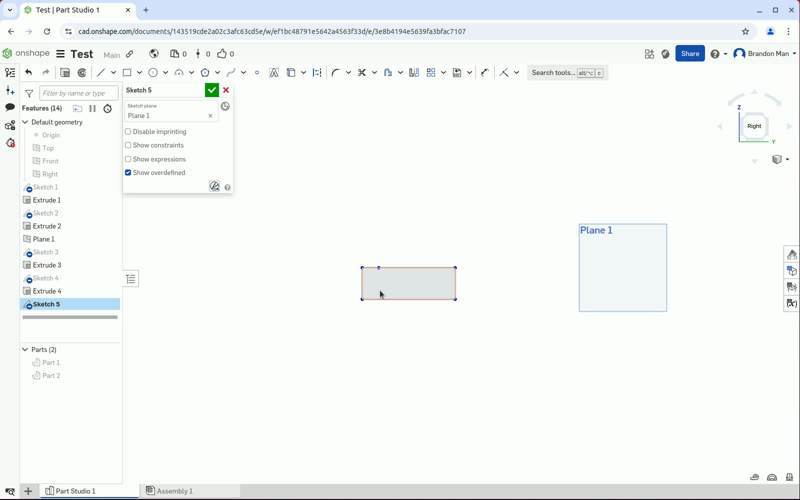
scroll(6)
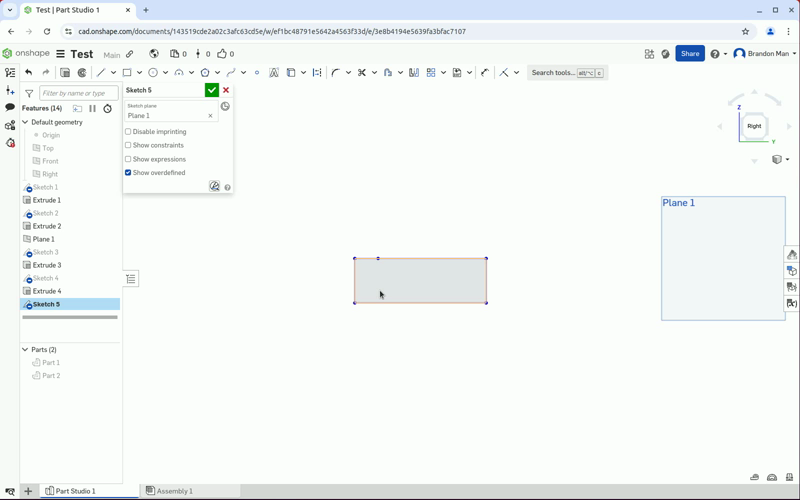
scroll(6)
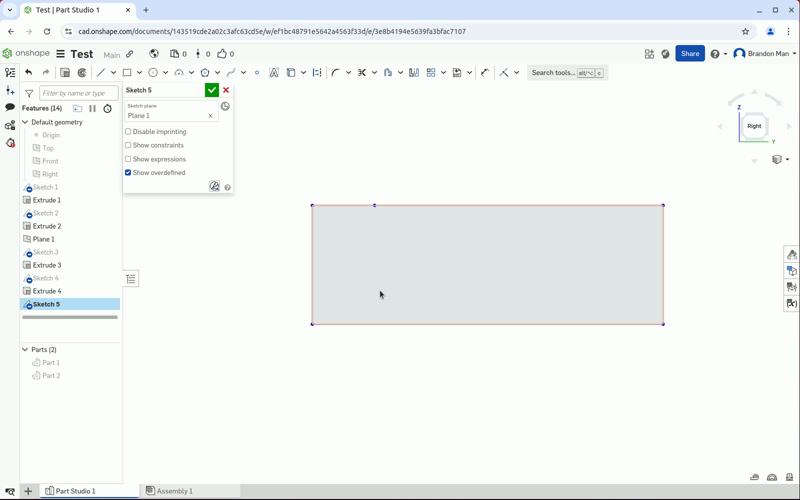
click(380, 290)
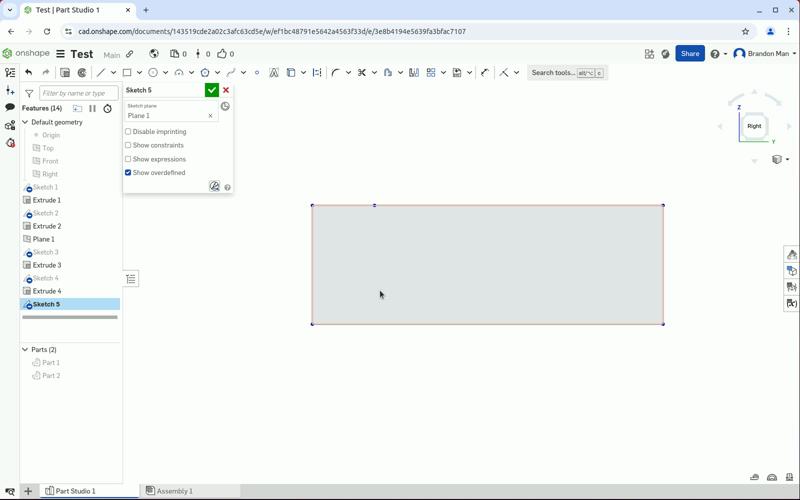
scroll(-6)
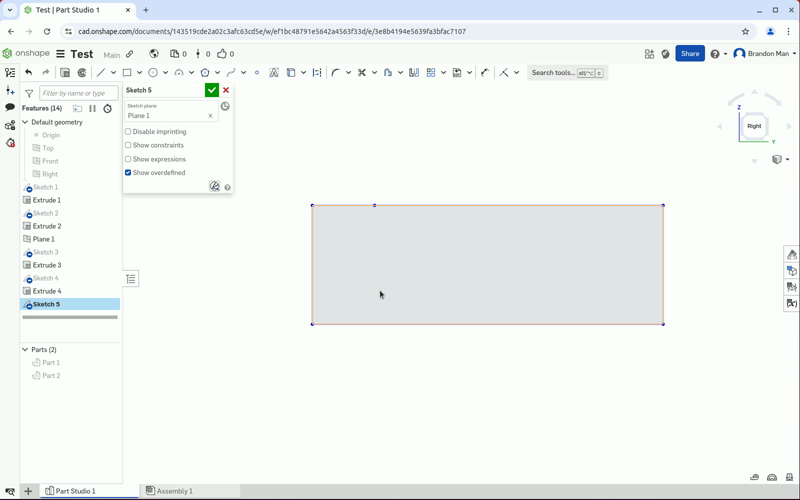
scroll(-6)
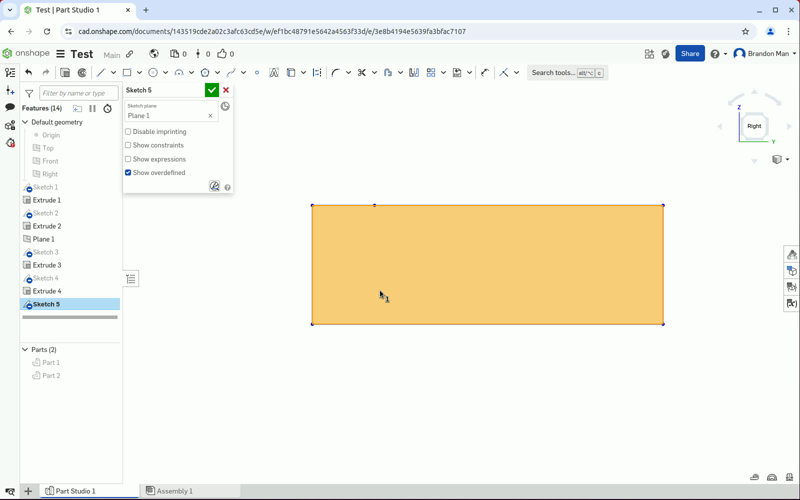
scroll(-6)
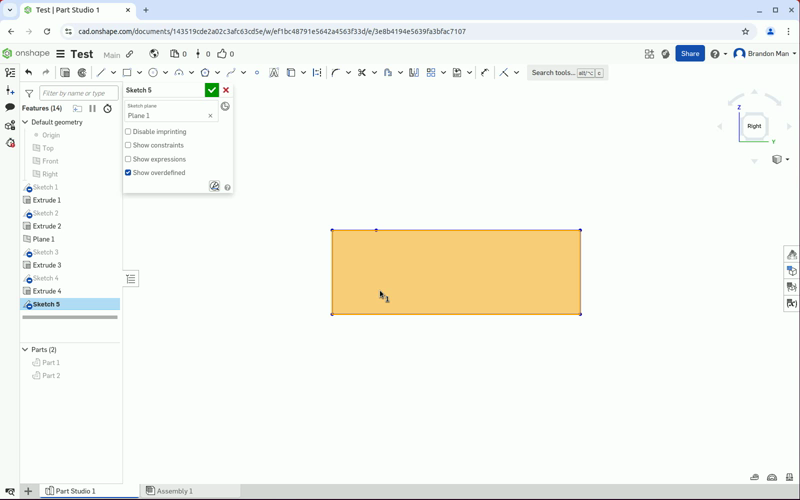
scroll(-6)
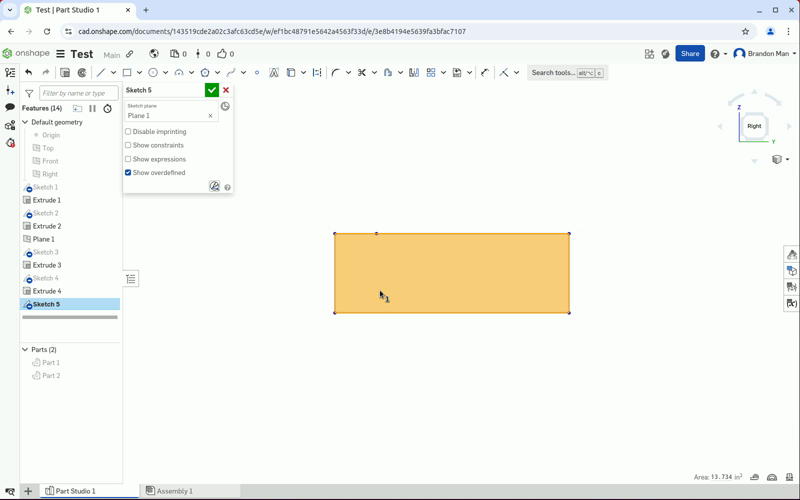
scroll(-6)
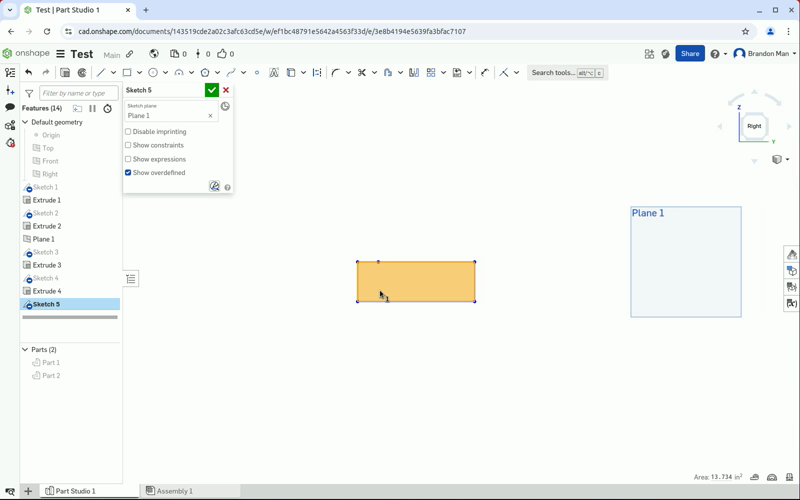
scroll(-6)
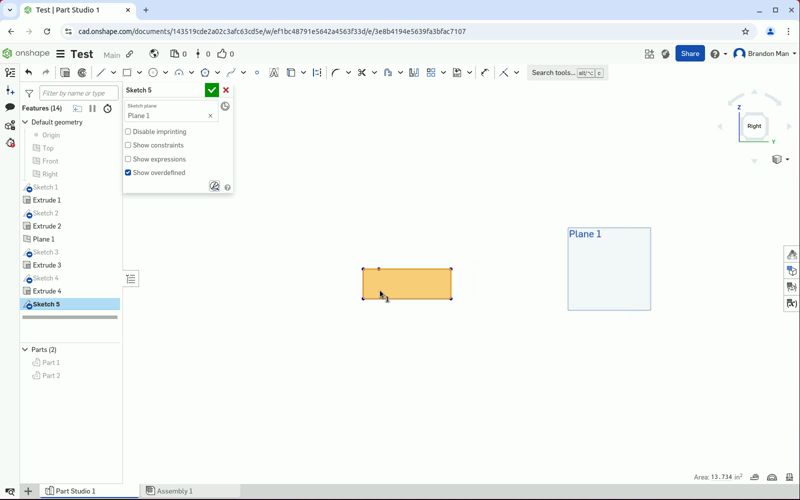
scroll(-6)
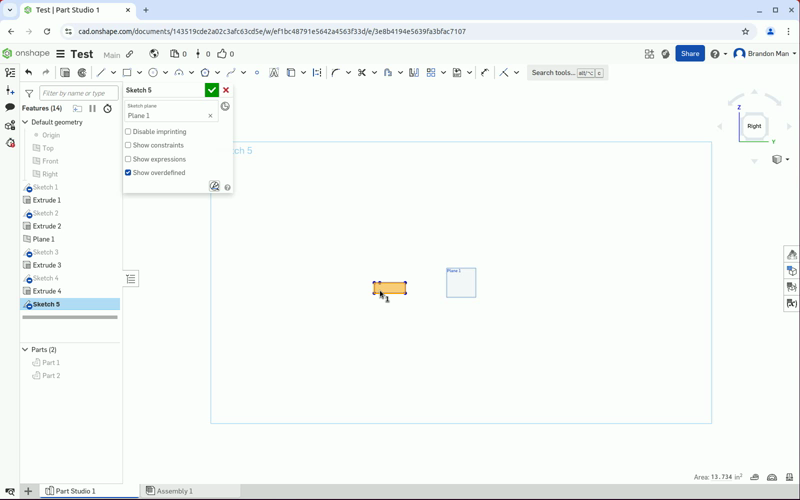
mouse_move(73, 352)
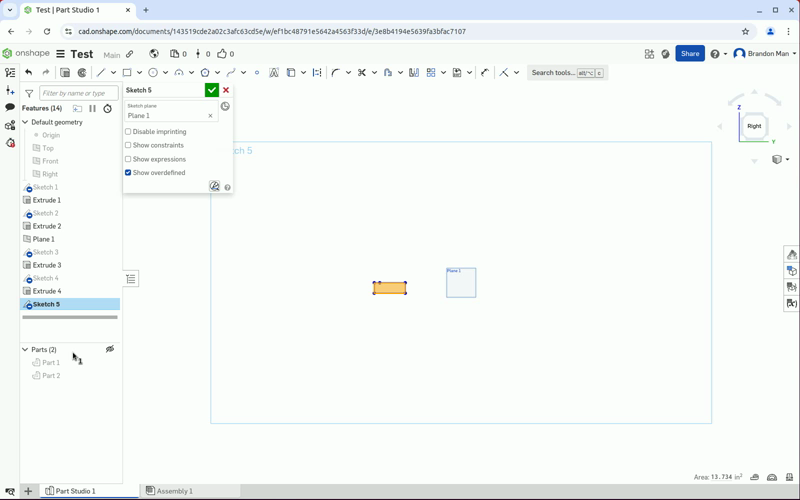
key(shift+y)
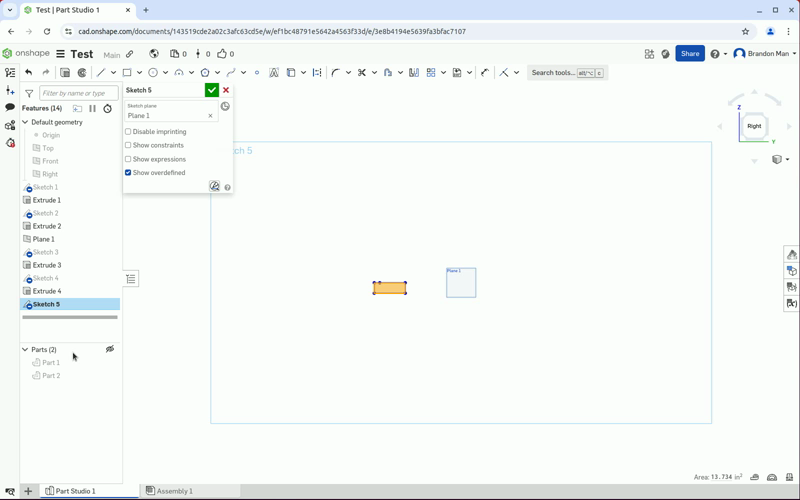
key(shift+e)
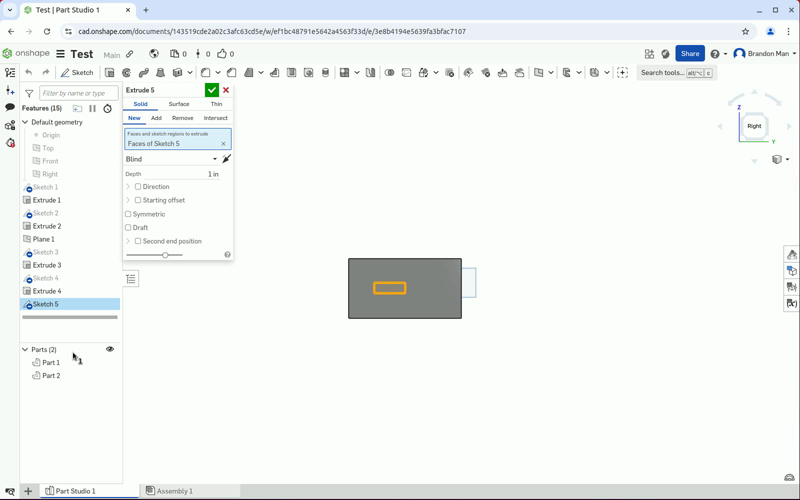
mouse_move(143, 106)
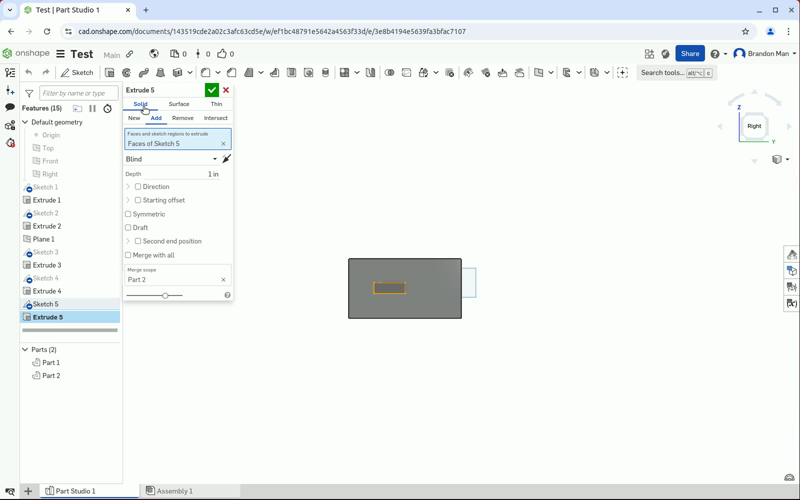
click(143, 106)
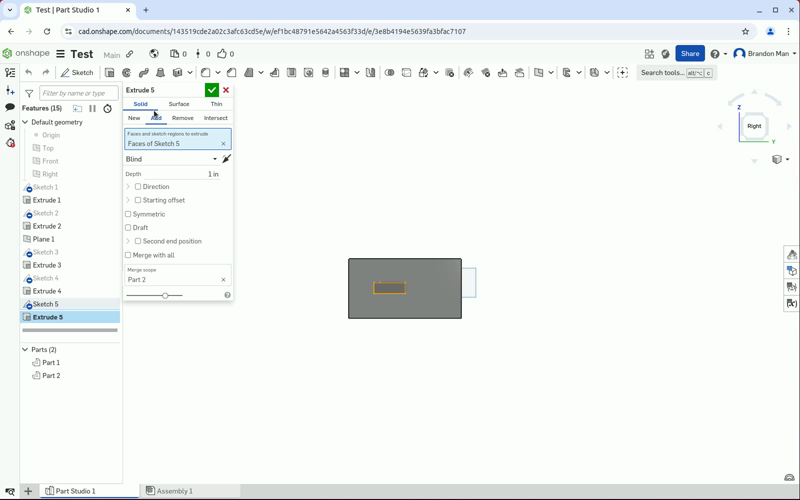
mouse_move(186, 120)
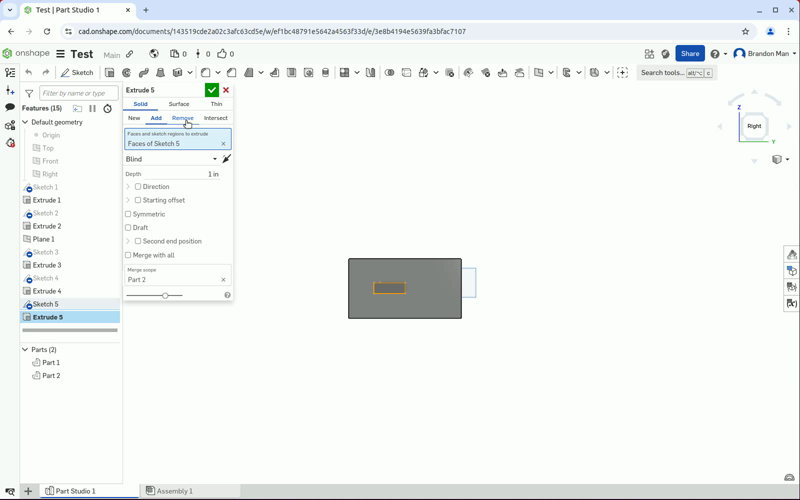
click(186, 120)
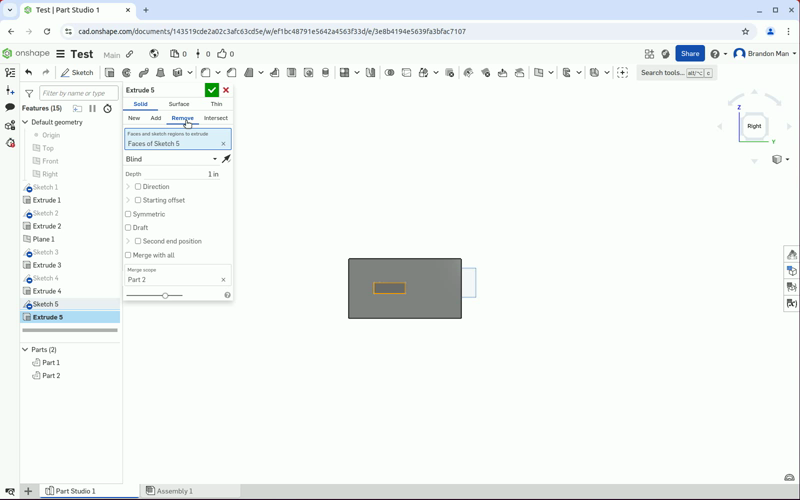
key(tab, 4)
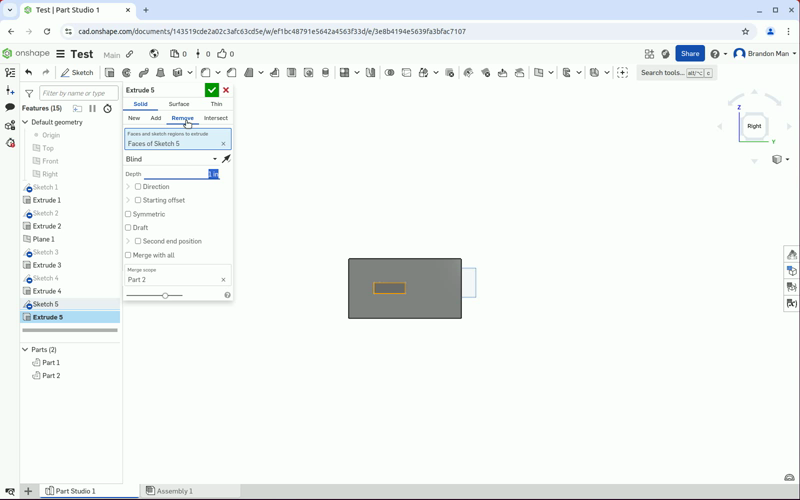
text(23.108)
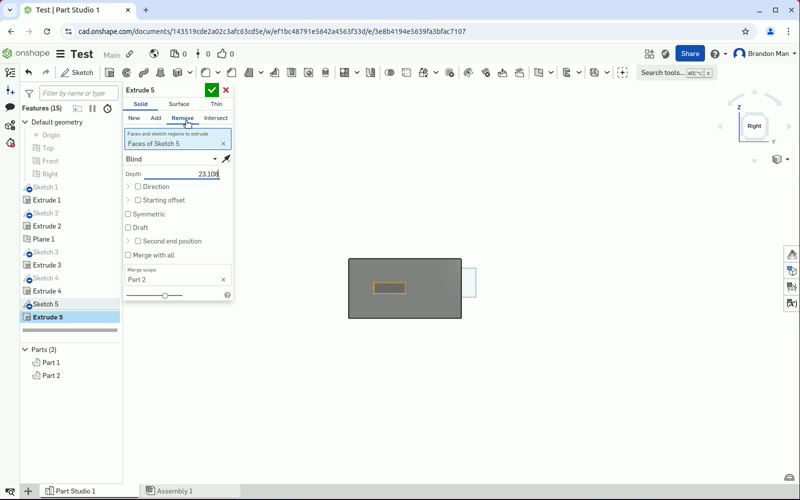
key(tab, 6)
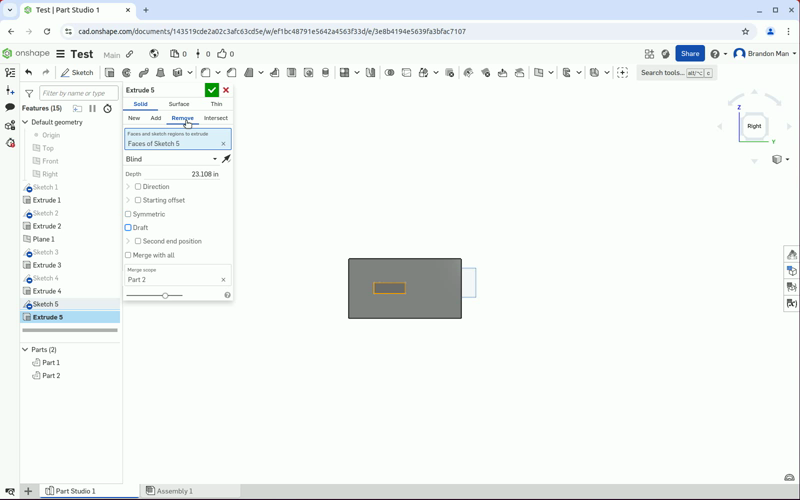
key(space)
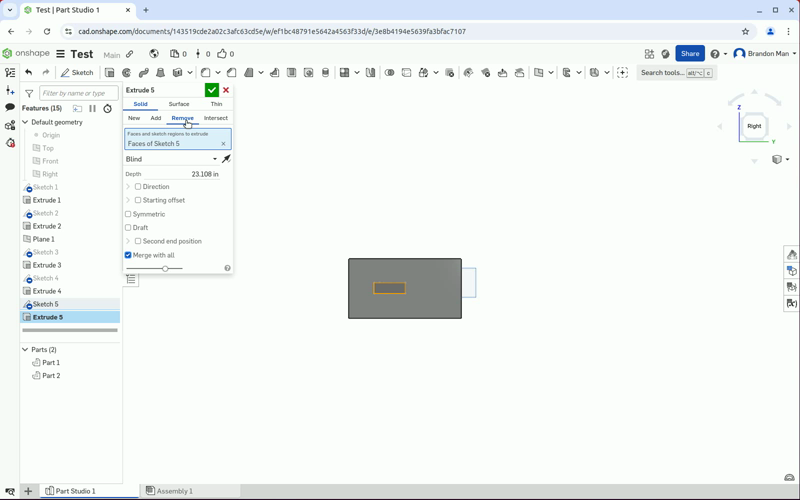
key(enter)
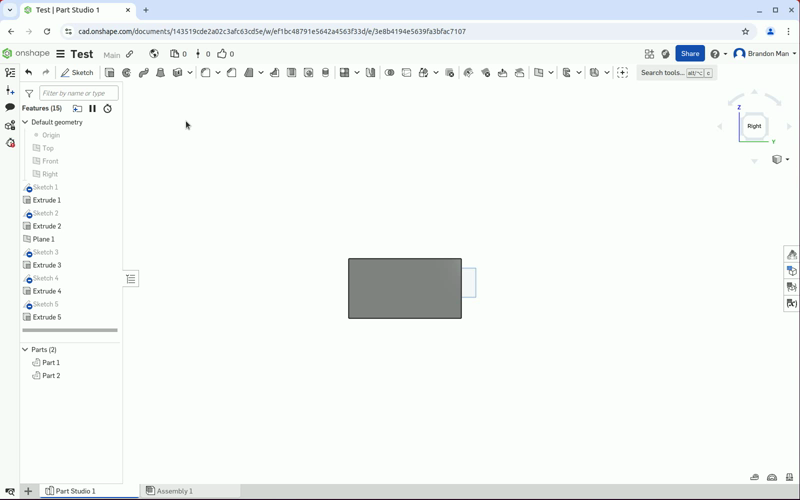
key(shift+h)
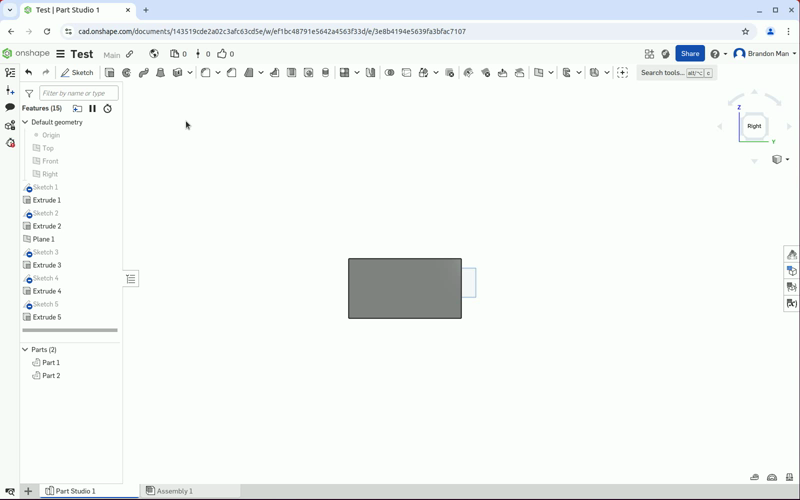
key(shift+h)
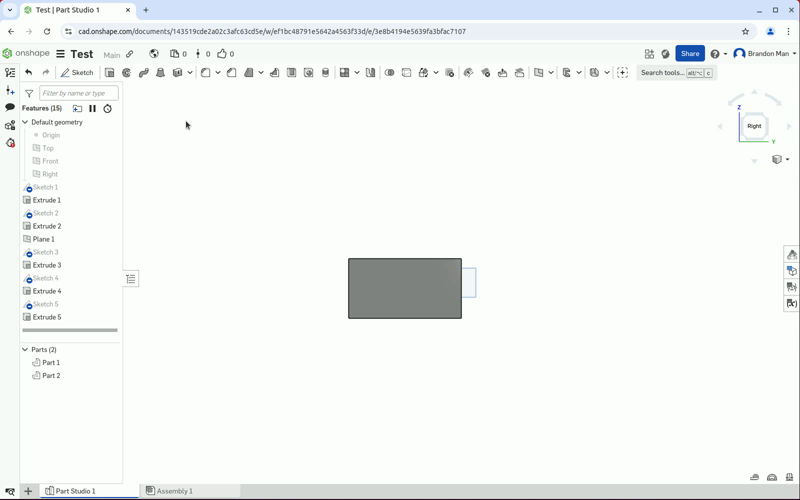
mouse_move(73, 189)
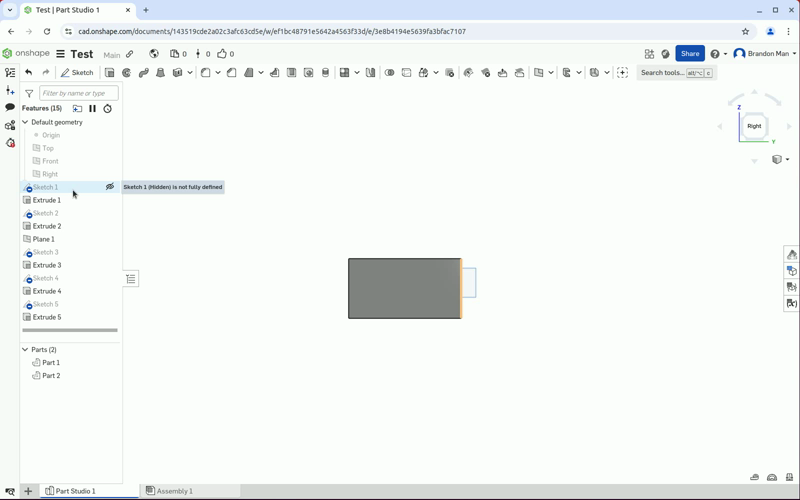
click(73, 189)
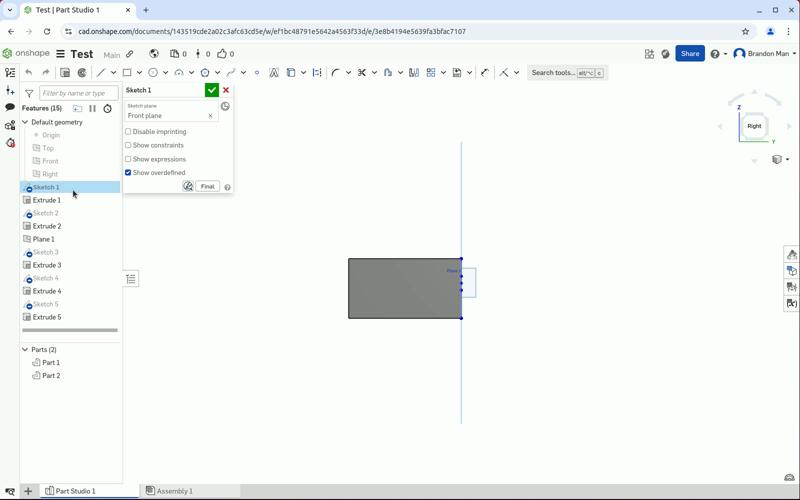
mouse_move(229, 92)
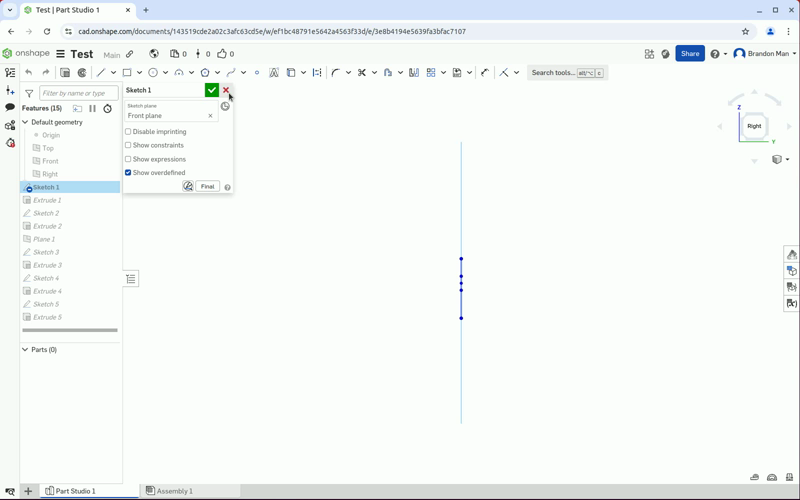
click(229, 92)
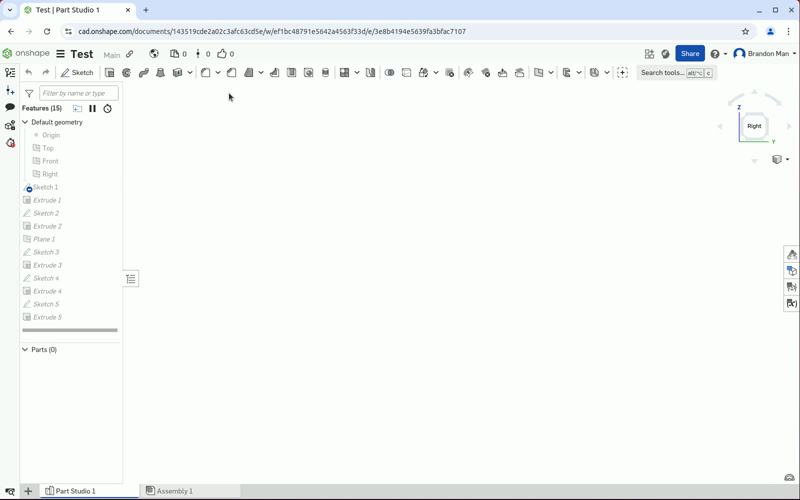
key(shift+s)
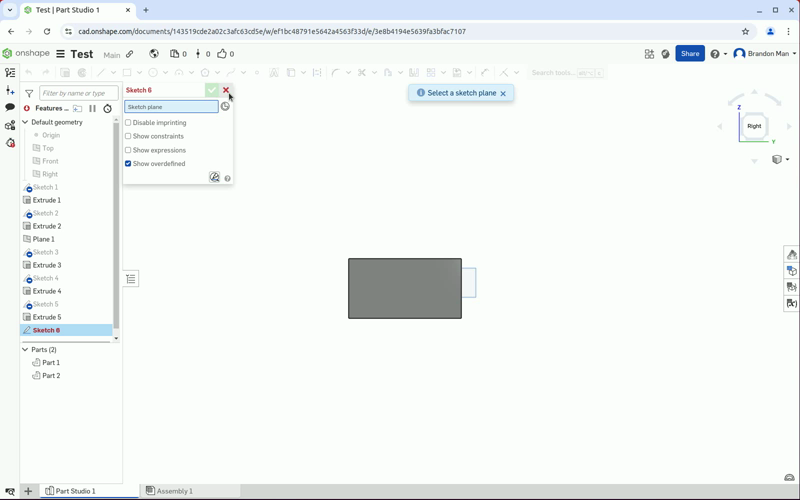
mouse_move(69, 241)
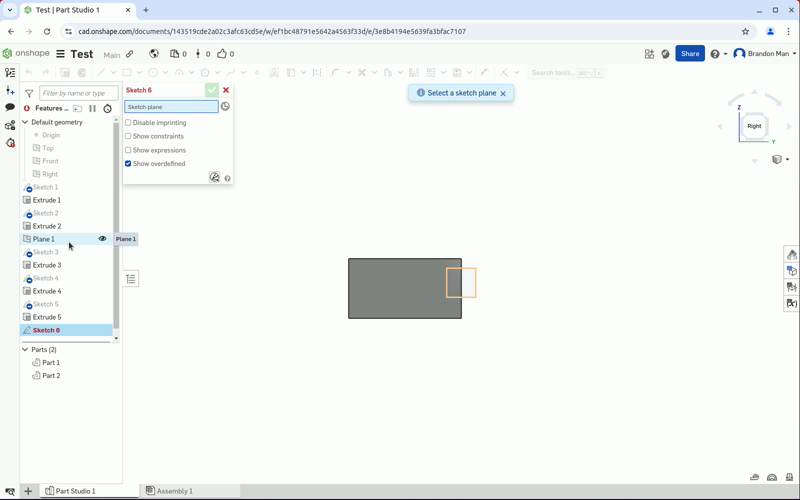
click(69, 241)
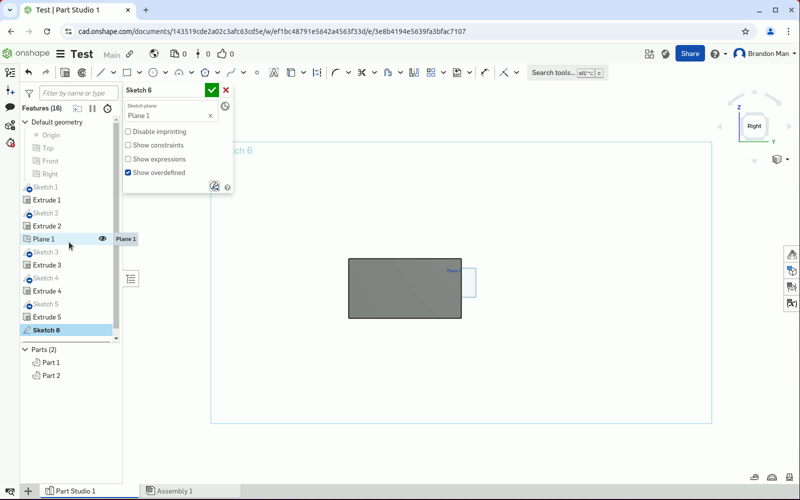
mouse_move(73, 352)
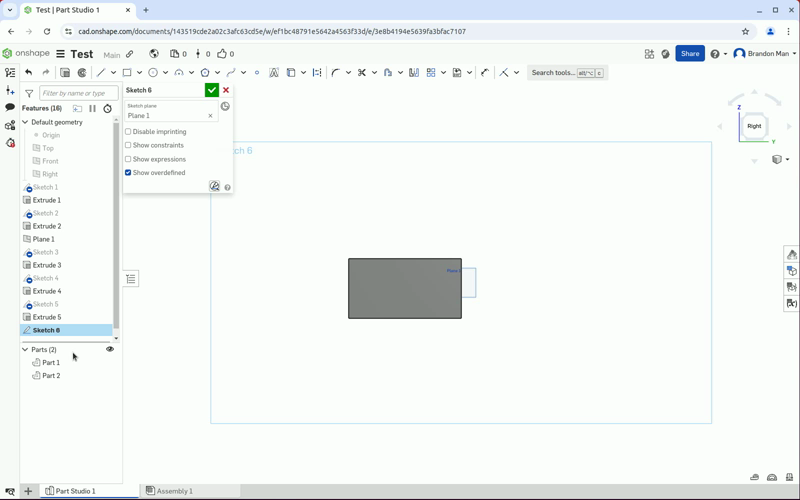
key(y)
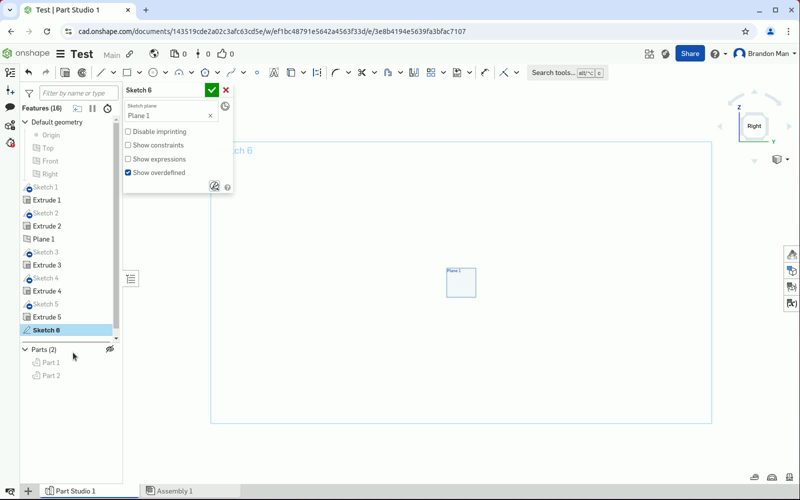
key(l)
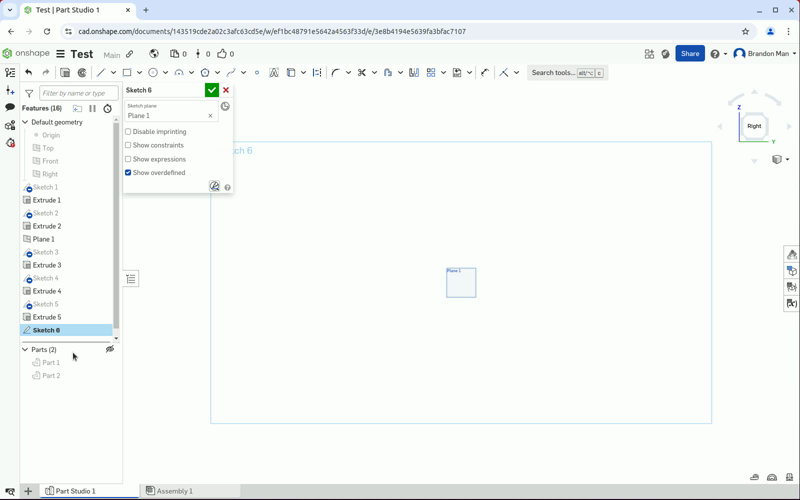
key_down(shift)
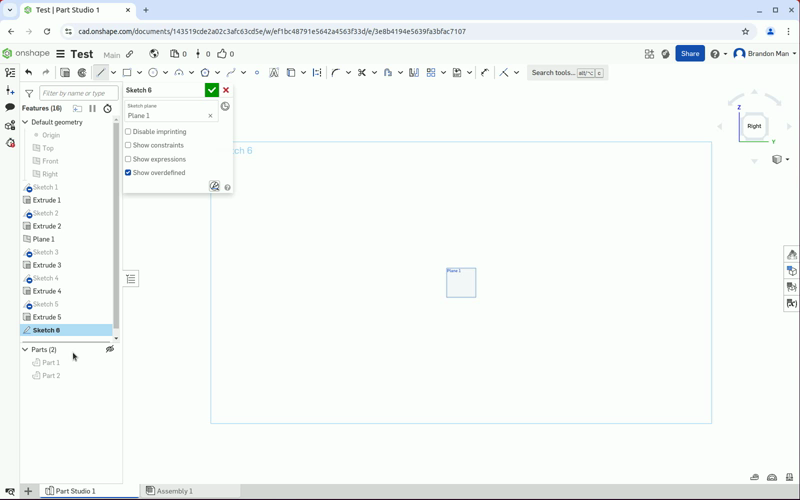
mouse_move(404, 293)
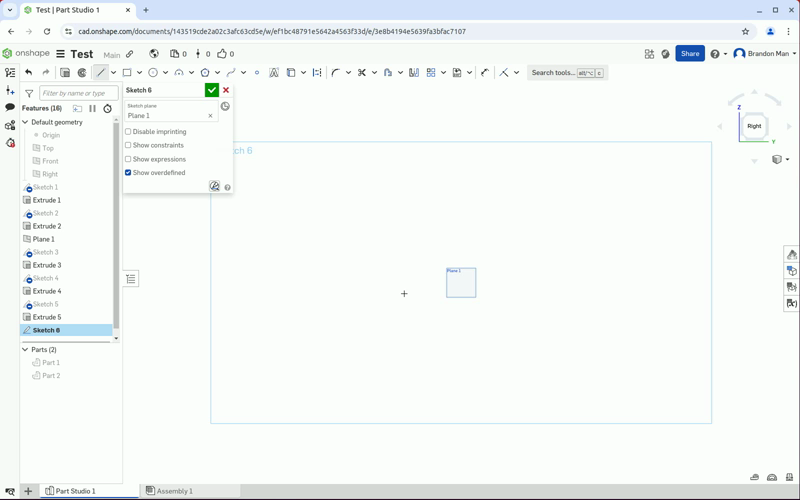
click(404, 293)
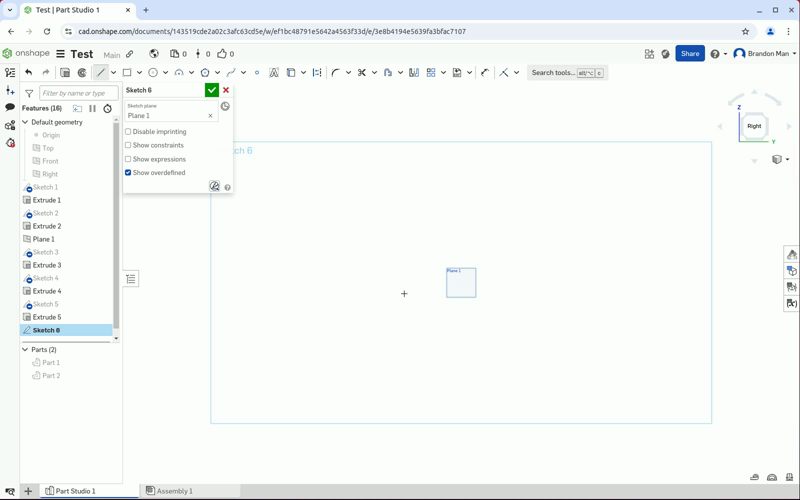
key_up(shift)
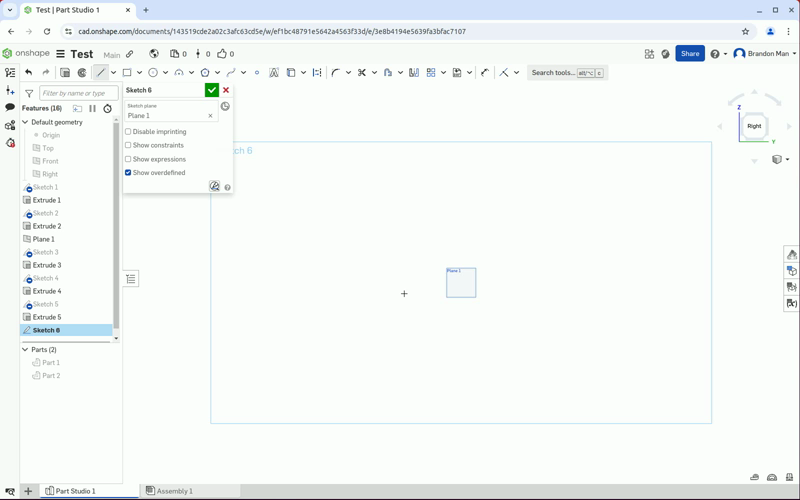
key_down(shift)
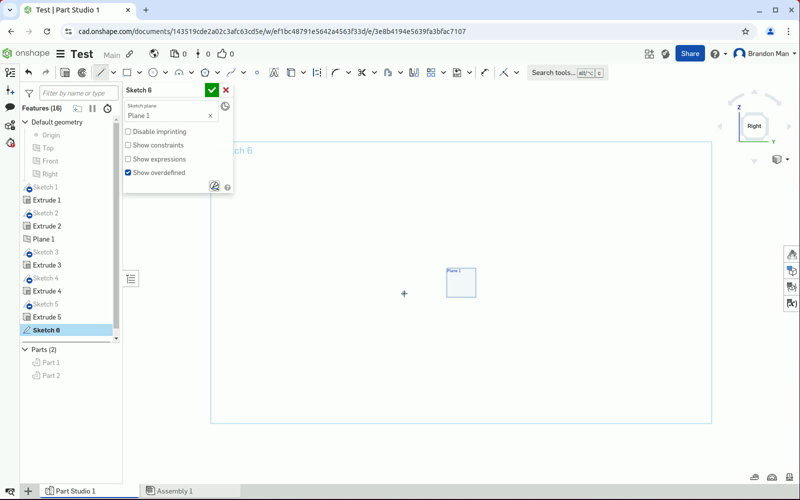
mouse_move(434, 293)
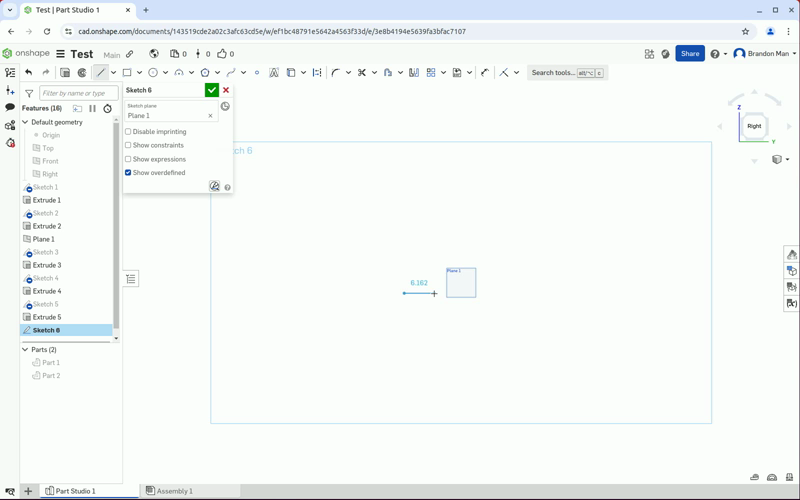
mouse_move(435, 293)
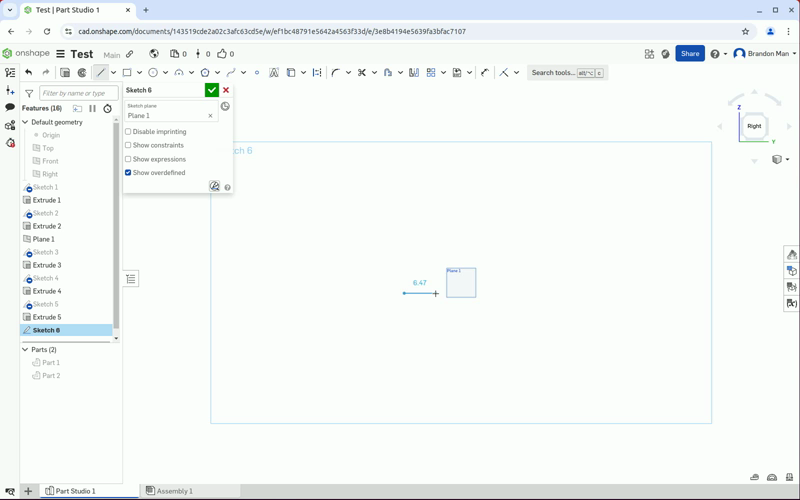
click(435, 293)
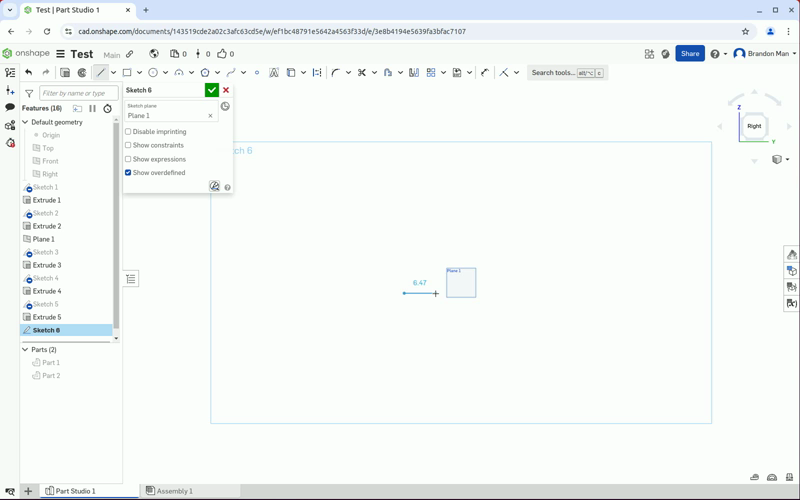
key_up(shift)
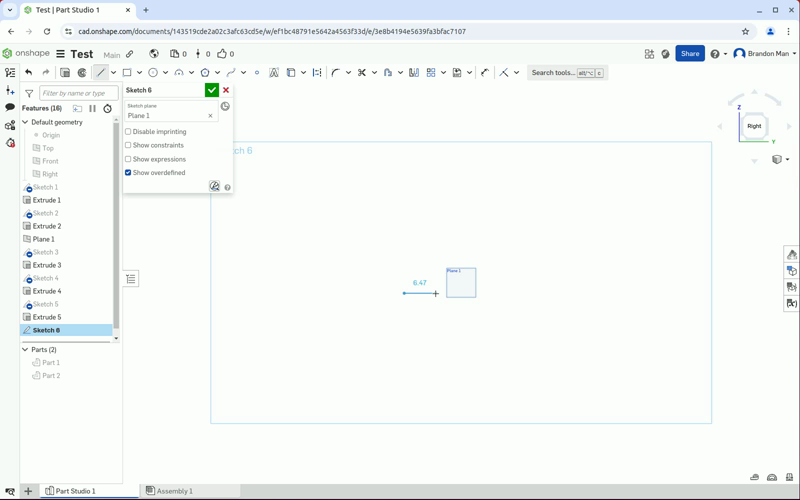
key_down(shift)
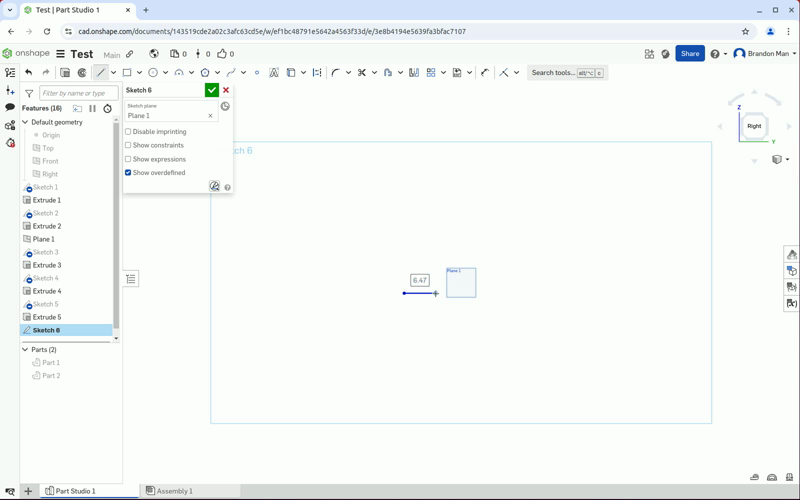
mouse_move(465, 293)
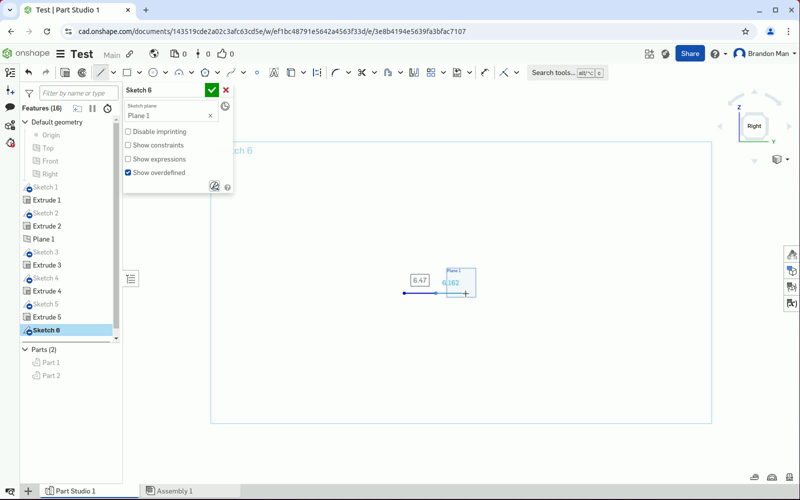
mouse_move(435, 282)
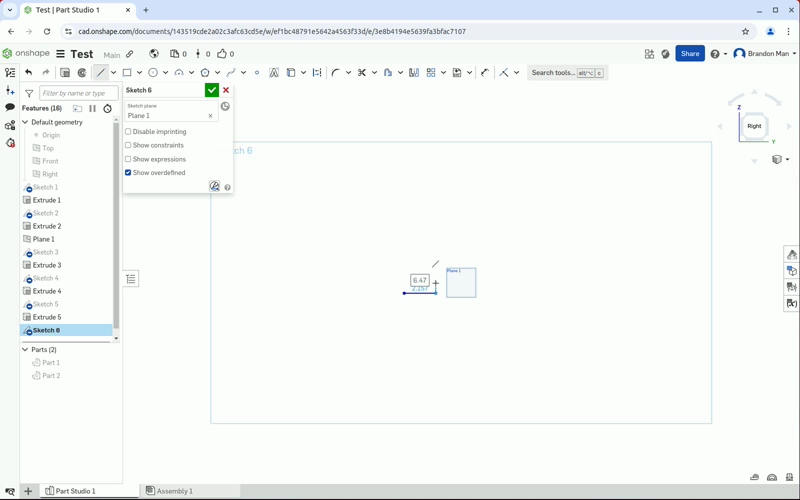
click(435, 282)
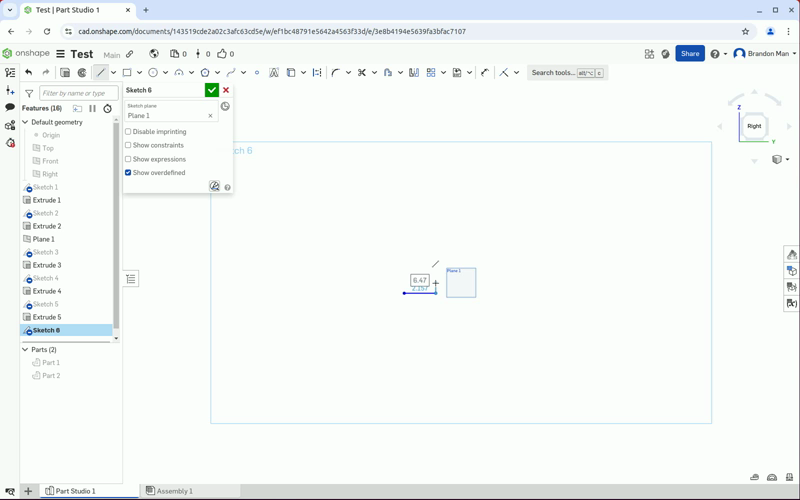
key_up(shift)
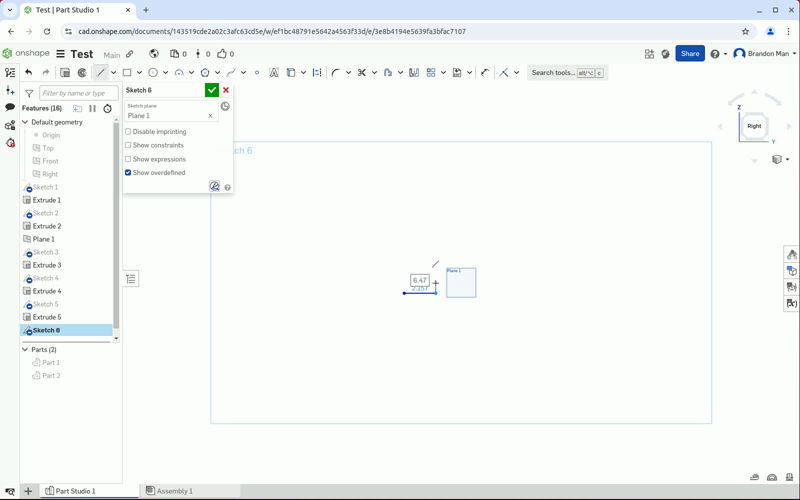
key_down(shift)
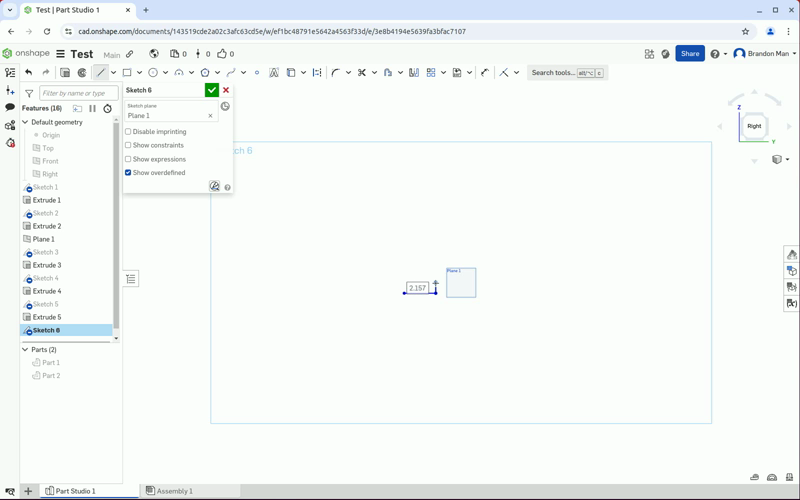
mouse_move(465, 282)
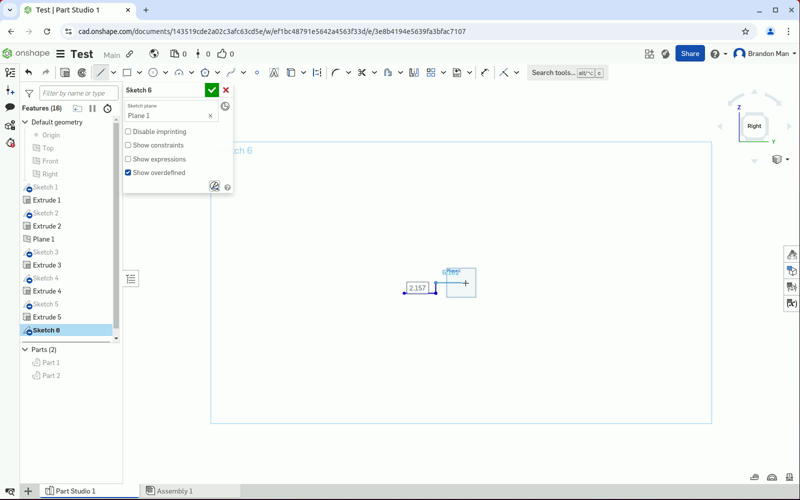
mouse_move(430, 282)
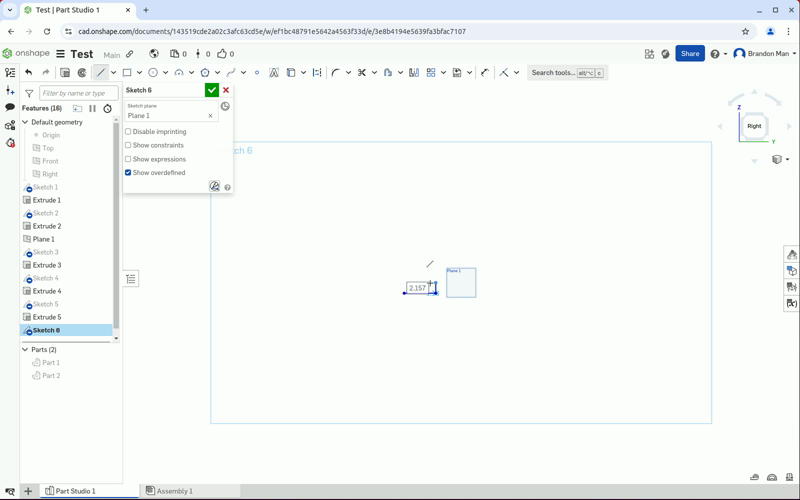
scroll(6)
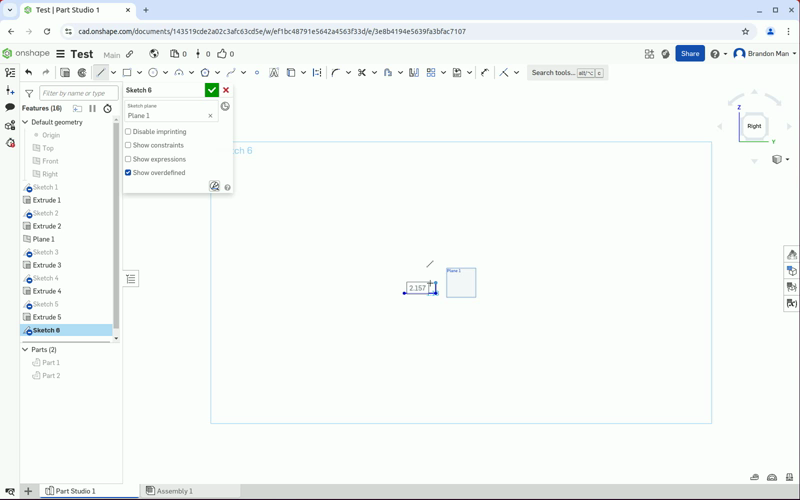
scroll(6)
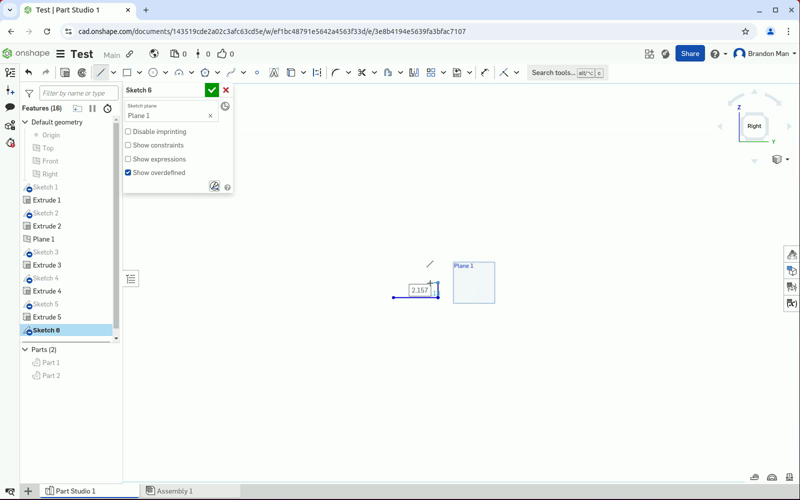
scroll(6)
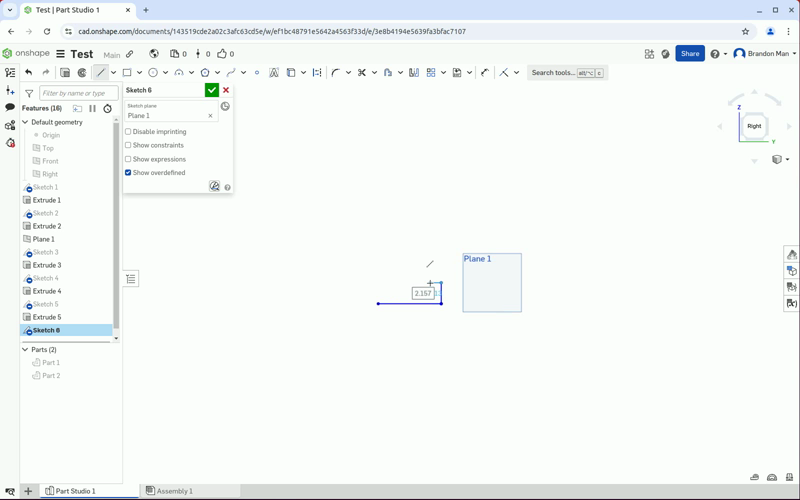
scroll(6)
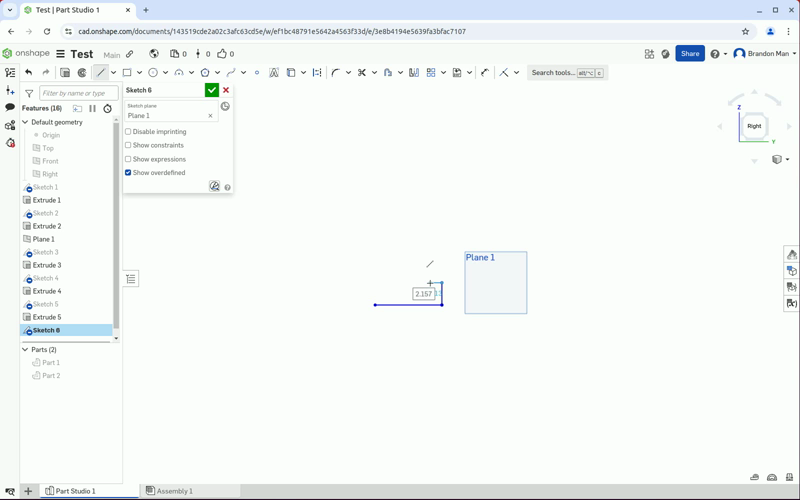
scroll(6)
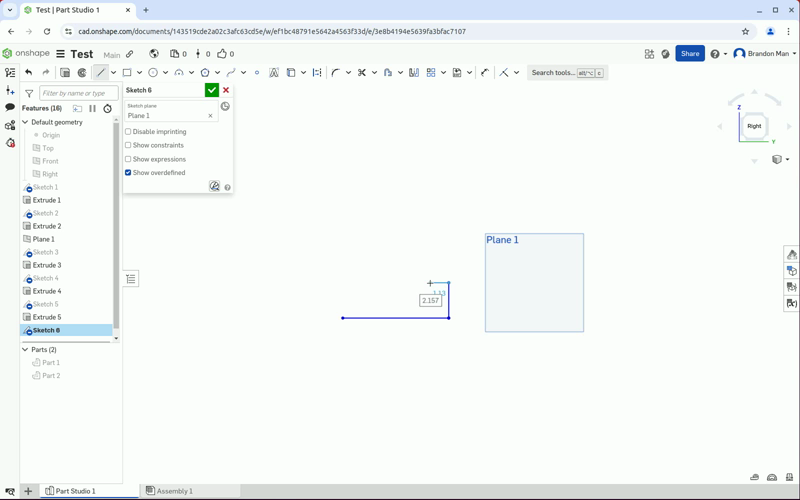
scroll(6)
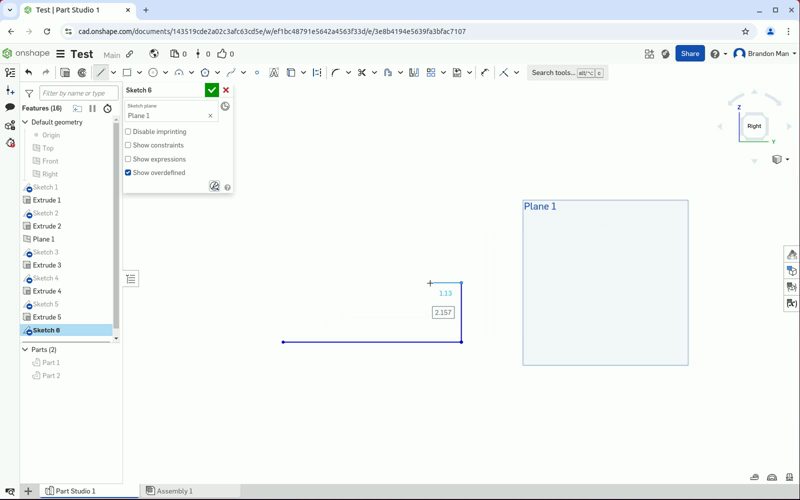
scroll(6)
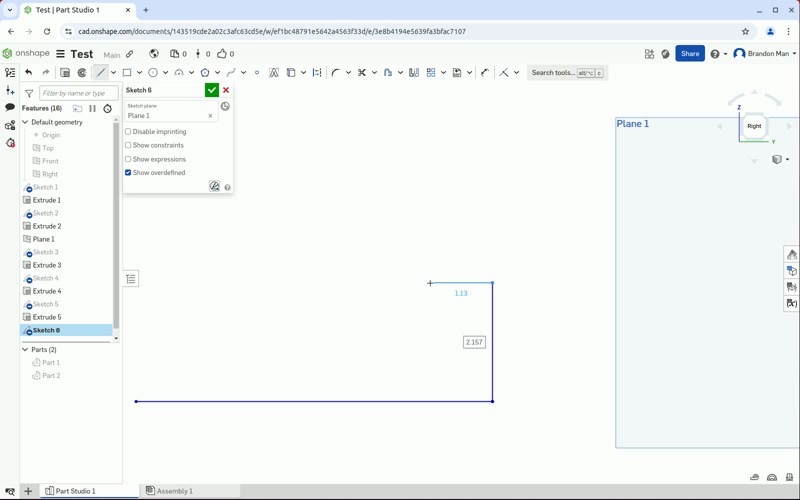
click(430, 282)
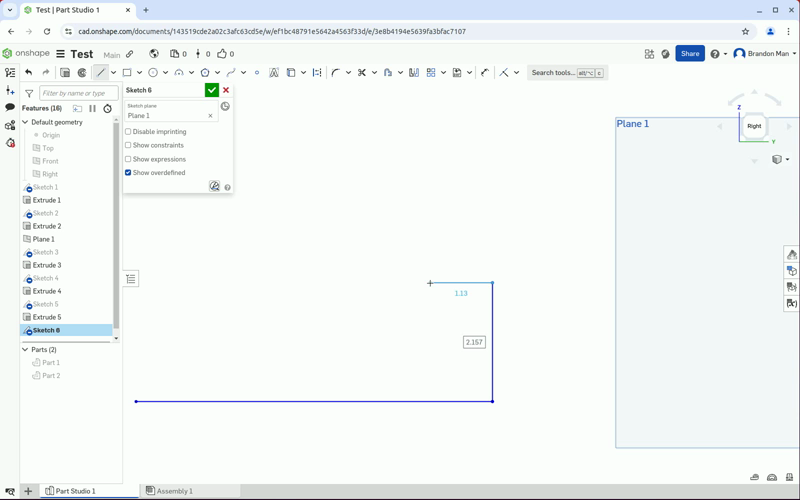
scroll(-6)
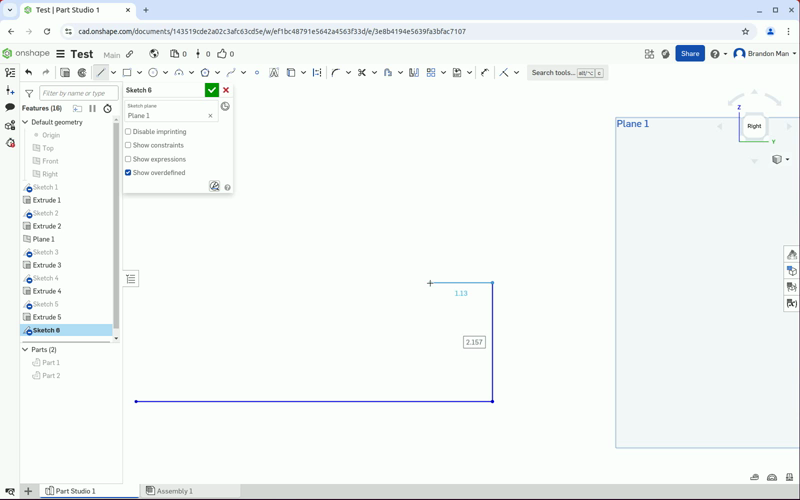
scroll(-6)
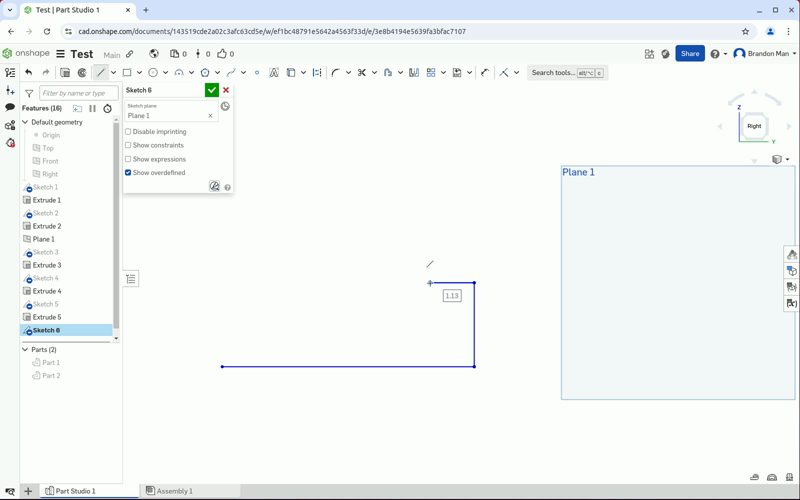
scroll(-6)
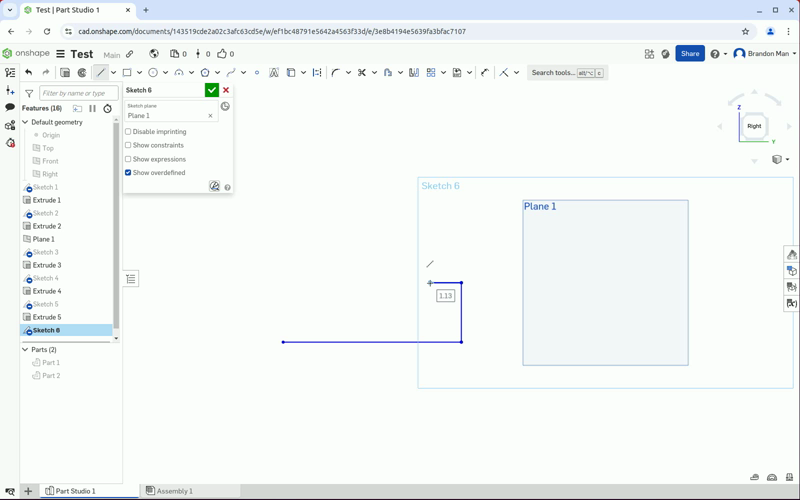
scroll(-6)
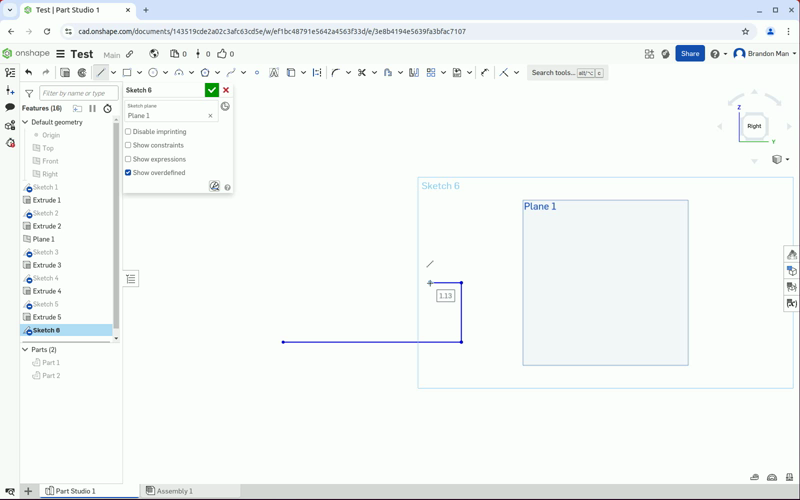
scroll(-6)
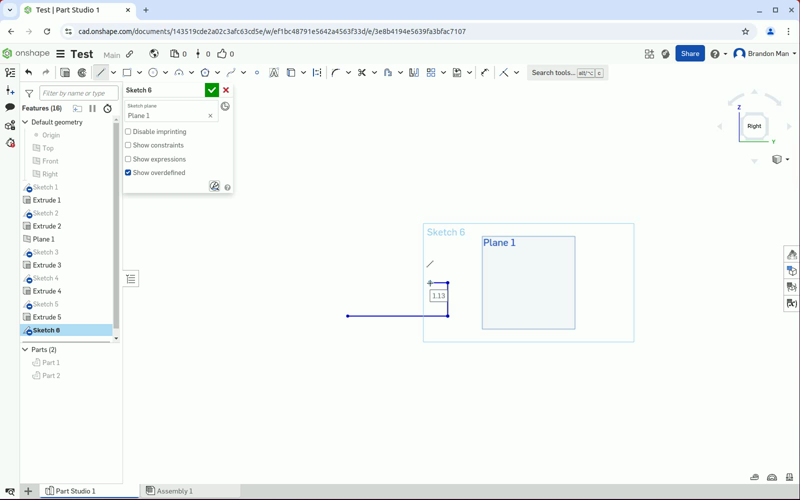
scroll(-6)
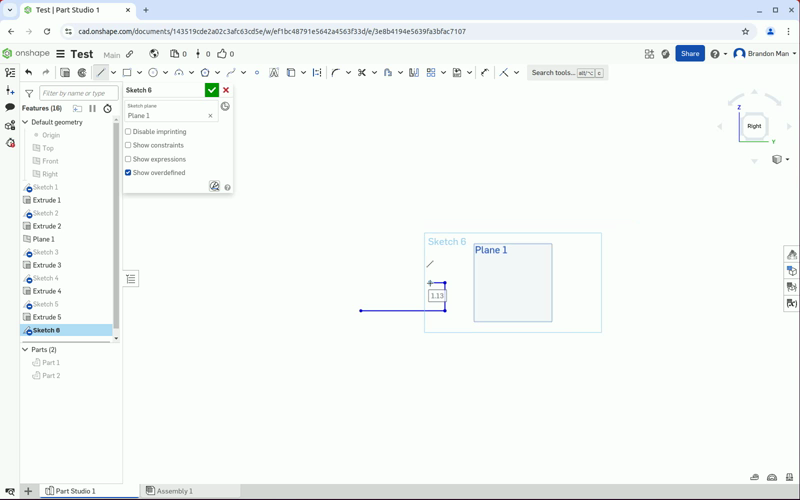
scroll(-6)
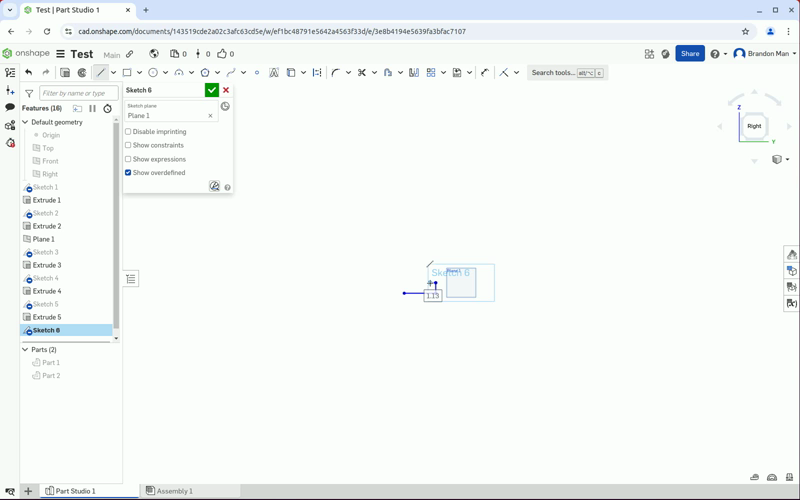
key_up(shift)
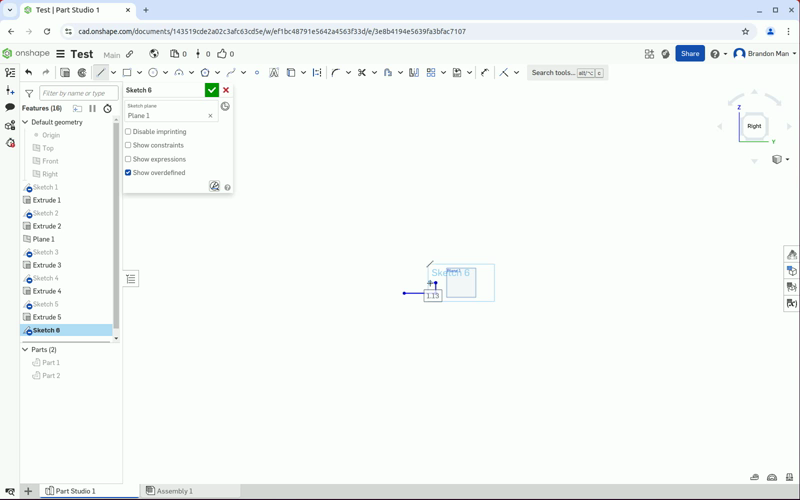
key_down(shift)
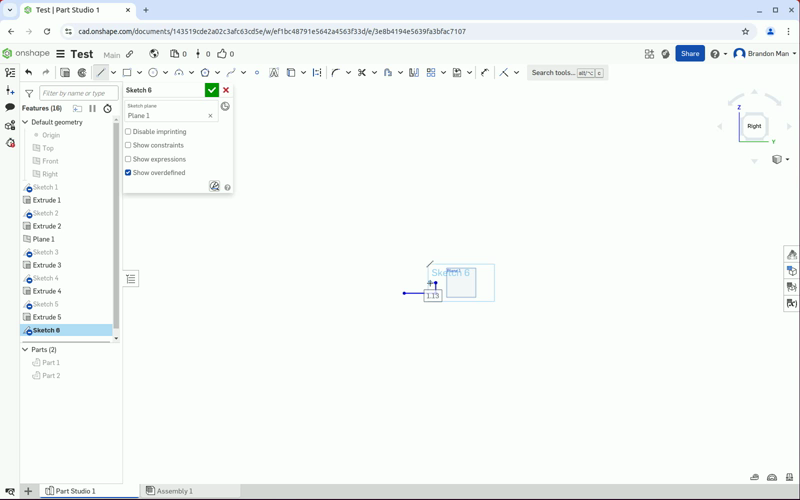
mouse_move(460, 282)
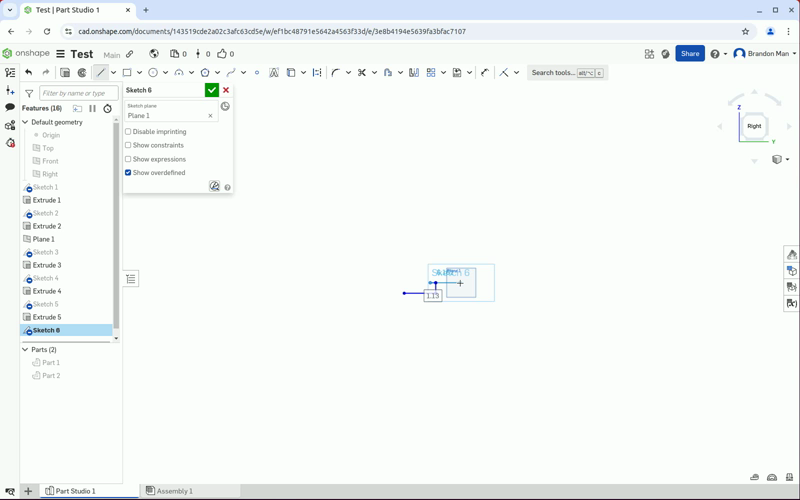
mouse_move(404, 282)
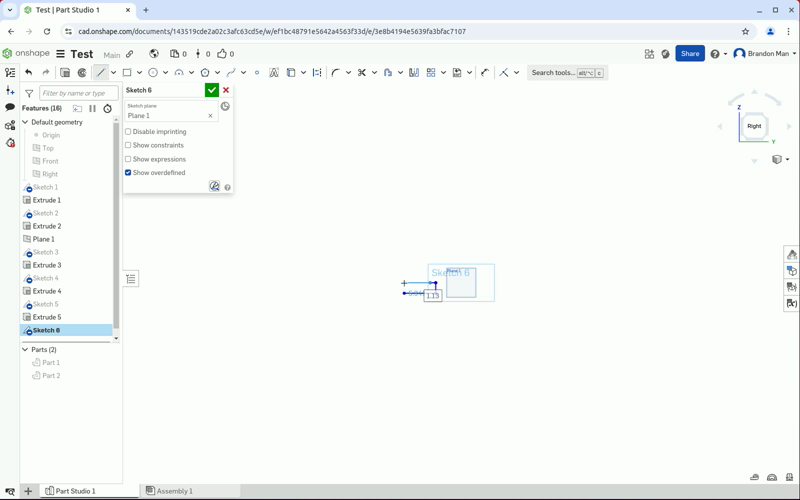
click(404, 282)
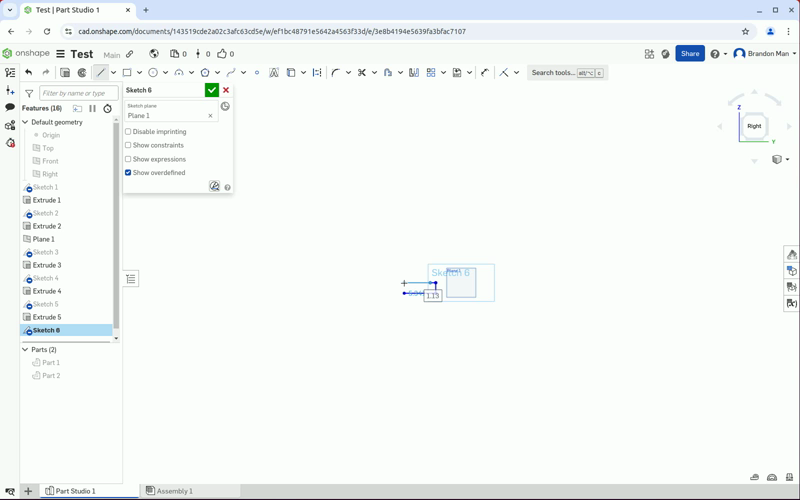
key_up(shift)
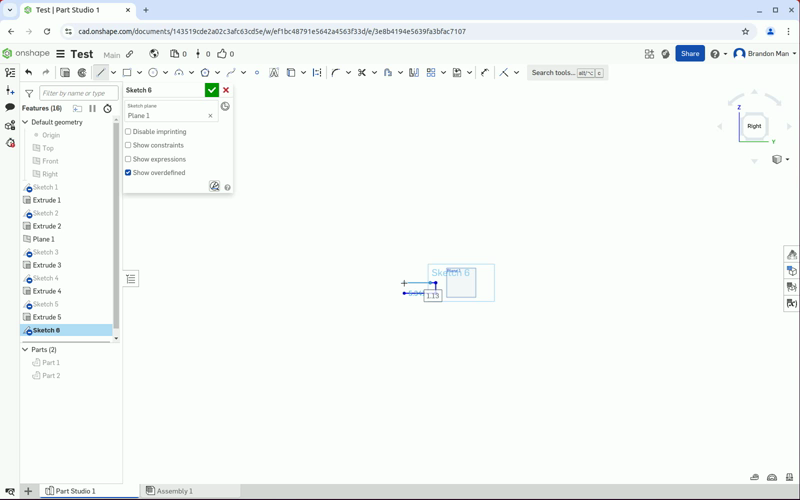
mouse_move(434, 282)
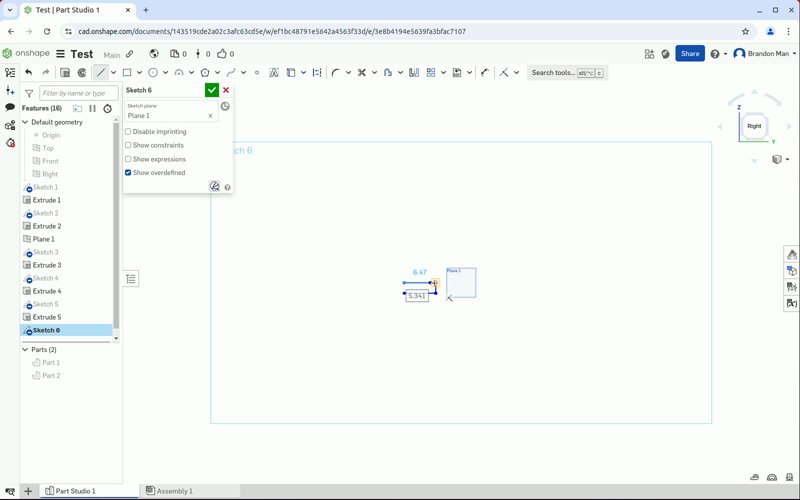
key_down(shift)
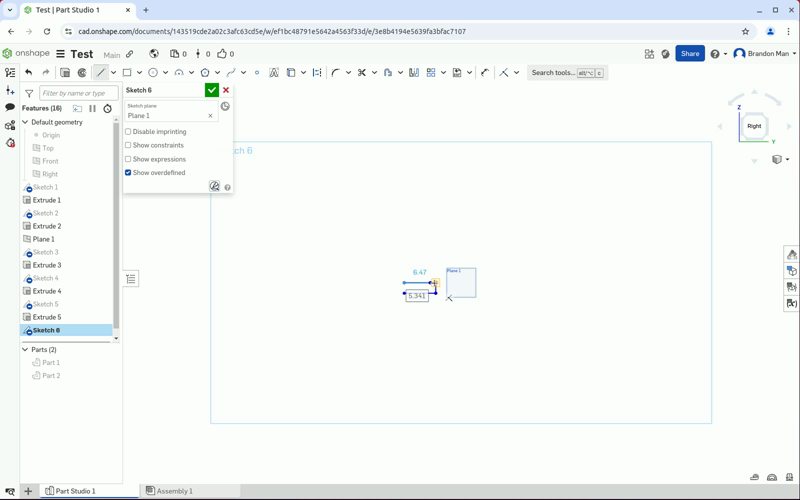
mouse_move(404, 293)
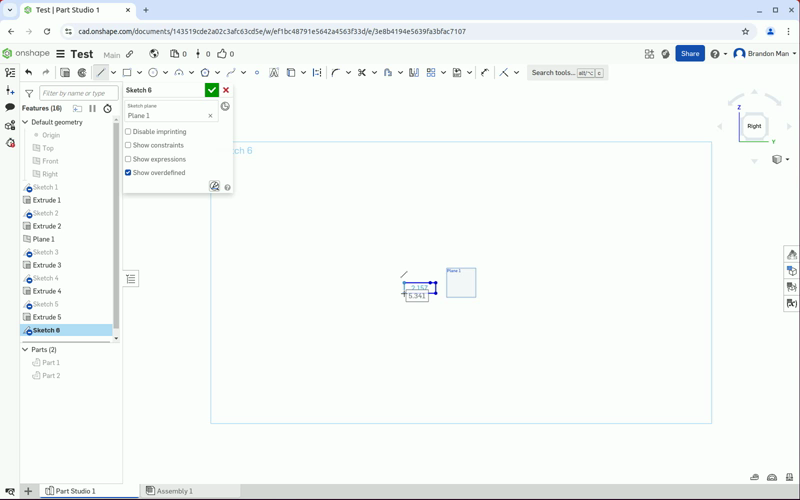
key_up(shift)
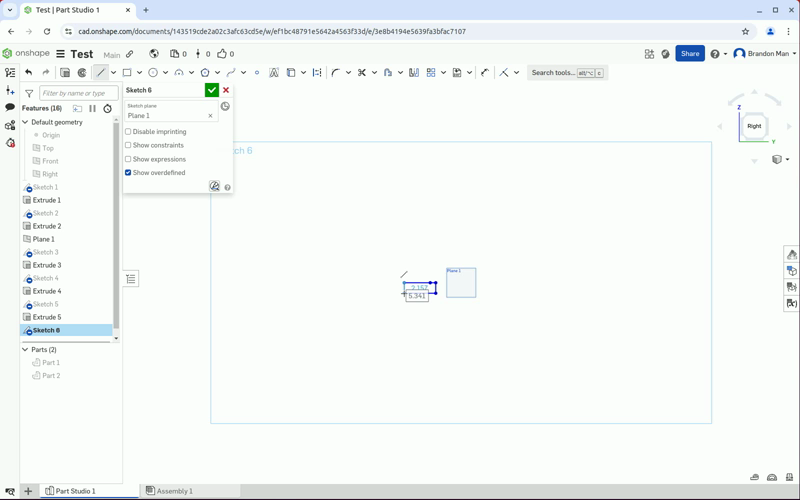
click(404, 293)
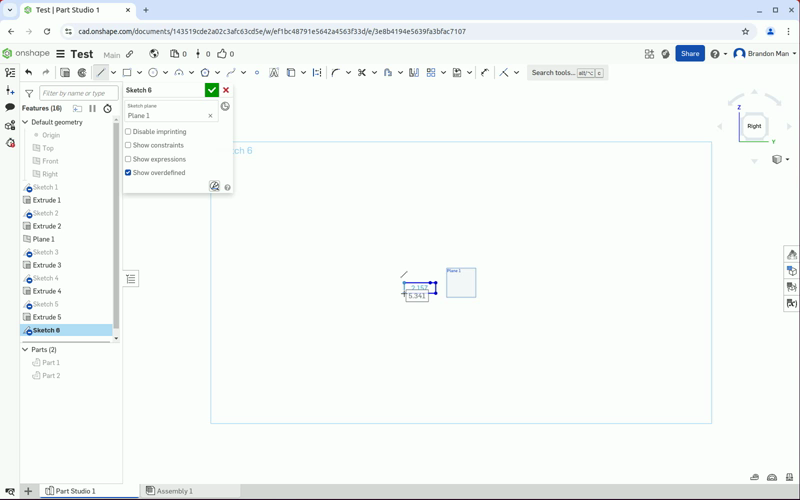
key(esc)
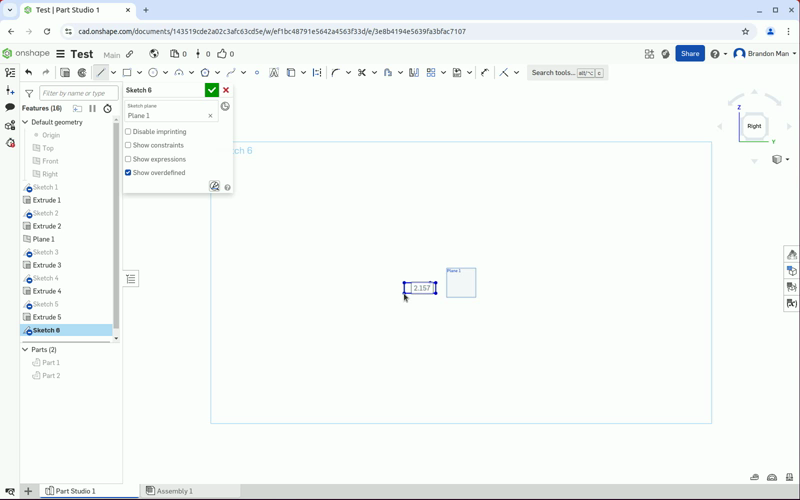
mouse_move(423, 287)
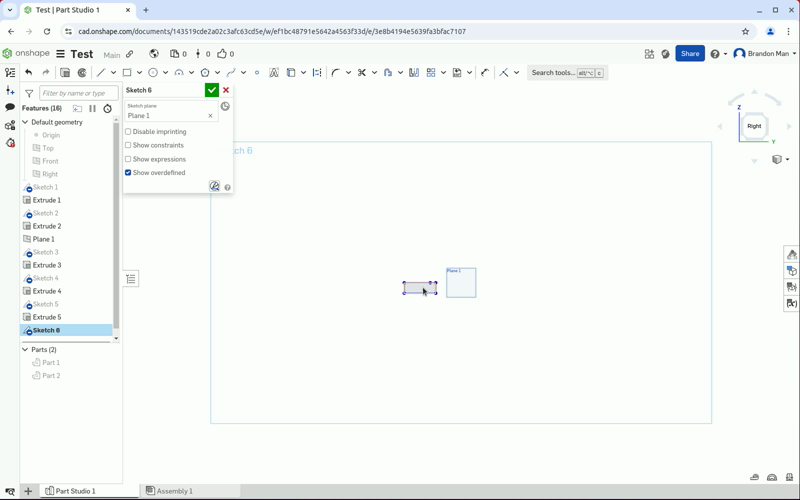
scroll(6)
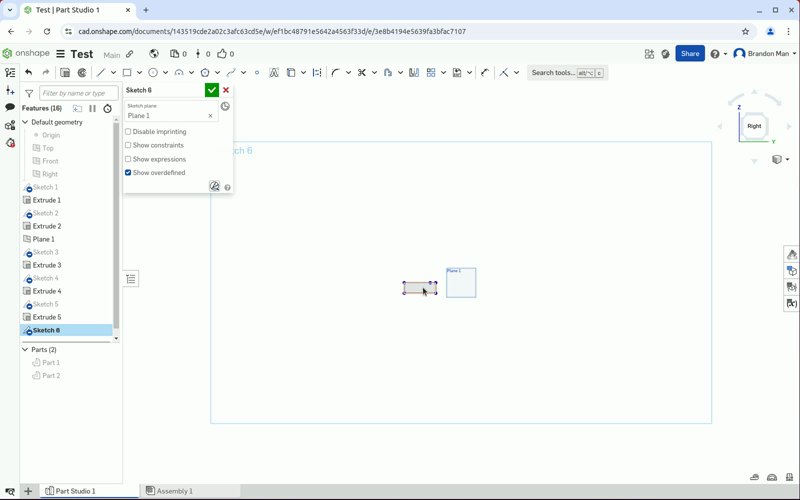
scroll(6)
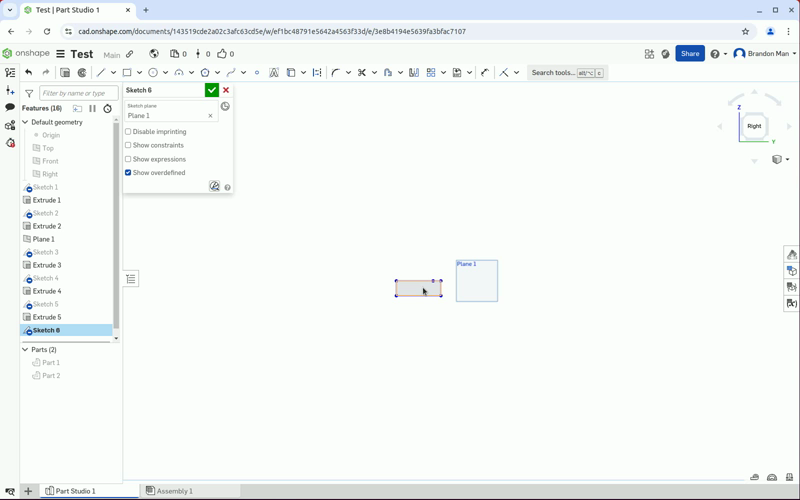
scroll(6)
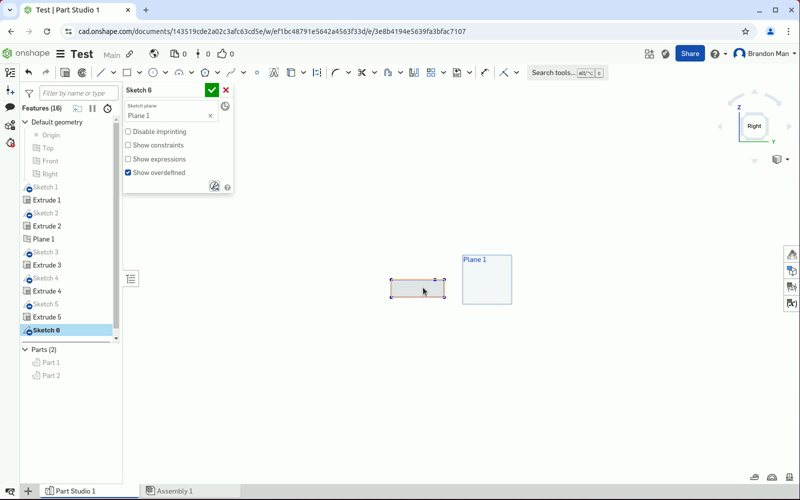
scroll(6)
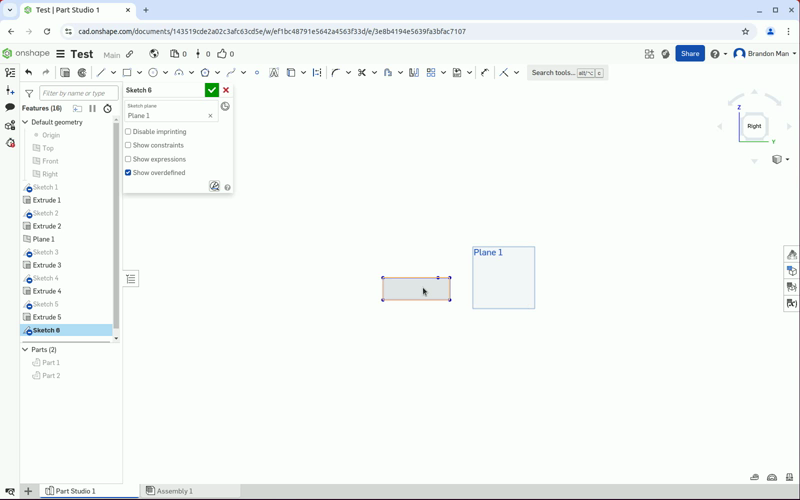
scroll(6)
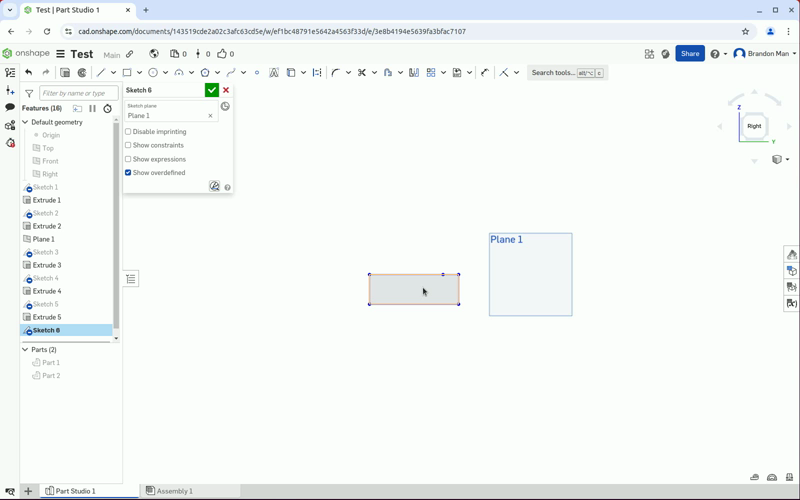
scroll(6)
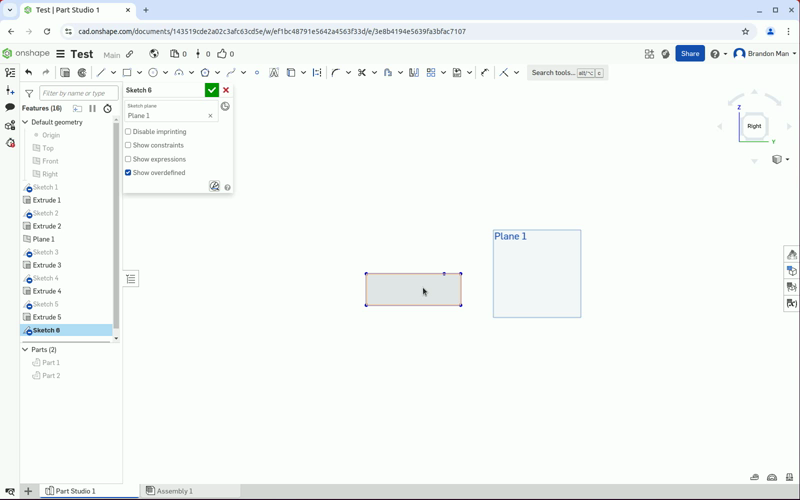
scroll(6)
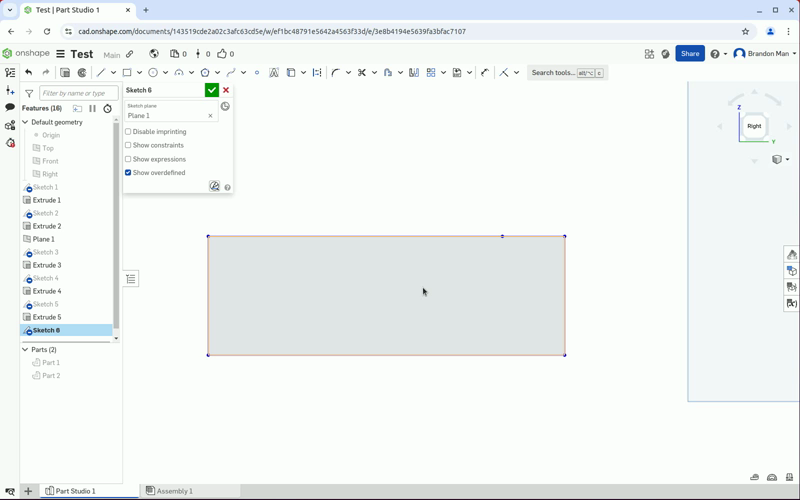
click(423, 287)
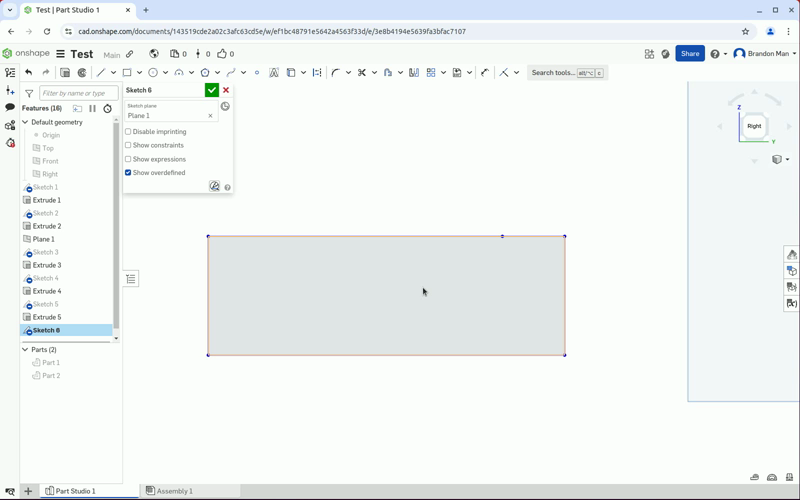
scroll(-6)
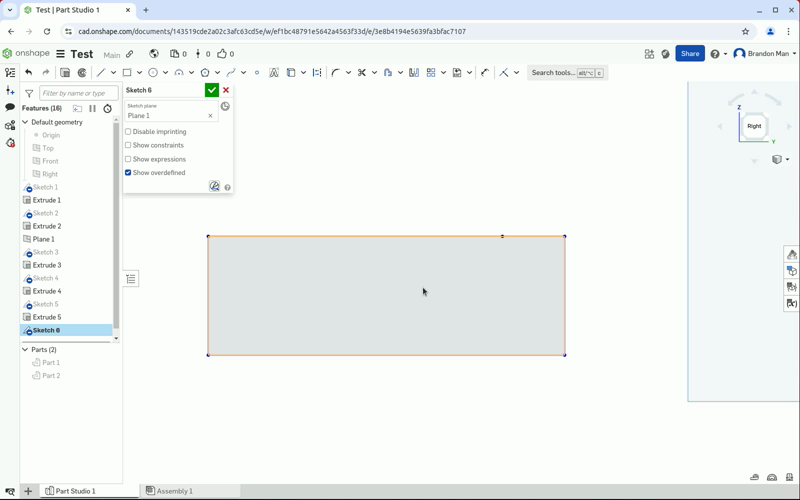
scroll(-6)
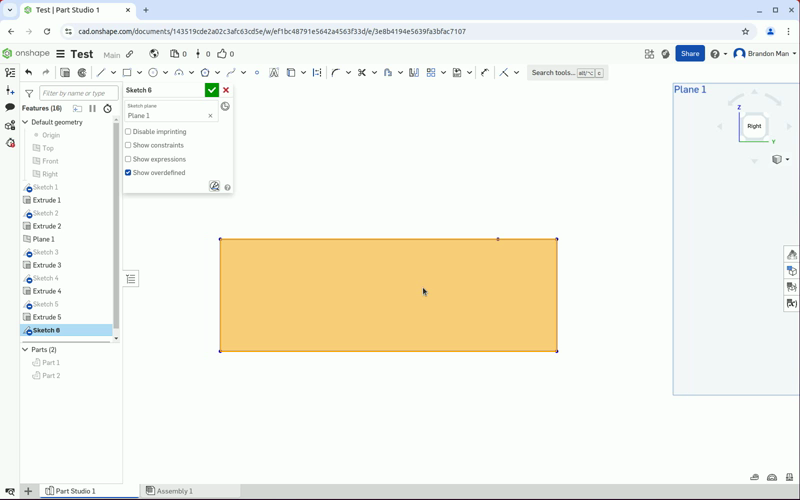
scroll(-6)
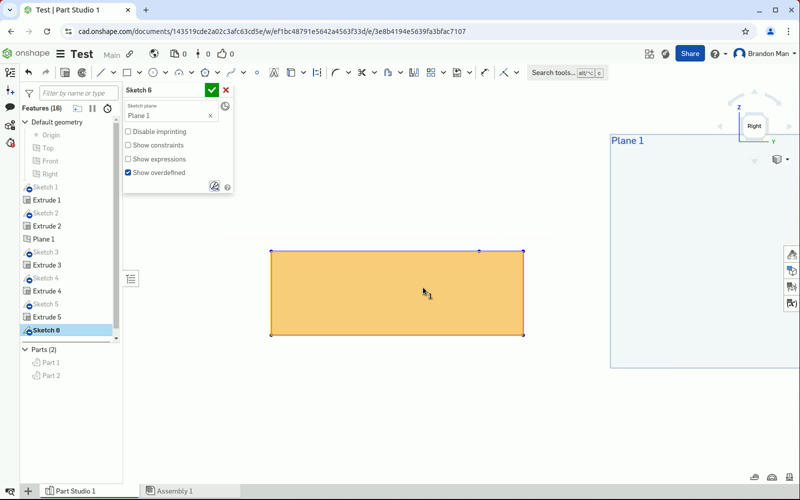
scroll(-6)
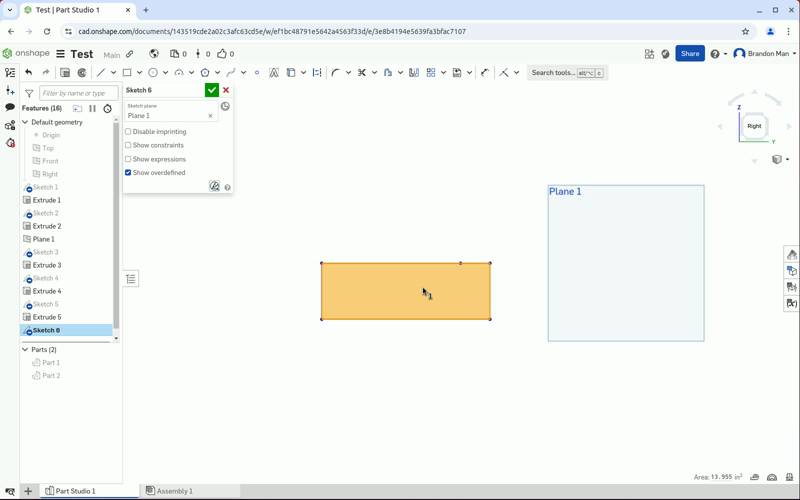
scroll(-6)
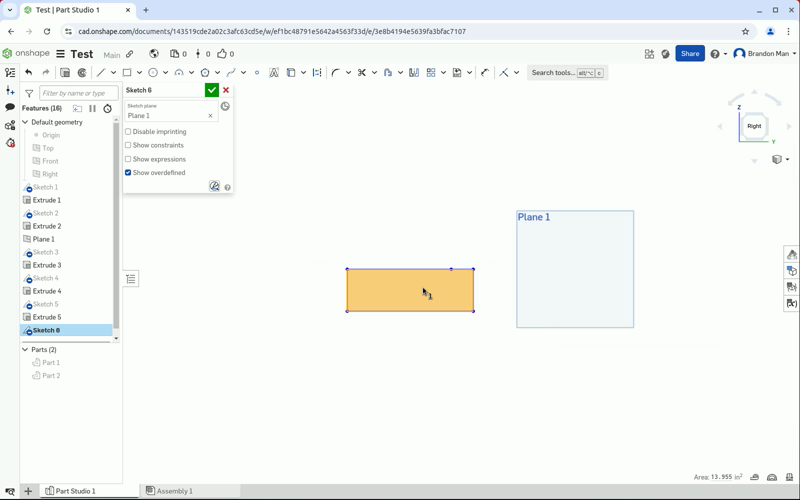
scroll(-6)
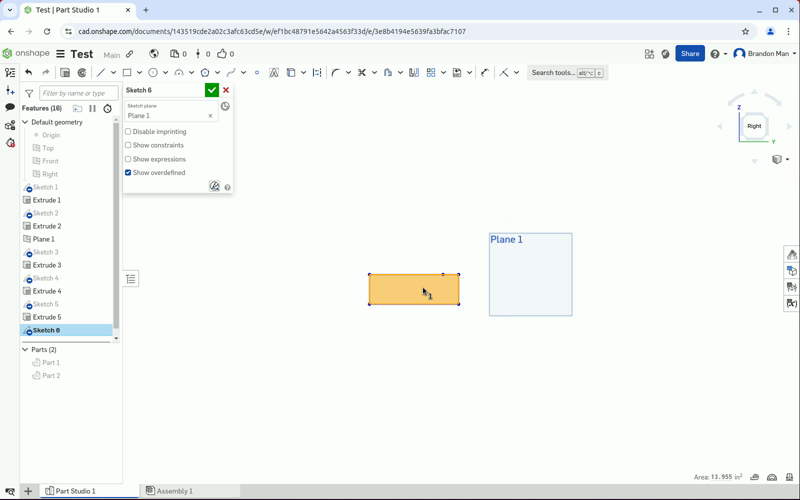
scroll(-6)
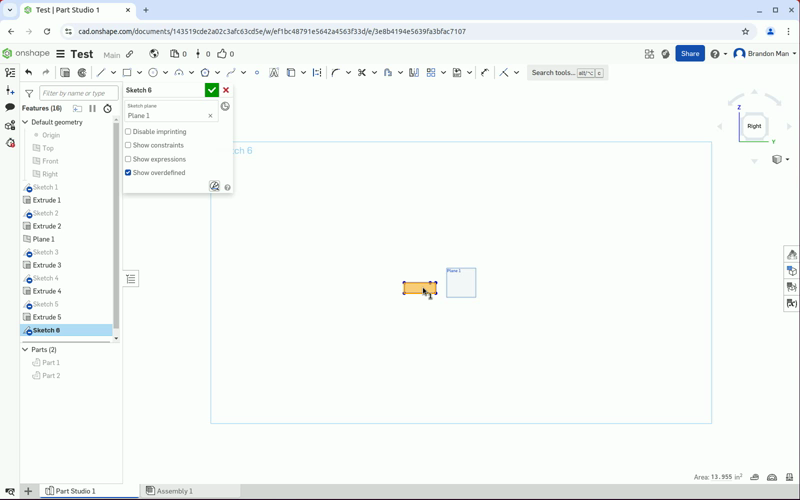
mouse_move(73, 352)
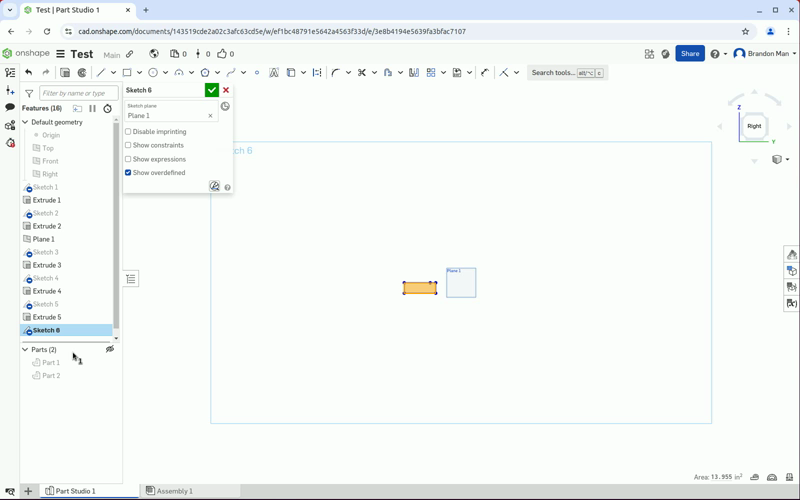
key(shift+y)
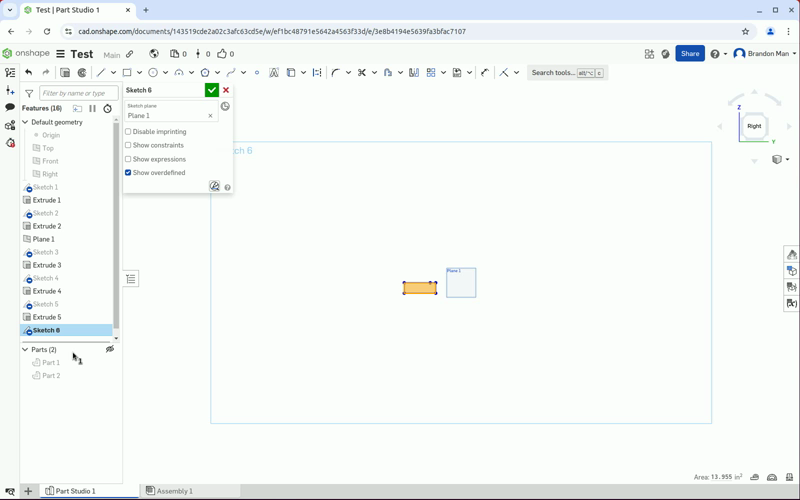
key(shift+e)
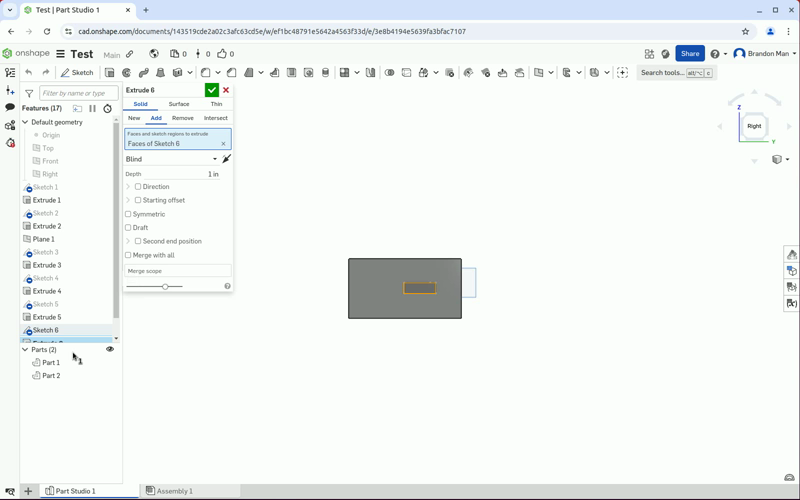
mouse_move(143, 106)
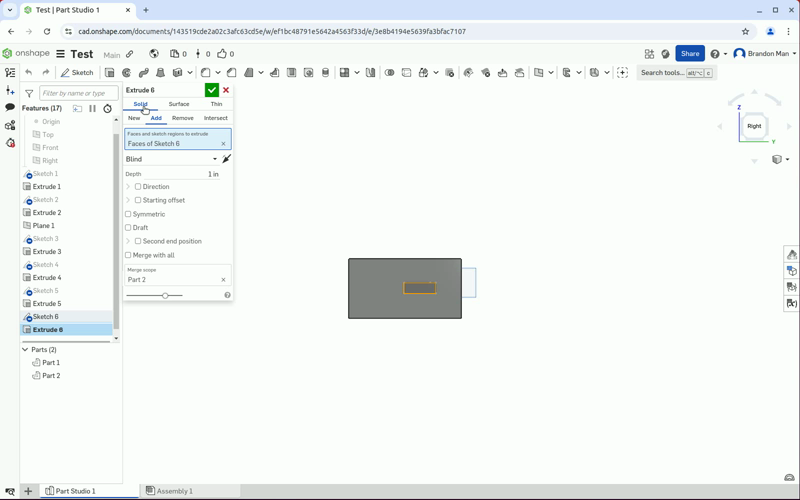
click(143, 106)
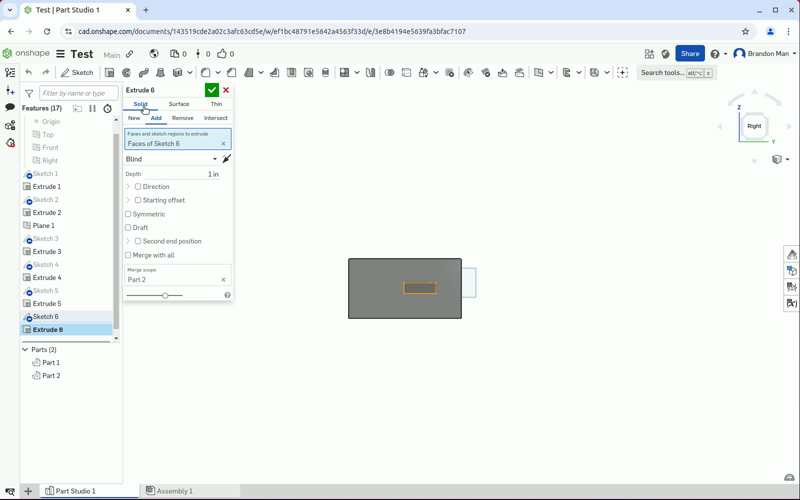
mouse_move(186, 120)
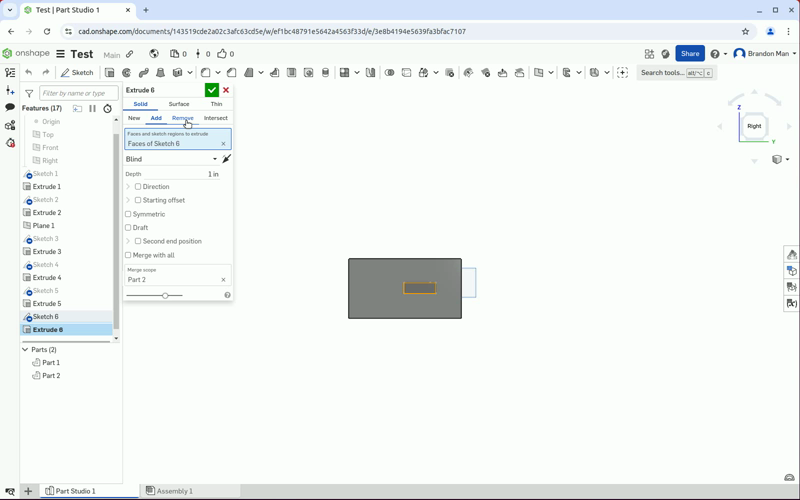
click(186, 120)
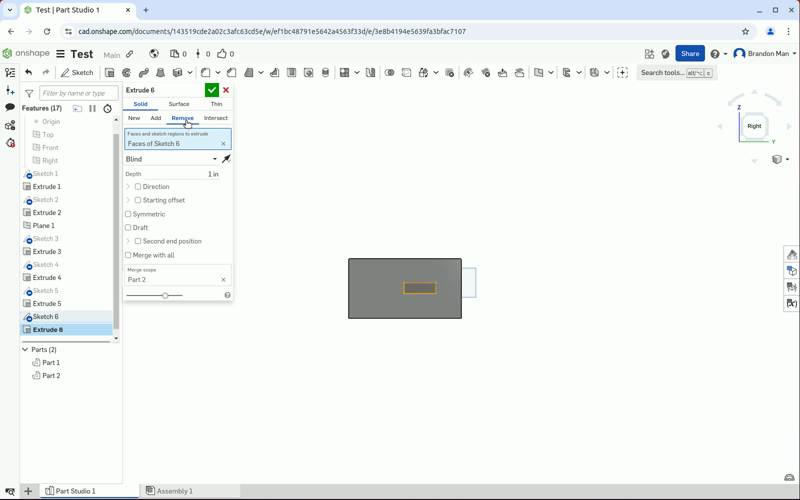
key(tab, 4)
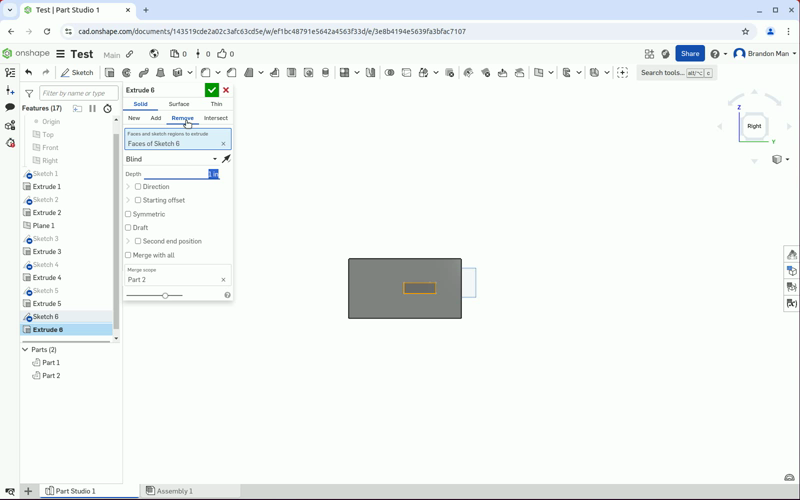
text(23.108)
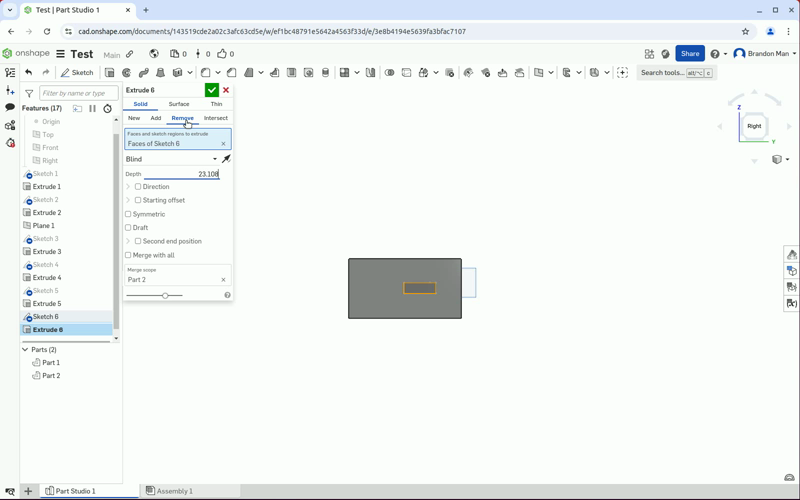
key(tab, 6)
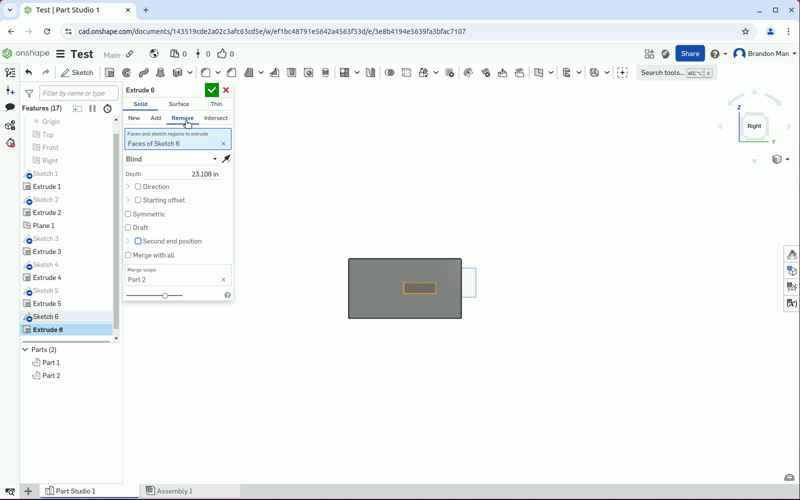
key(space)
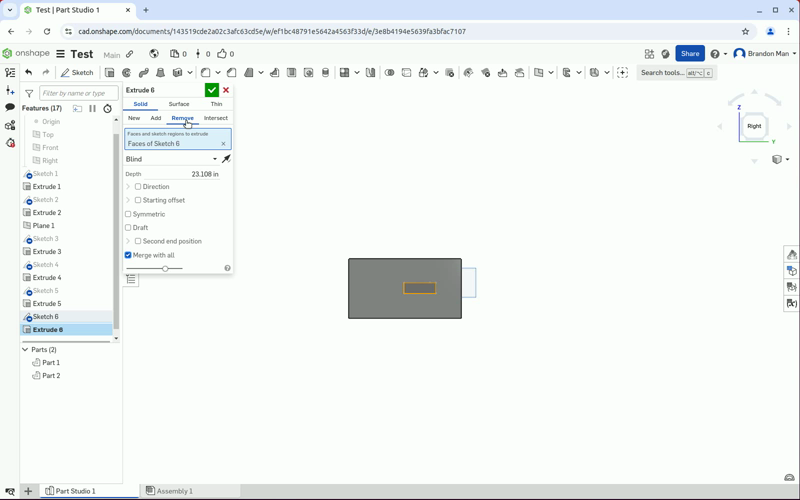
key(enter)
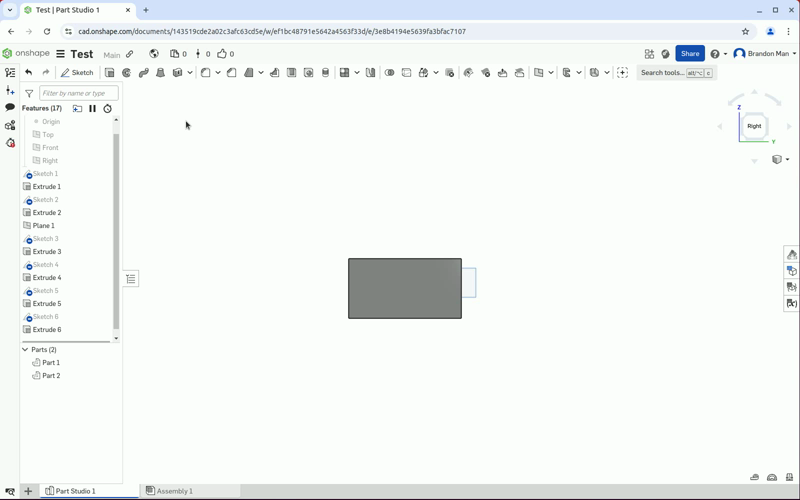
key(shift+h)
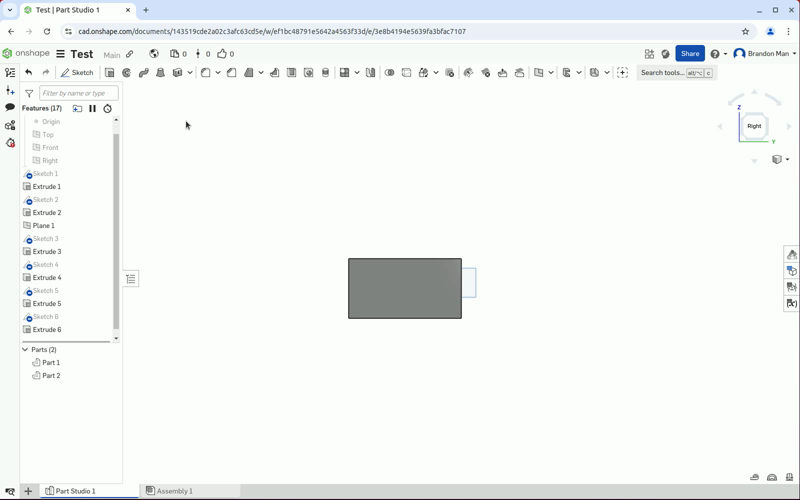
key(shift+h)
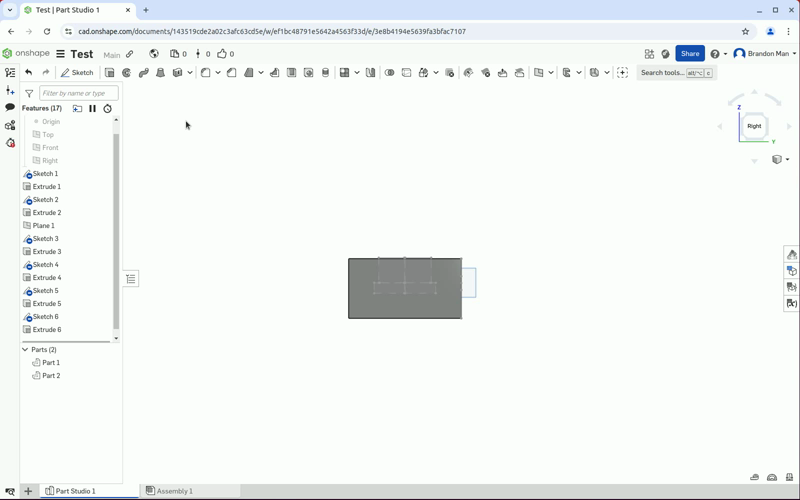
key(shift+7)
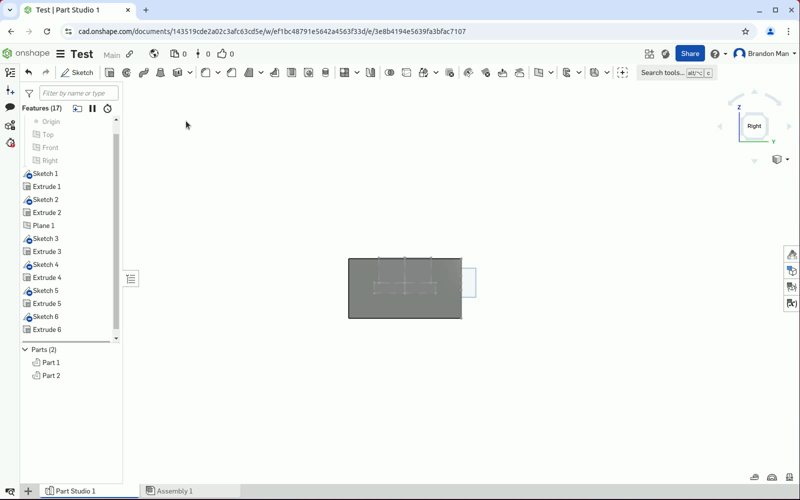
key(right, 2)
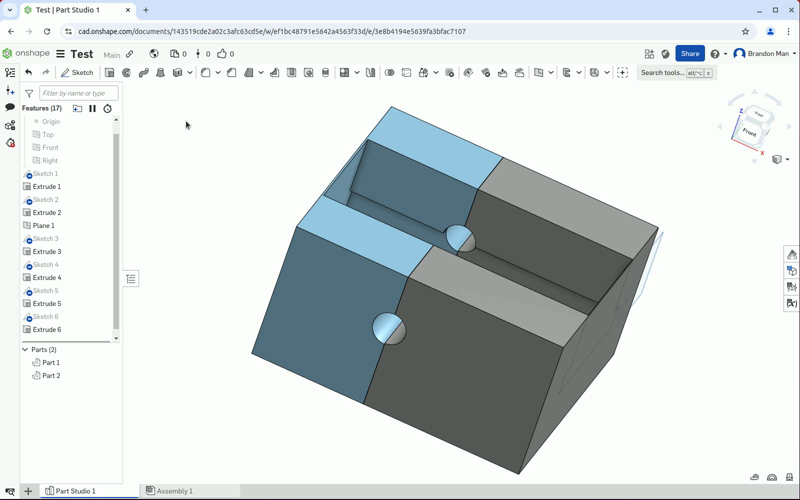
key(down, 2)
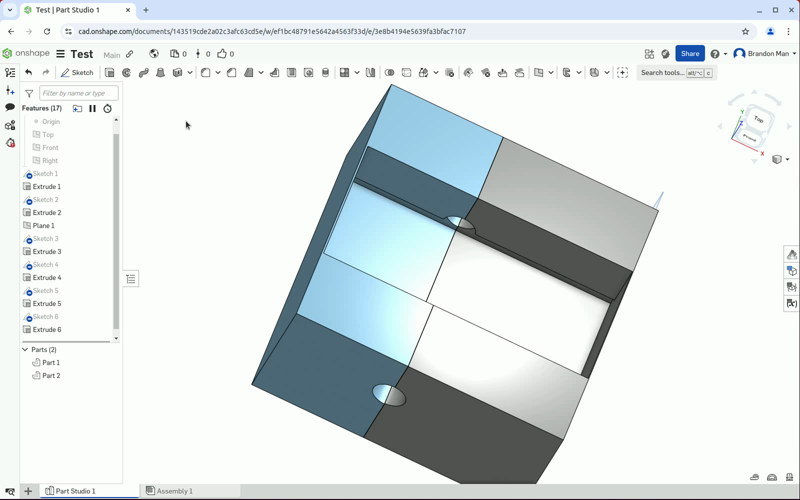
key(up, 2)
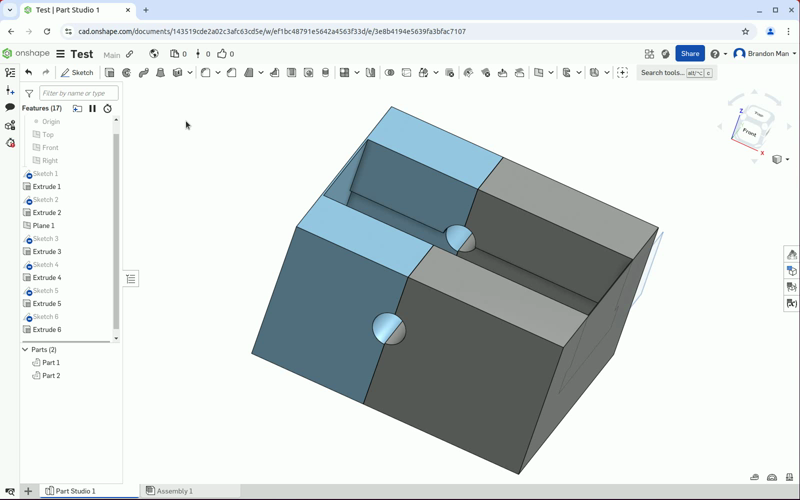
key(left, 2)
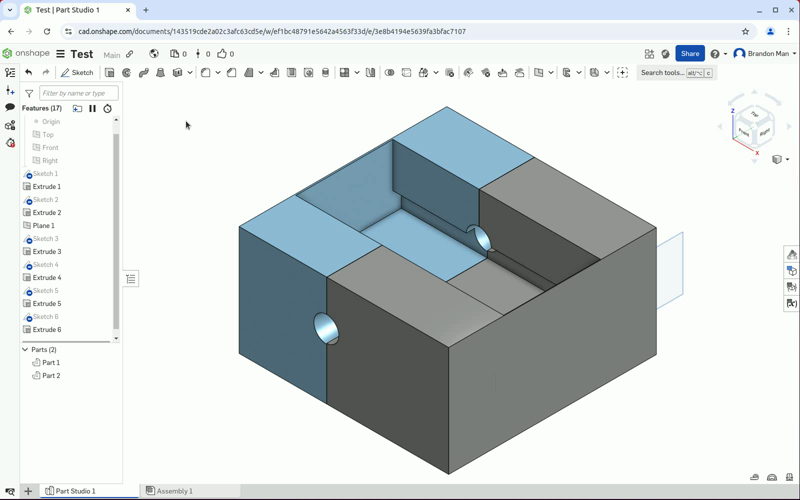
mouse_move(69, 176)
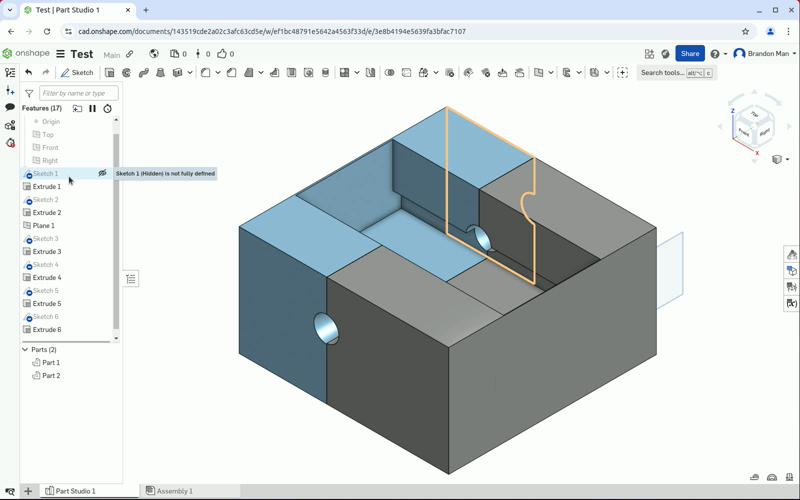
click(69, 176)